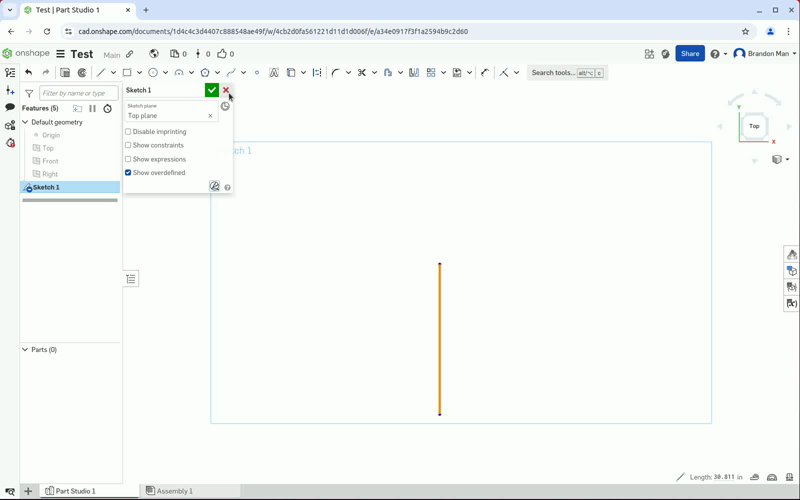
key(shift+h)
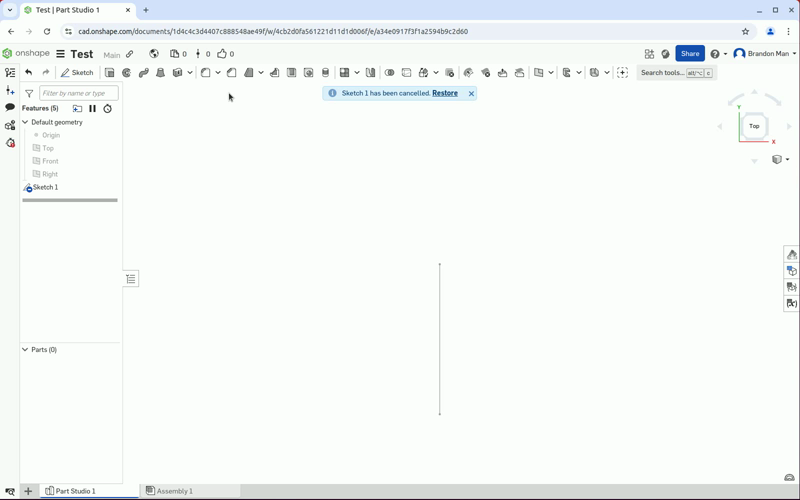
mouse_move(73, 352)
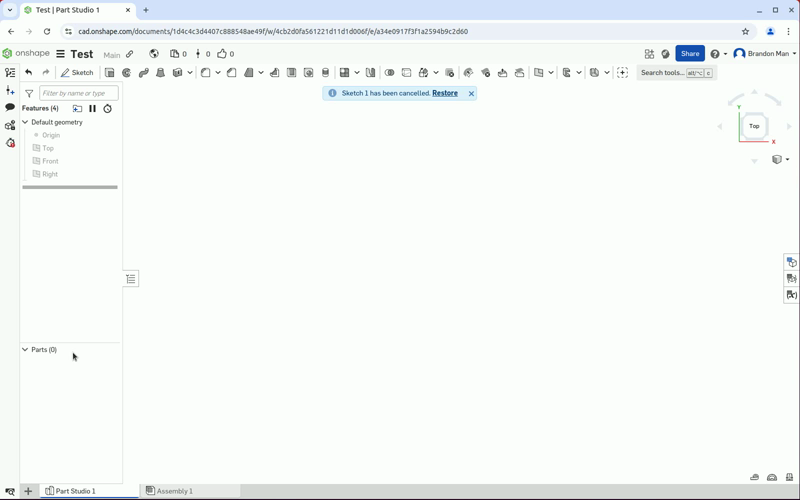
key(y)
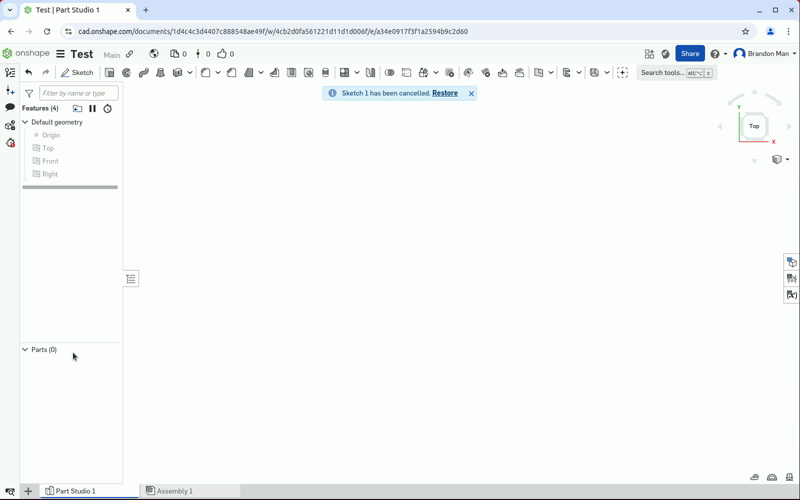
key(shift+p)
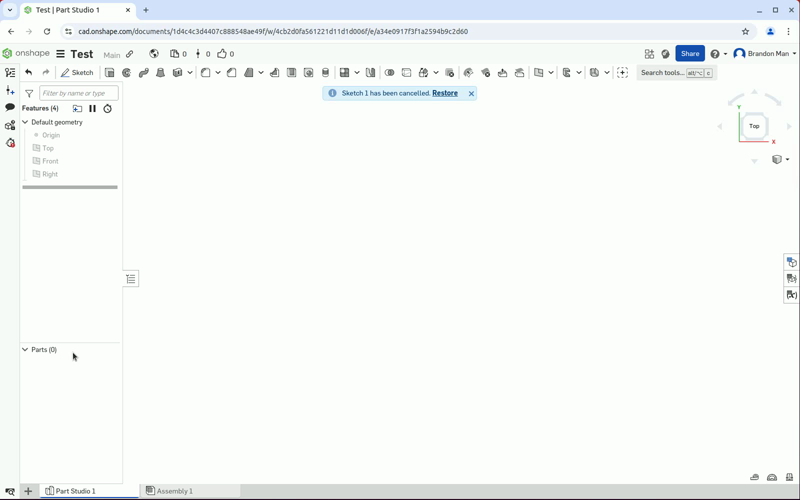
key(space)
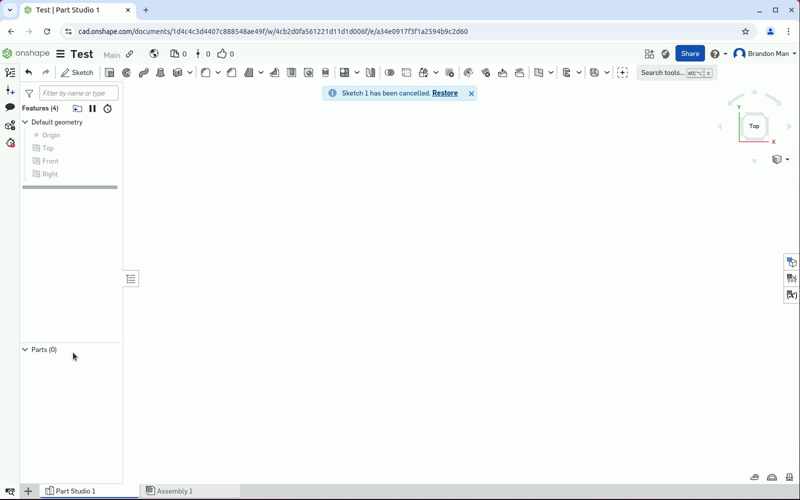
key_down(shift)
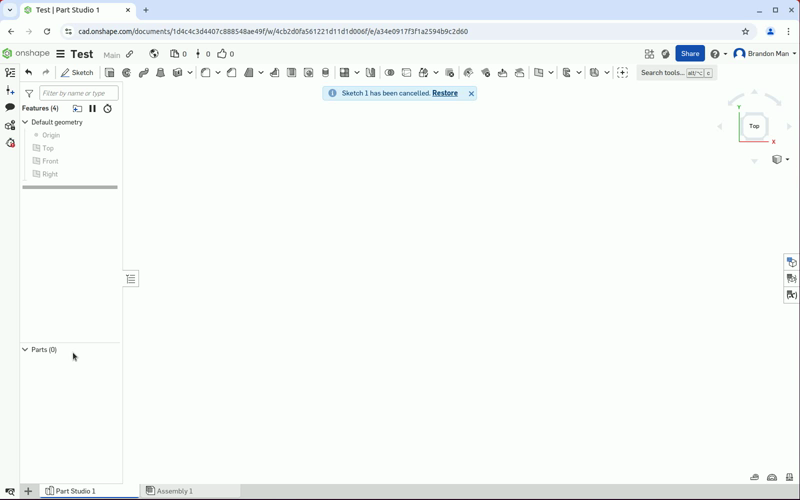
key(up)
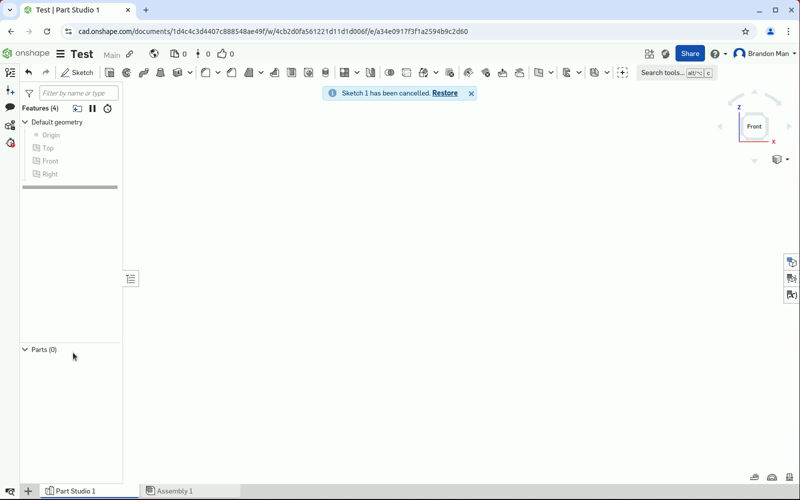
key_up(shift)
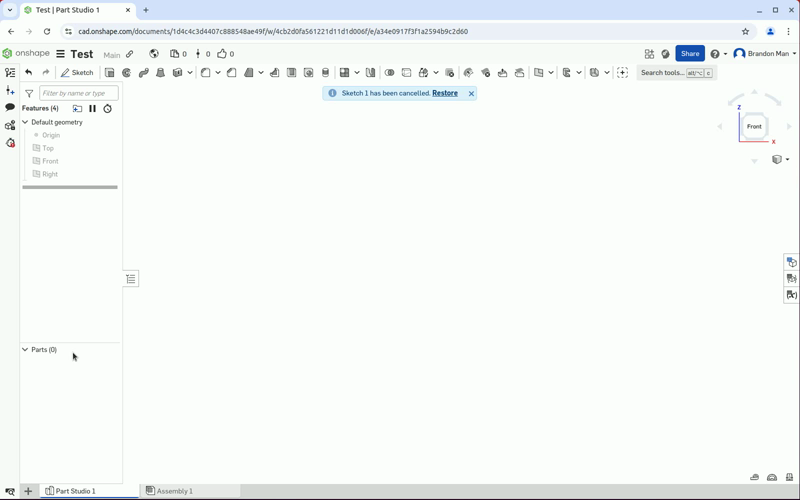
mouse_move(73, 352)
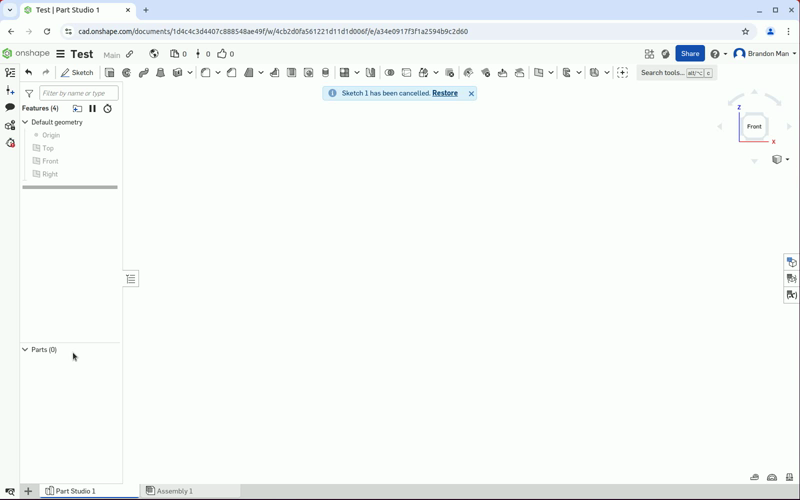
key(shift+y)
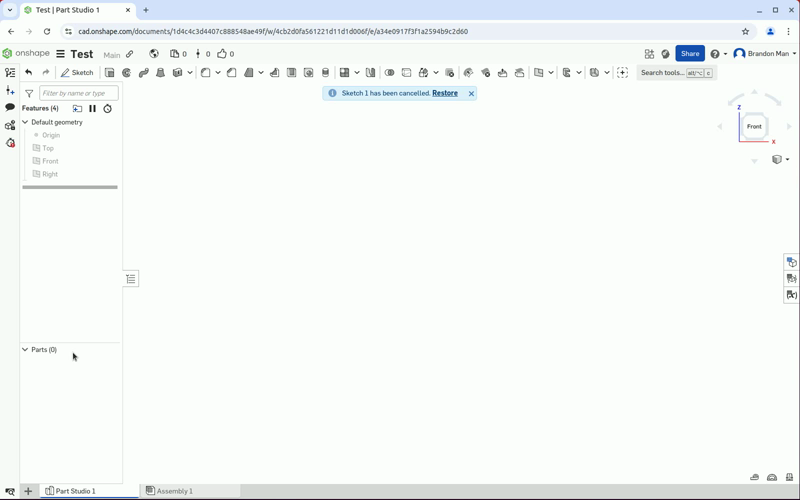
key(shift+s)
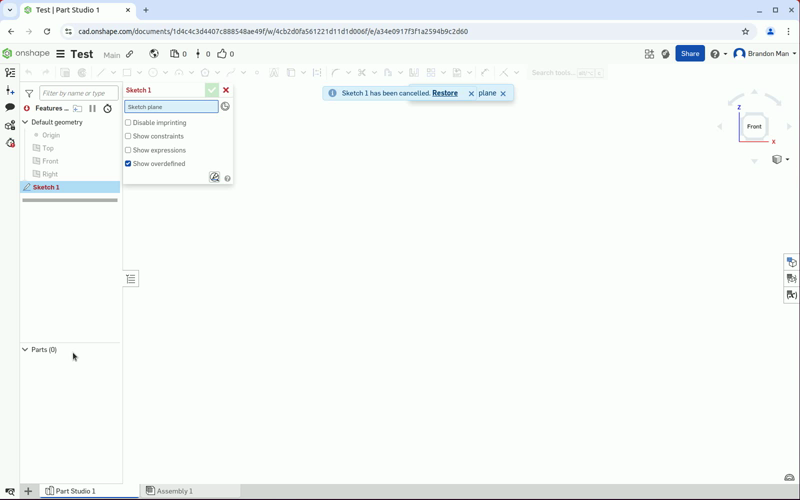
mouse_move(73, 163)
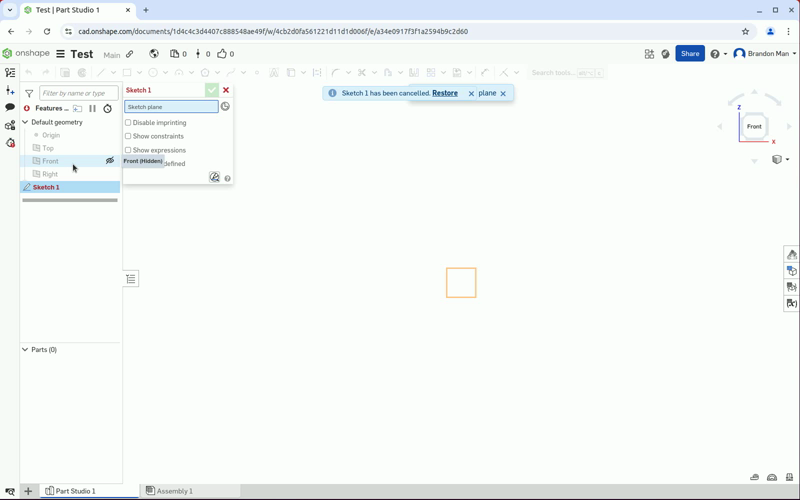
click(73, 163)
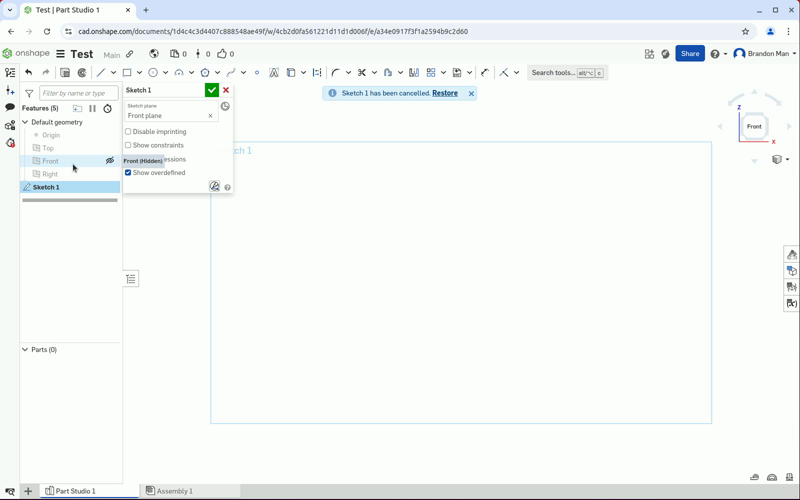
mouse_move(73, 352)
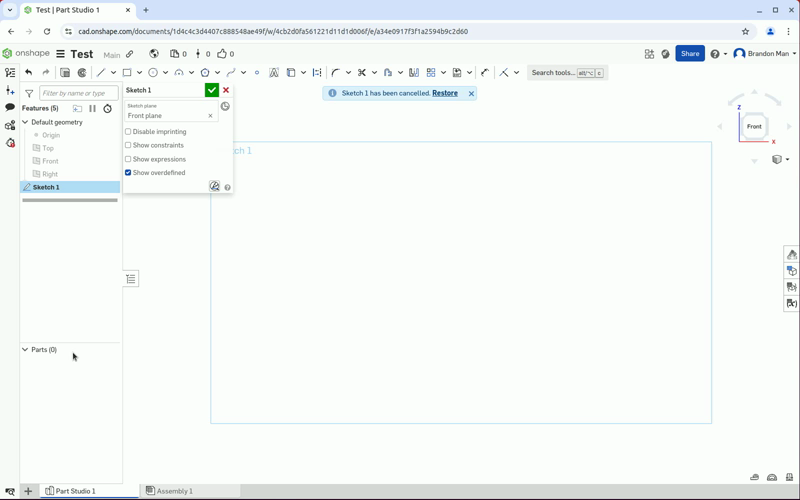
key(y)
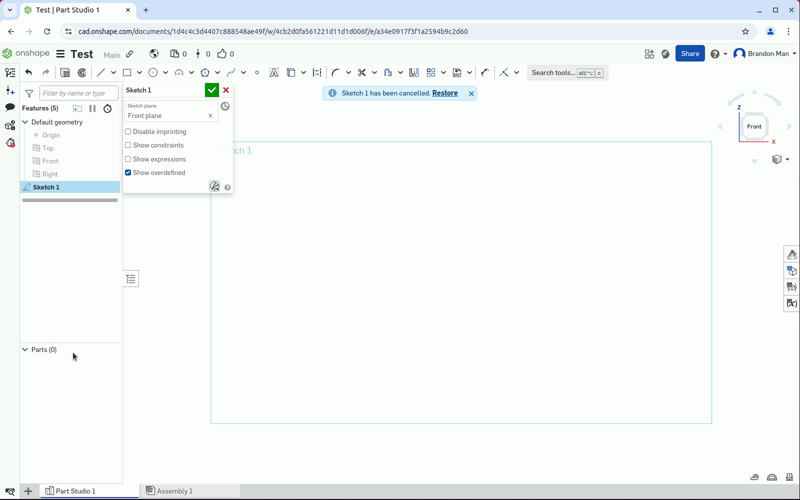
key(l)
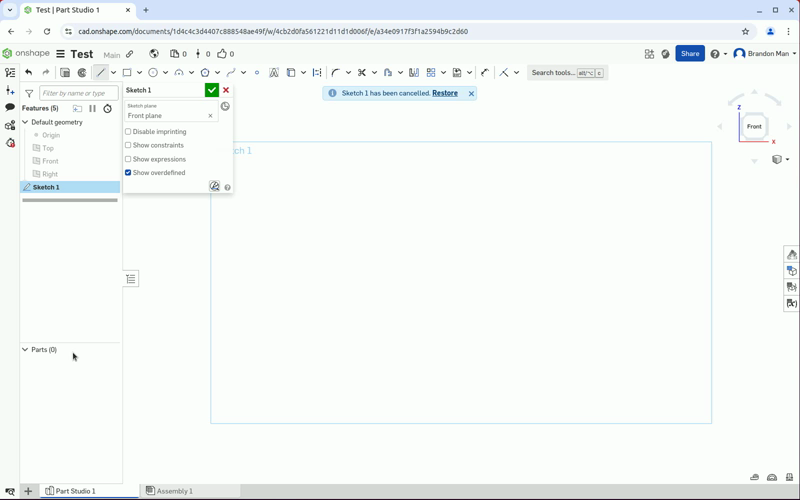
key_down(shift)
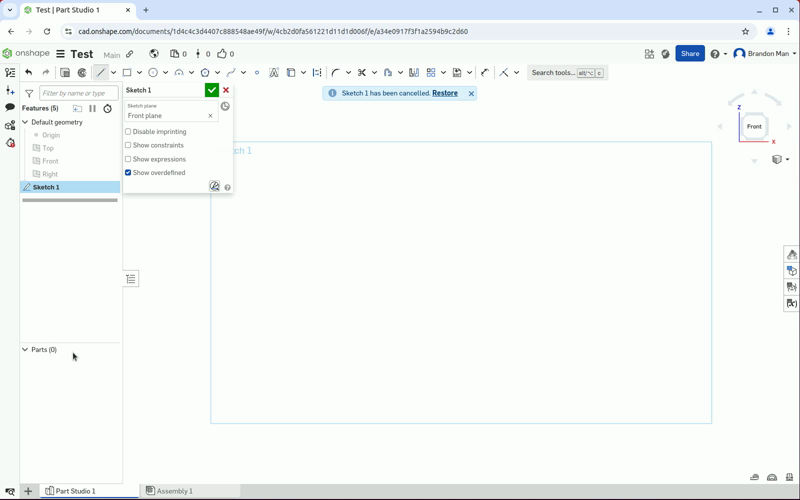
mouse_move(386, 226)
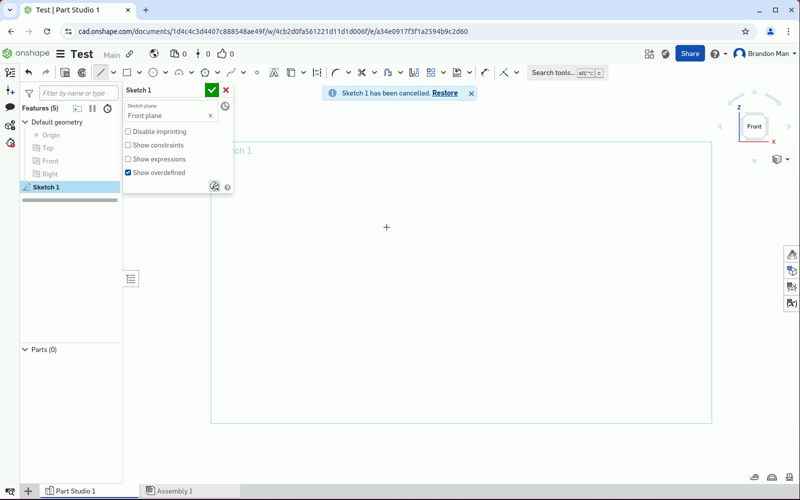
click(386, 226)
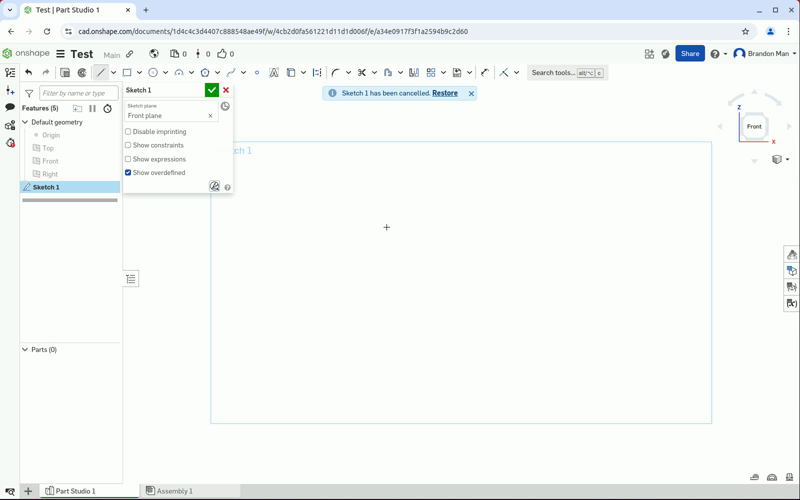
key_up(shift)
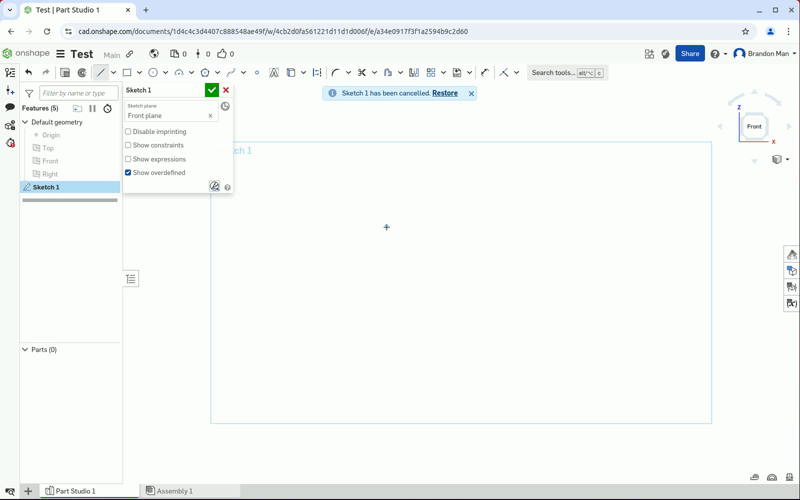
key_down(shift)
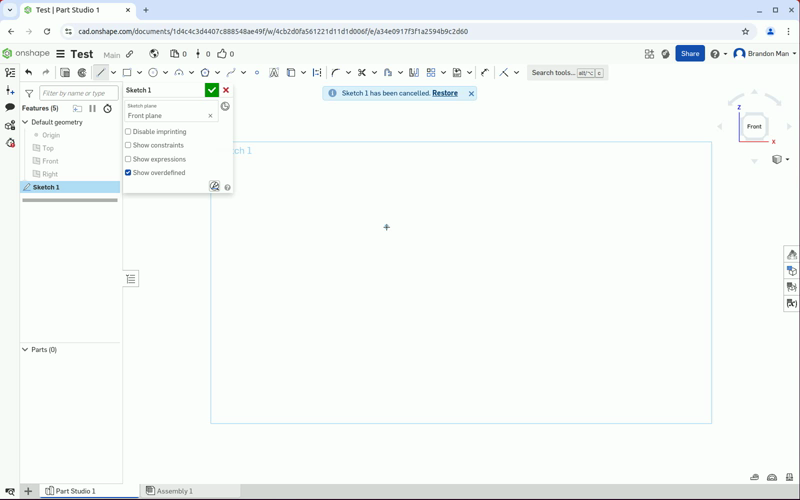
mouse_move(417, 226)
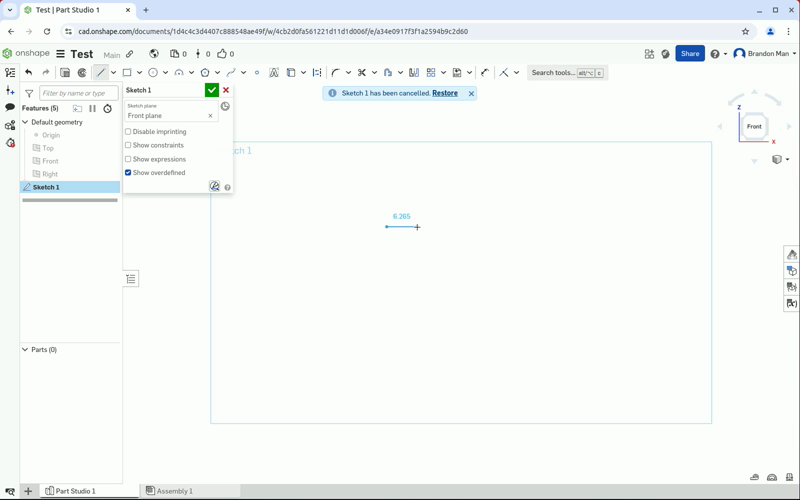
mouse_move(439, 226)
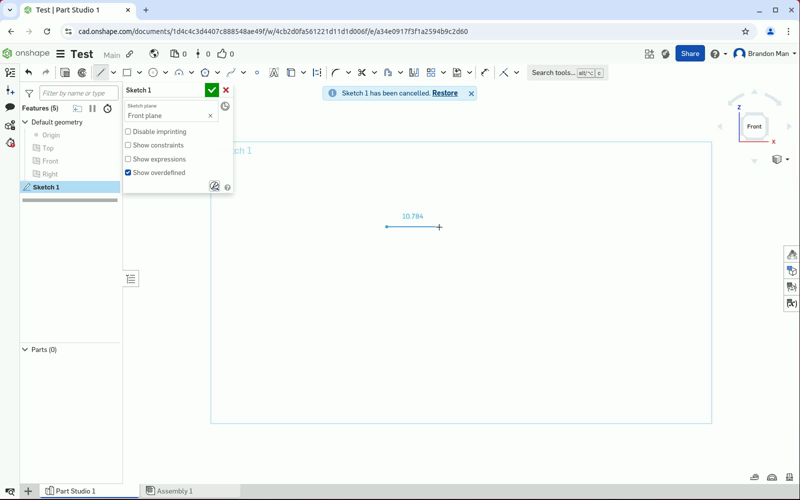
click(439, 226)
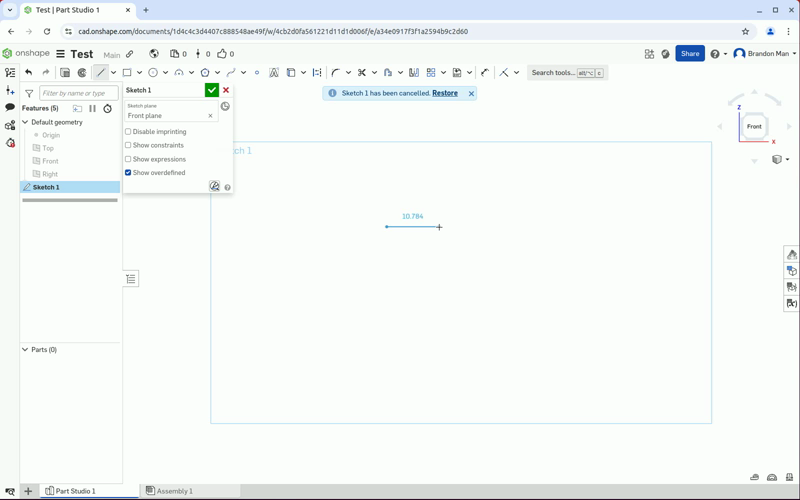
key_up(shift)
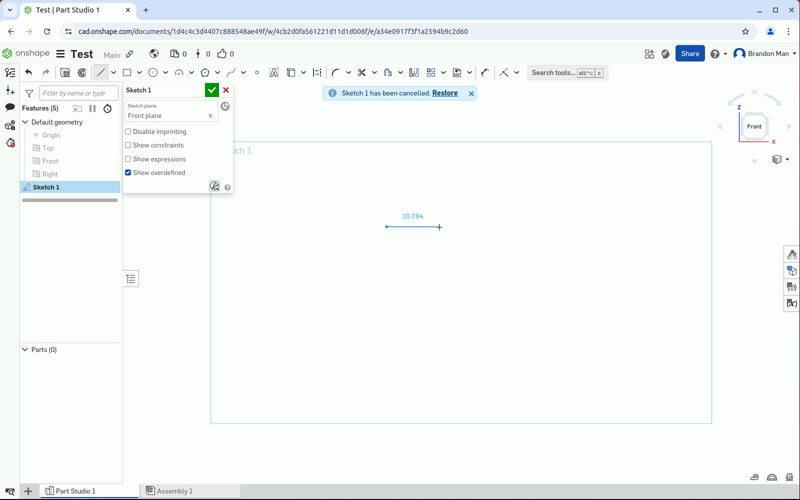
key_down(shift)
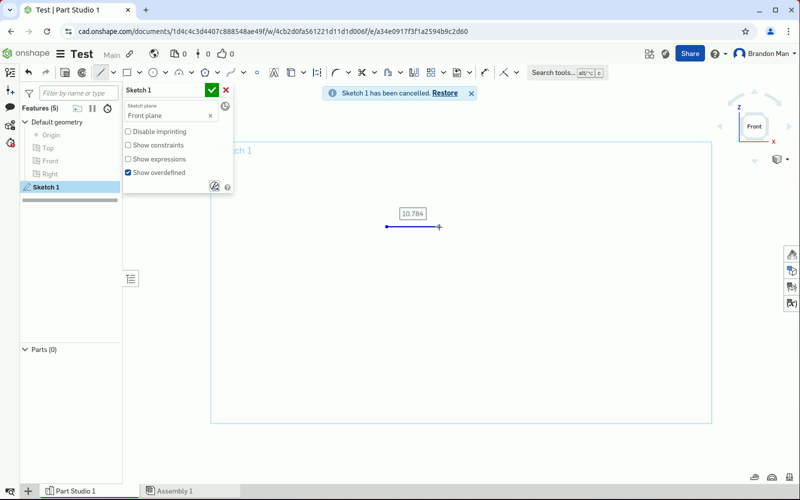
mouse_move(469, 226)
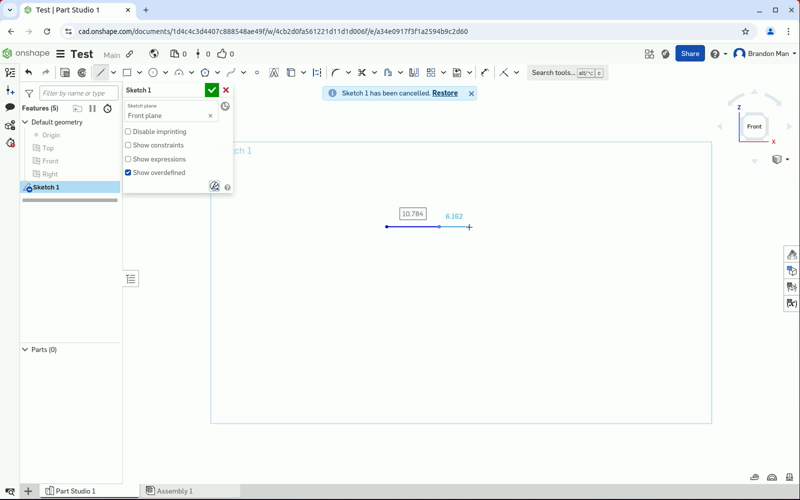
mouse_move(439, 187)
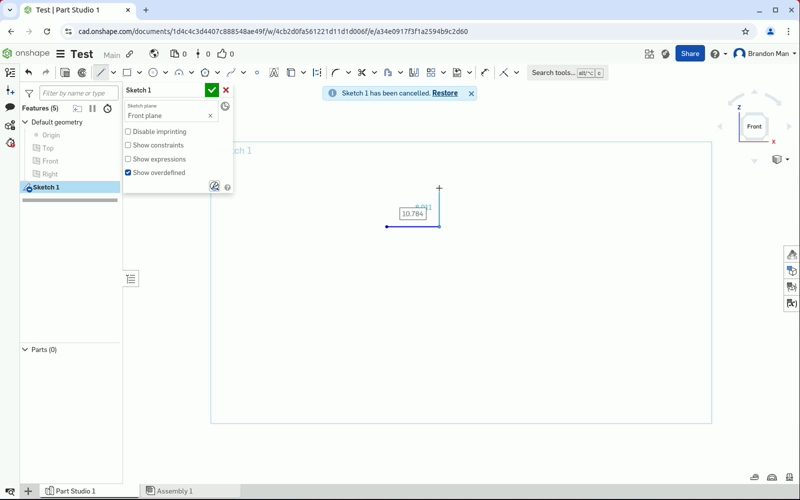
click(439, 187)
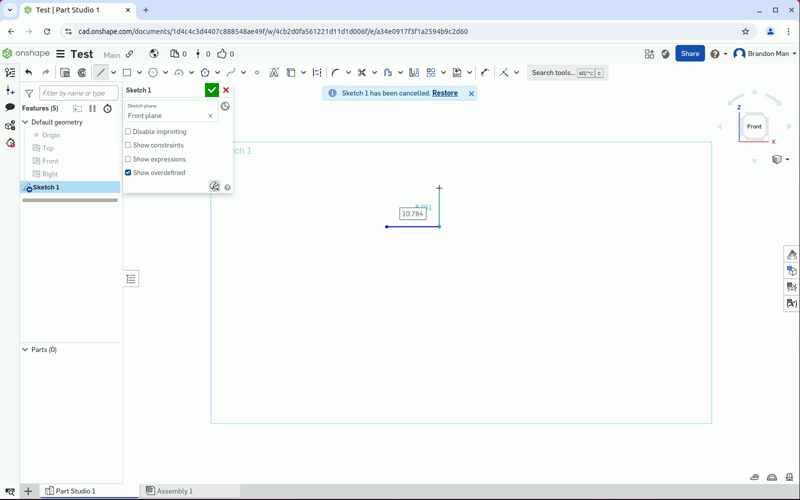
key_up(shift)
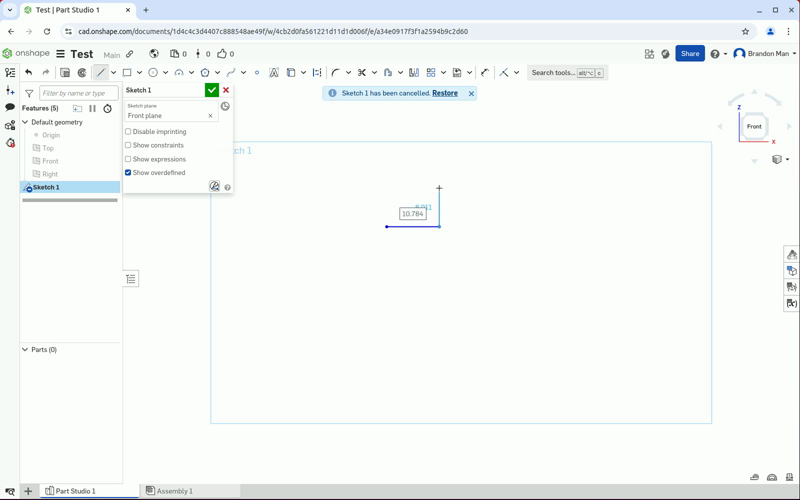
key_down(shift)
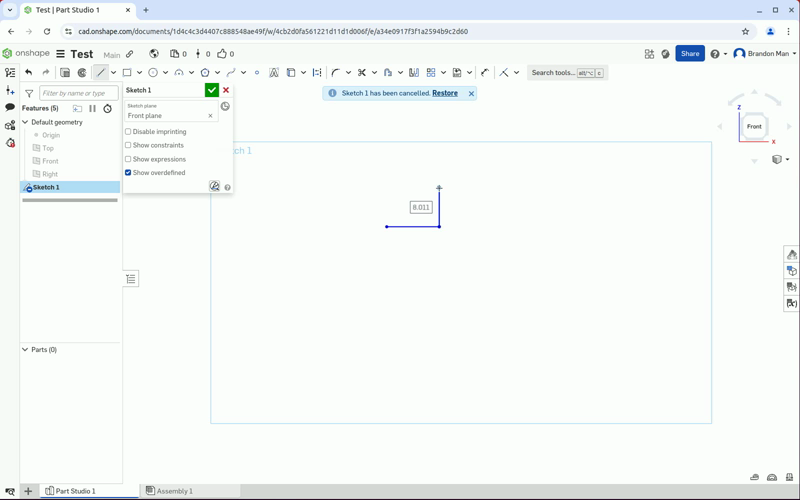
mouse_move(469, 187)
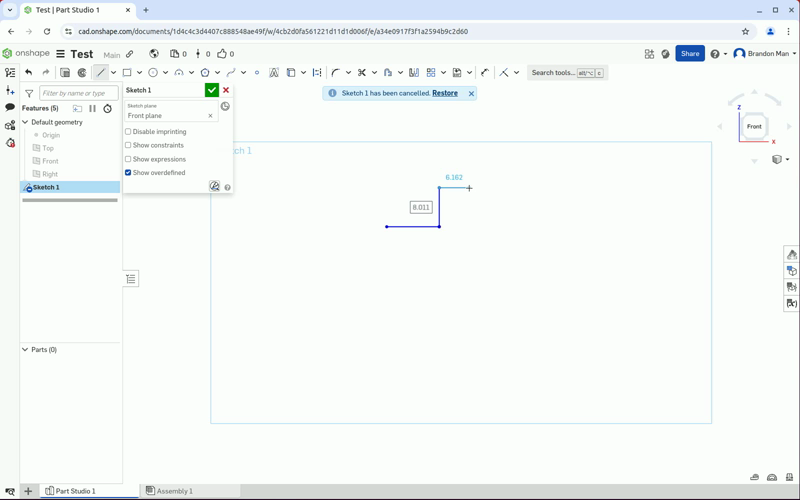
mouse_move(386, 187)
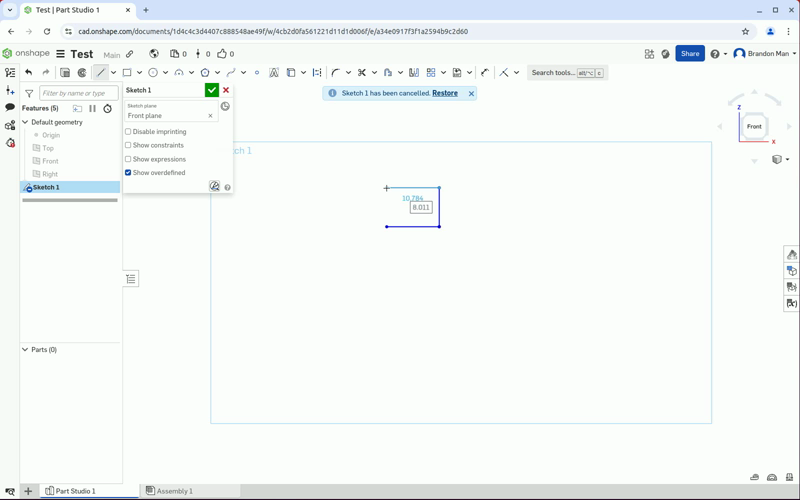
click(386, 187)
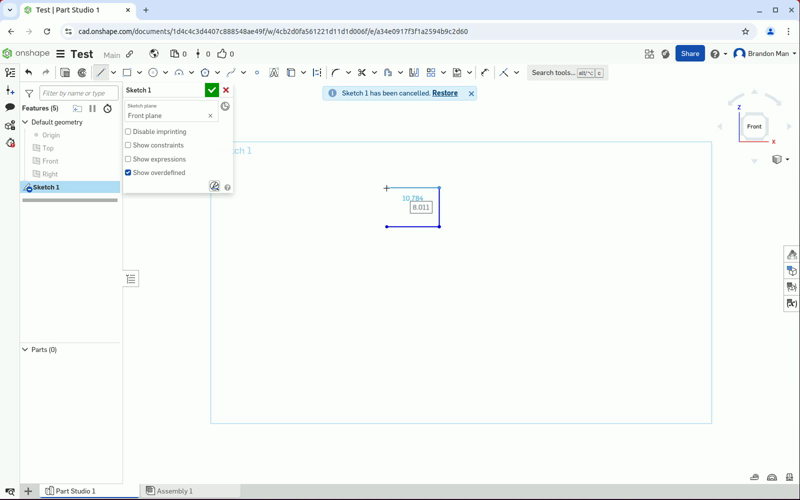
key_up(shift)
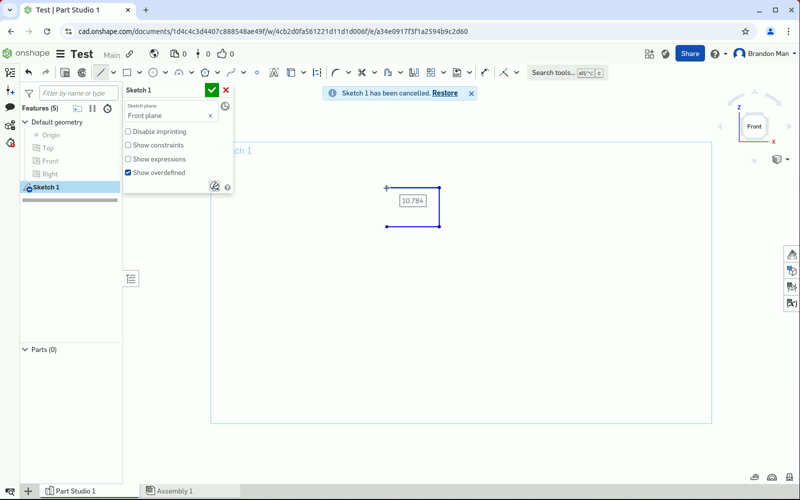
mouse_move(417, 187)
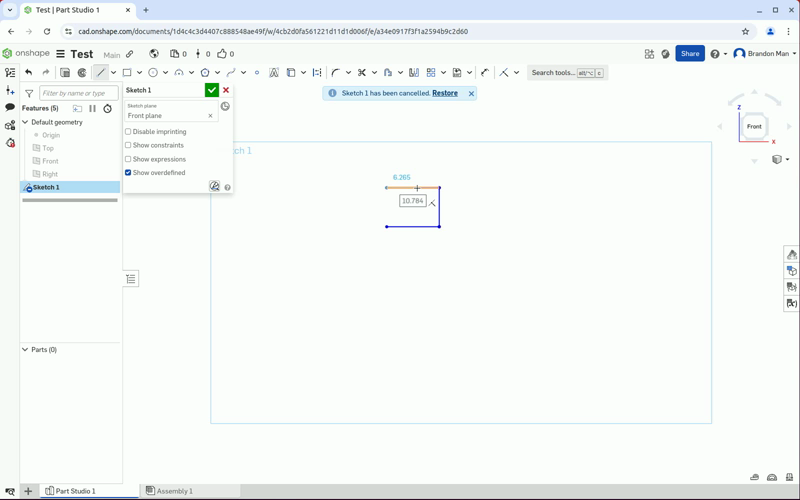
key_down(shift)
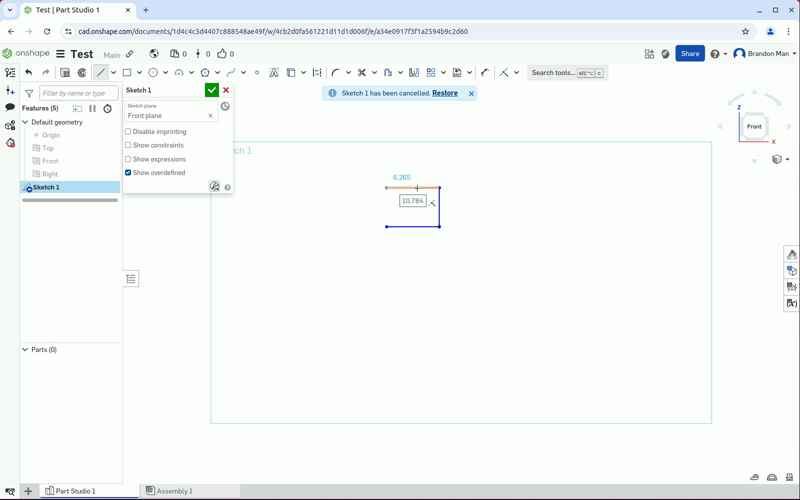
mouse_move(386, 226)
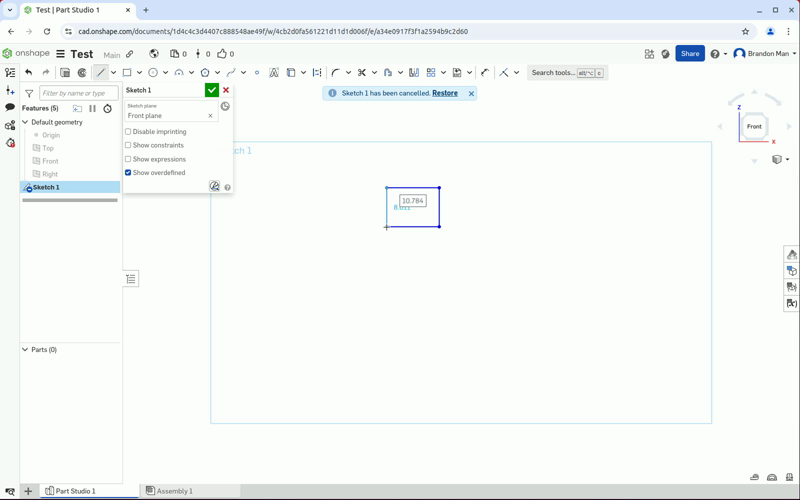
key_up(shift)
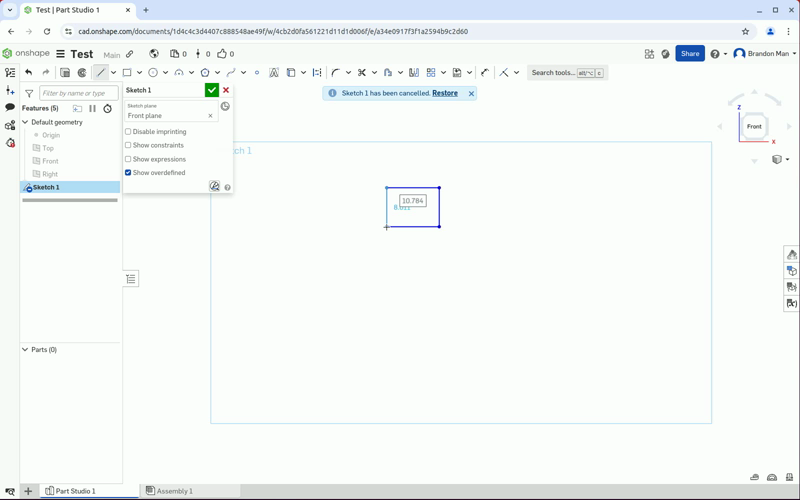
click(386, 226)
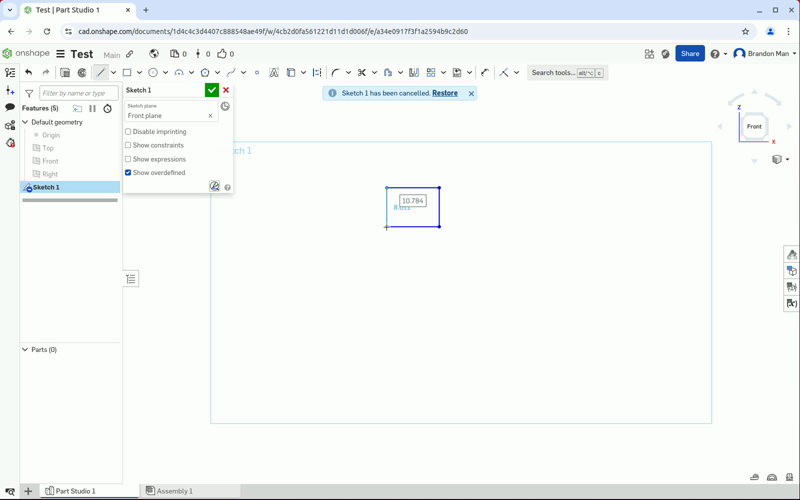
key(esc)
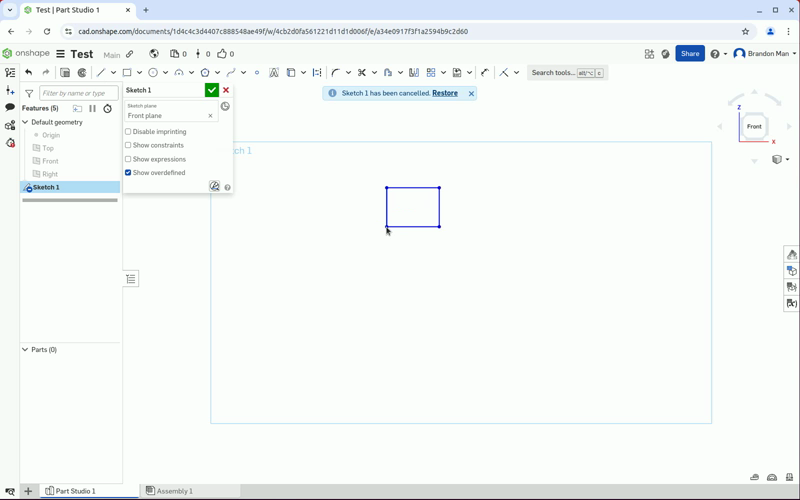
mouse_move(397, 223)
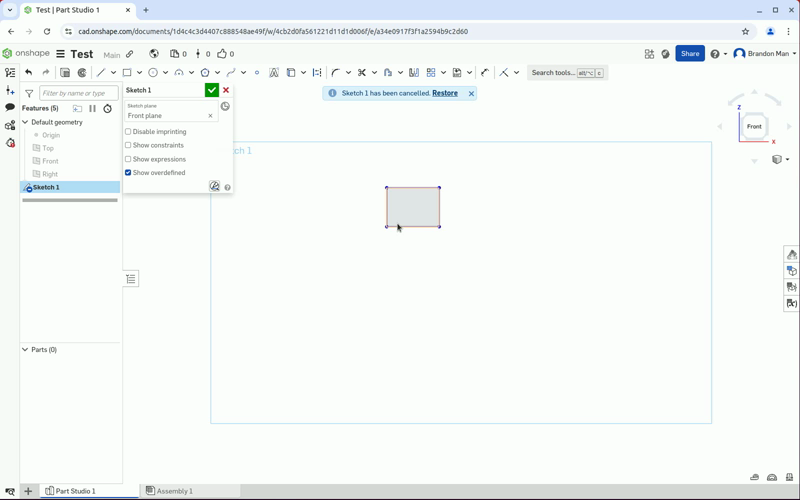
click(397, 223)
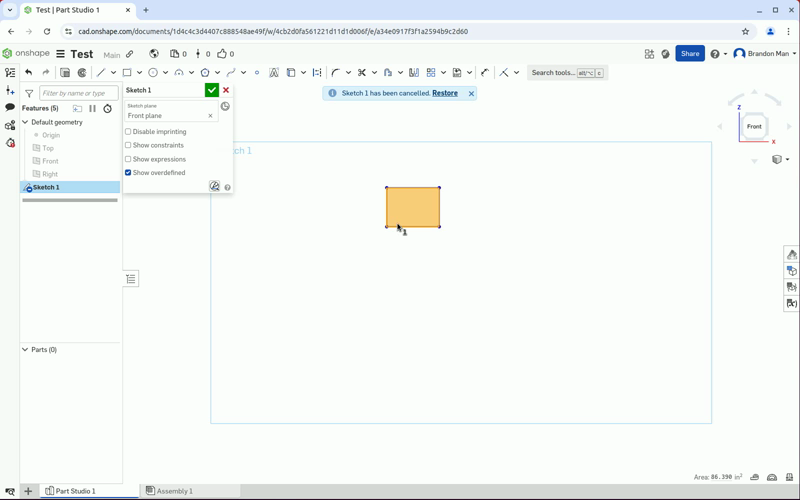
mouse_move(73, 352)
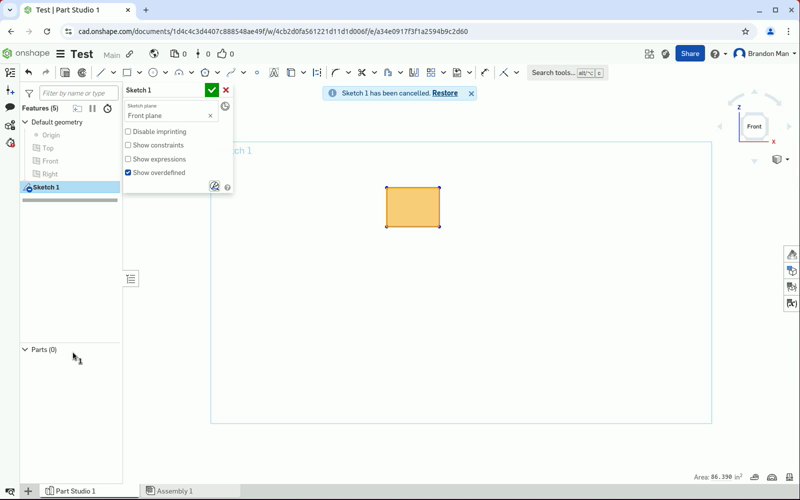
key(shift+y)
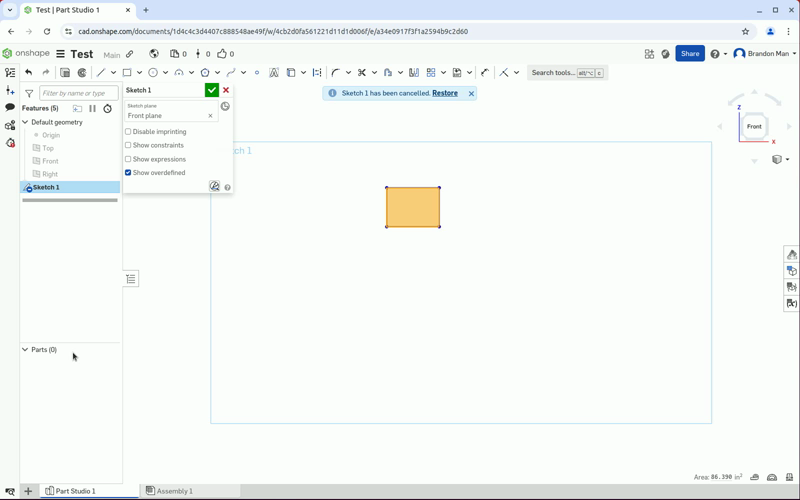
key(shift+e)
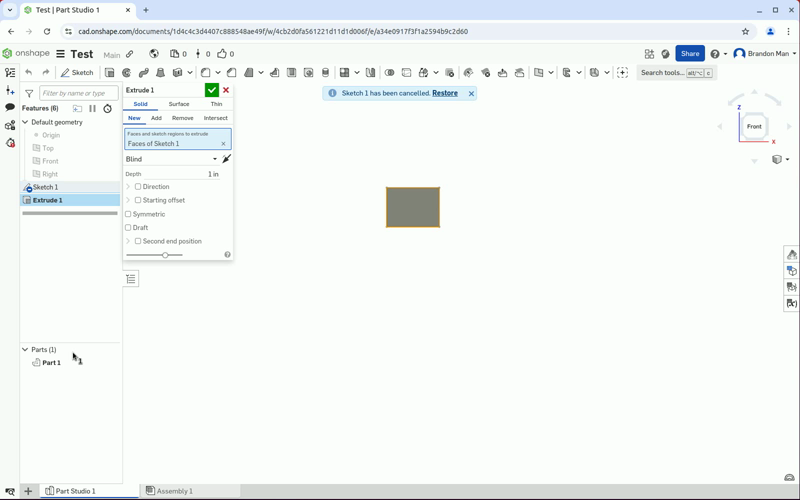
mouse_move(143, 106)
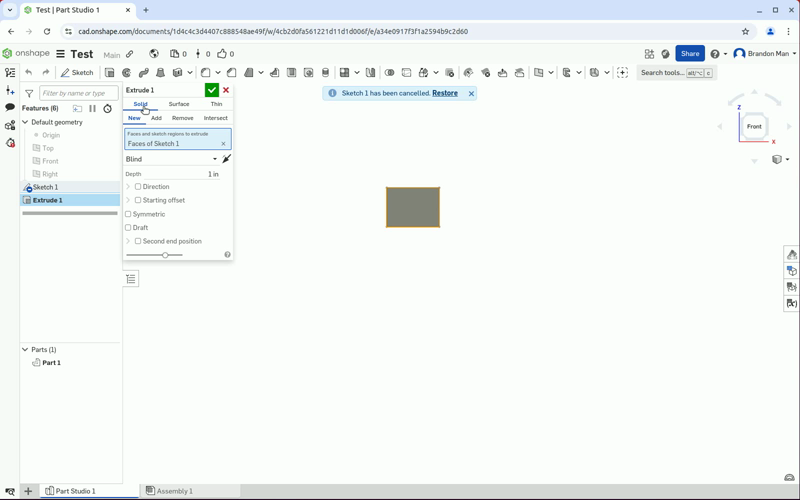
click(143, 106)
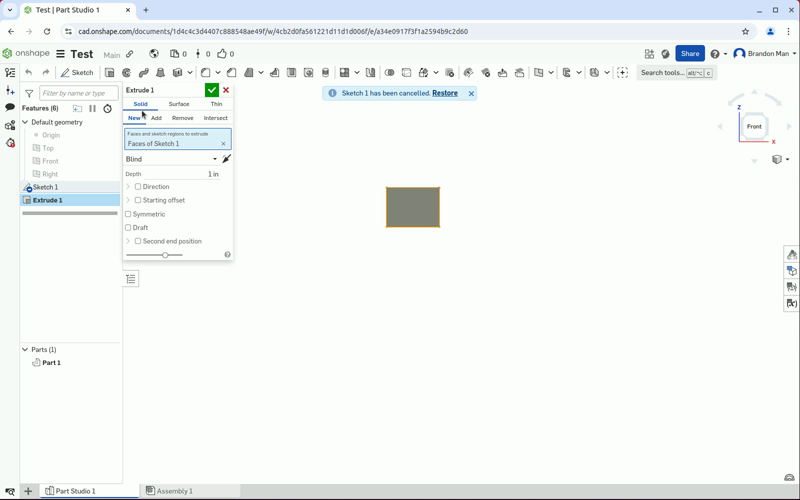
mouse_move(137, 120)
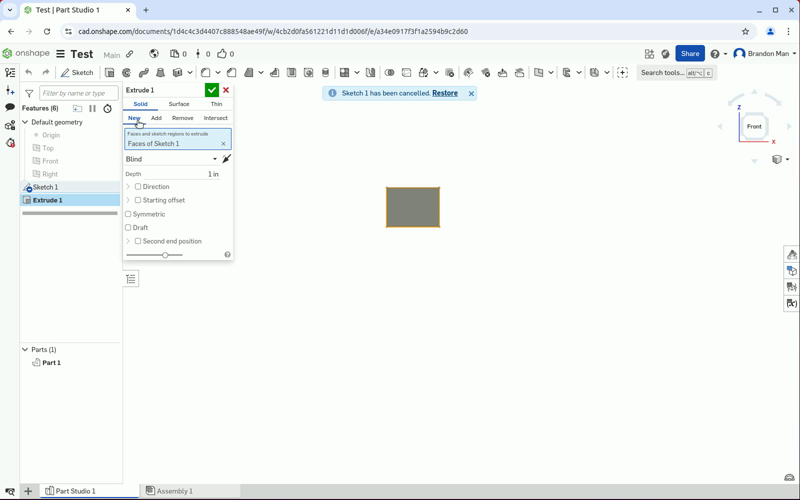
click(137, 120)
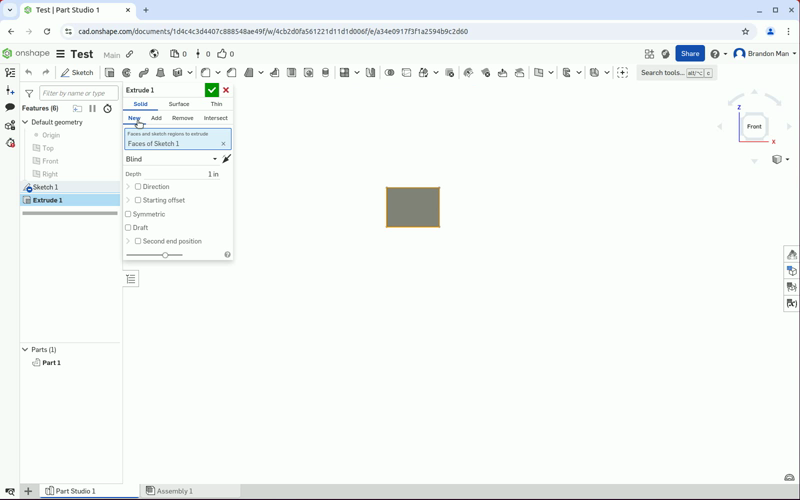
key(tab, 4)
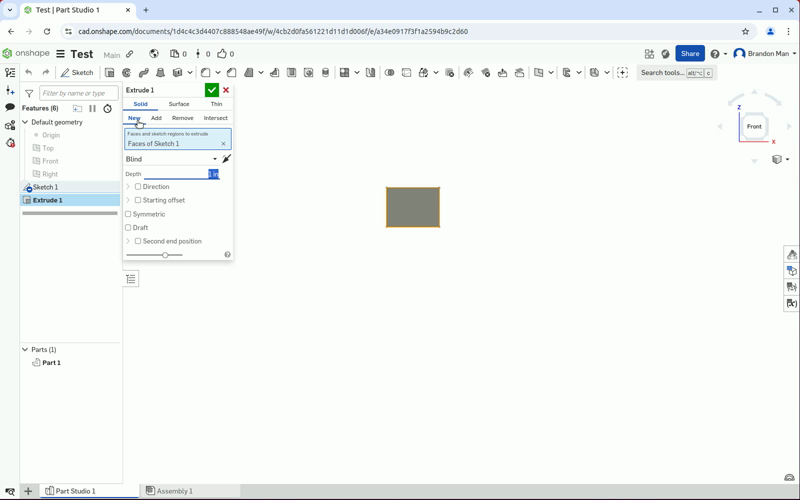
text(7.943)
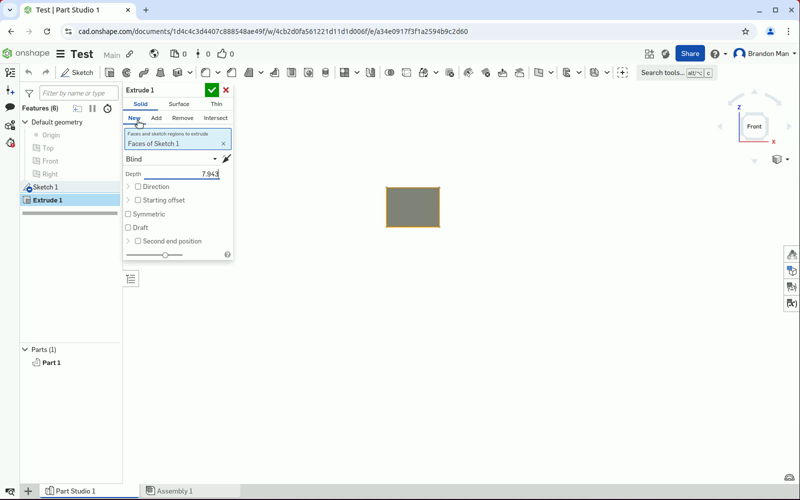
key(enter)
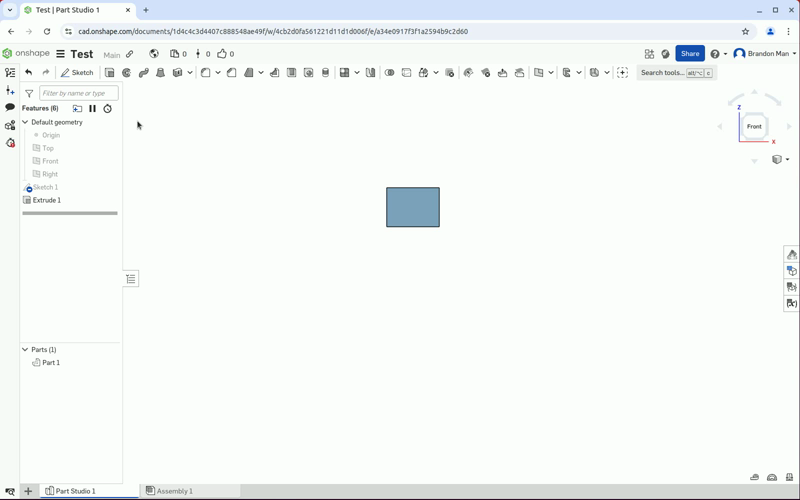
key(shift+h)
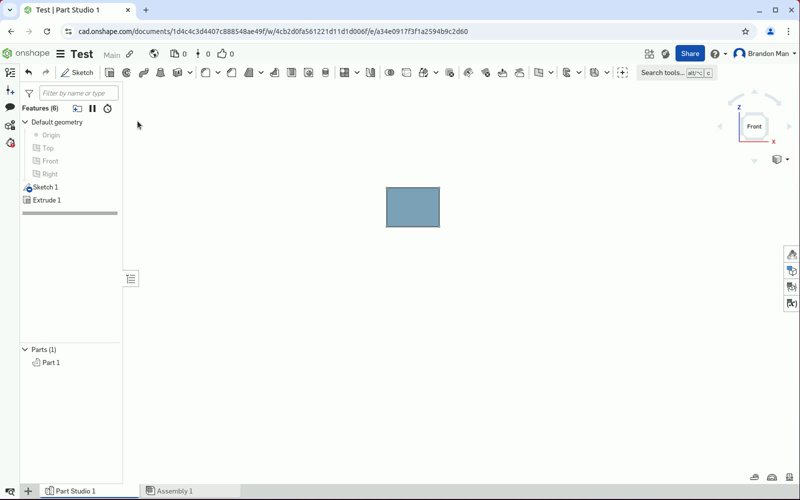
key(shift+h)
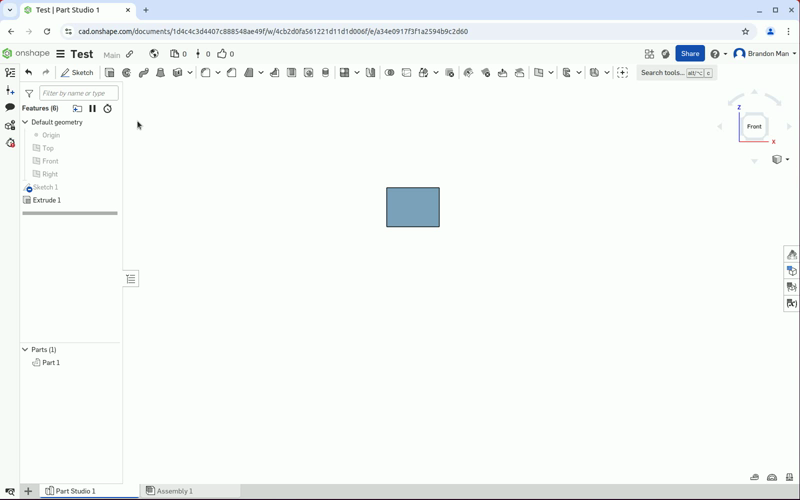
mouse_move(73, 189)
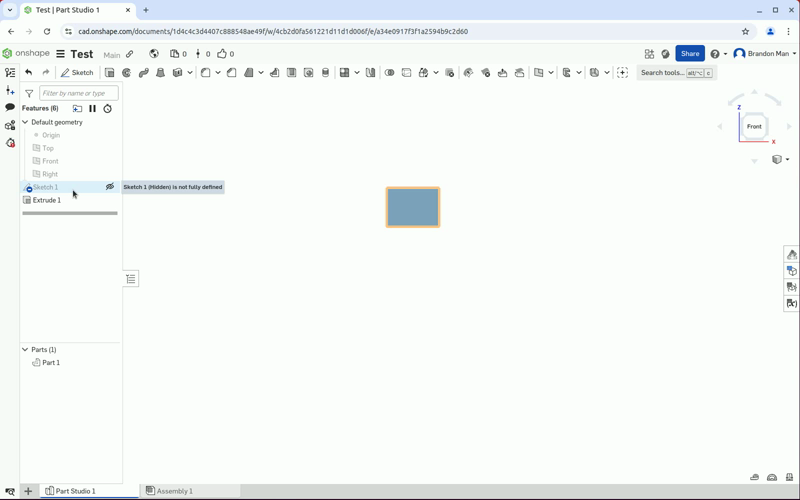
click(73, 189)
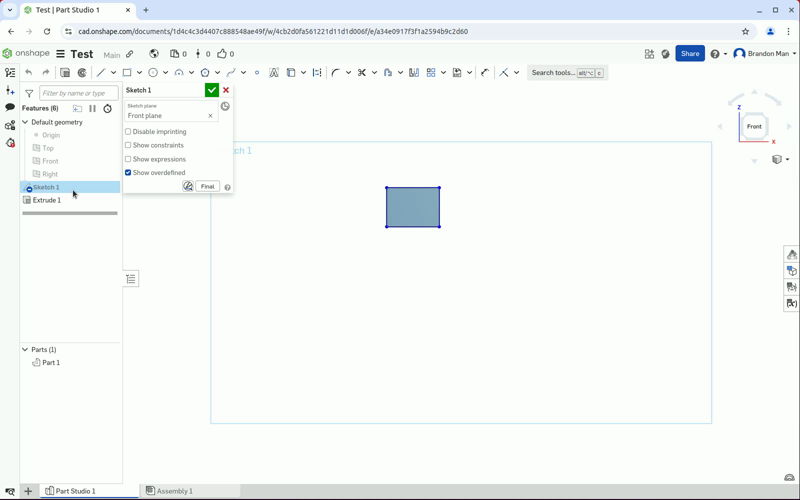
mouse_move(229, 92)
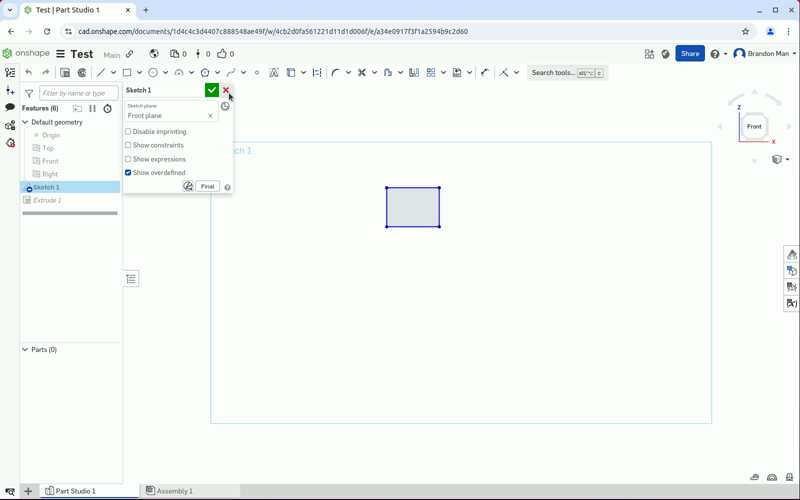
click(229, 92)
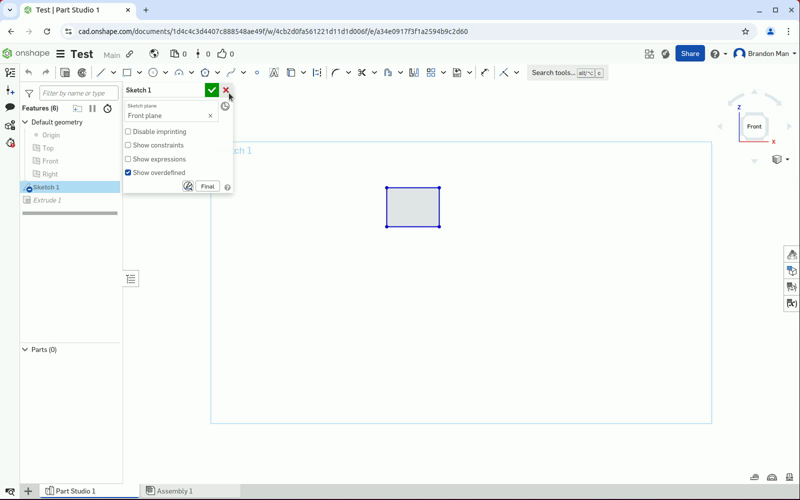
key(shift+s)
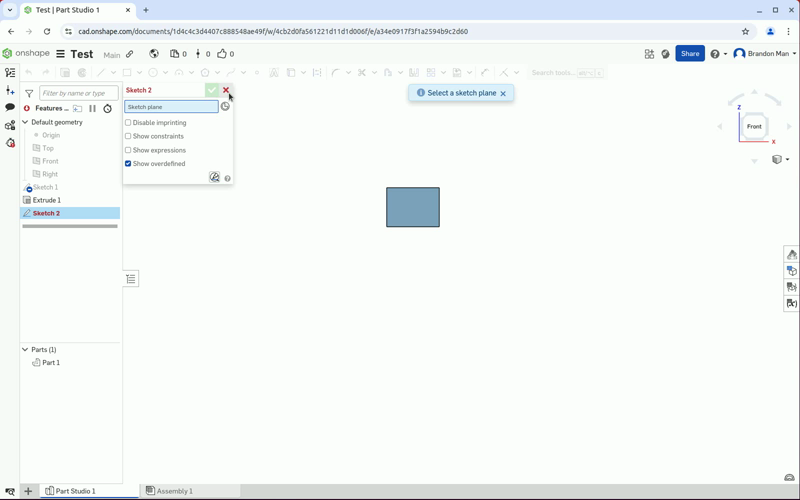
mouse_move(73, 163)
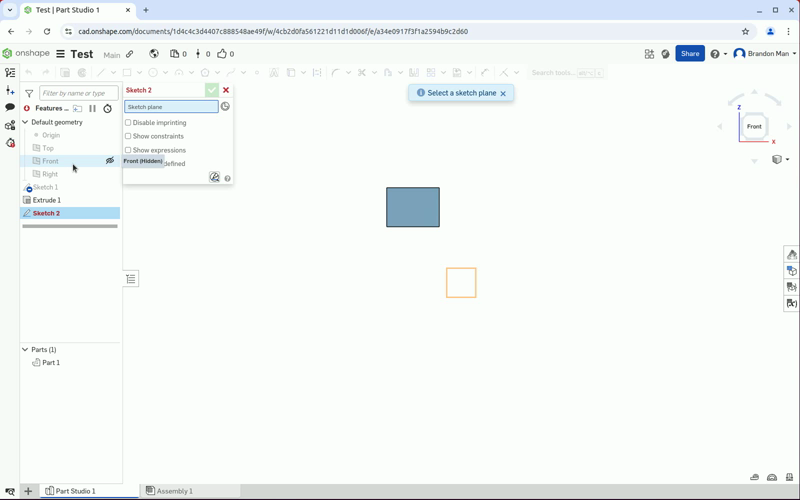
click(73, 163)
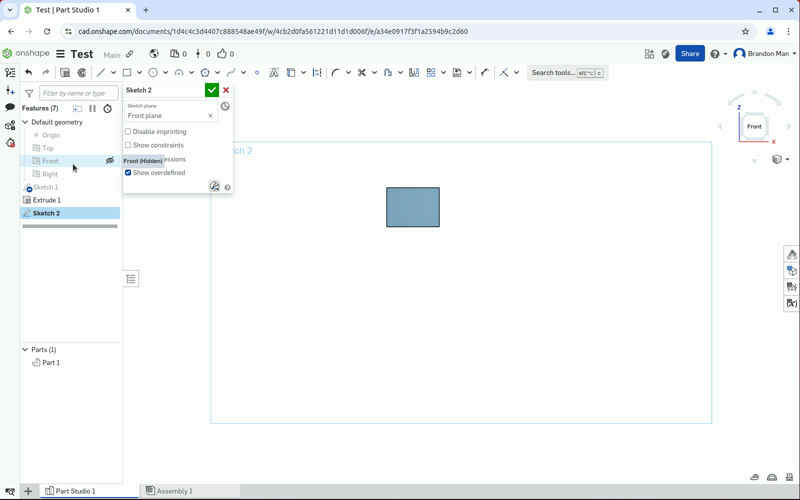
mouse_move(73, 352)
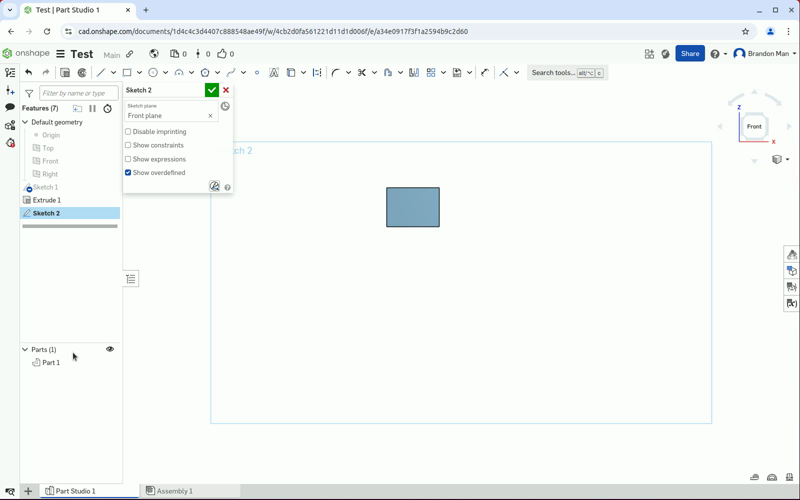
key(y)
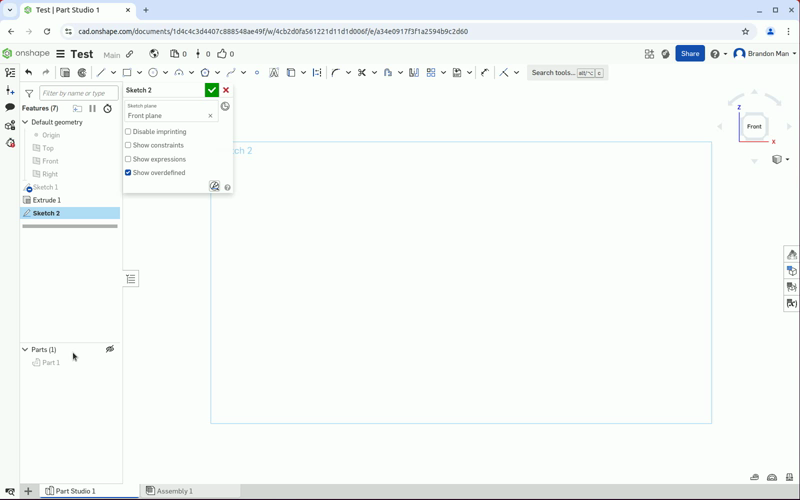
key(l)
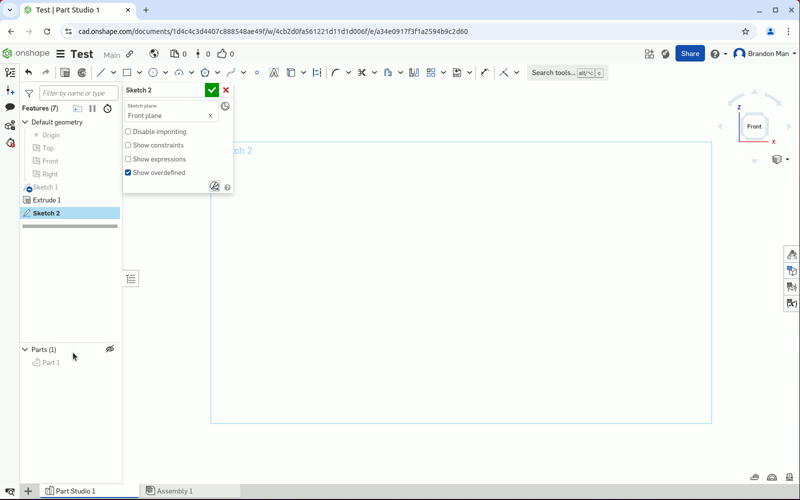
key_down(shift)
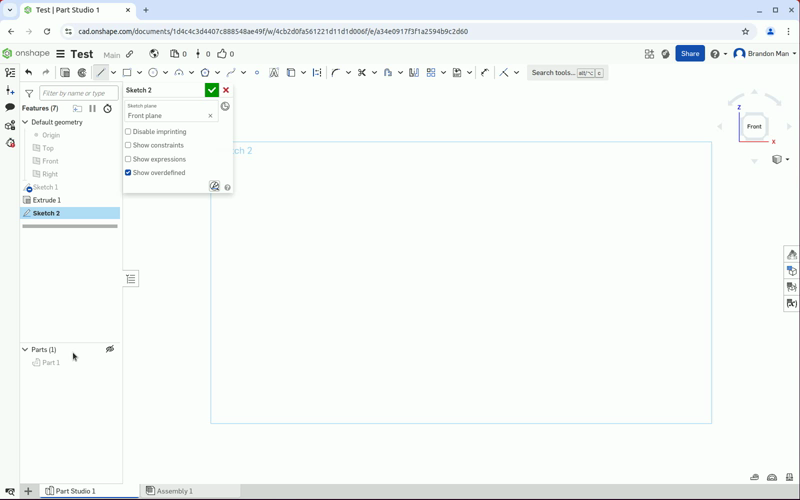
mouse_move(484, 226)
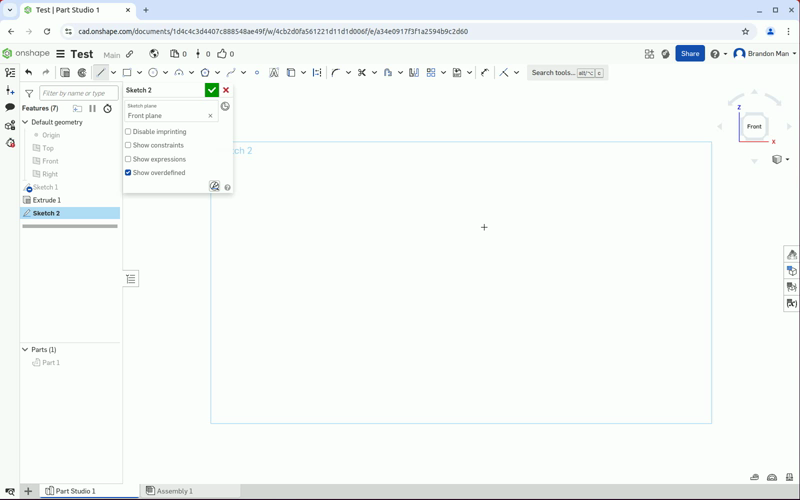
click(484, 226)
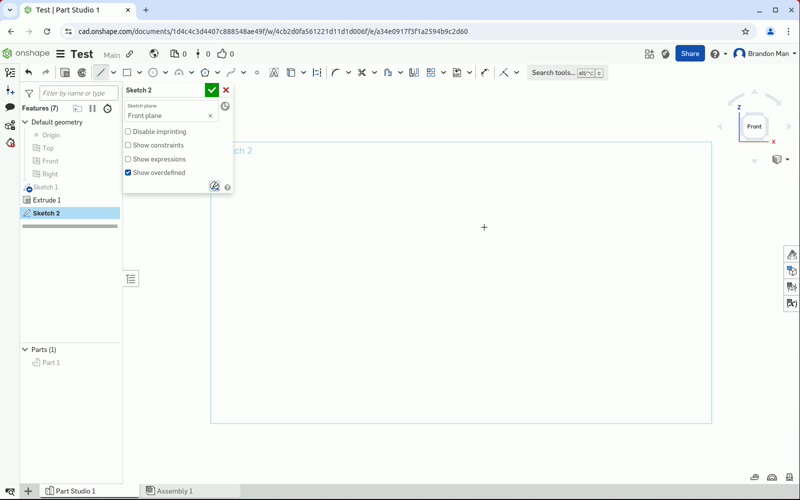
key_up(shift)
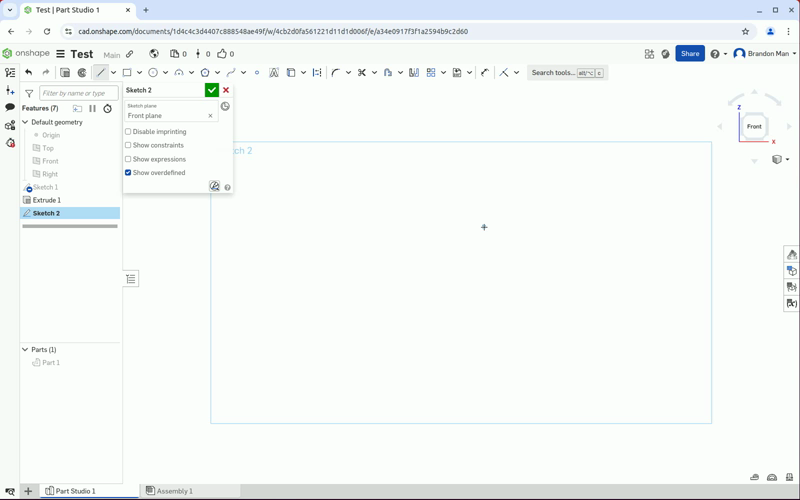
key_down(shift)
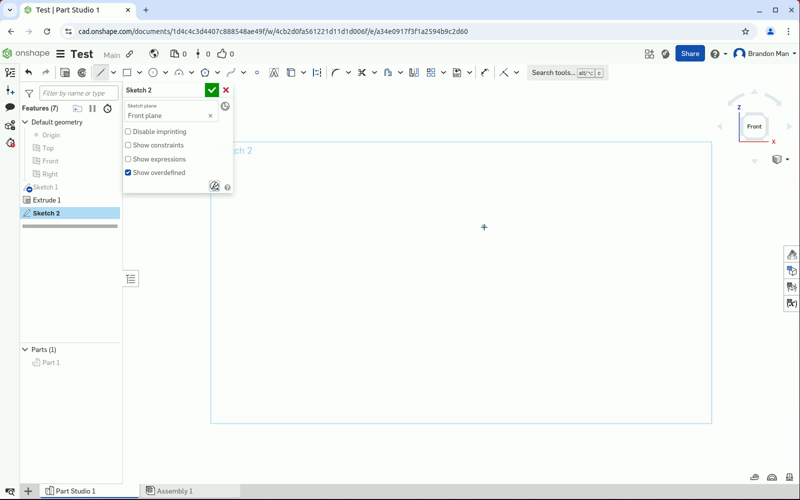
mouse_move(514, 226)
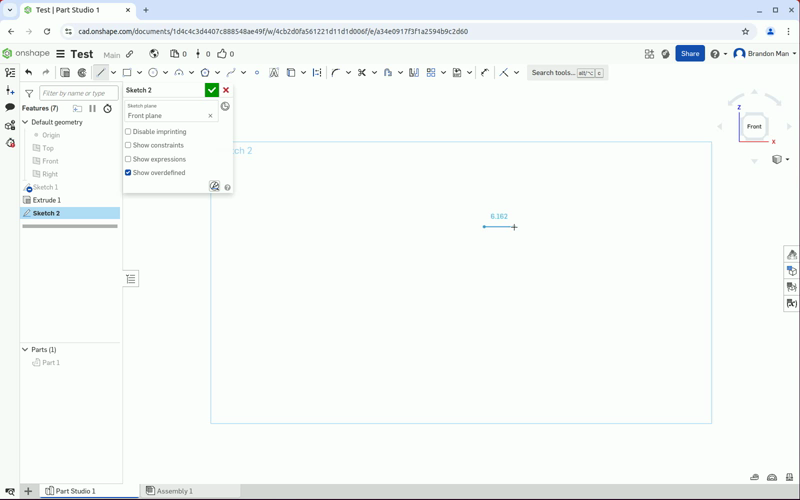
mouse_move(536, 226)
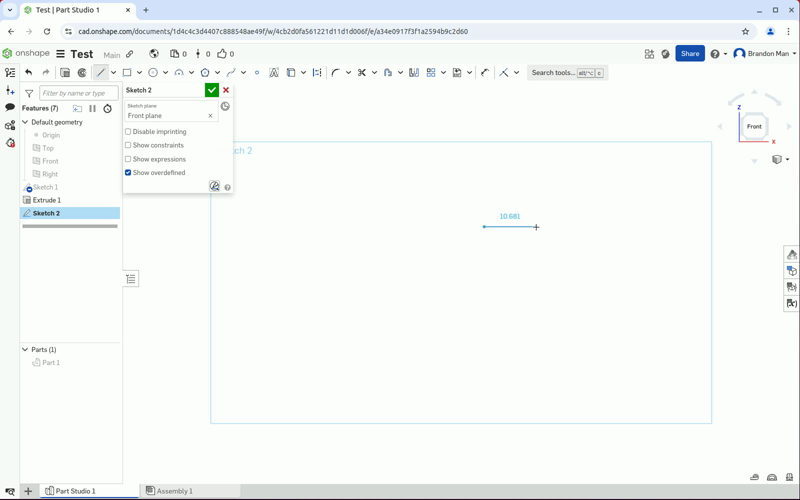
click(536, 226)
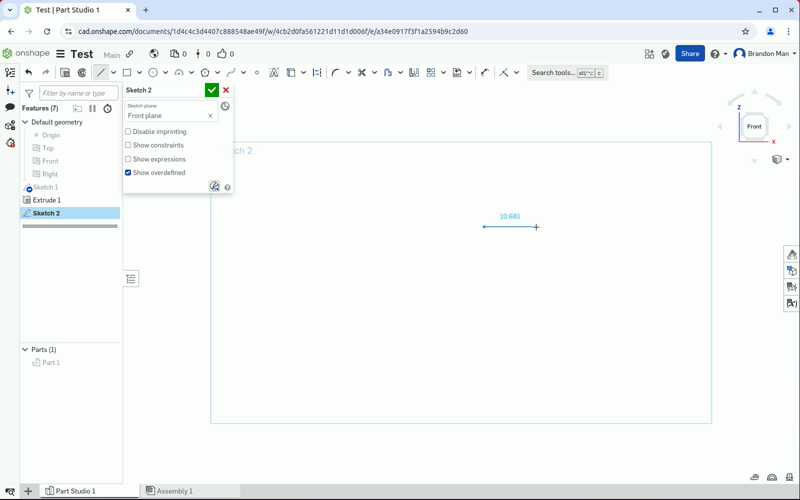
key_up(shift)
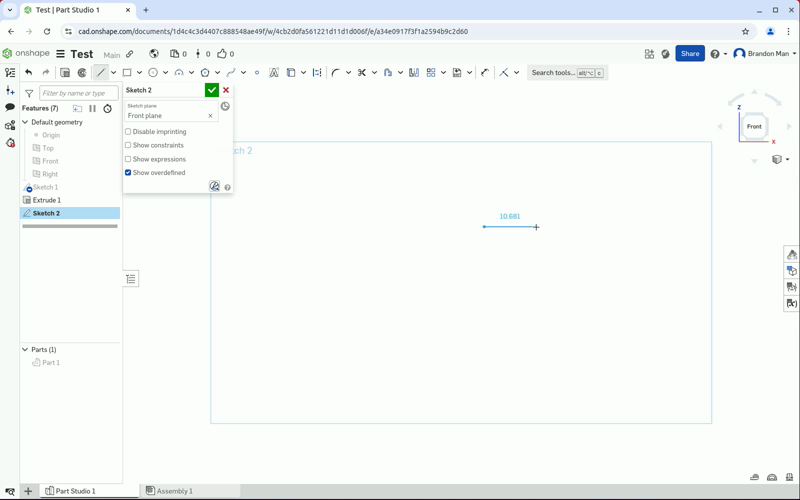
key_down(shift)
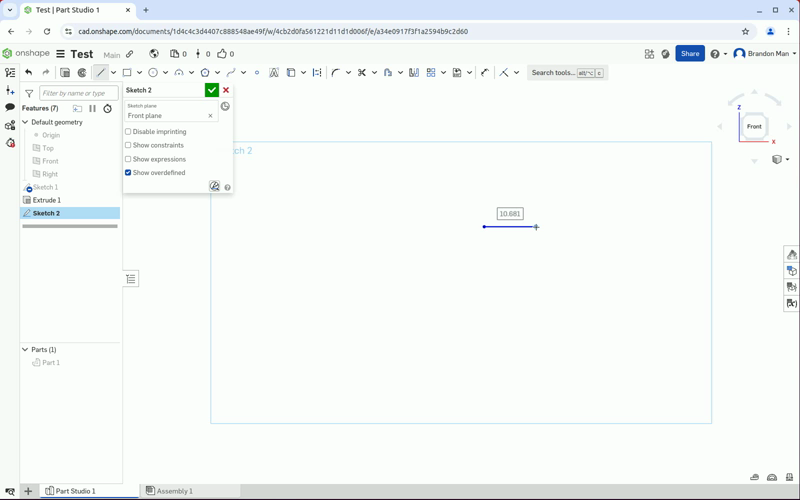
mouse_move(566, 226)
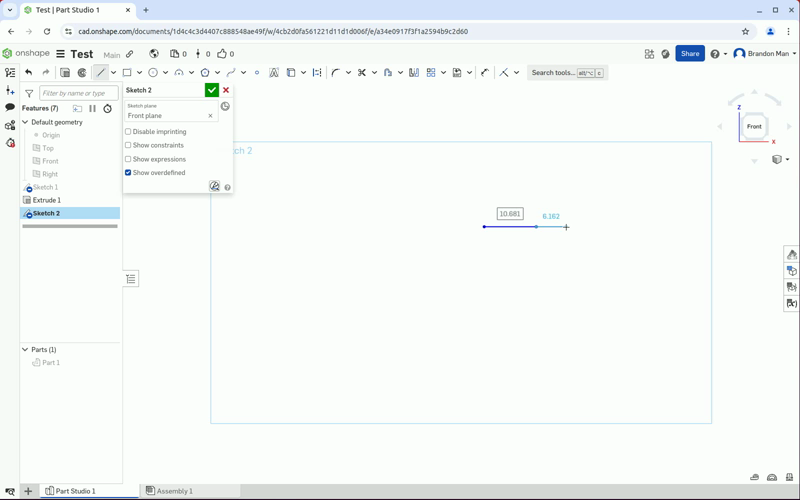
mouse_move(536, 187)
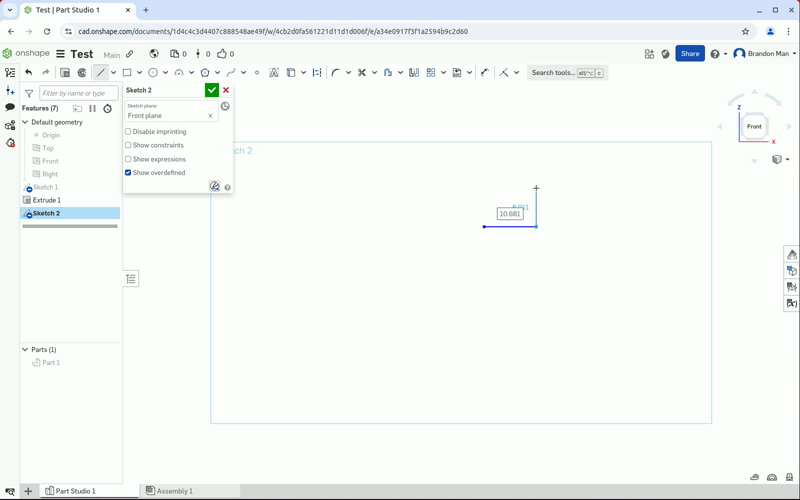
click(536, 187)
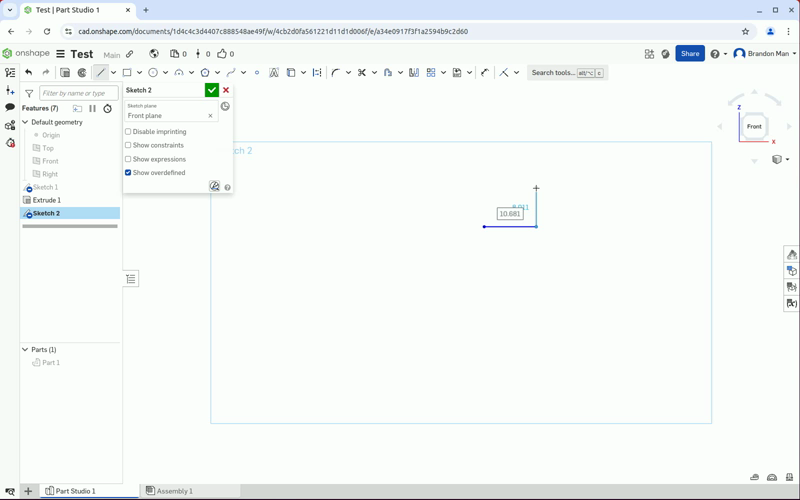
key_up(shift)
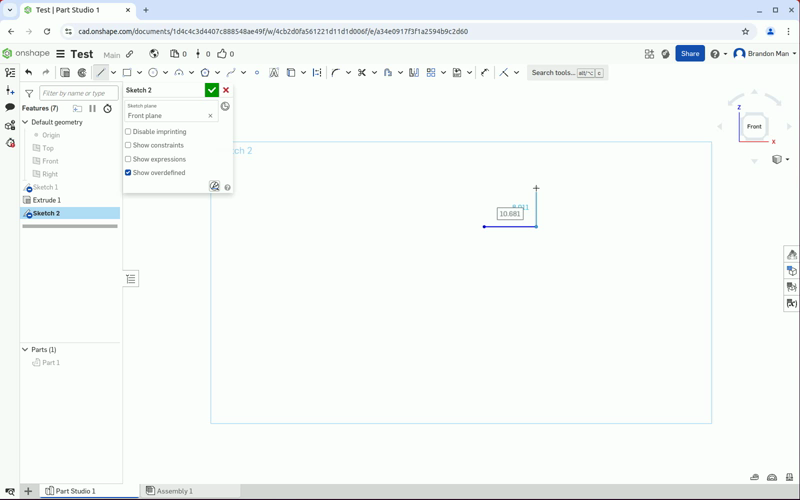
key_down(shift)
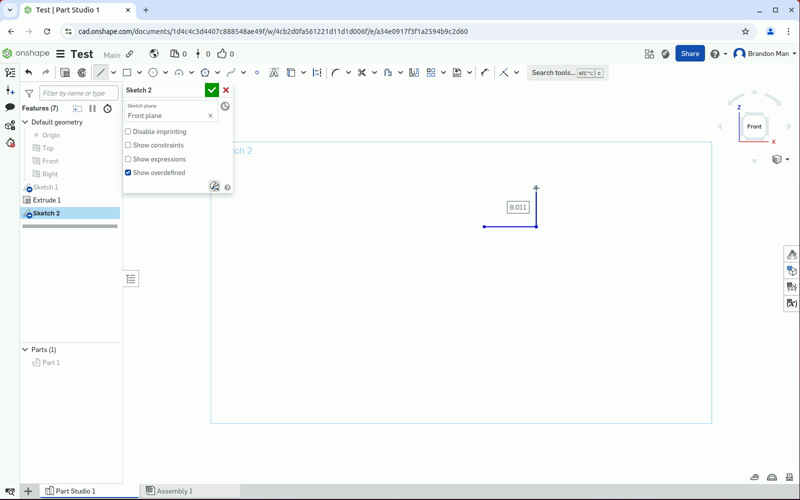
mouse_move(566, 187)
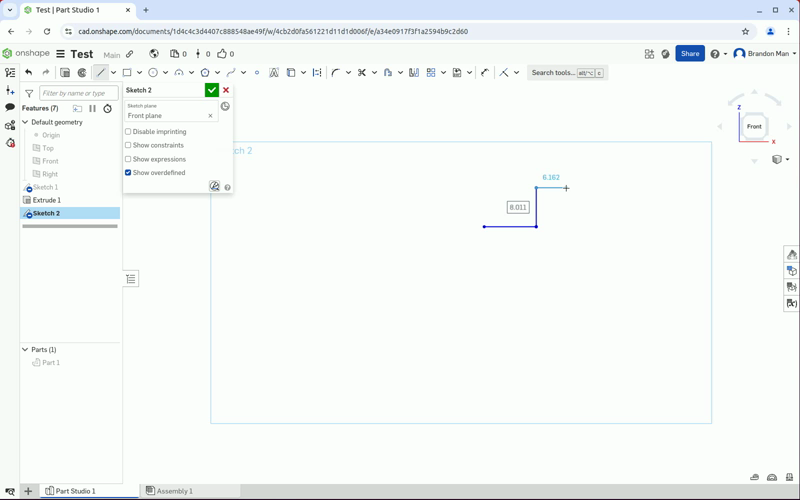
mouse_move(484, 187)
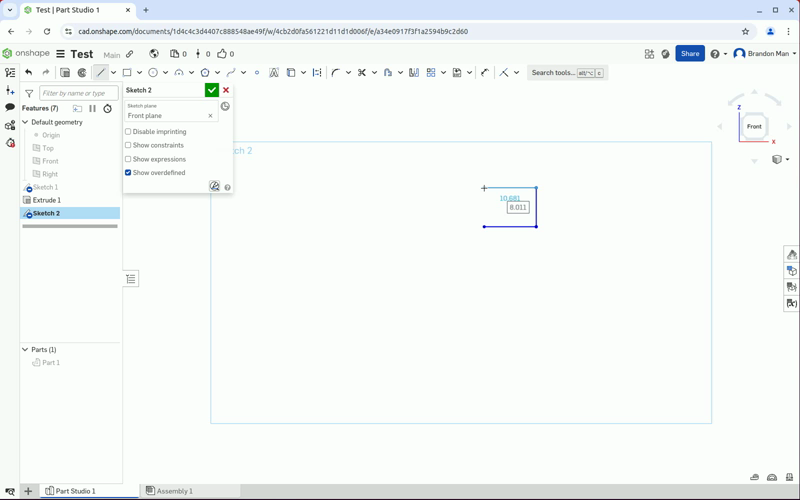
click(484, 187)
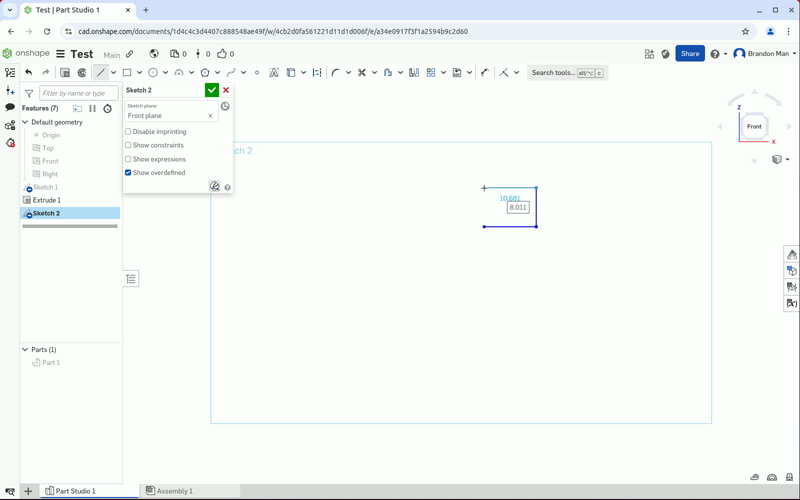
key_up(shift)
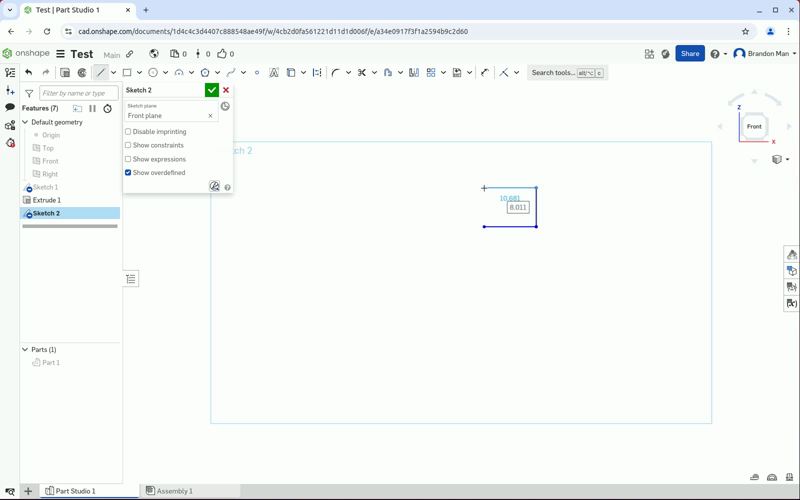
mouse_move(514, 187)
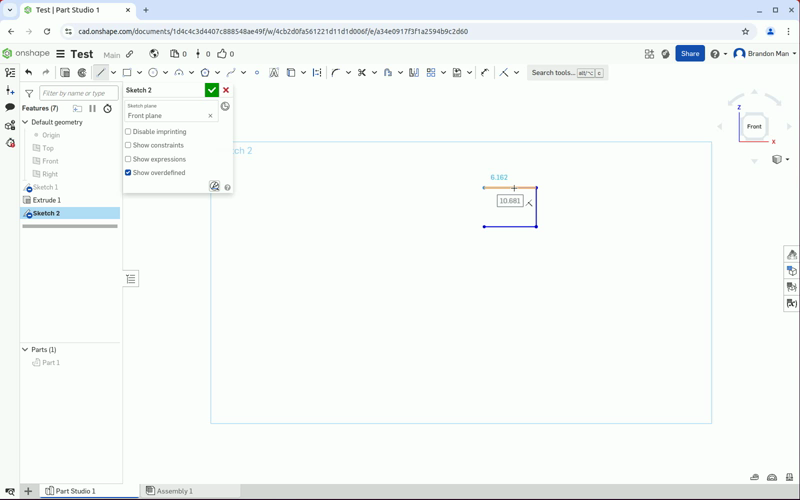
key_down(shift)
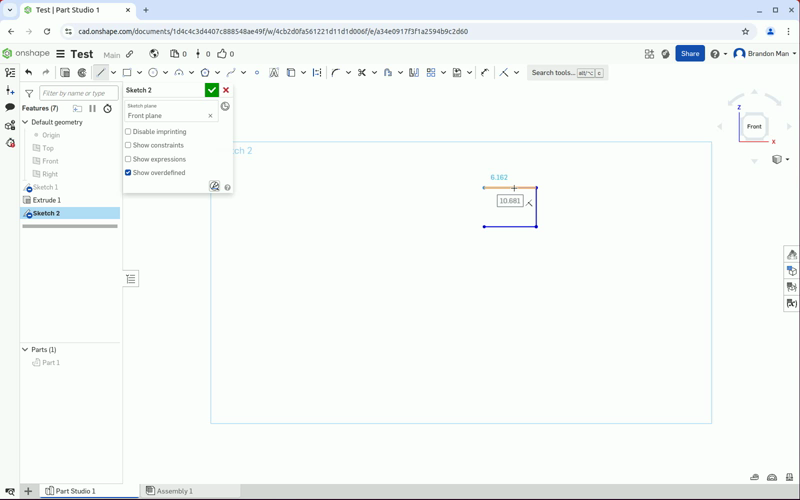
mouse_move(484, 226)
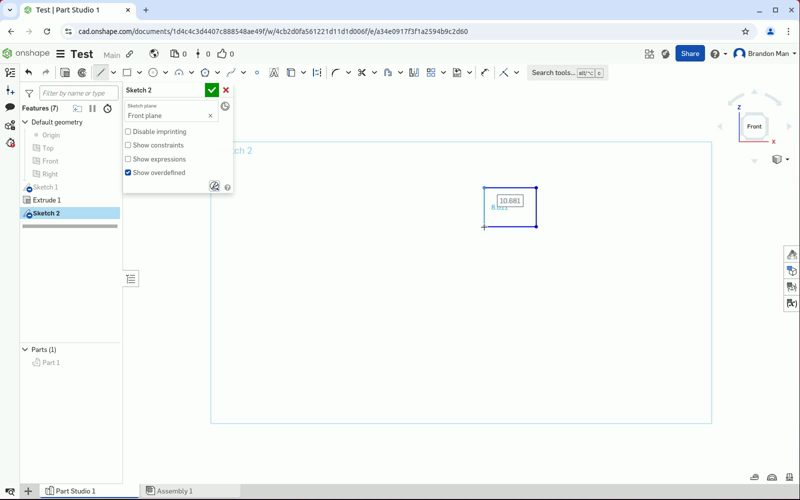
key_up(shift)
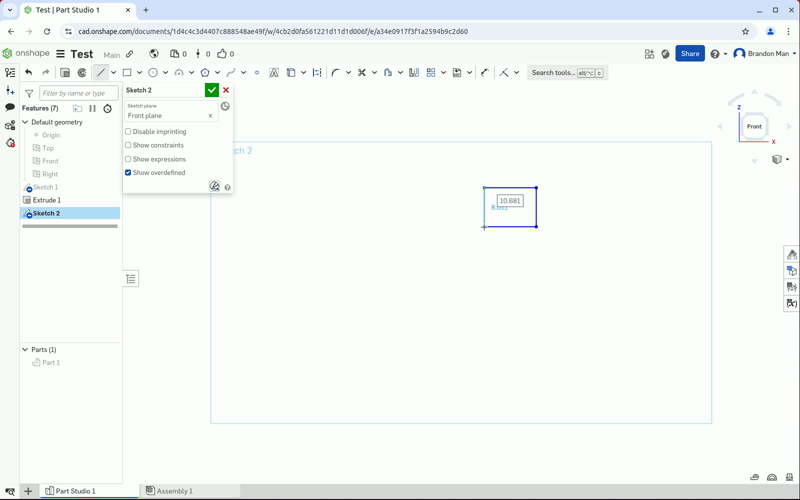
click(484, 226)
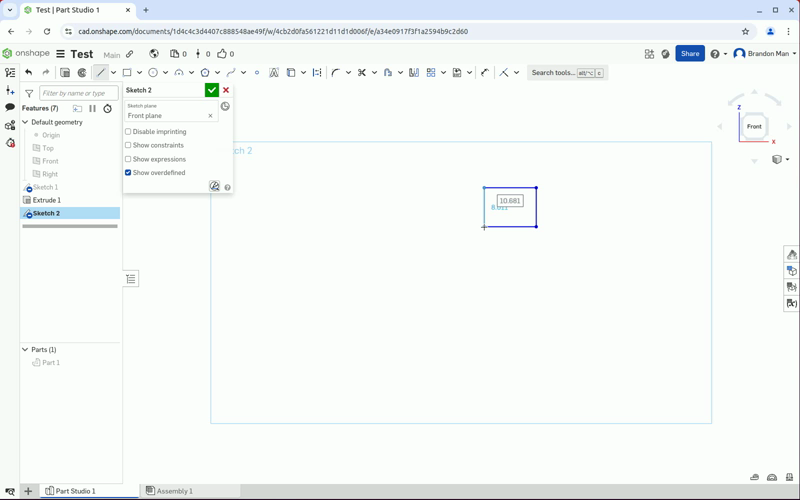
key(esc)
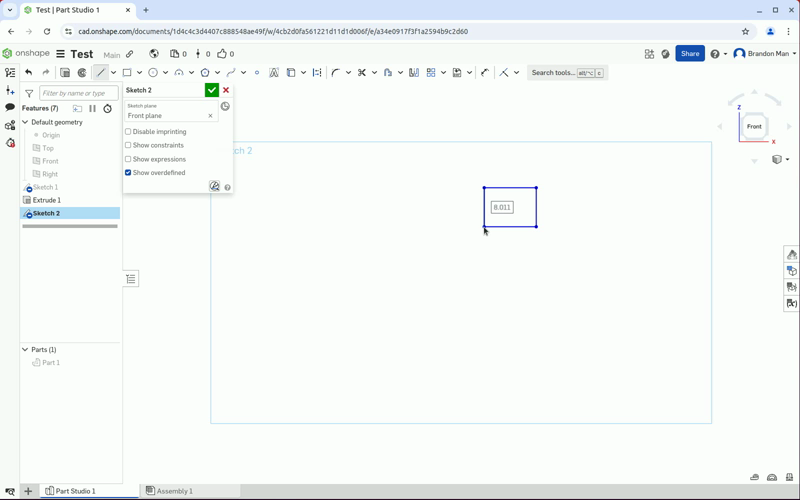
mouse_move(507, 218)
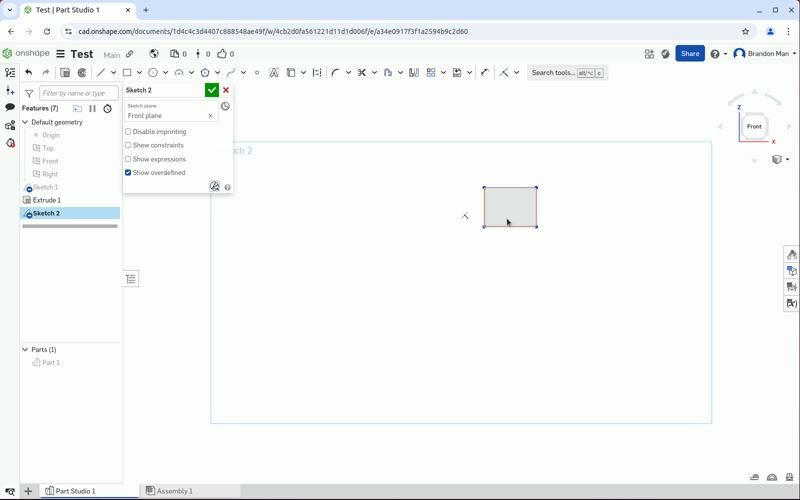
click(507, 218)
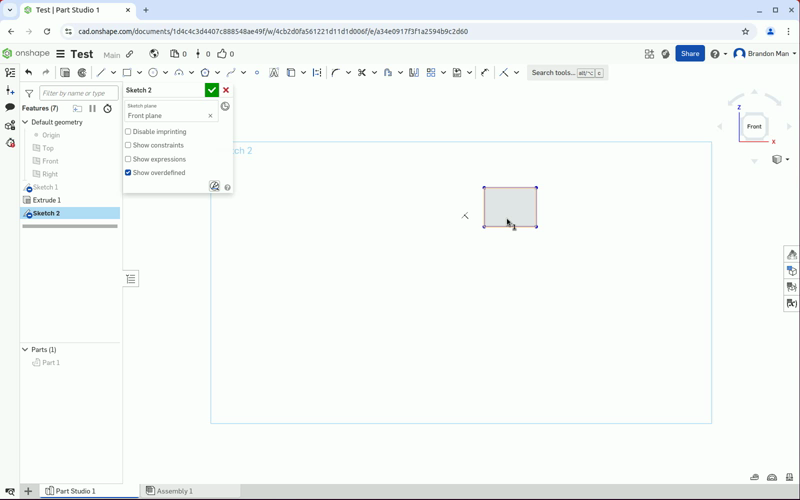
mouse_move(73, 352)
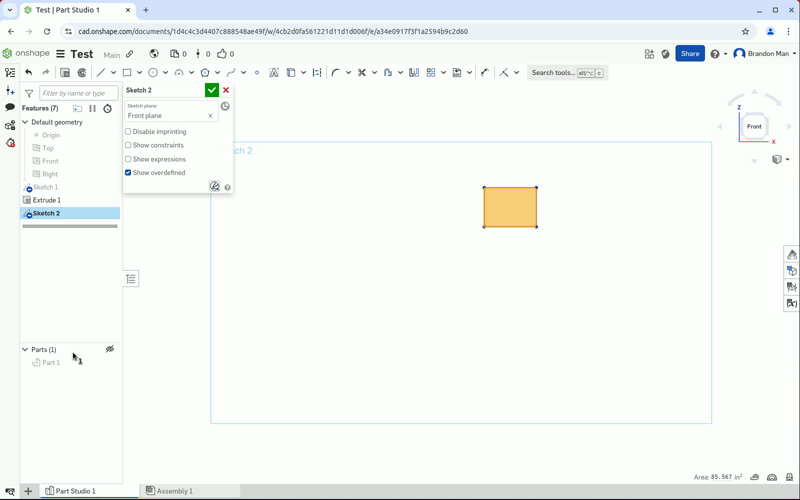
key(shift+y)
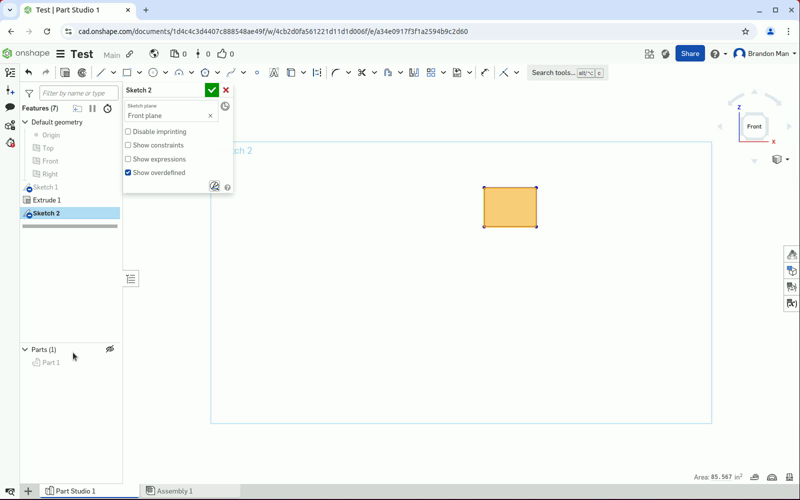
key(shift+e)
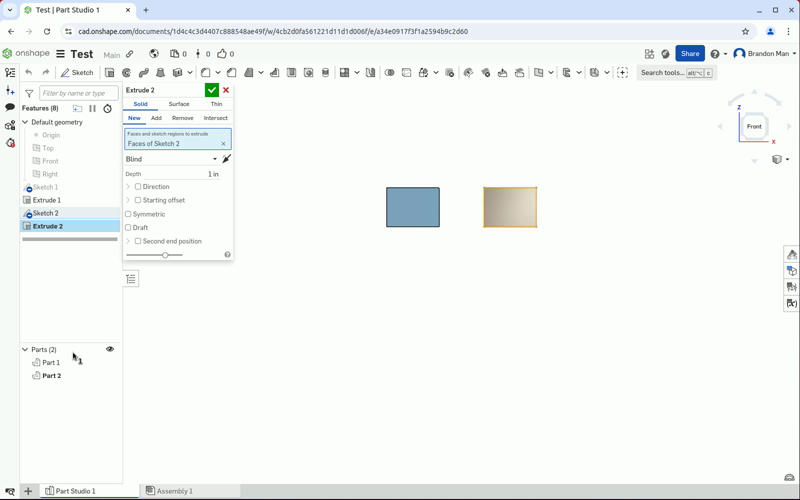
mouse_move(143, 106)
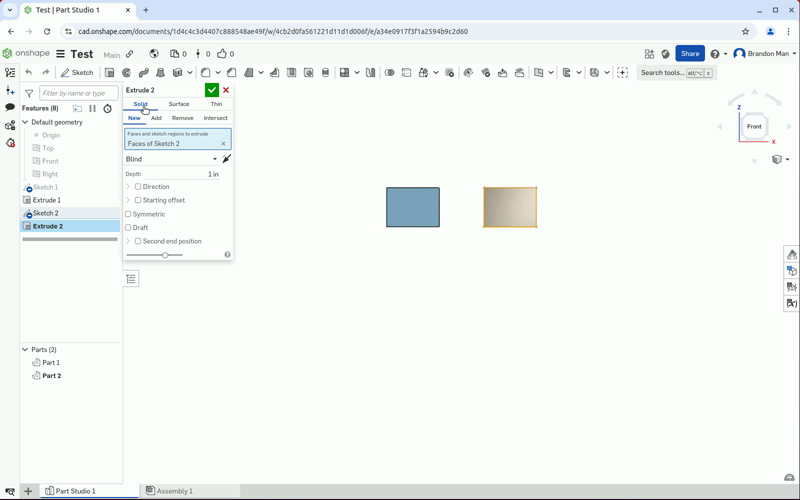
click(143, 106)
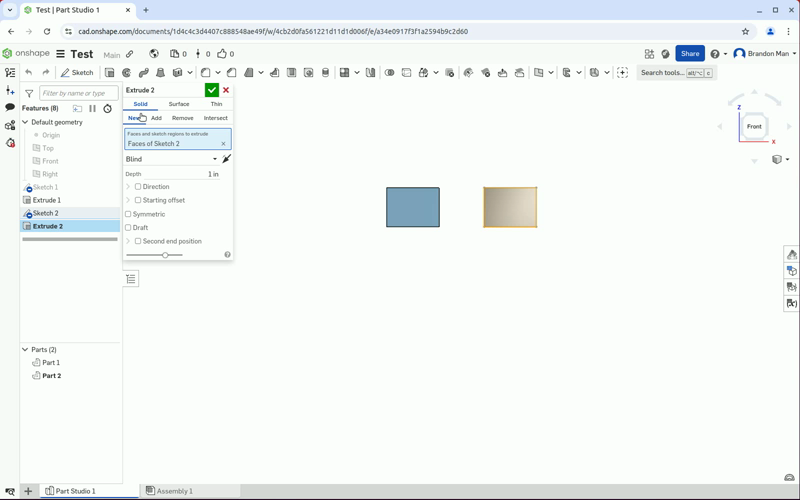
mouse_move(137, 120)
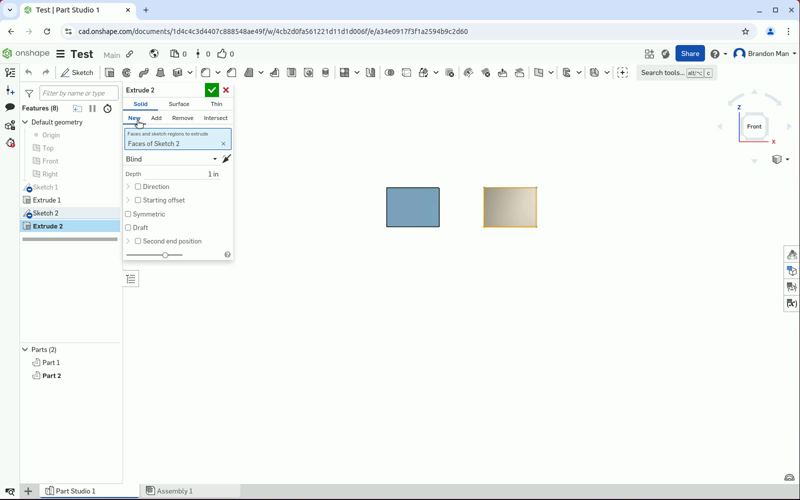
click(137, 120)
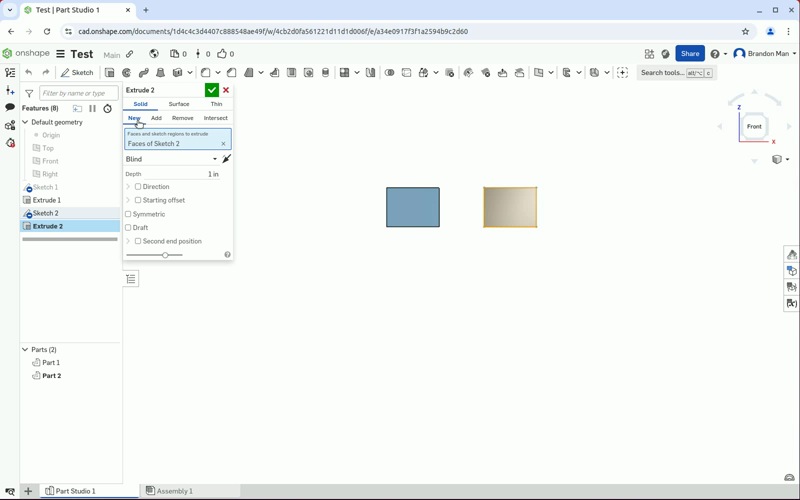
key(tab, 4)
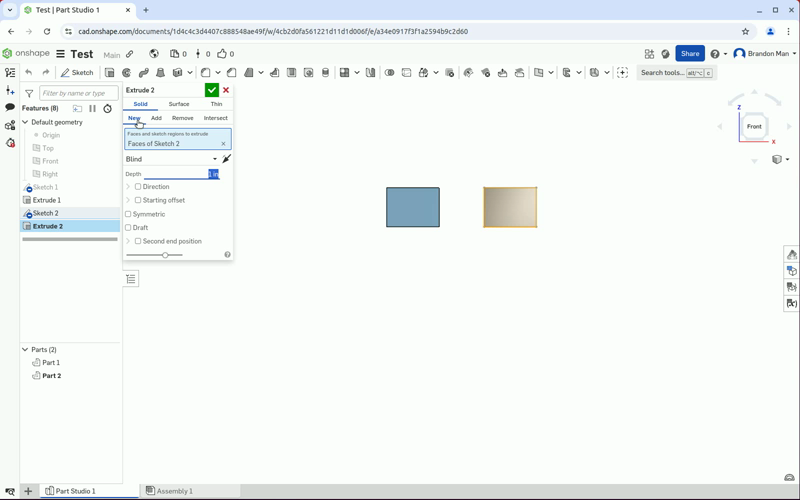
text(7.943)
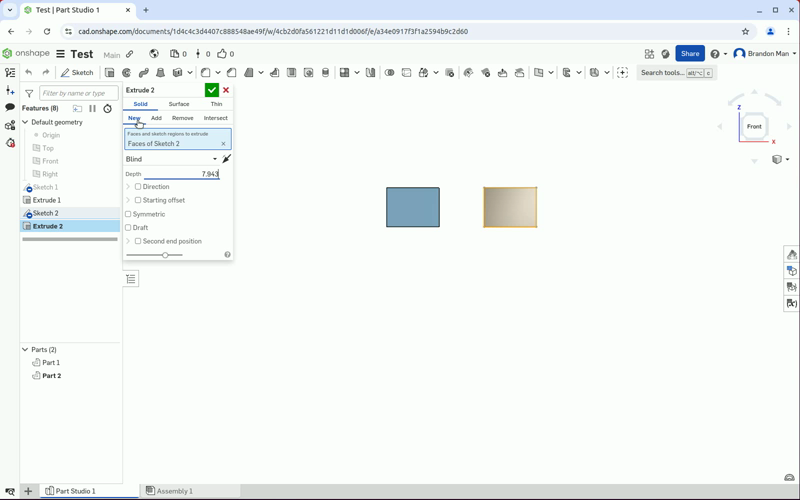
key(enter)
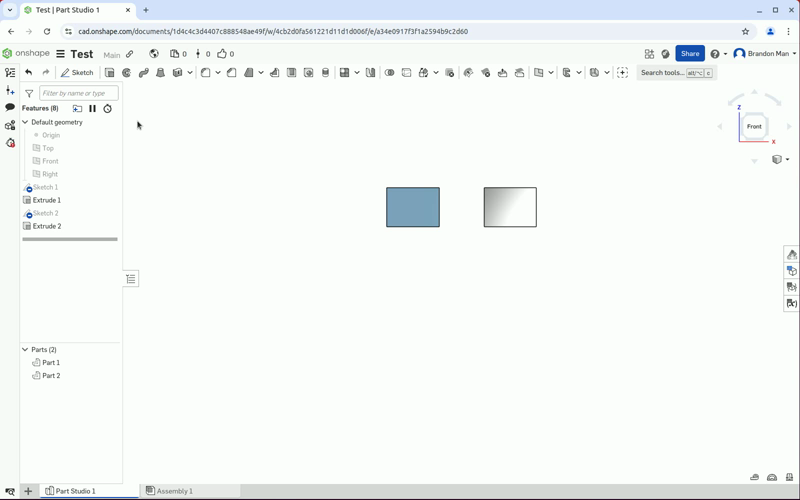
key(shift+h)
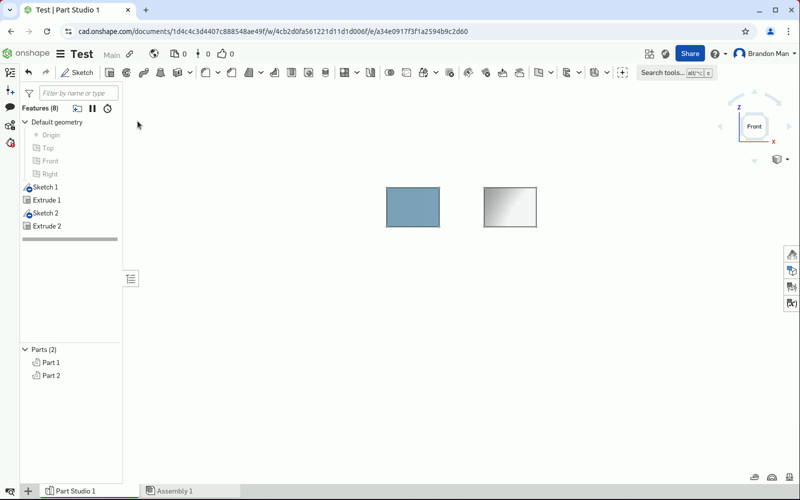
key(shift+h)
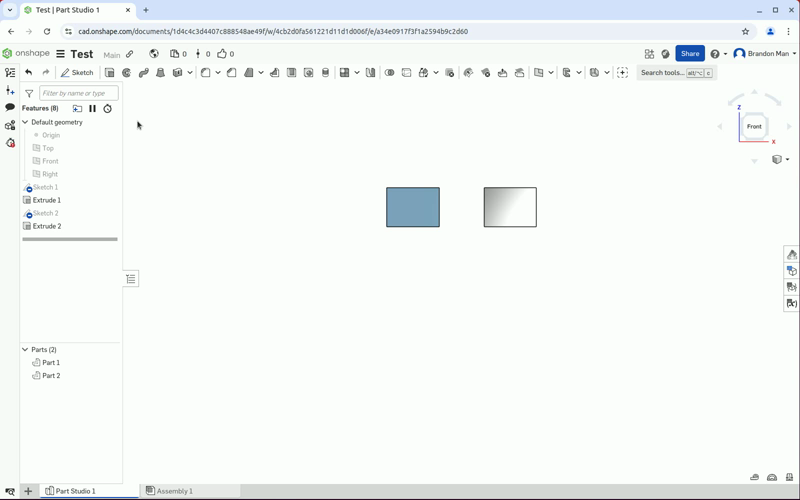
mouse_move(73, 189)
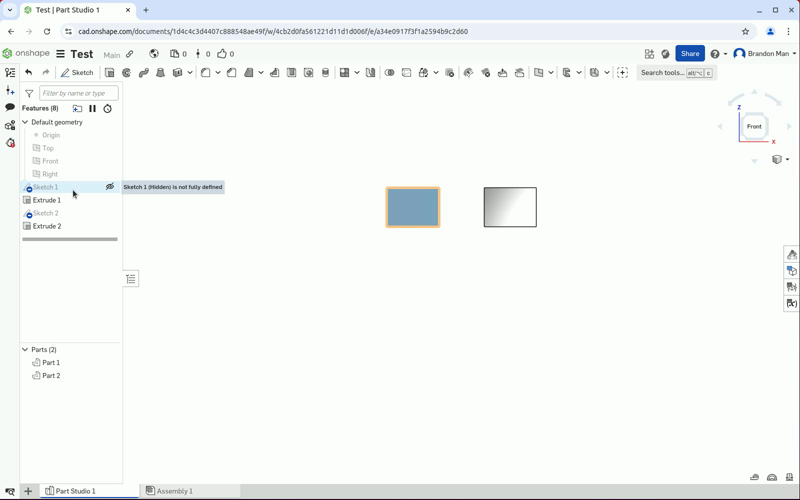
click(73, 189)
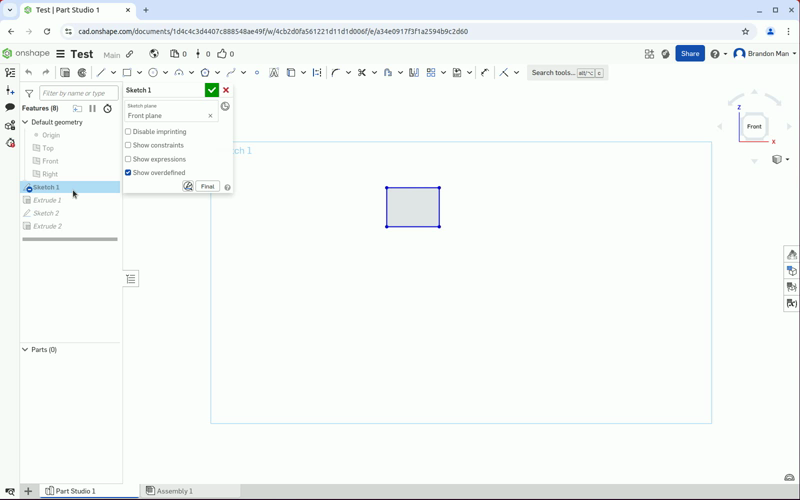
mouse_move(229, 92)
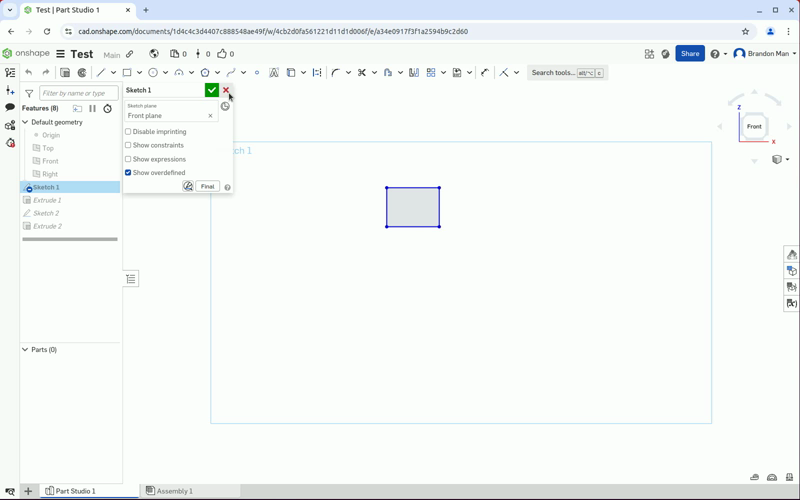
click(229, 92)
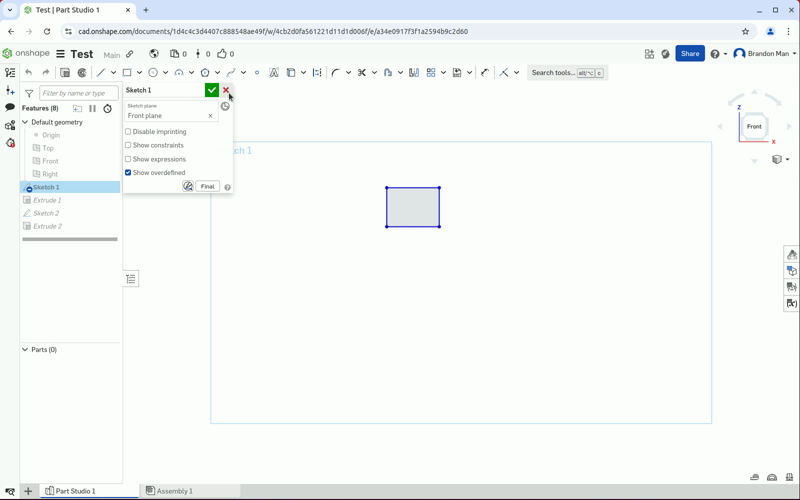
key(shift+s)
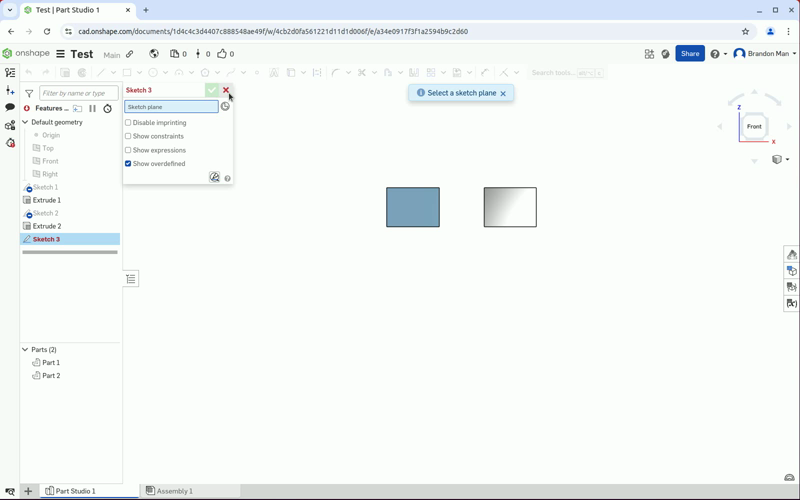
mouse_move(73, 163)
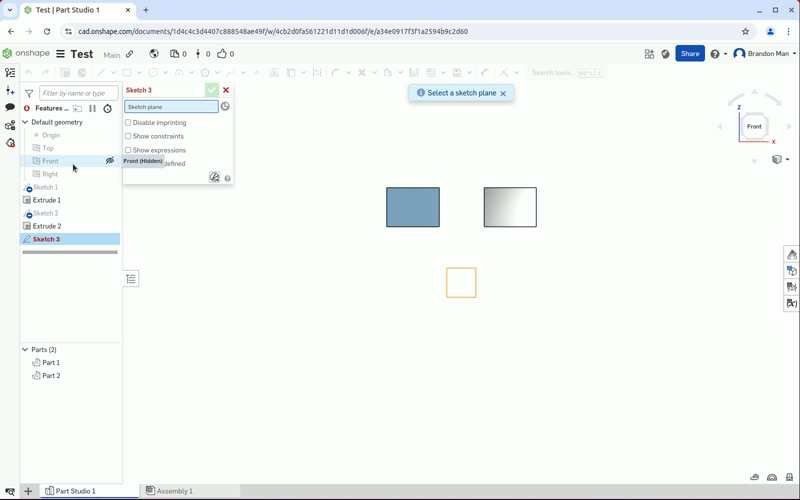
click(73, 163)
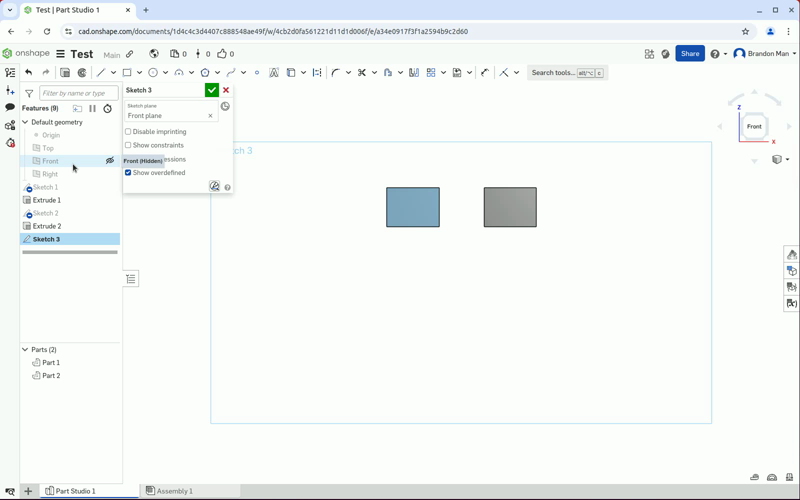
mouse_move(73, 352)
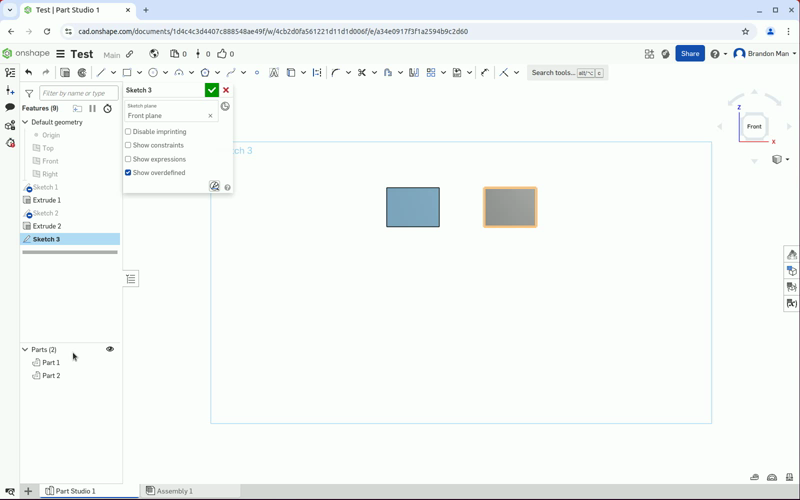
key(y)
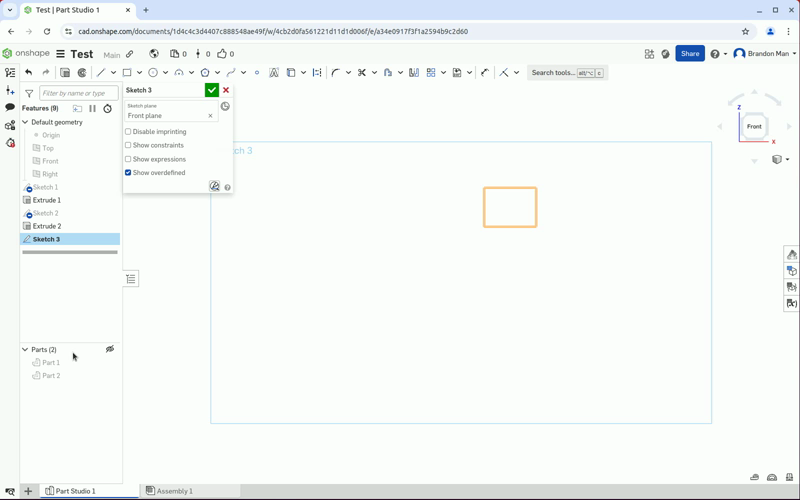
key(l)
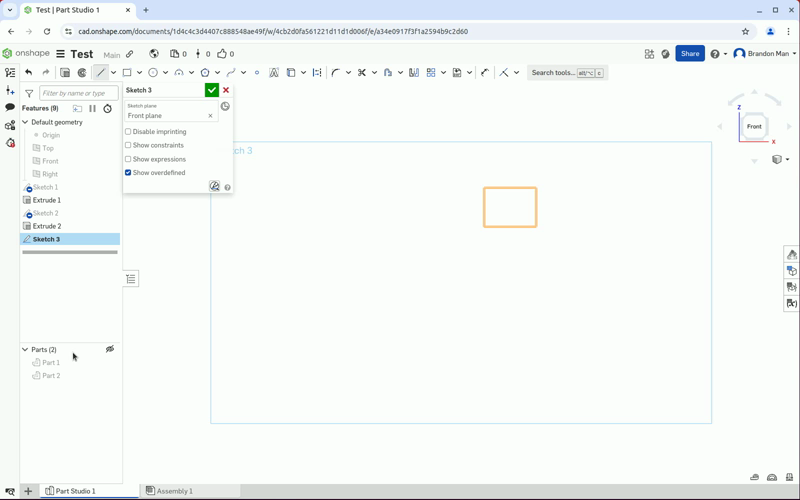
key_down(shift)
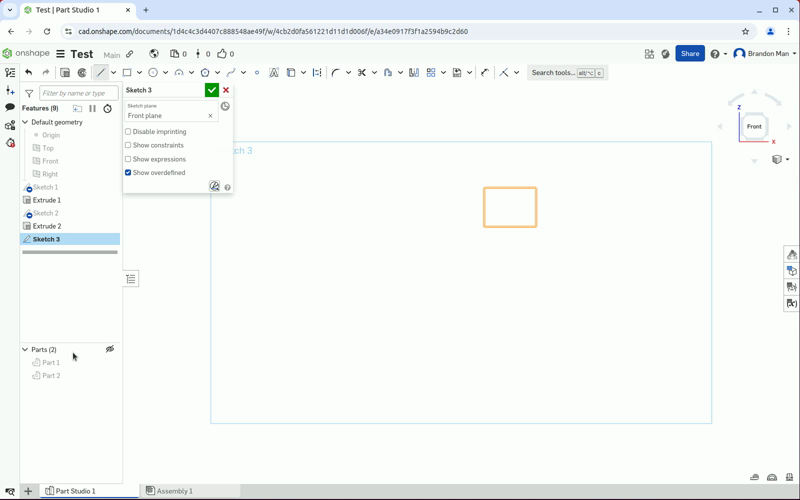
mouse_move(460, 264)
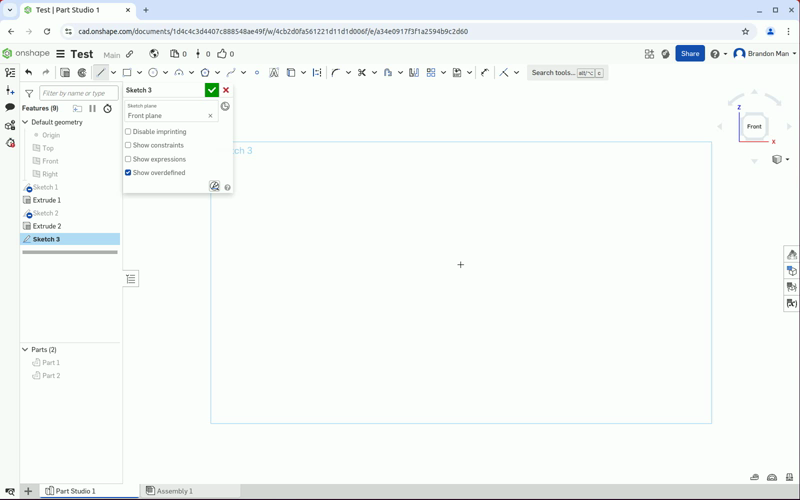
click(460, 264)
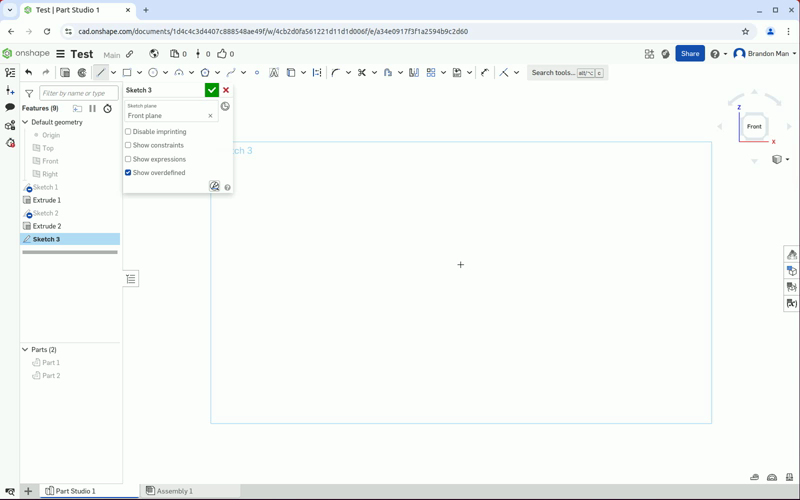
key_up(shift)
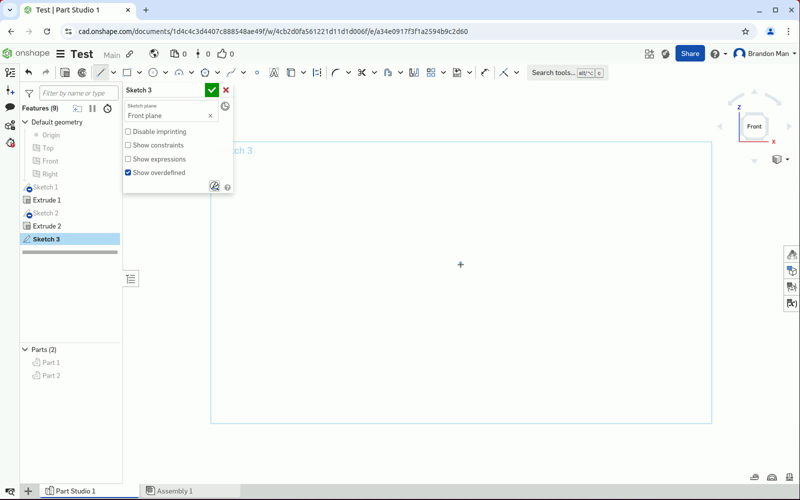
key_down(shift)
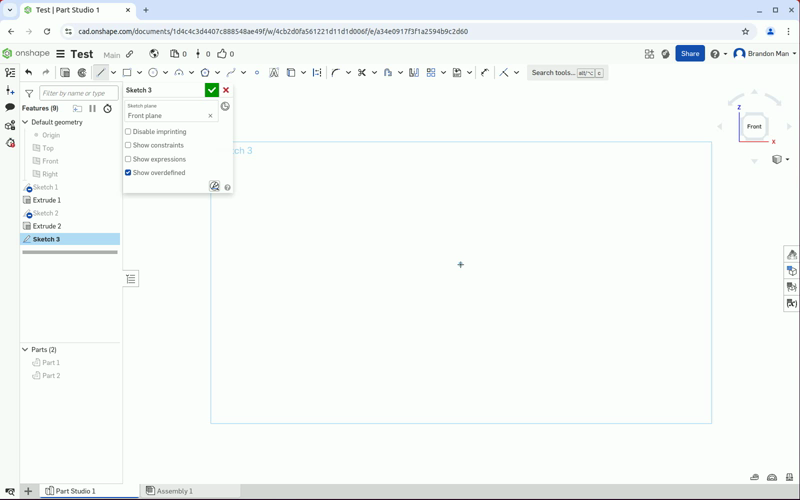
mouse_move(490, 264)
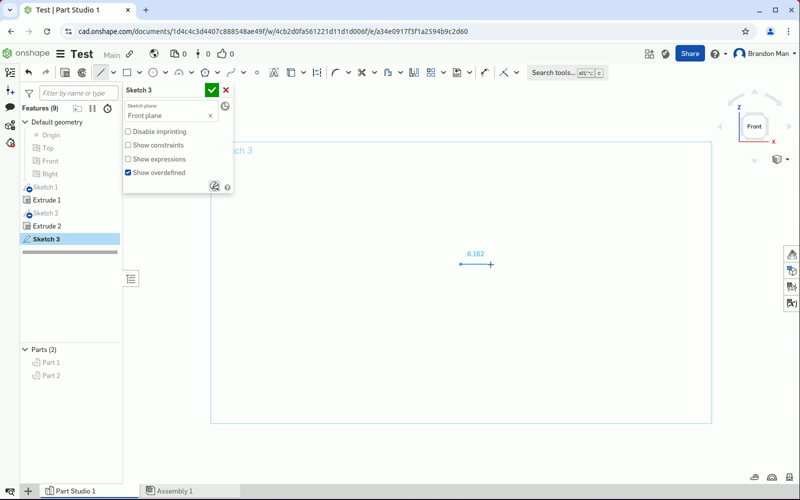
mouse_move(495, 264)
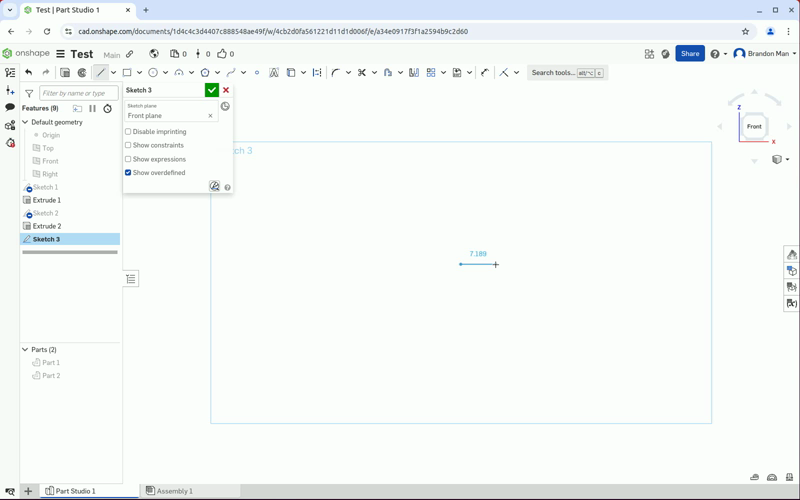
click(495, 264)
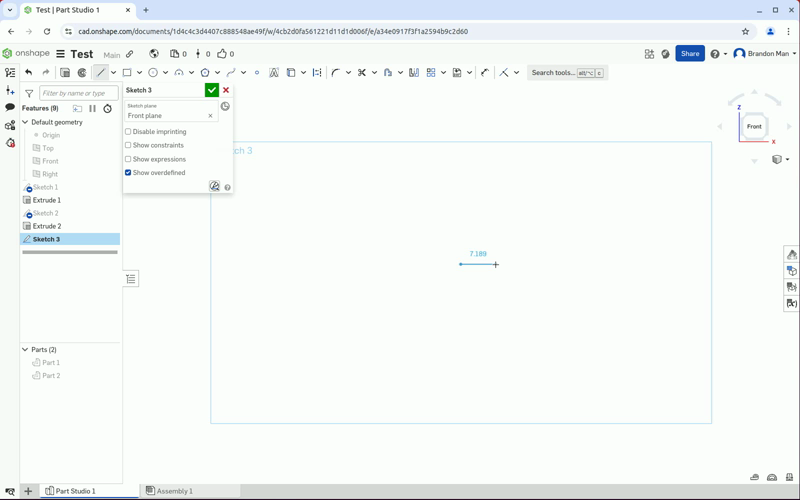
key_up(shift)
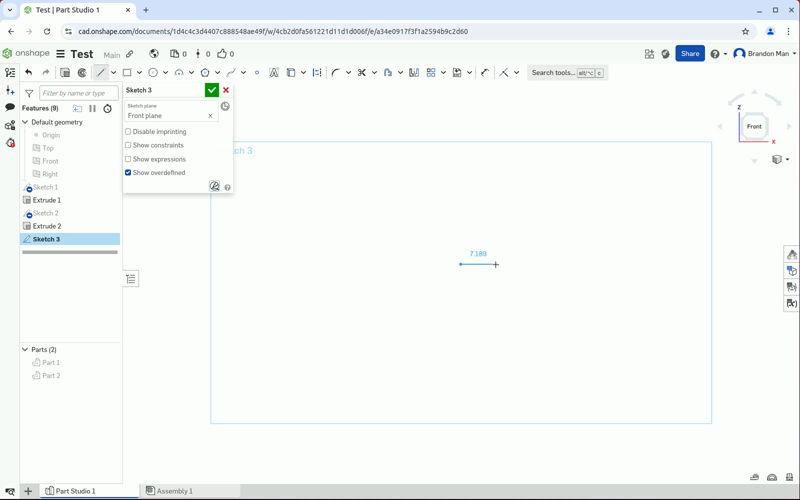
key(esc)
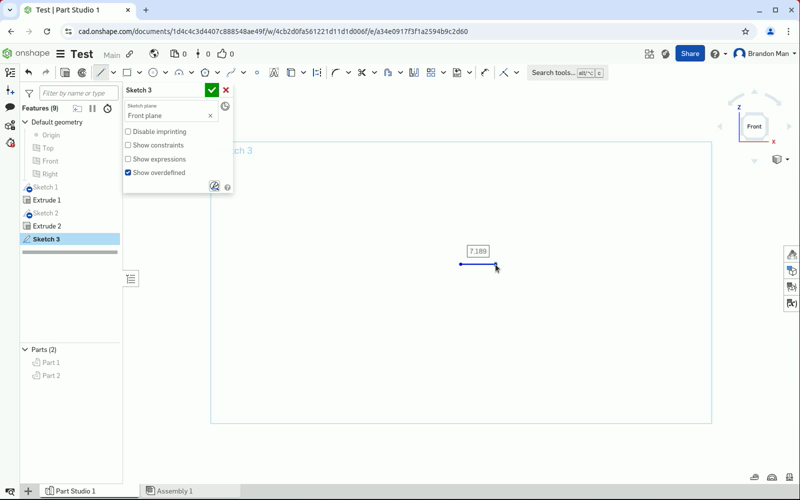
key(a)
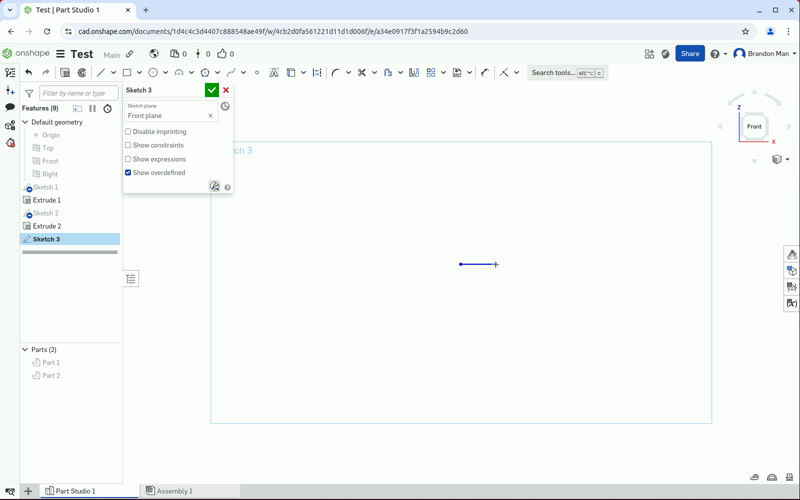
mouse_move(495, 264)
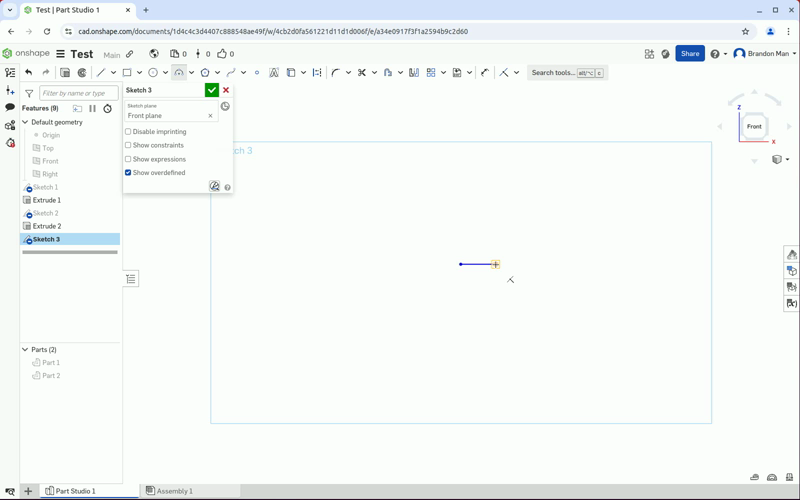
click(495, 264)
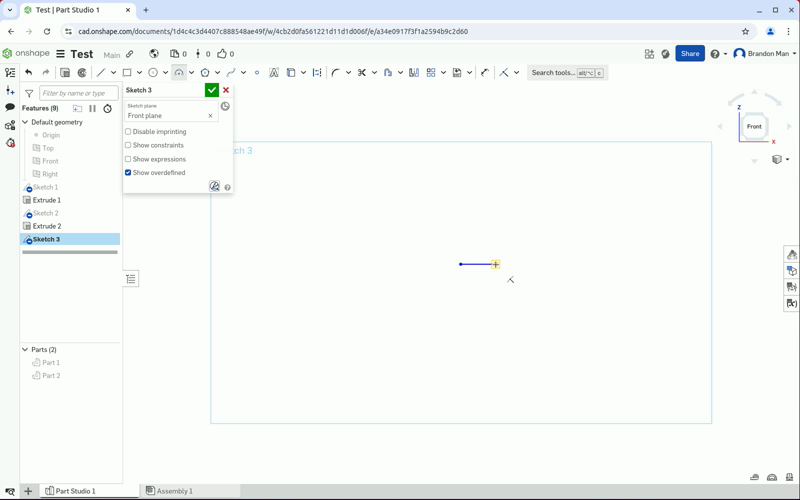
key_down(shift)
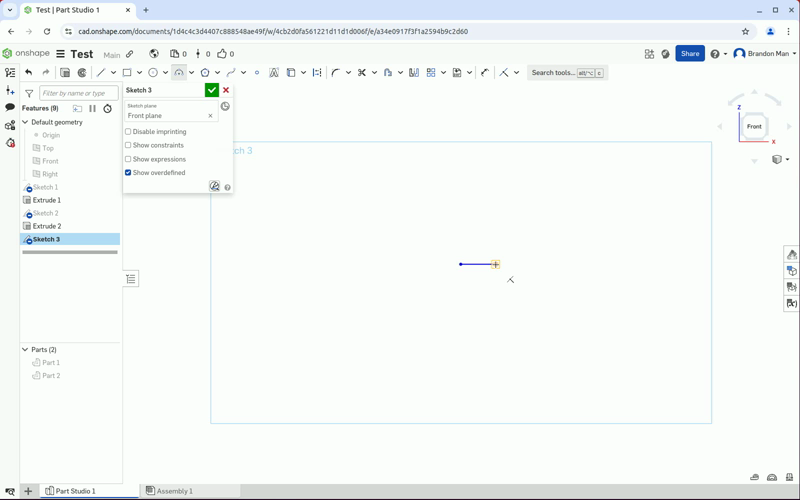
mouse_move(460, 243)
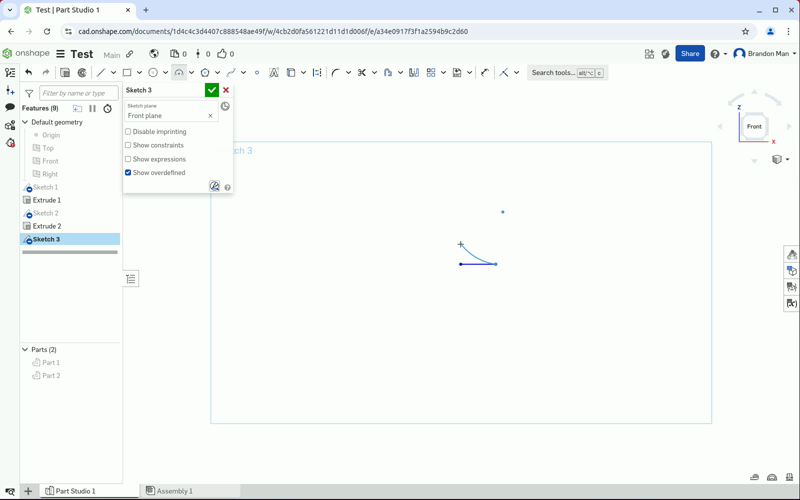
click(460, 243)
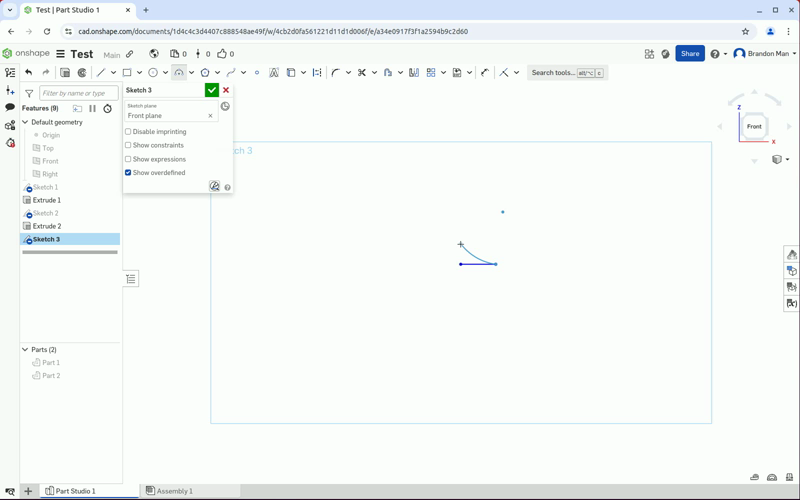
mouse_move(480, 249)
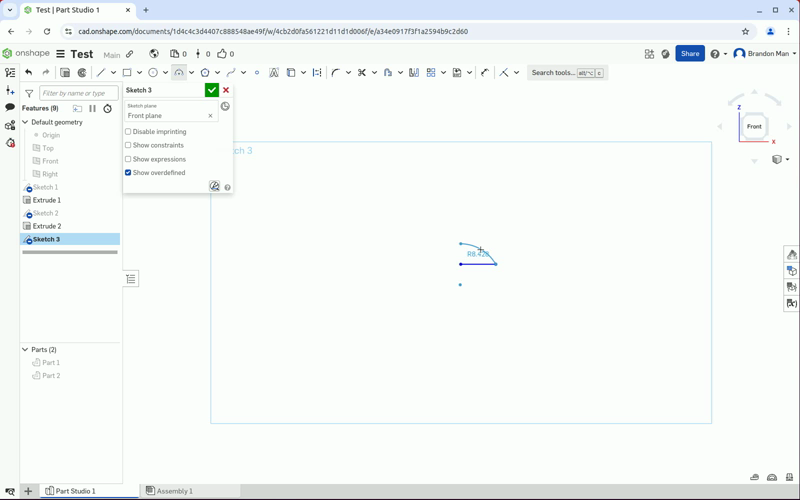
click(480, 249)
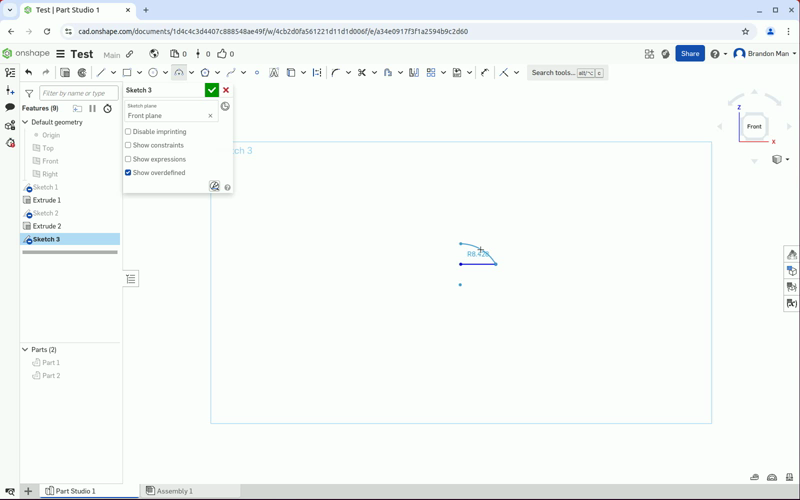
key_up(shift)
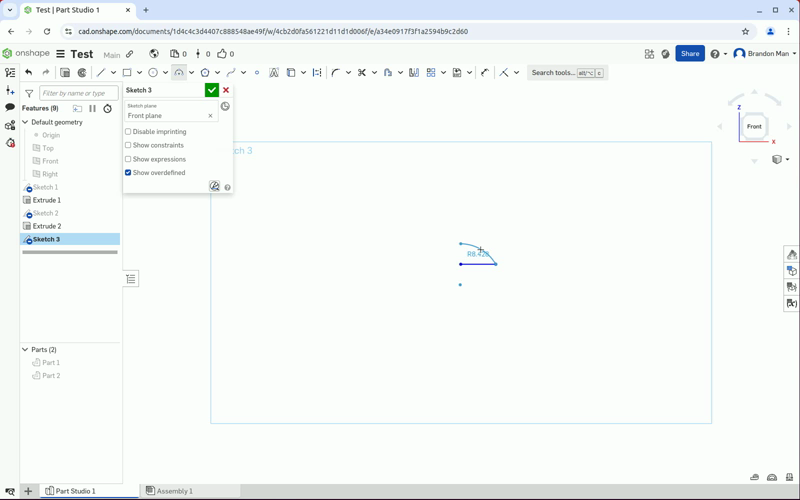
key(esc)
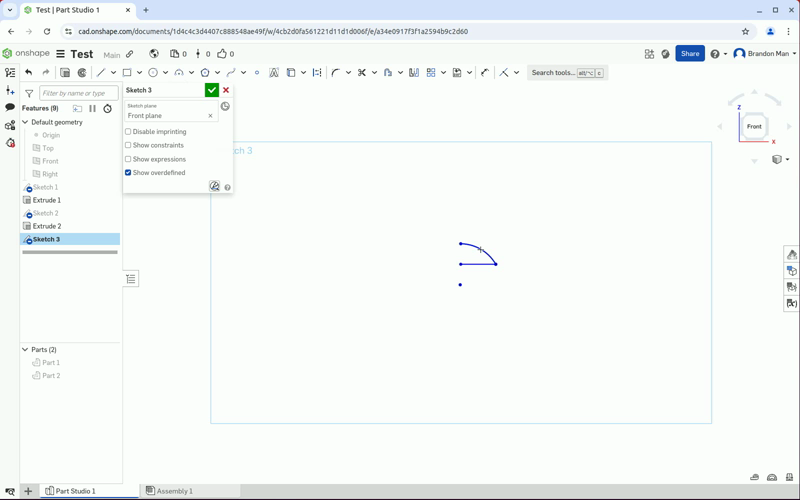
key(l)
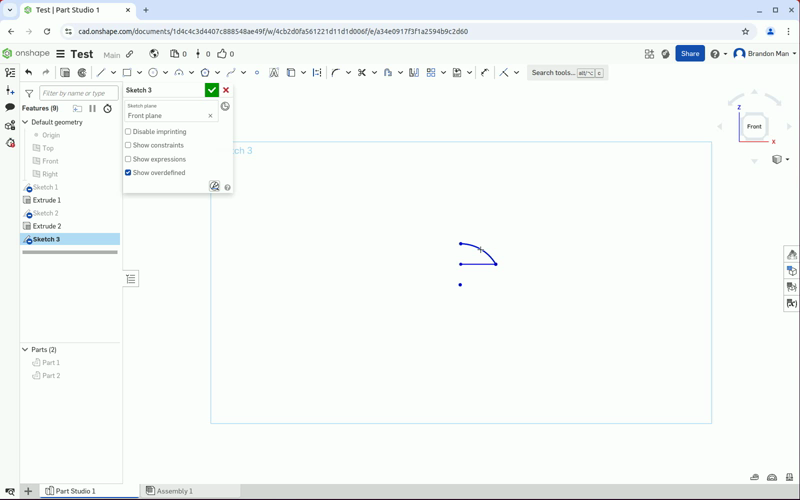
mouse_move(460, 243)
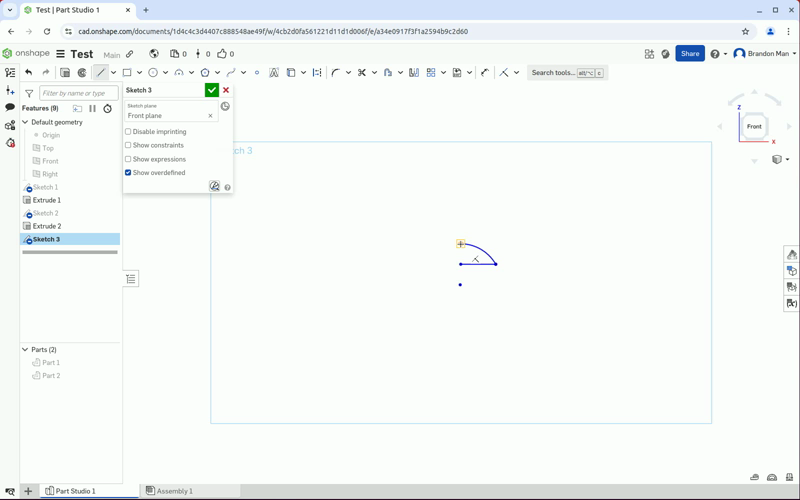
click(460, 243)
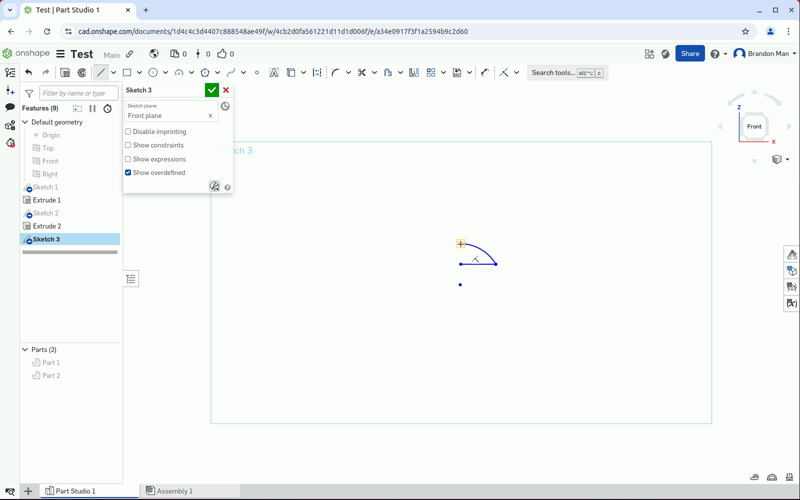
mouse_move(490, 243)
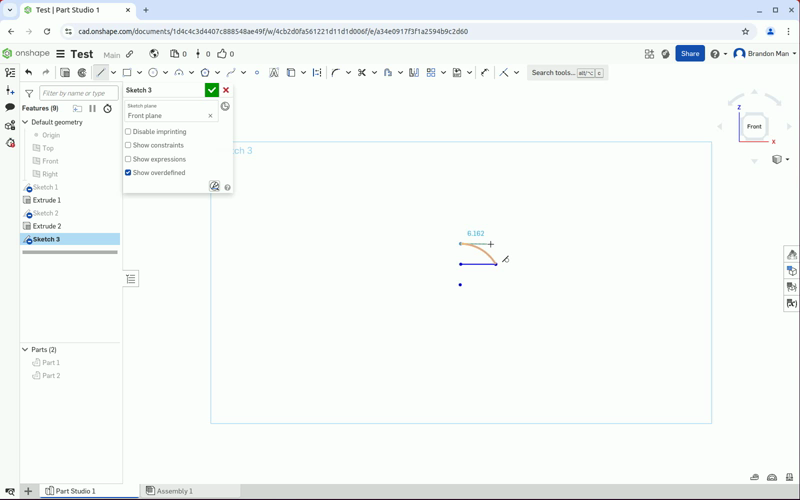
key_down(shift)
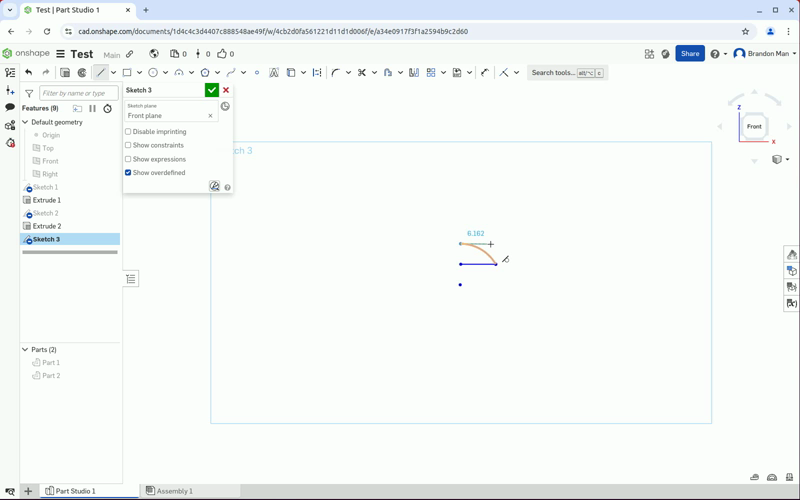
mouse_move(460, 264)
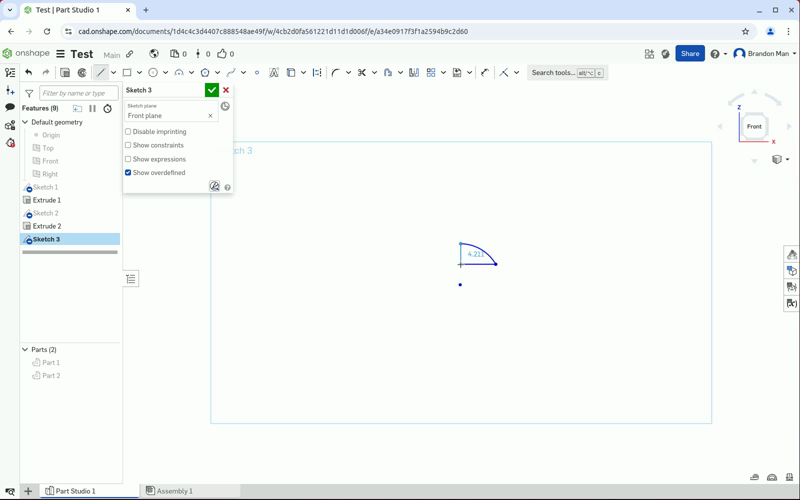
key_up(shift)
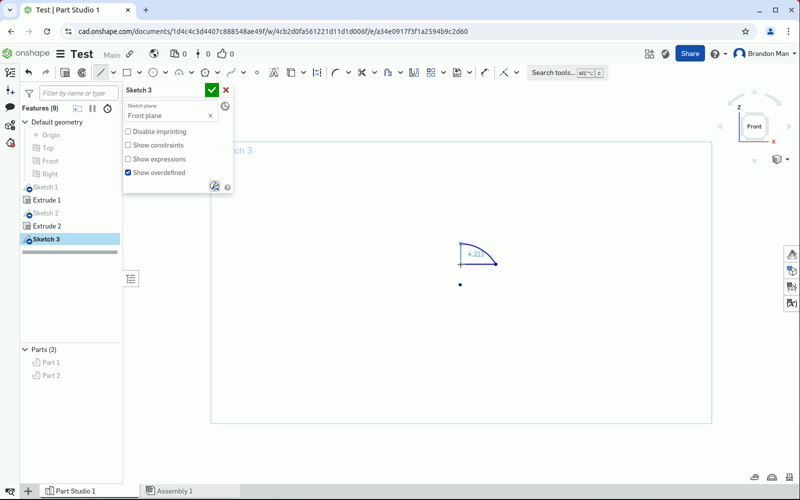
click(460, 264)
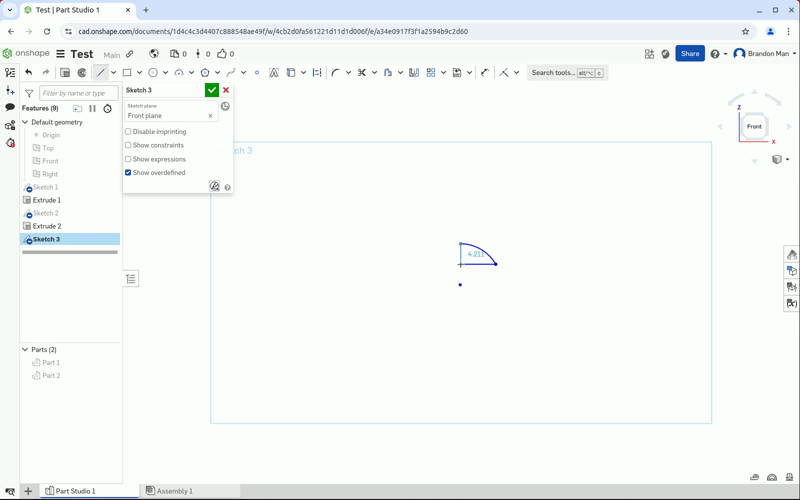
key(esc)
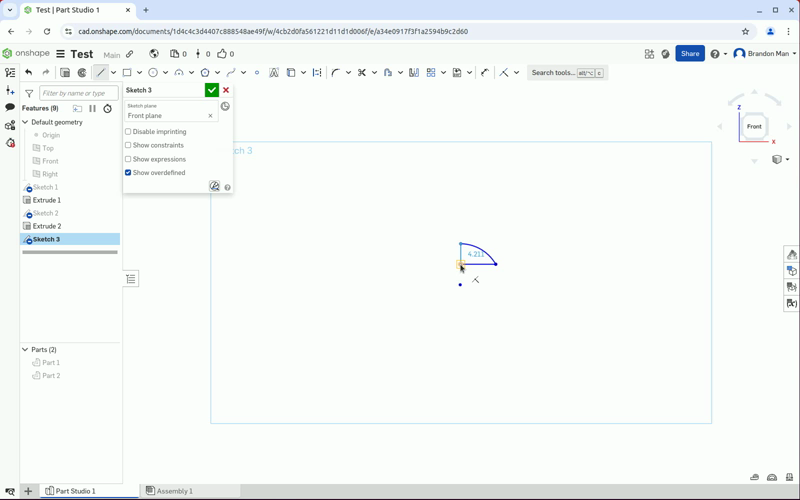
mouse_move(478, 261)
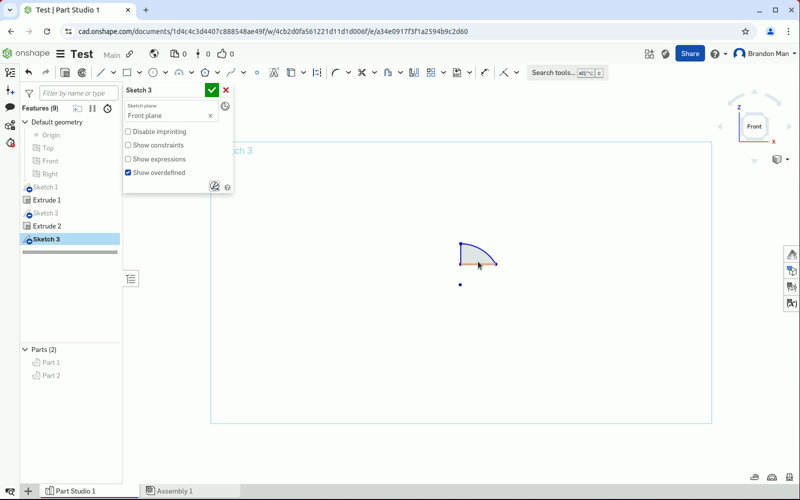
scroll(6)
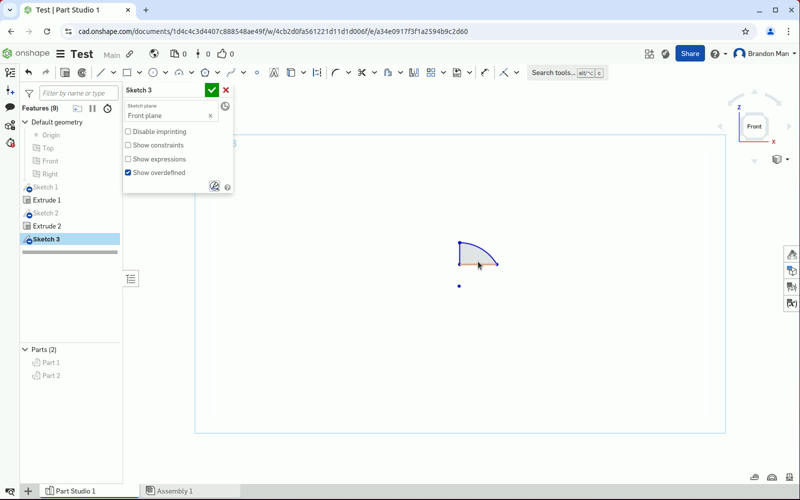
scroll(6)
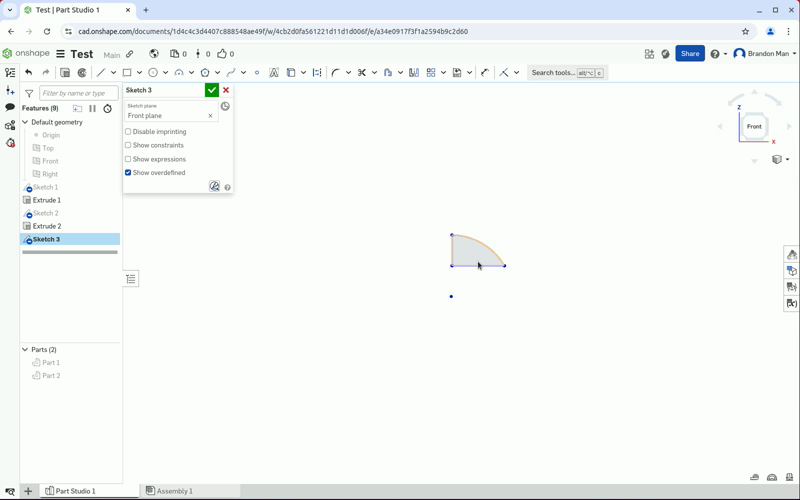
scroll(6)
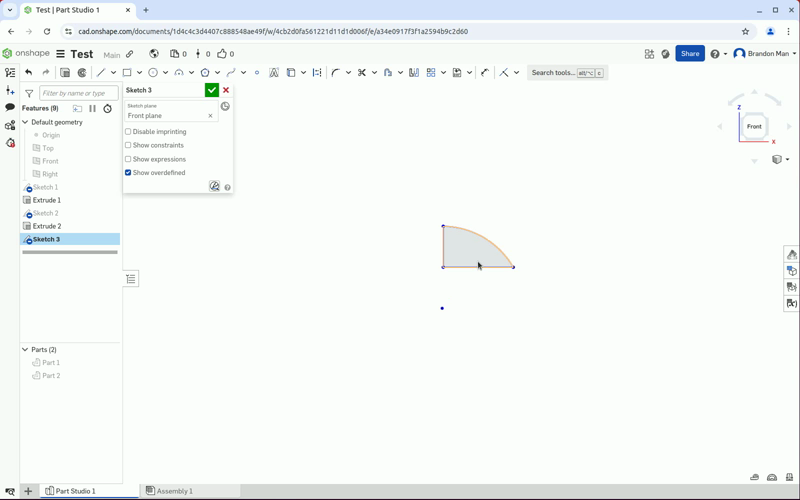
scroll(6)
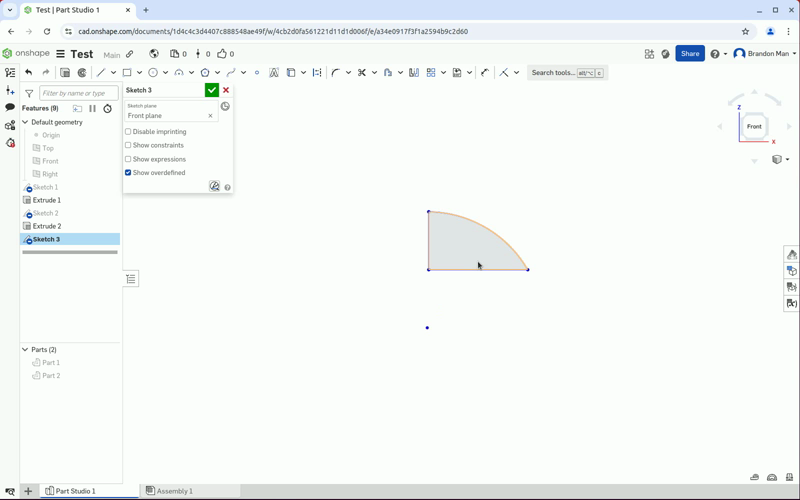
scroll(6)
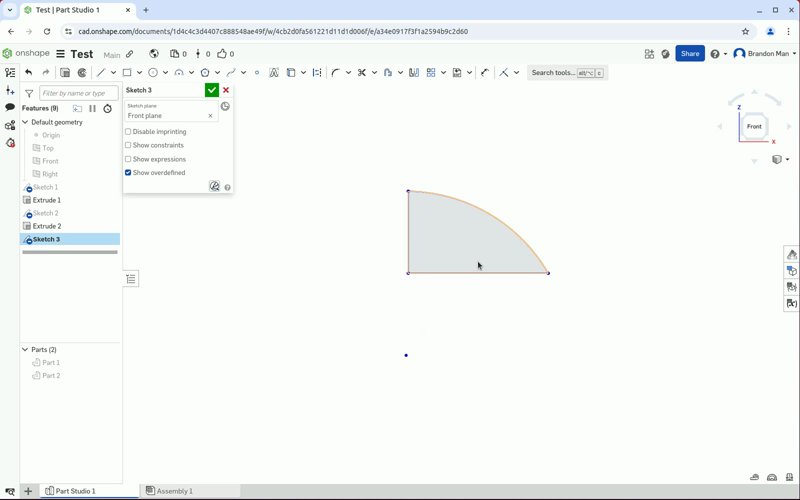
scroll(6)
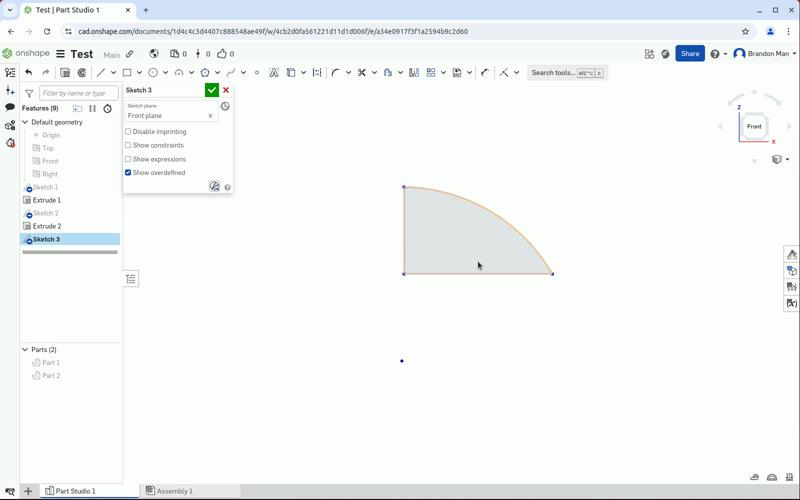
scroll(6)
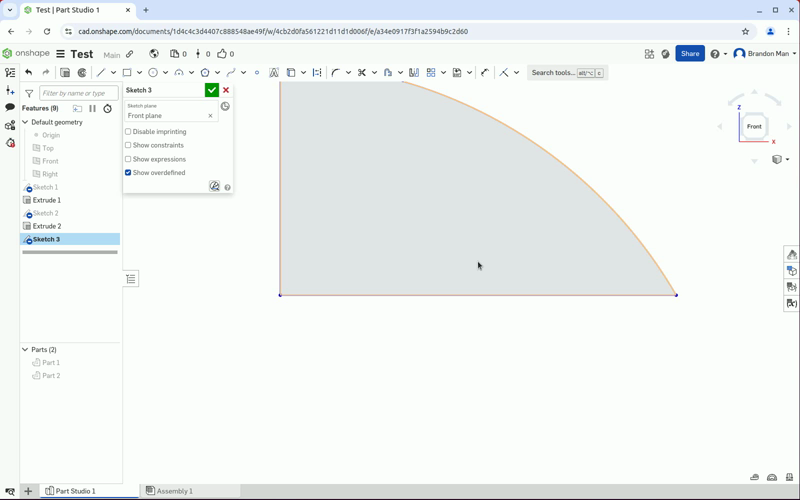
click(478, 261)
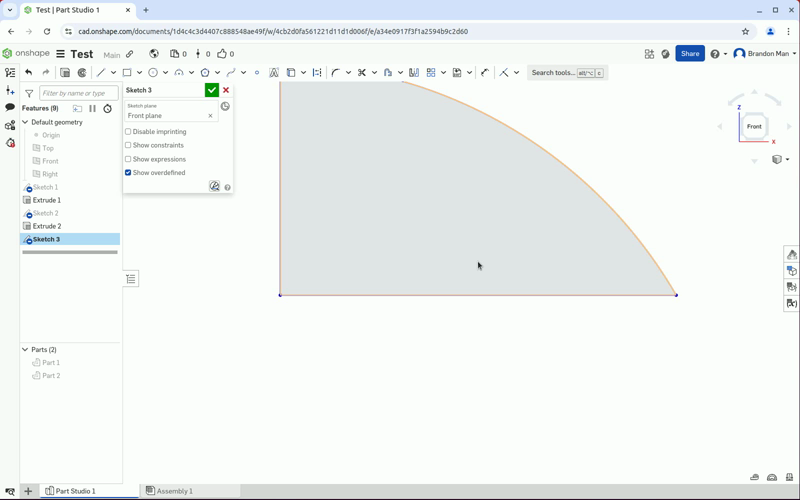
scroll(-6)
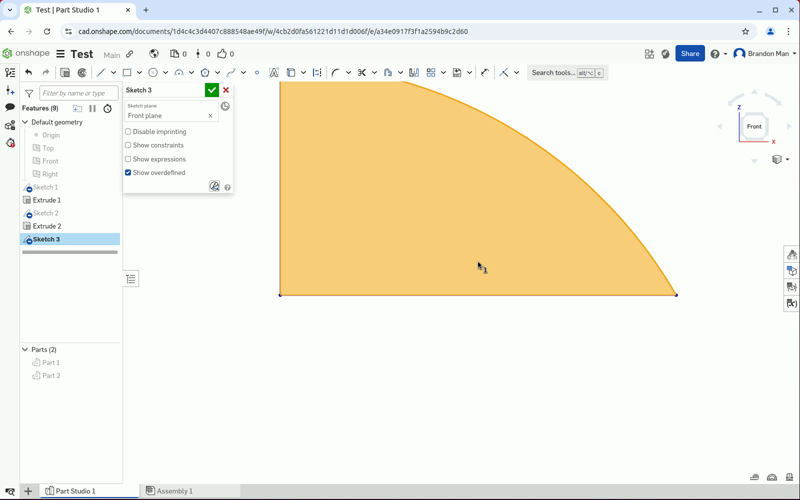
scroll(-6)
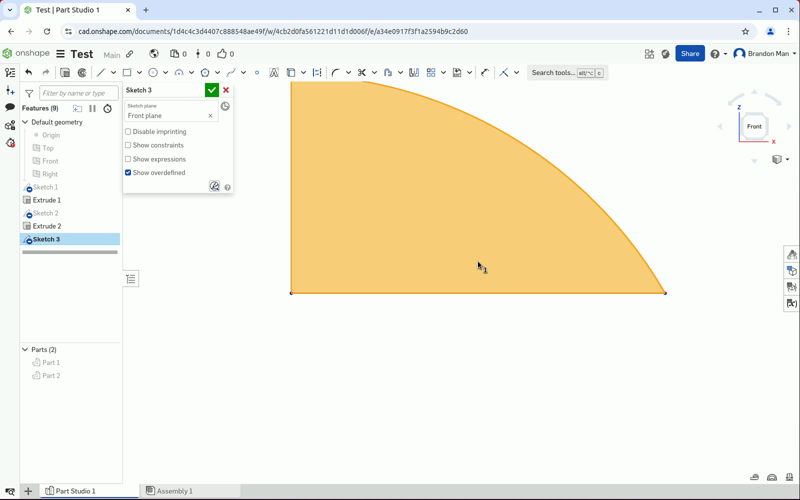
scroll(-6)
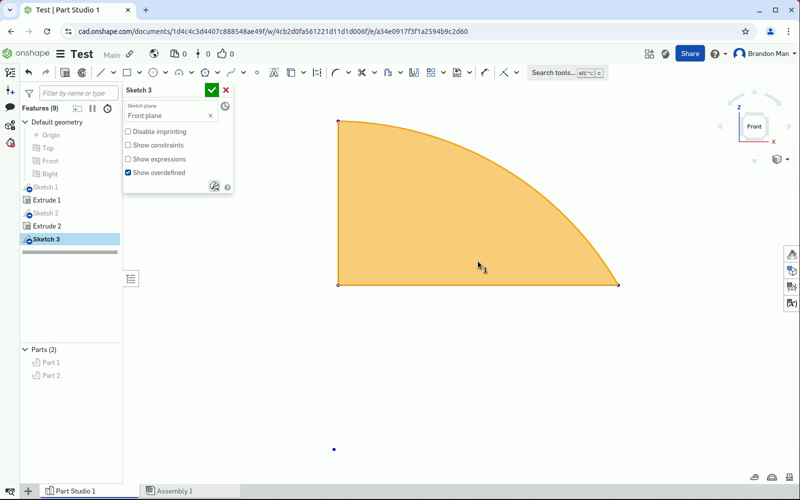
scroll(-6)
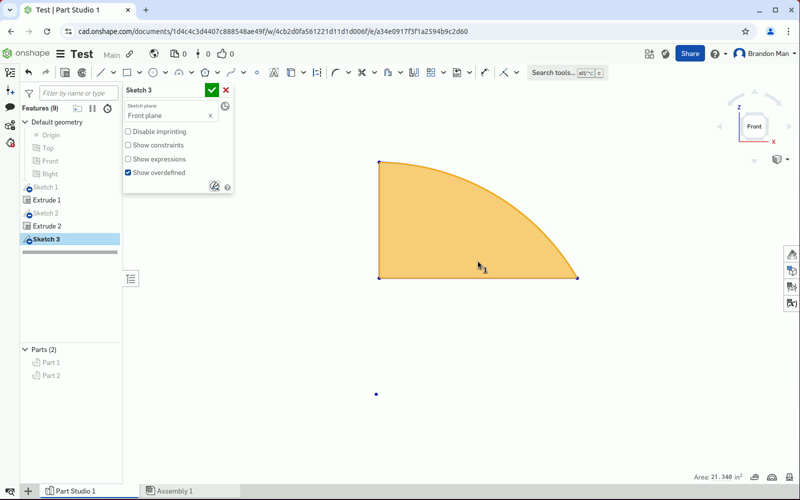
scroll(-6)
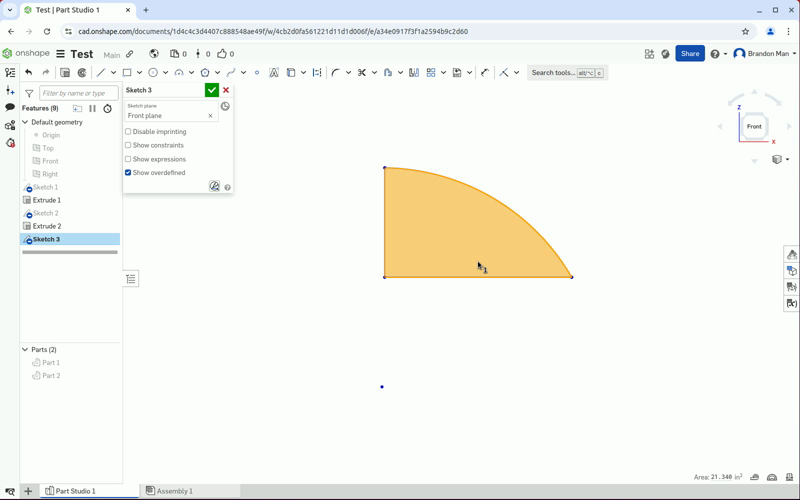
scroll(-6)
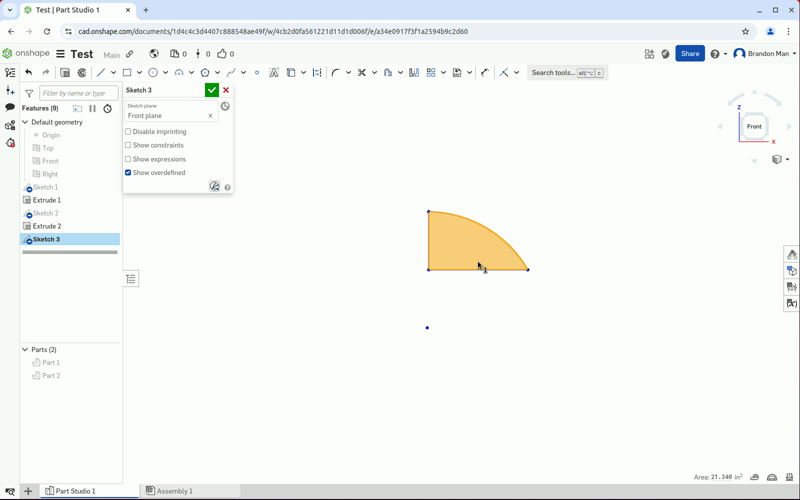
scroll(-6)
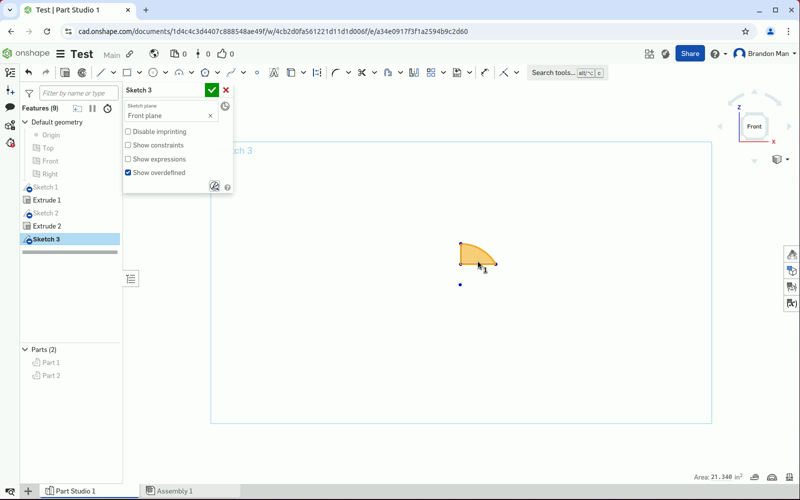
mouse_move(73, 352)
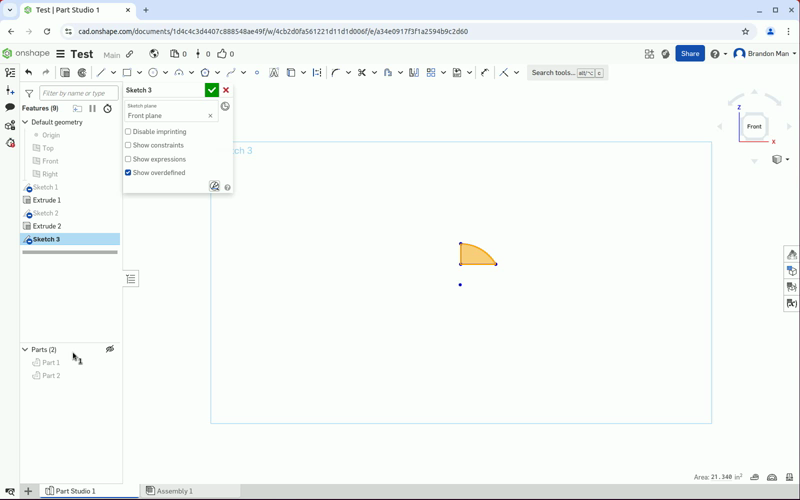
key(shift+y)
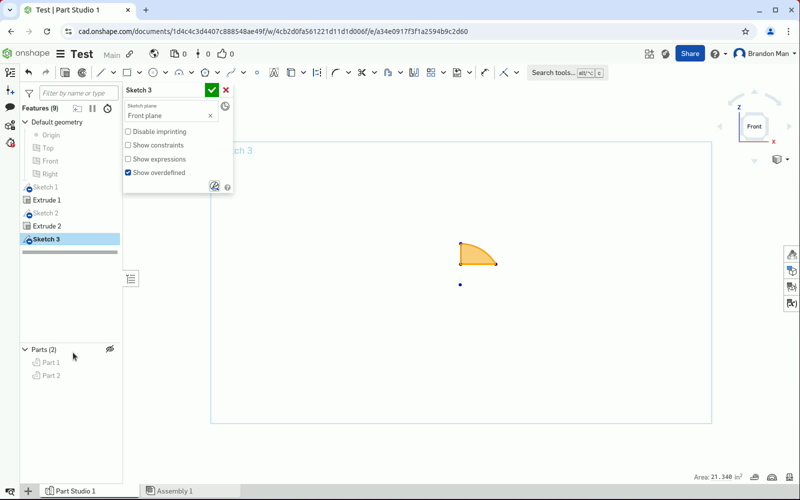
key(shift+e)
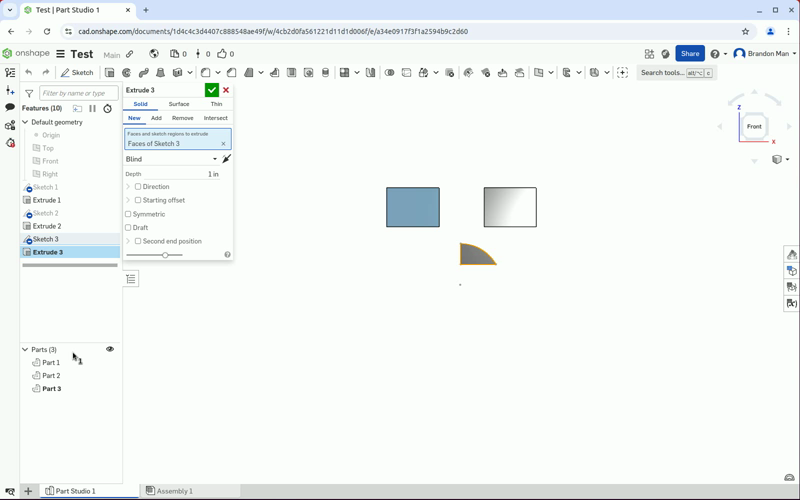
mouse_move(143, 106)
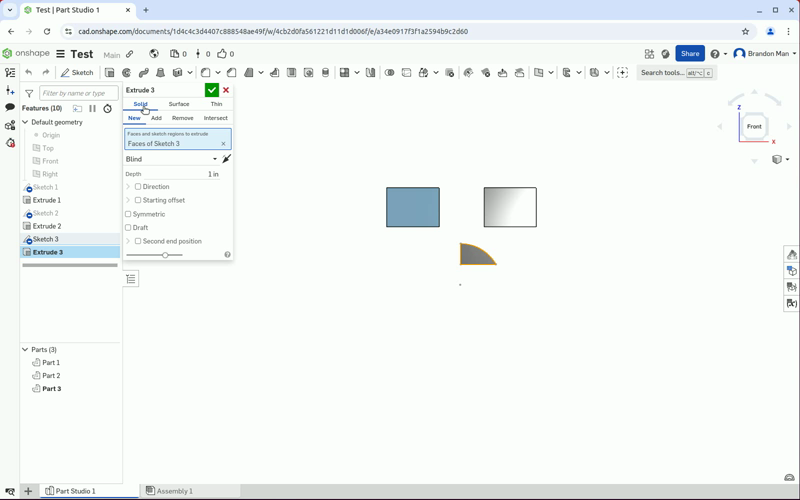
click(143, 106)
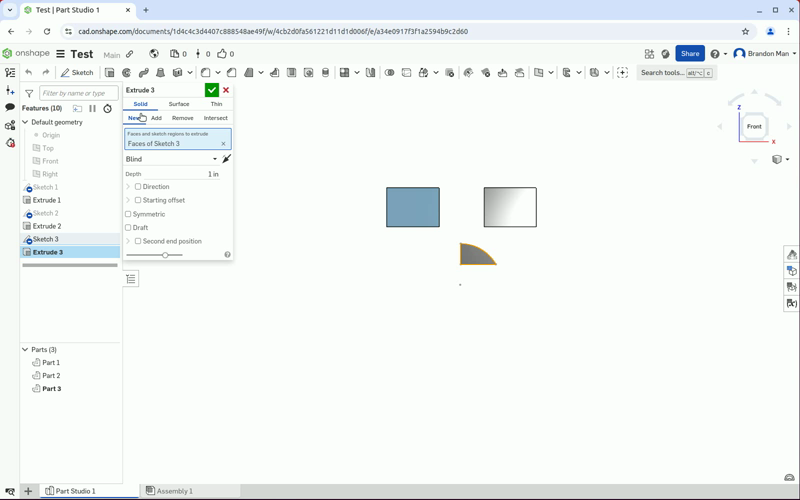
mouse_move(137, 120)
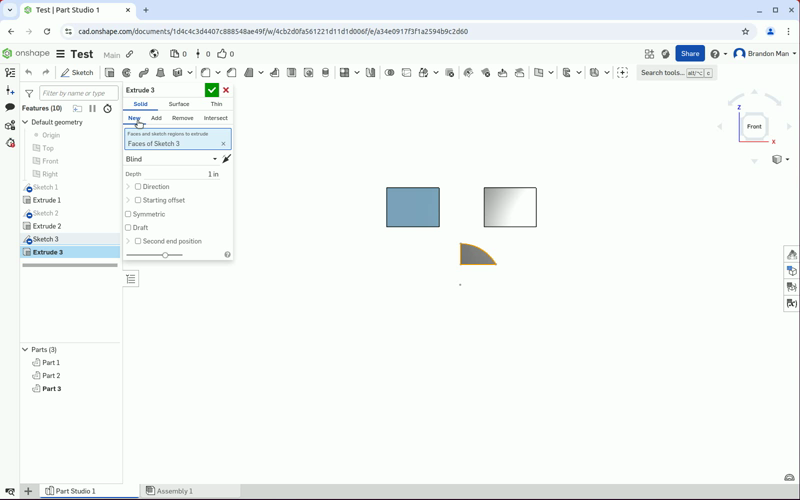
click(137, 120)
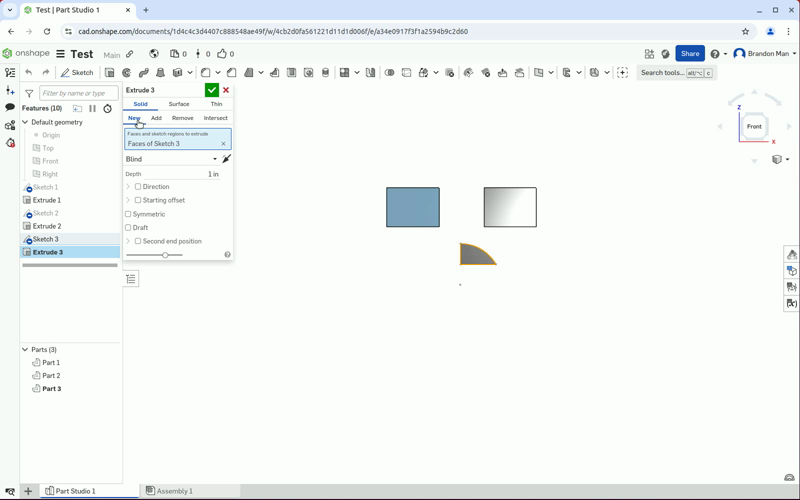
key(tab, 4)
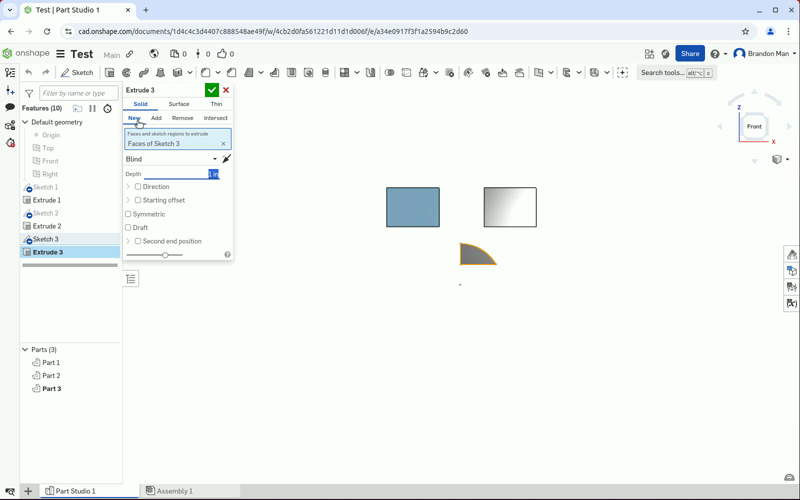
text(7.943)
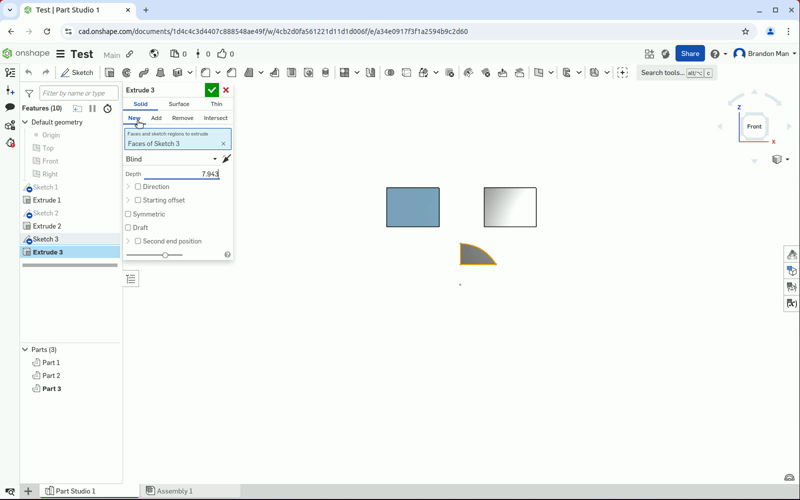
key(enter)
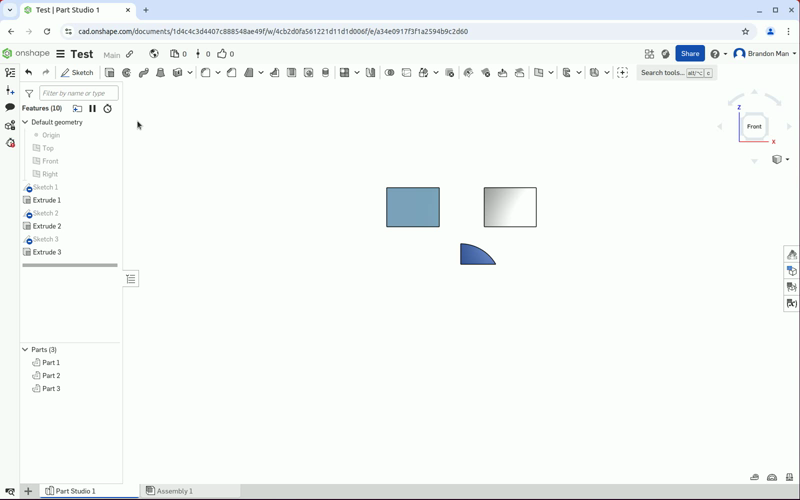
key(shift+h)
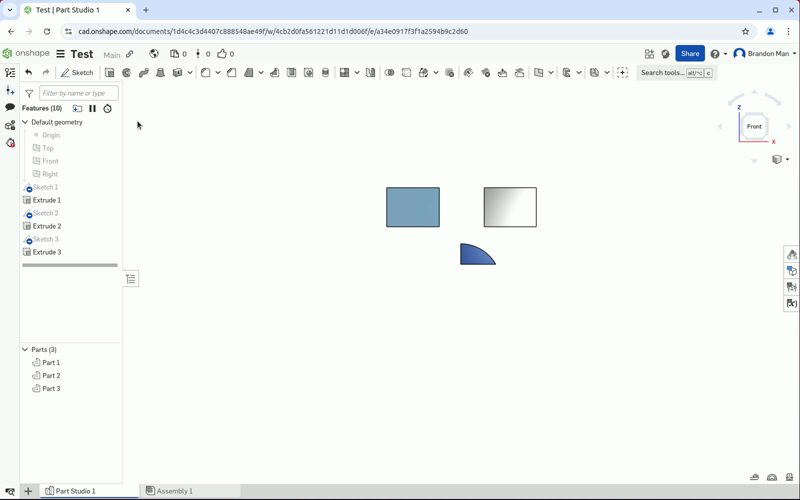
key(shift+h)
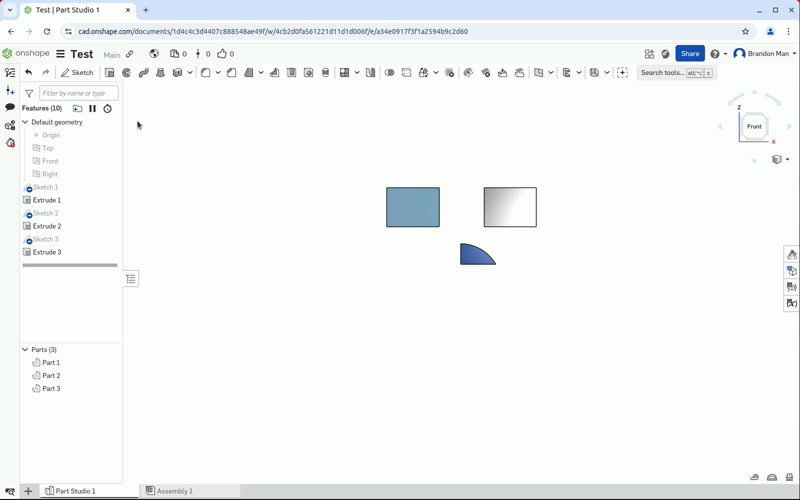
mouse_move(73, 189)
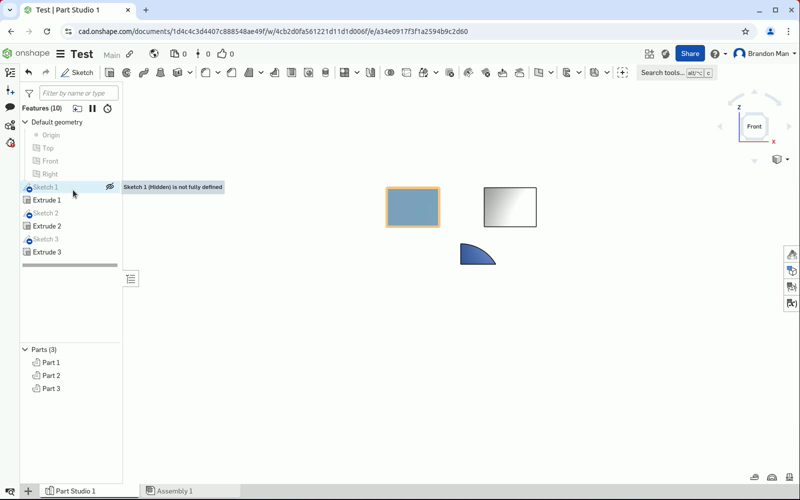
click(73, 189)
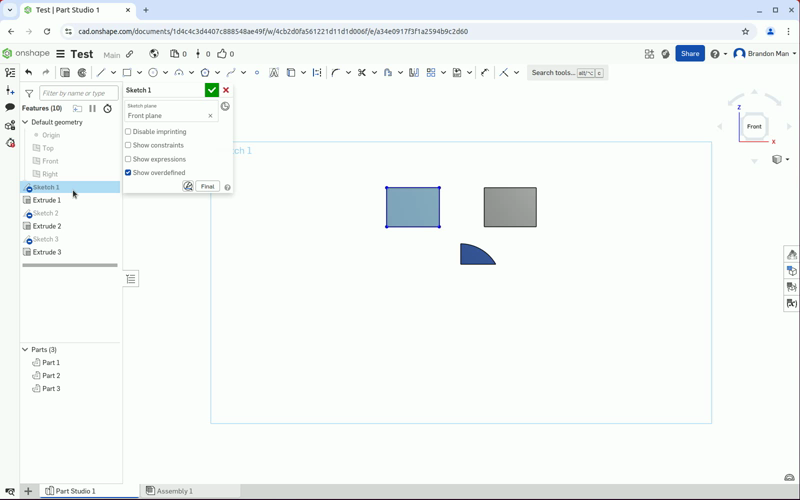
mouse_move(229, 92)
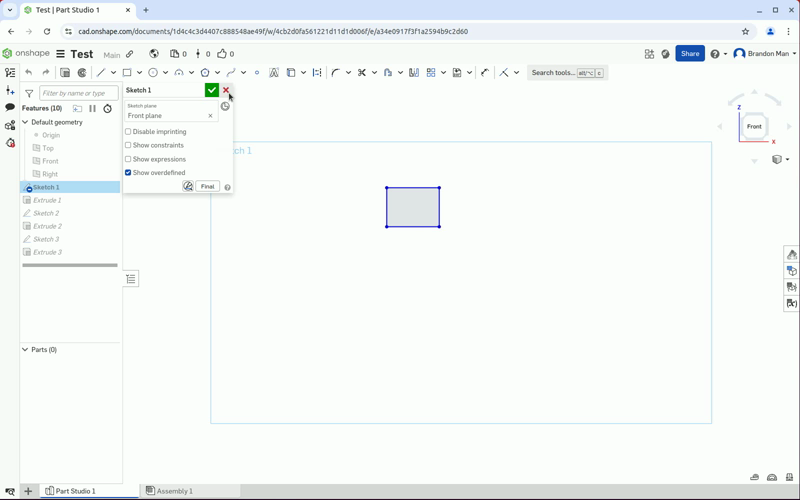
click(229, 92)
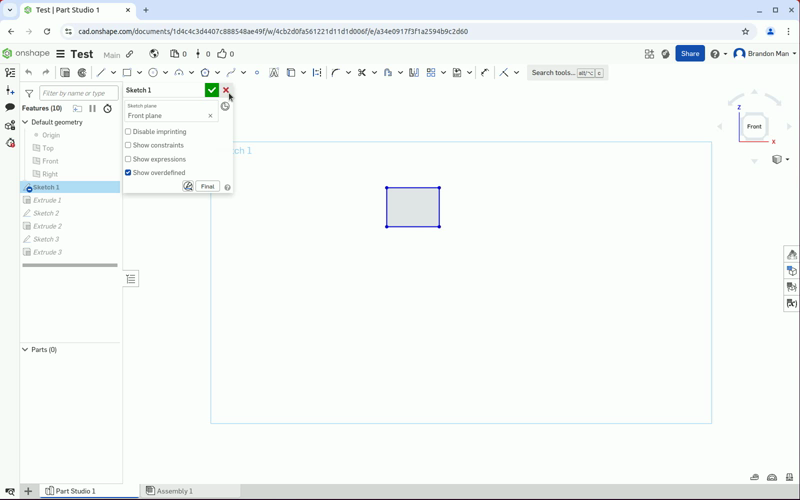
key(shift+s)
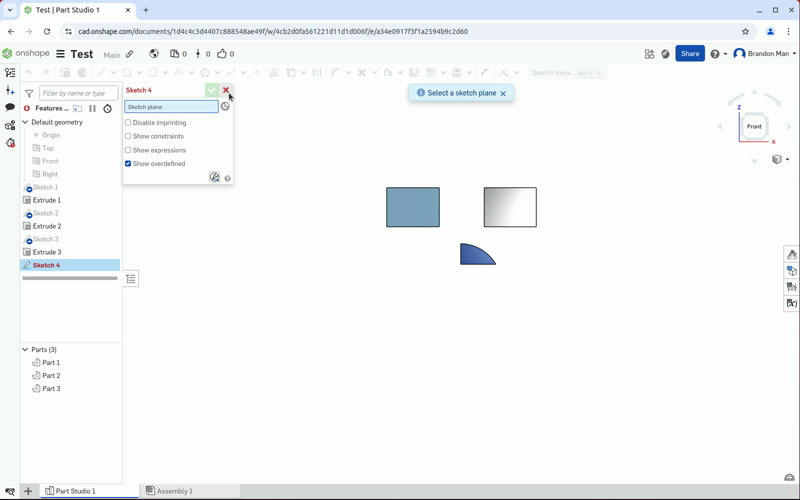
mouse_move(73, 163)
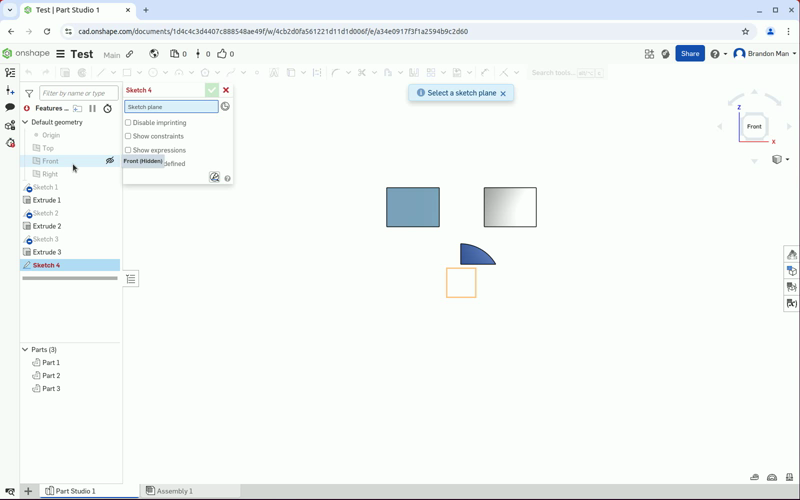
click(73, 163)
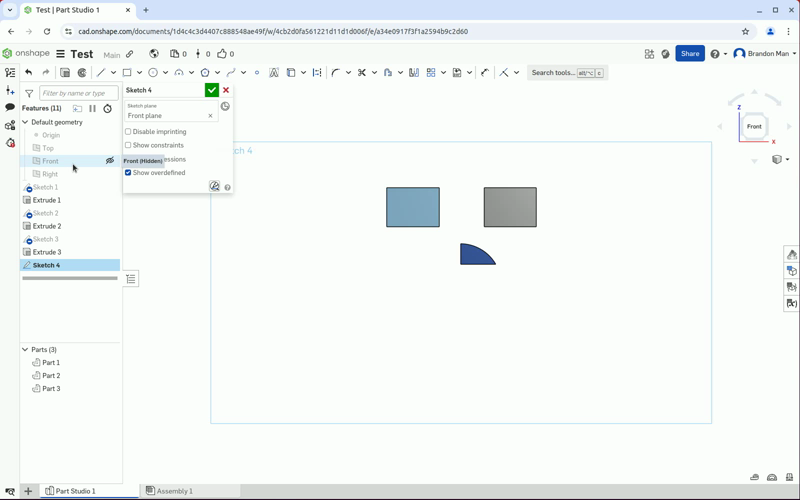
mouse_move(73, 352)
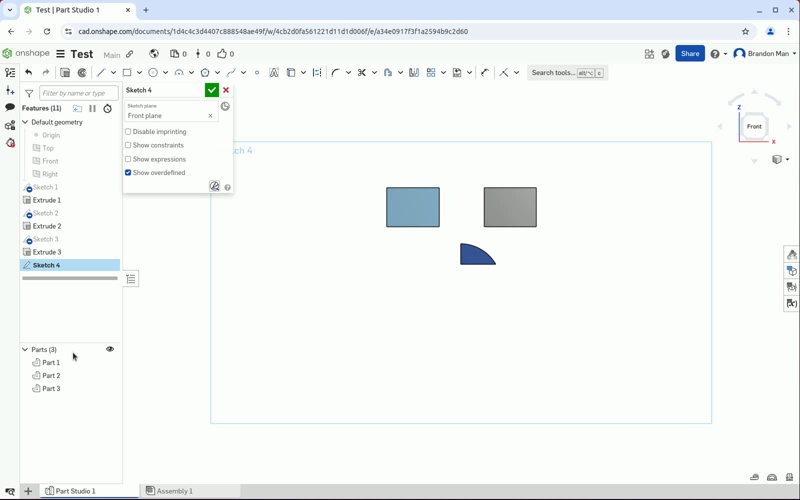
key(y)
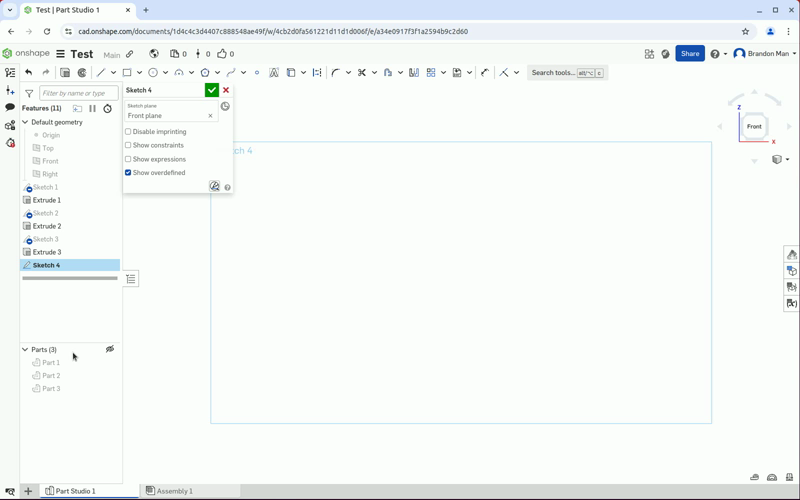
key(l)
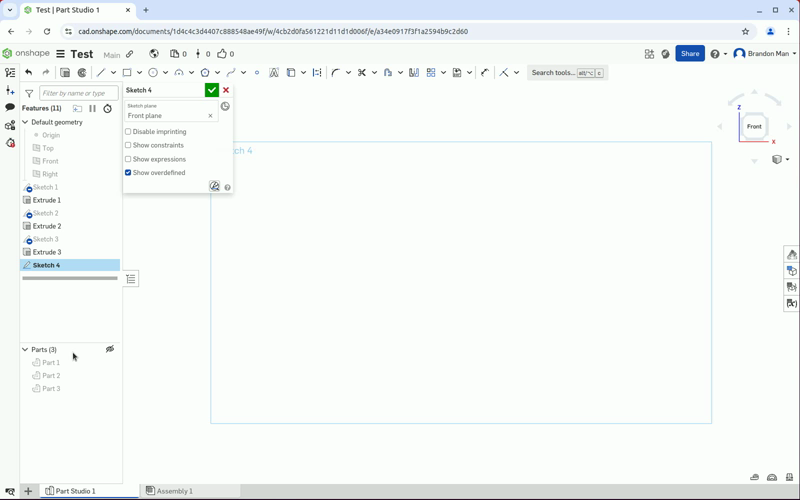
key_down(shift)
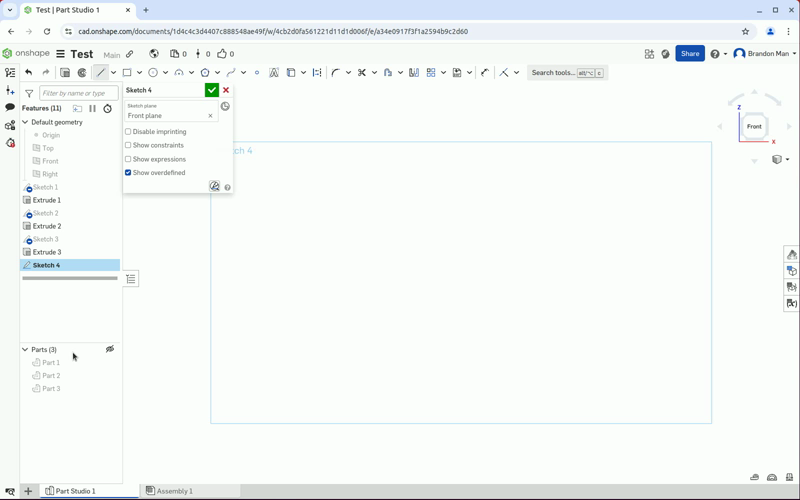
mouse_move(426, 264)
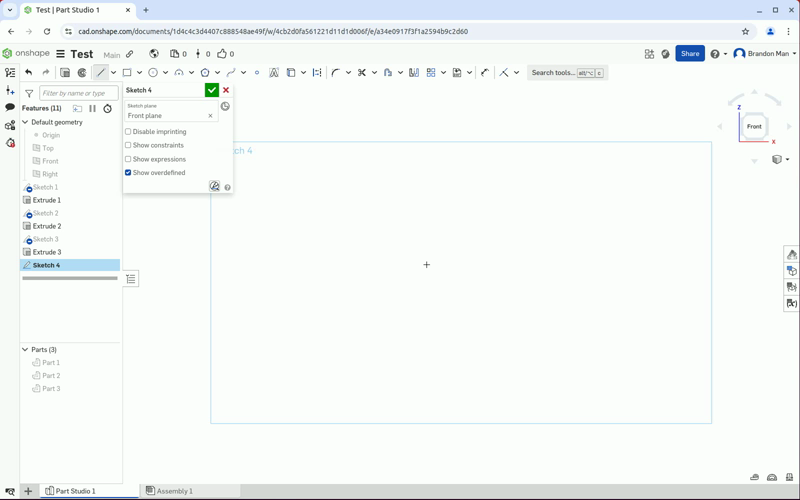
click(426, 264)
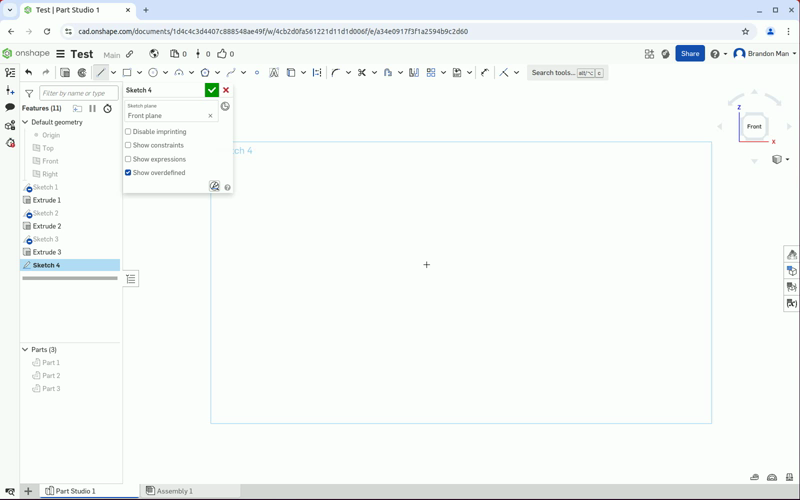
key_up(shift)
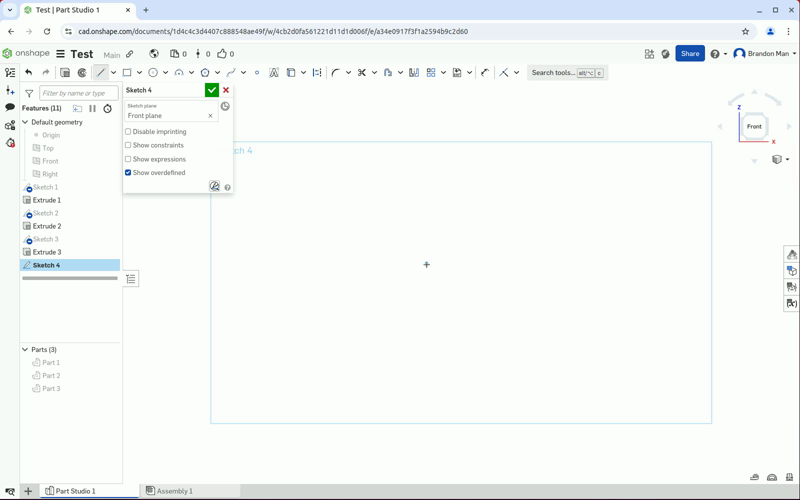
key_down(shift)
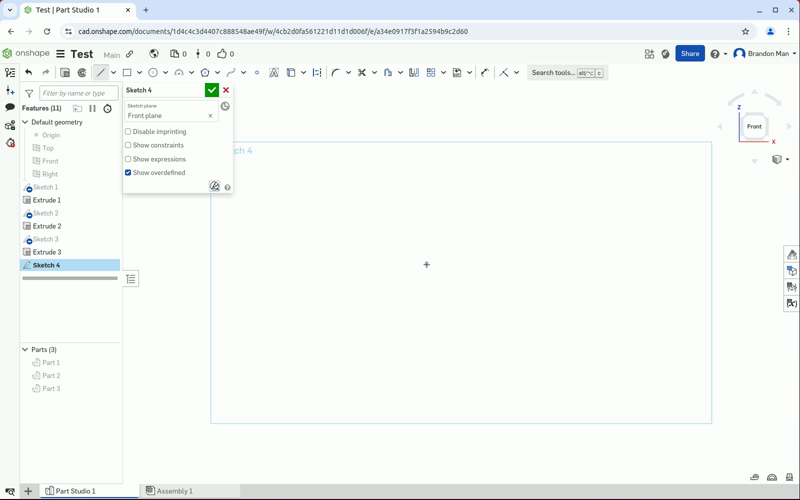
mouse_move(456, 264)
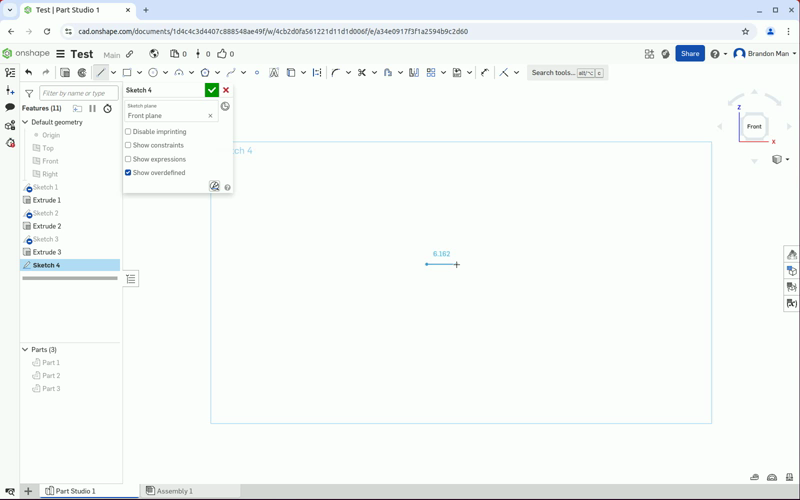
mouse_move(461, 264)
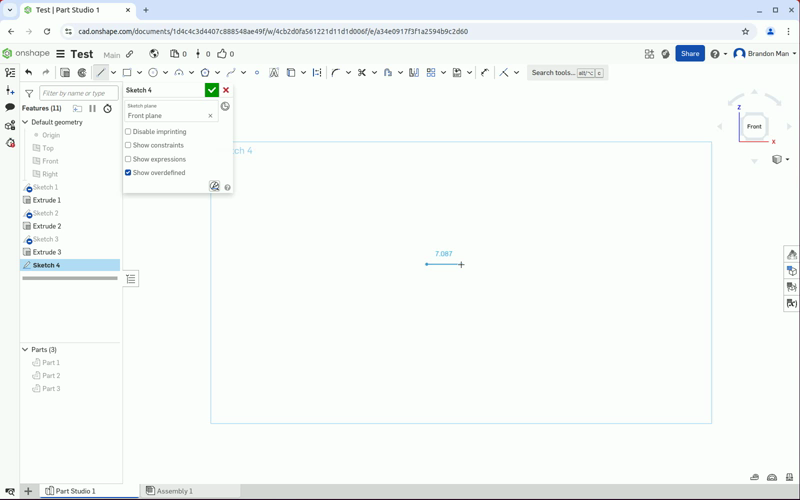
click(461, 264)
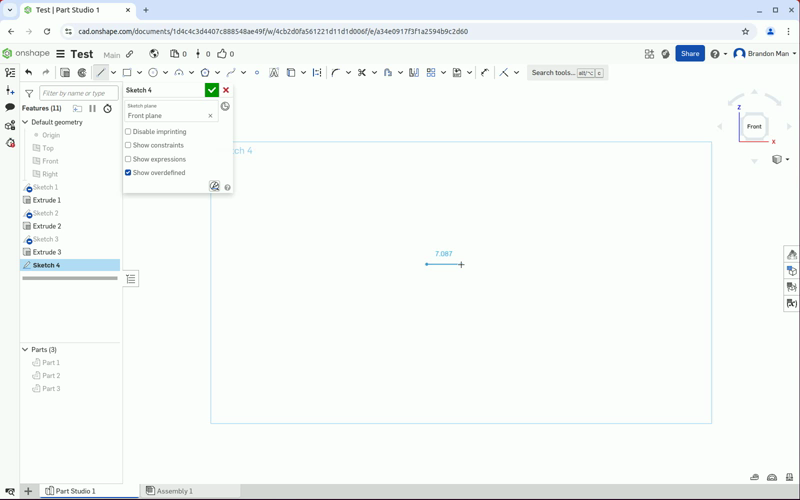
key_up(shift)
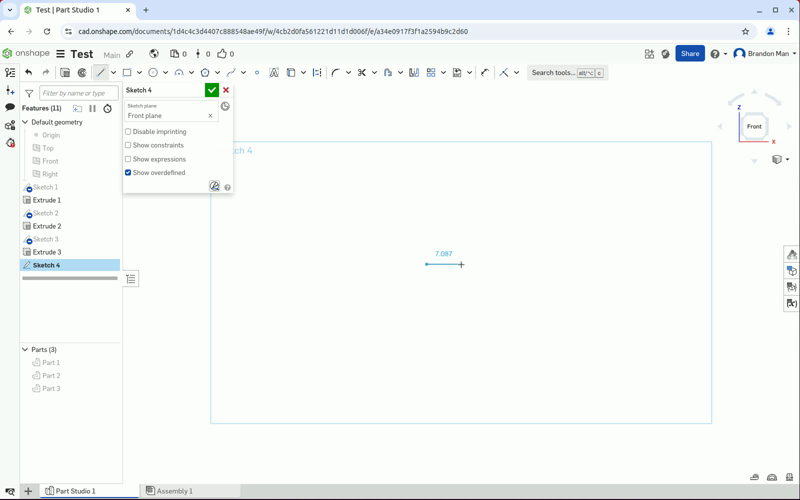
key_down(shift)
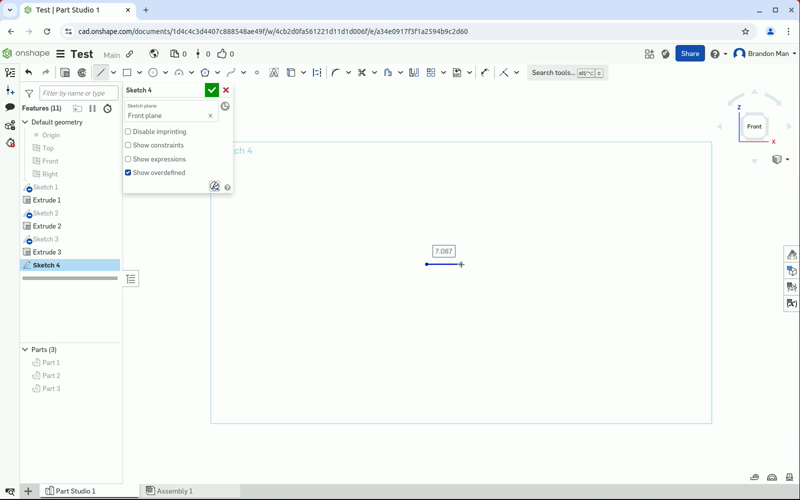
mouse_move(491, 264)
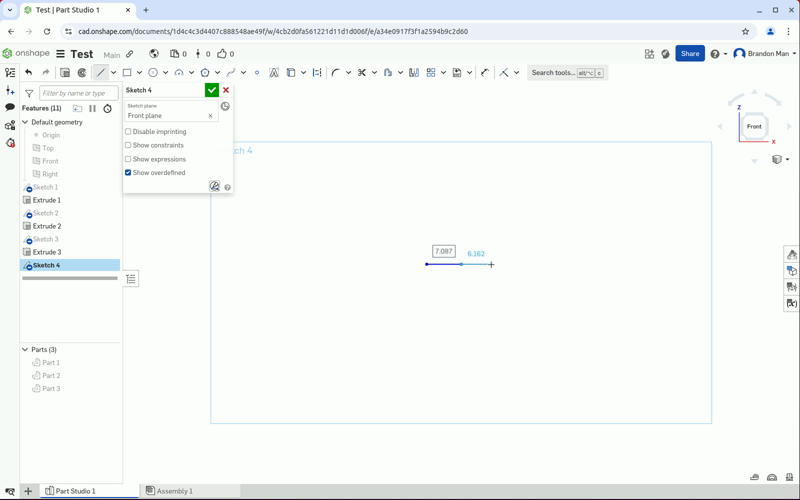
mouse_move(461, 243)
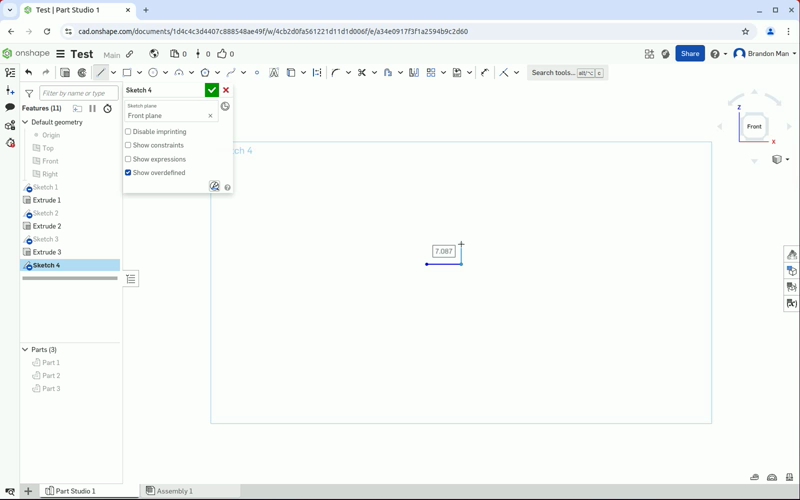
click(461, 243)
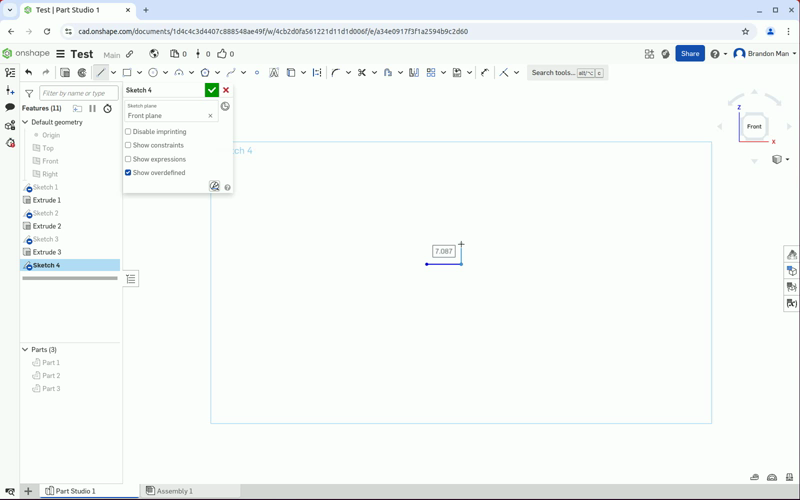
key_up(shift)
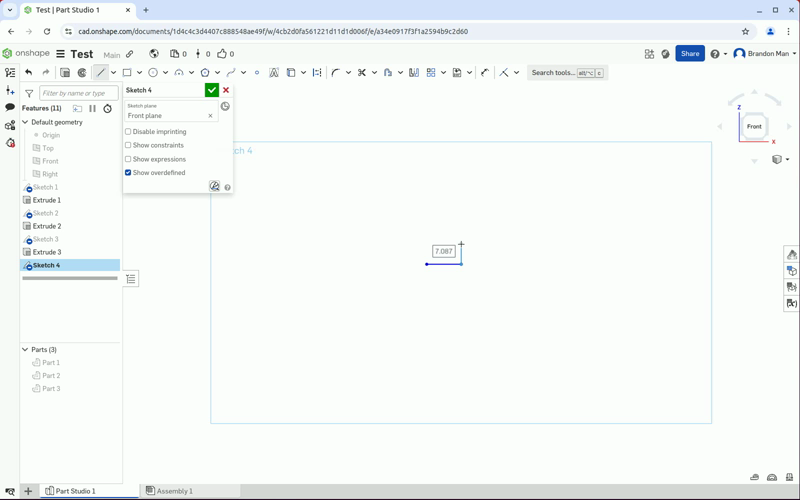
key(esc)
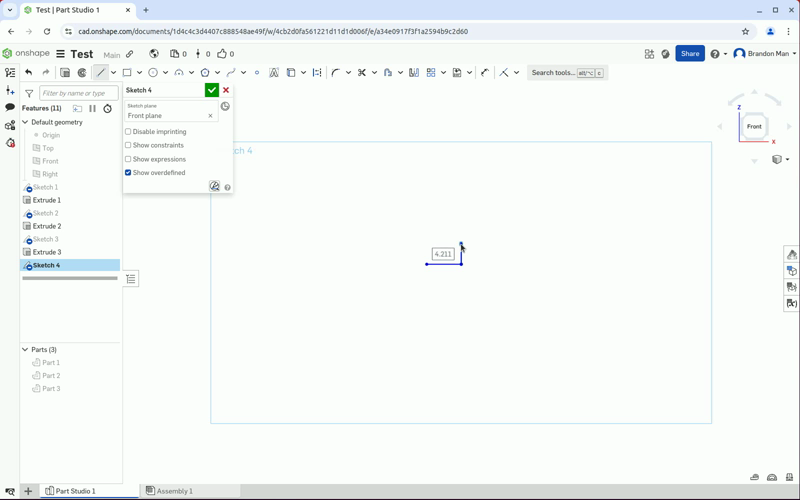
key(a)
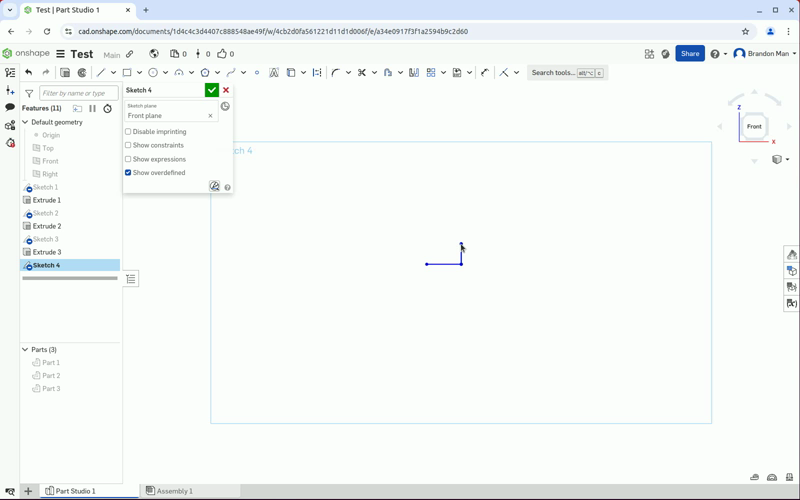
mouse_move(461, 243)
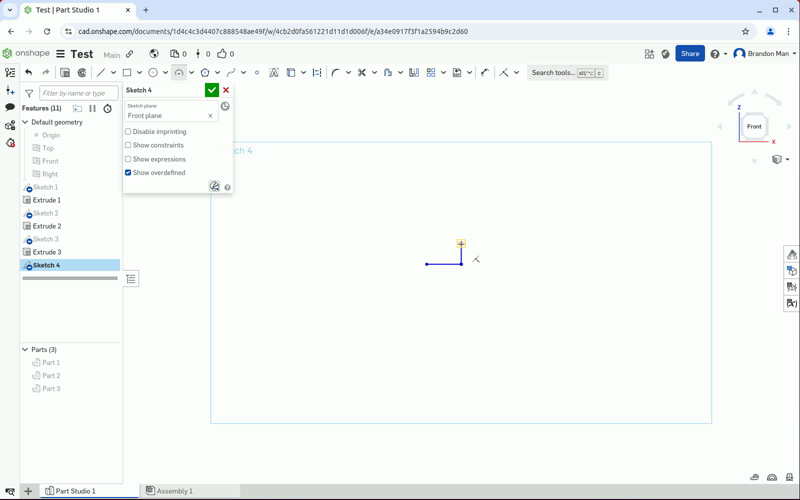
click(461, 243)
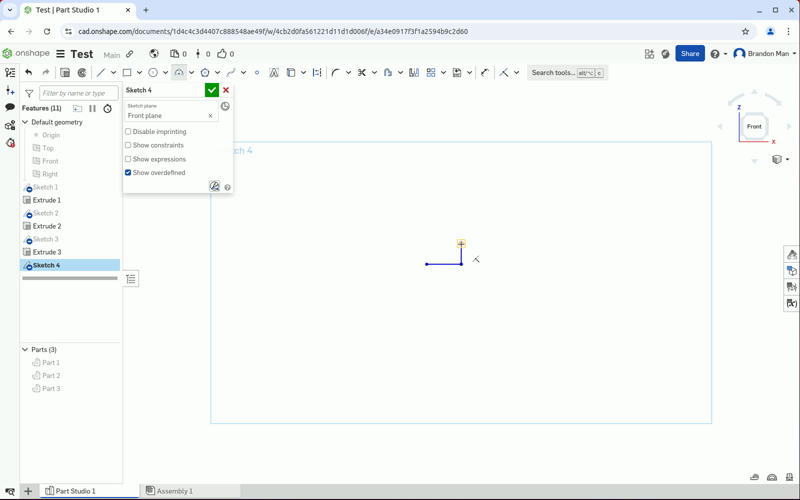
mouse_move(426, 264)
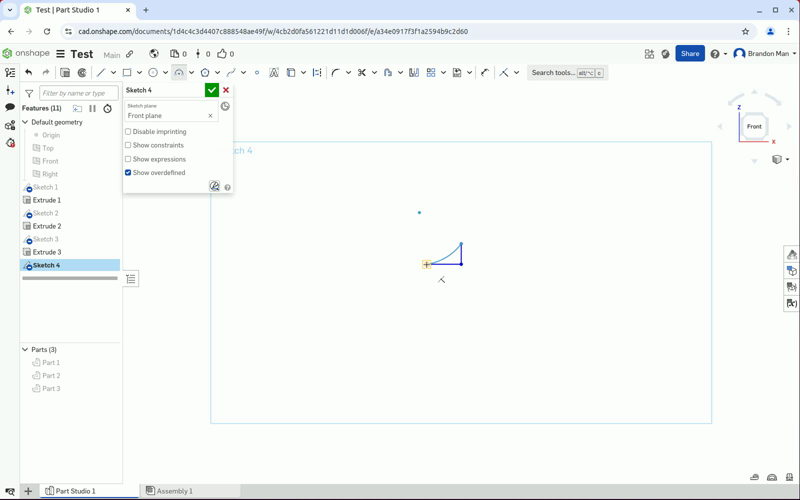
click(426, 264)
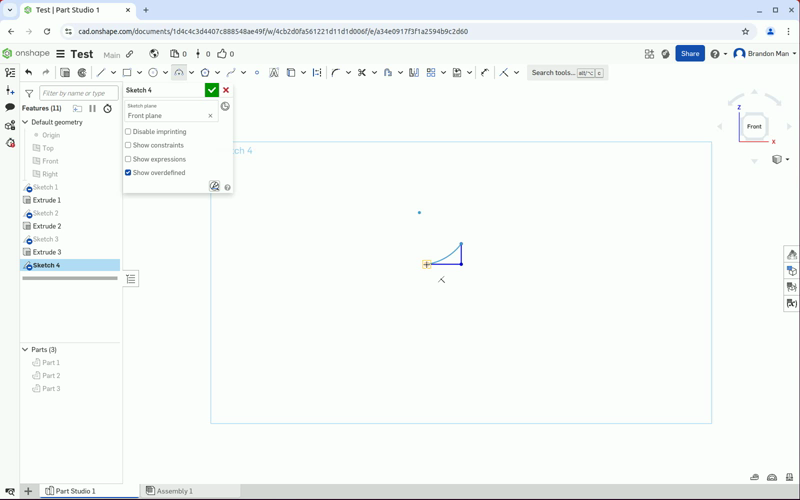
key_down(shift)
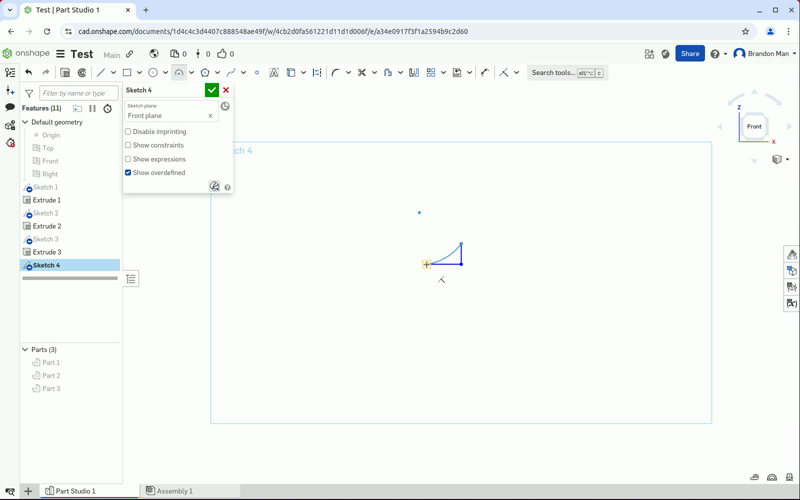
mouse_move(441, 249)
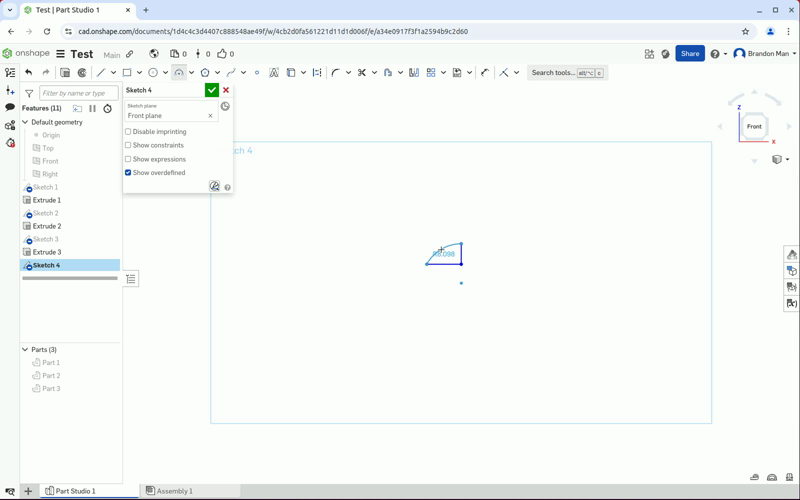
click(441, 249)
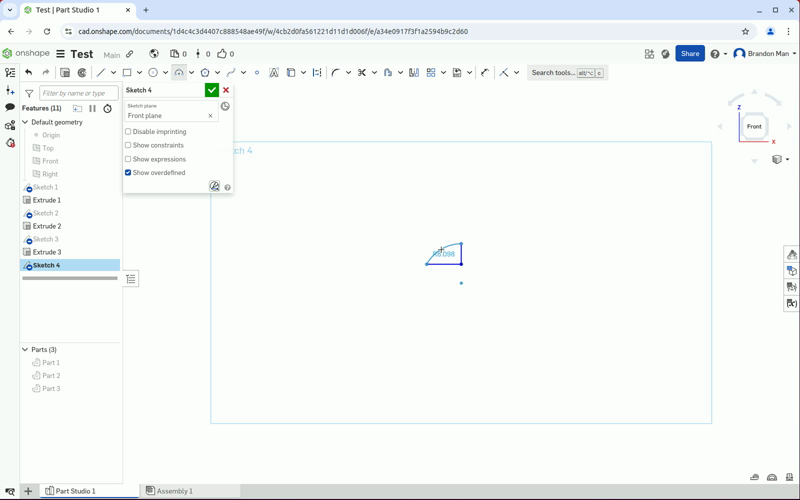
key_up(shift)
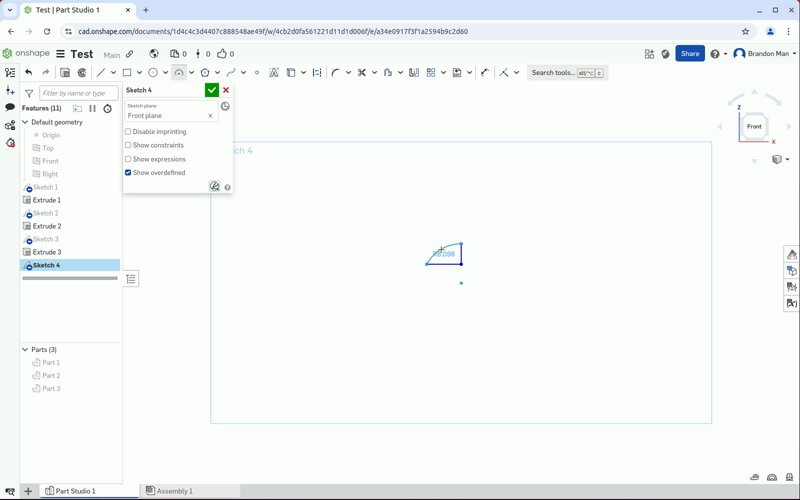
key(esc)
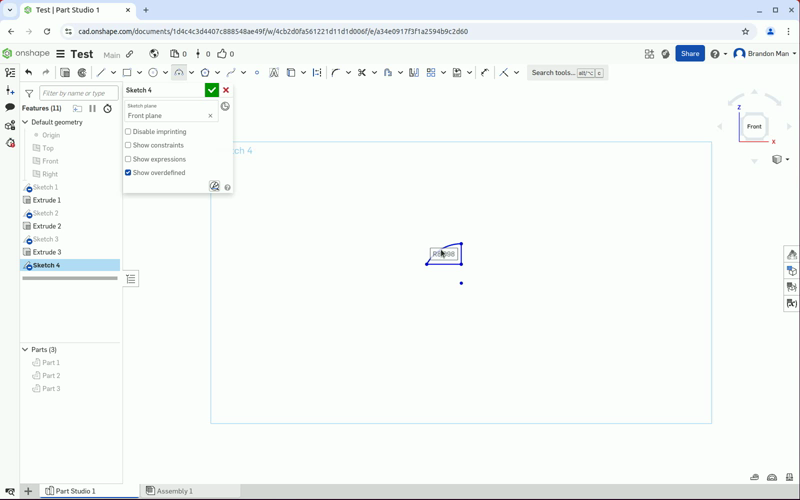
mouse_move(446, 257)
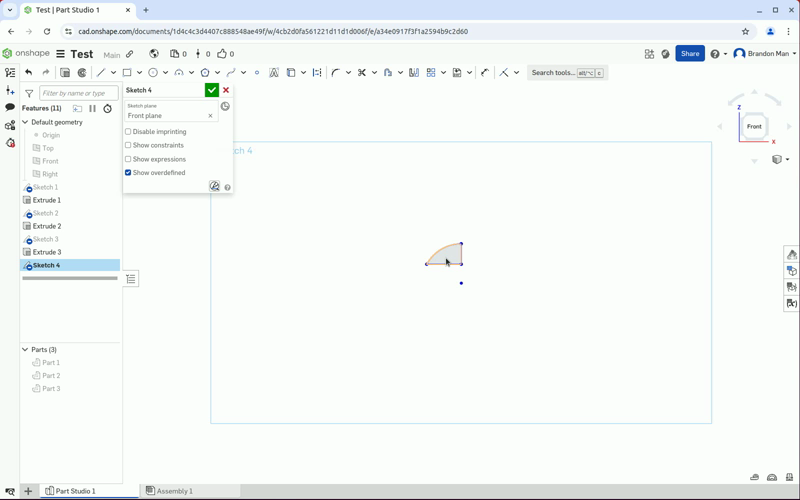
scroll(6)
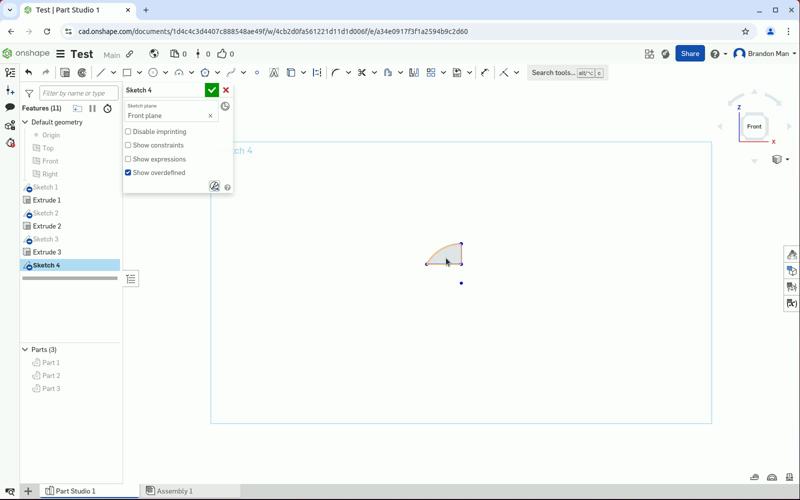
scroll(6)
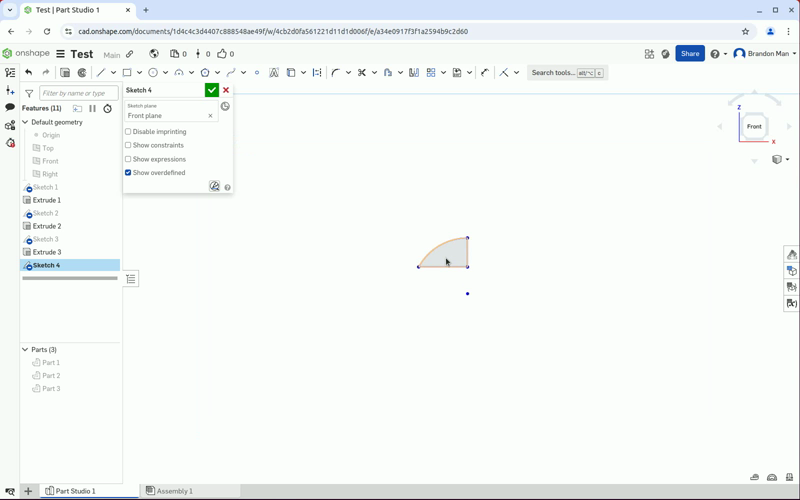
scroll(6)
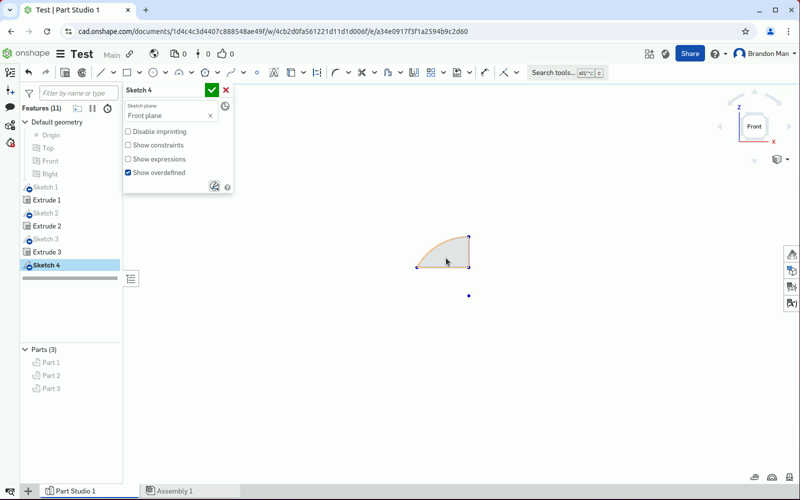
scroll(6)
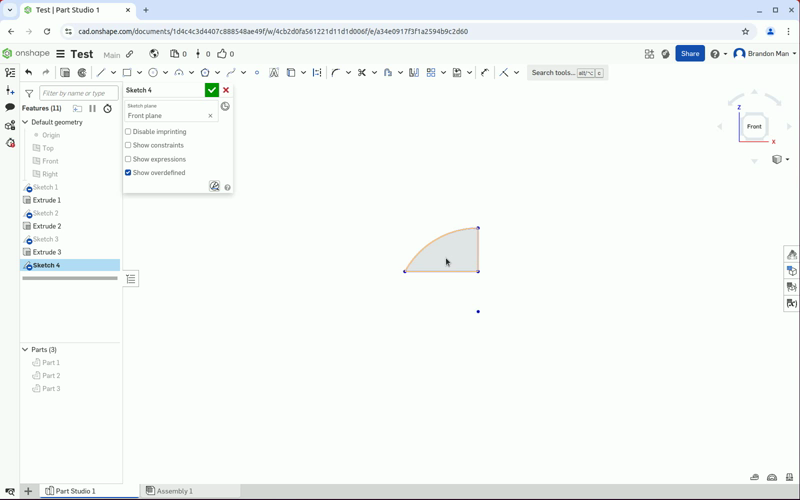
scroll(6)
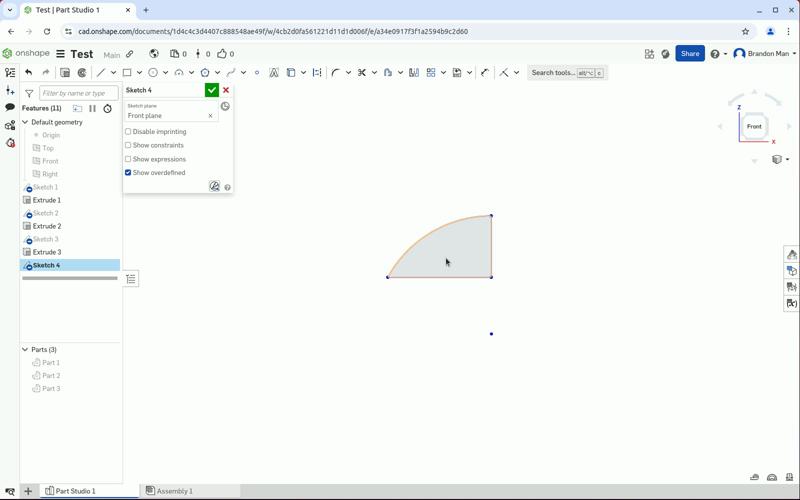
scroll(6)
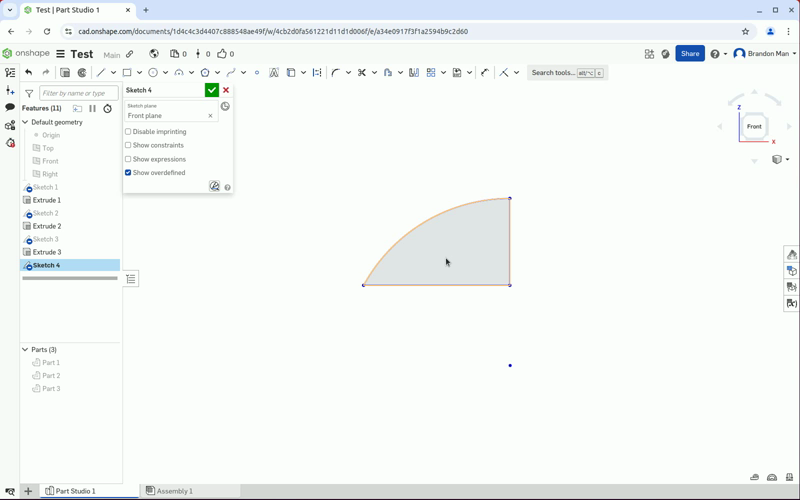
scroll(6)
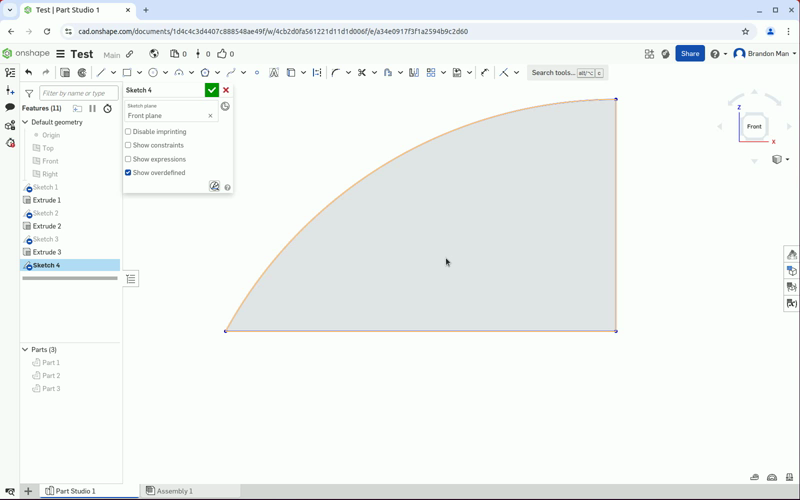
click(446, 257)
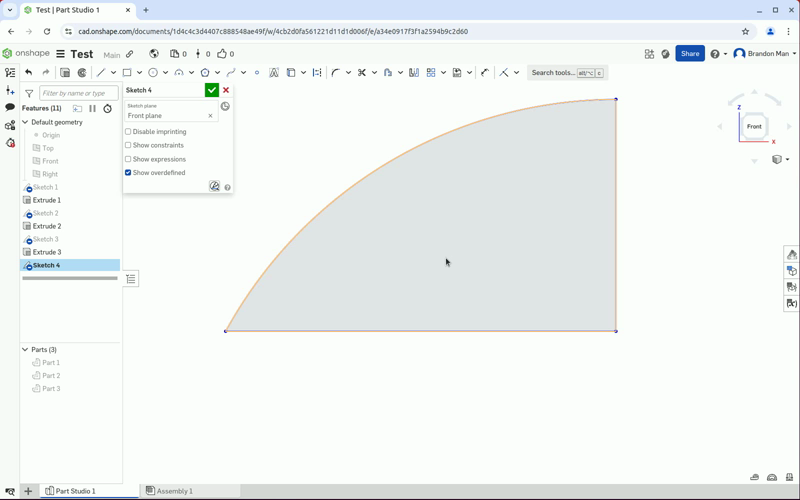
scroll(-6)
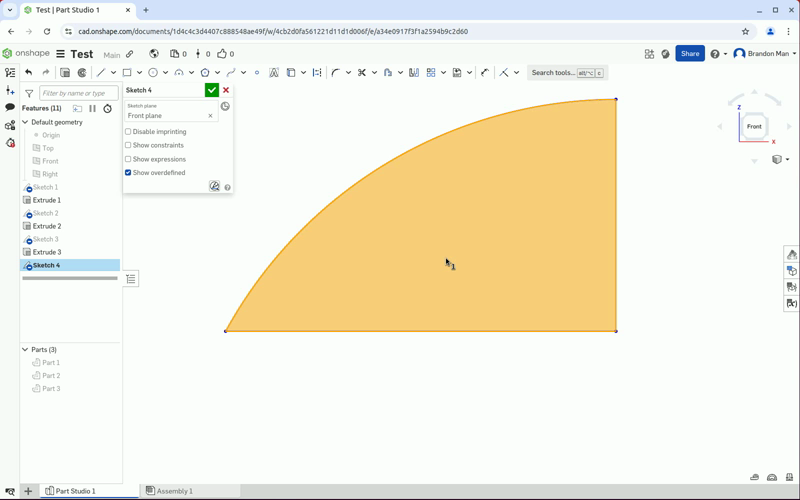
scroll(-6)
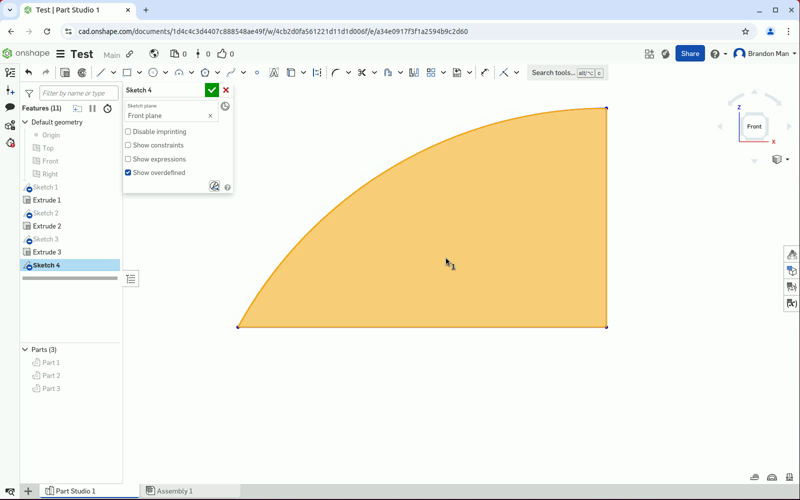
scroll(-6)
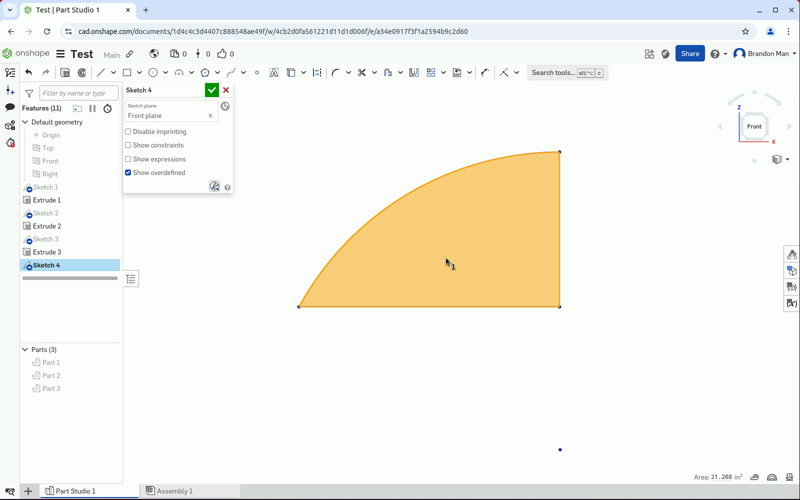
scroll(-6)
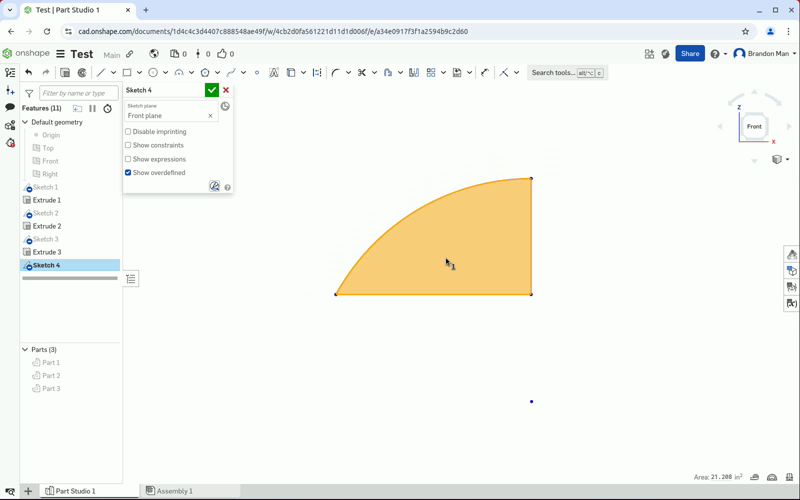
scroll(-6)
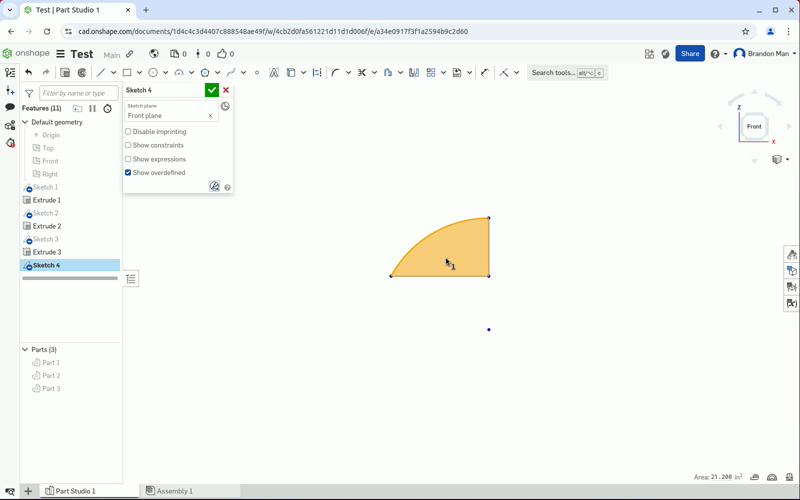
scroll(-6)
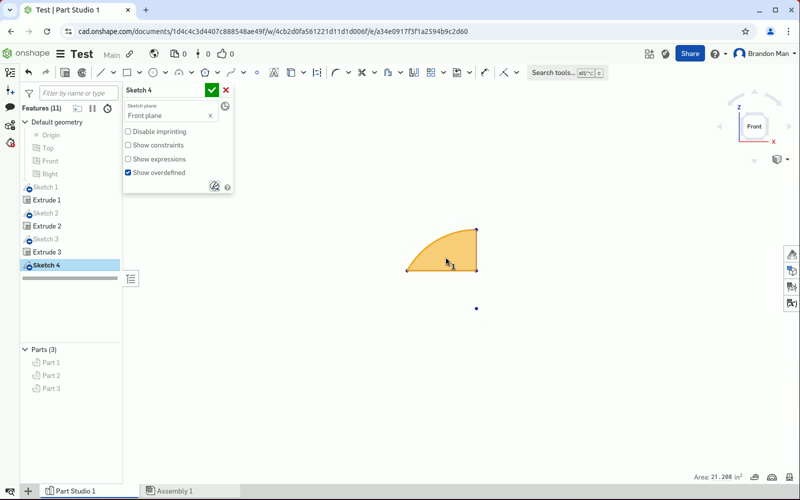
scroll(-6)
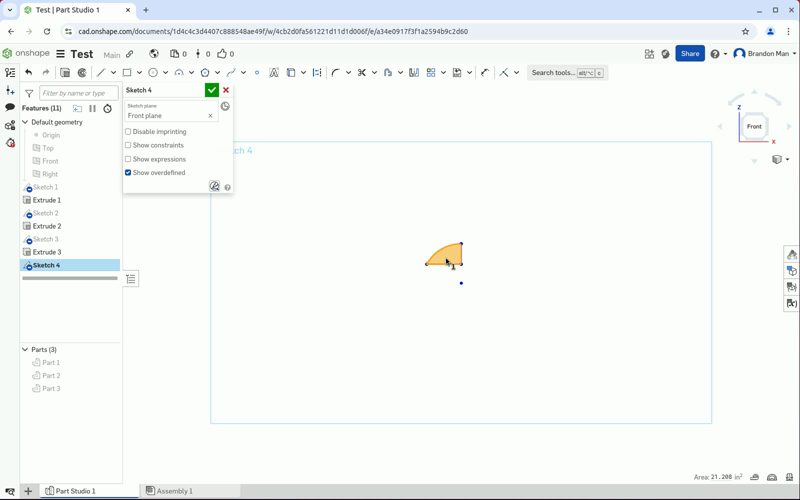
mouse_move(73, 352)
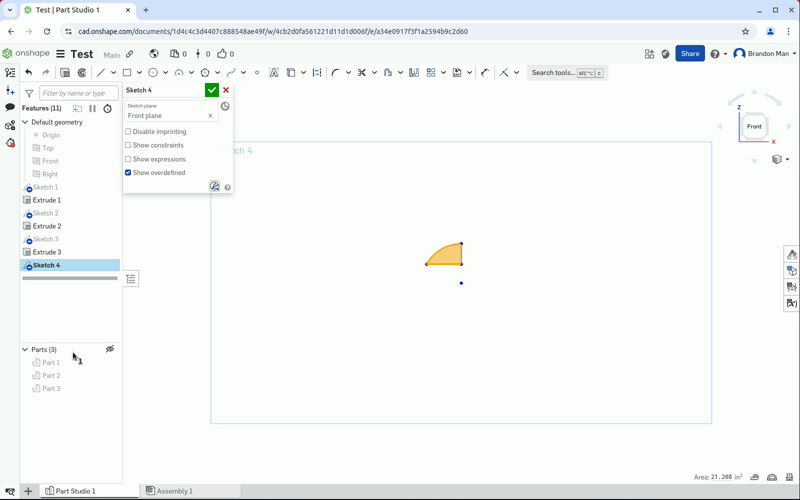
key(shift+y)
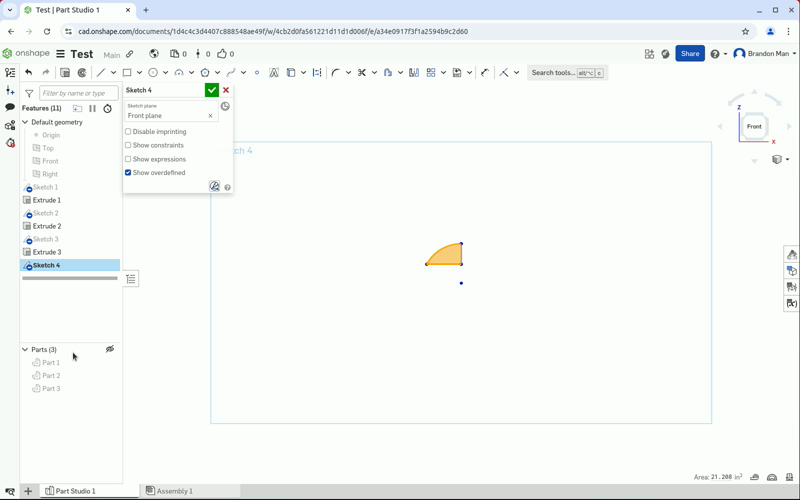
key(shift+e)
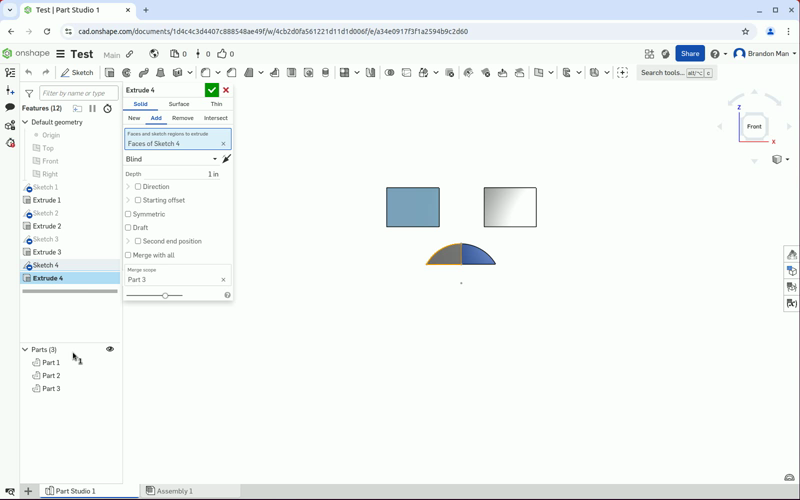
mouse_move(143, 106)
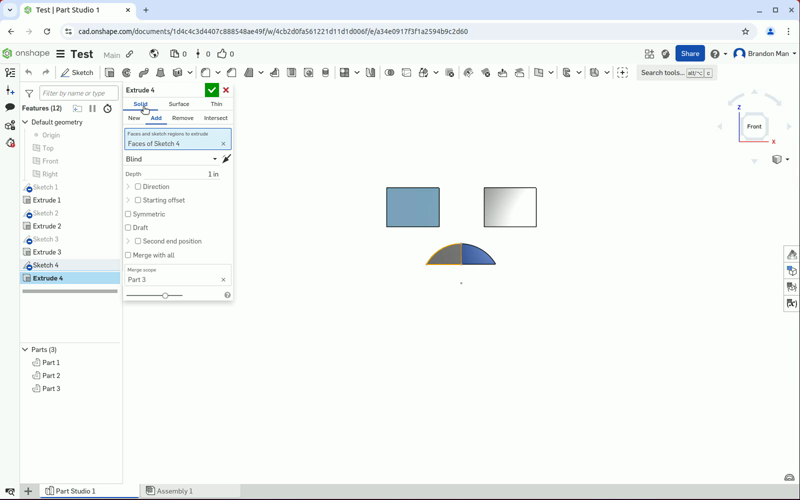
click(143, 106)
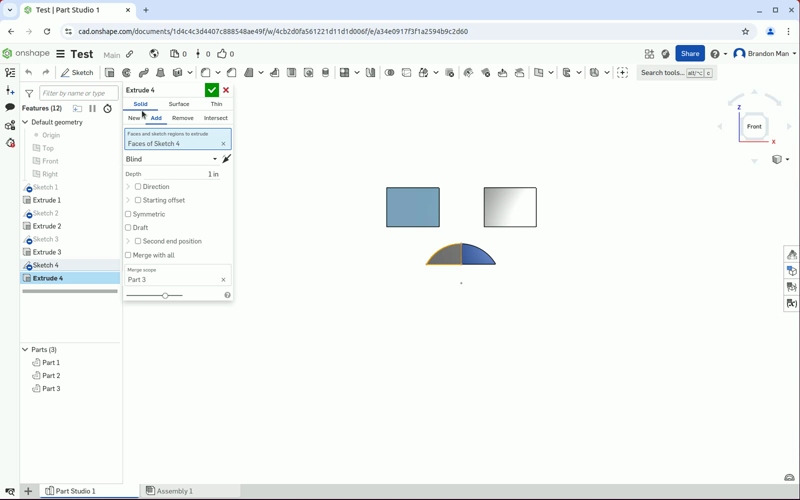
mouse_move(137, 120)
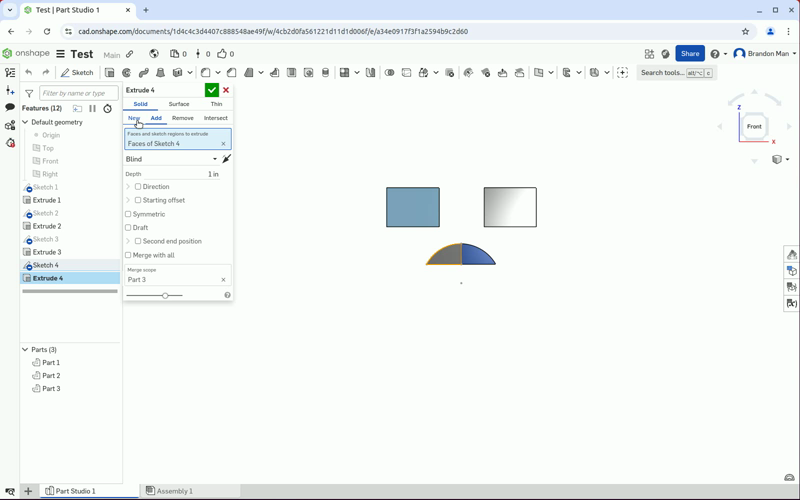
click(137, 120)
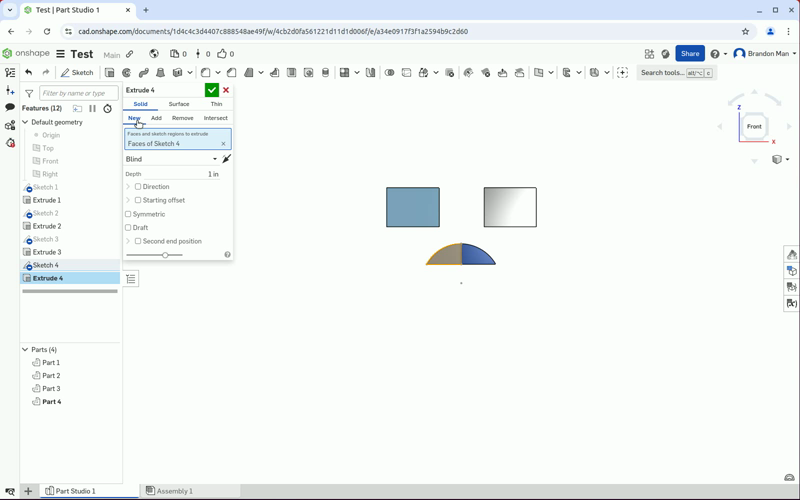
key(tab, 4)
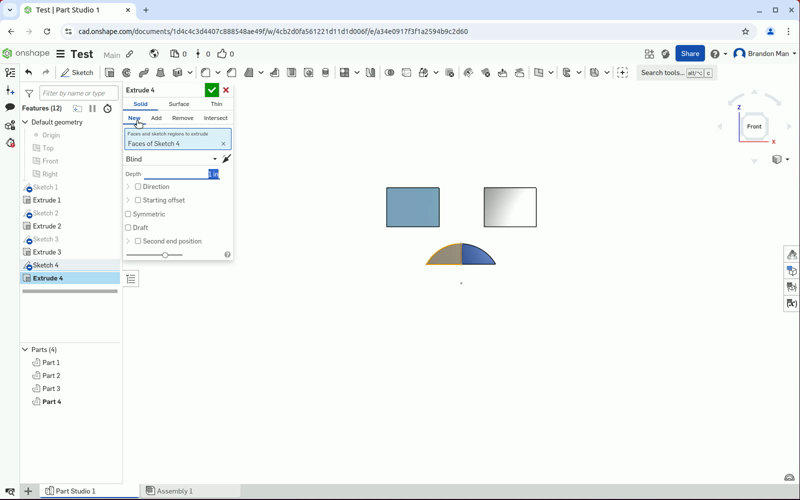
text(7.943)
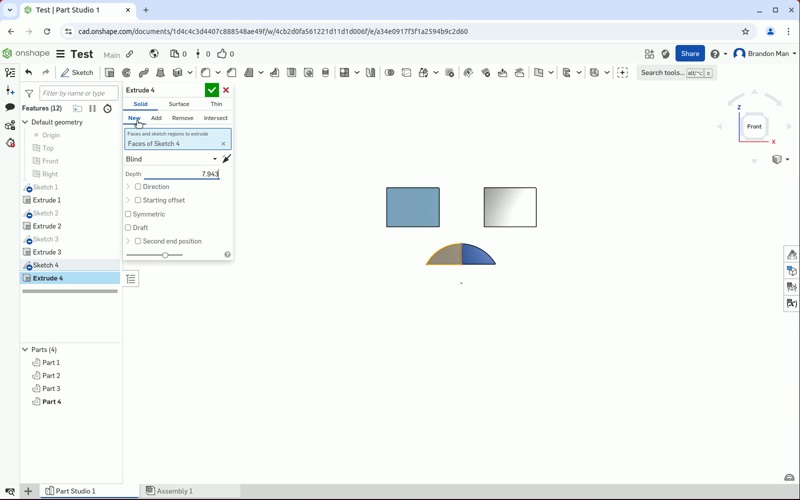
key(enter)
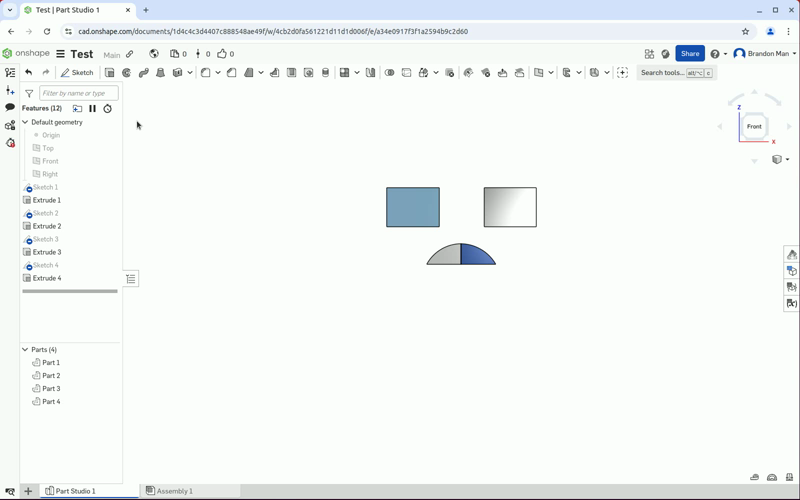
key(shift+h)
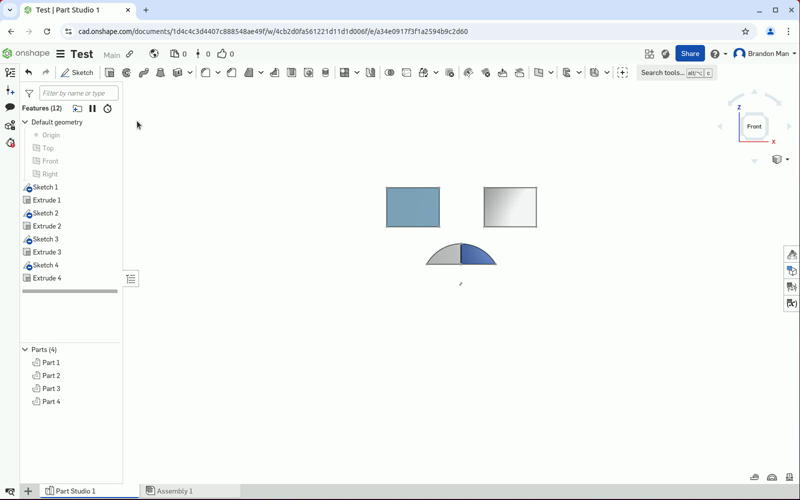
key(shift+h)
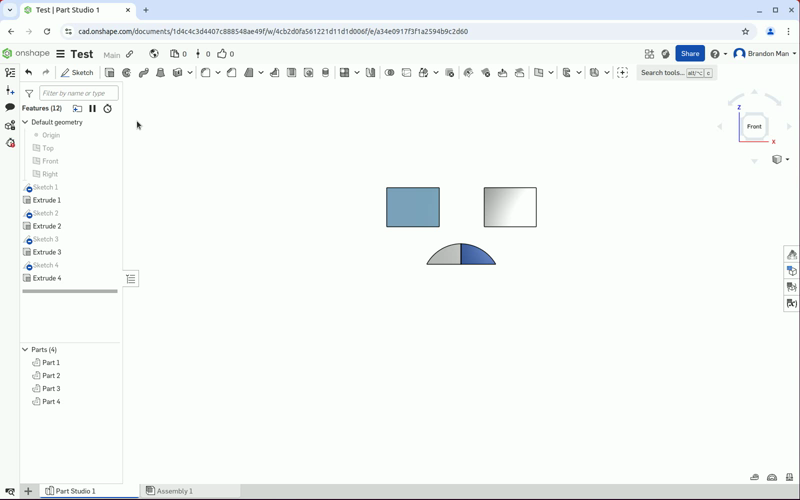
mouse_move(73, 189)
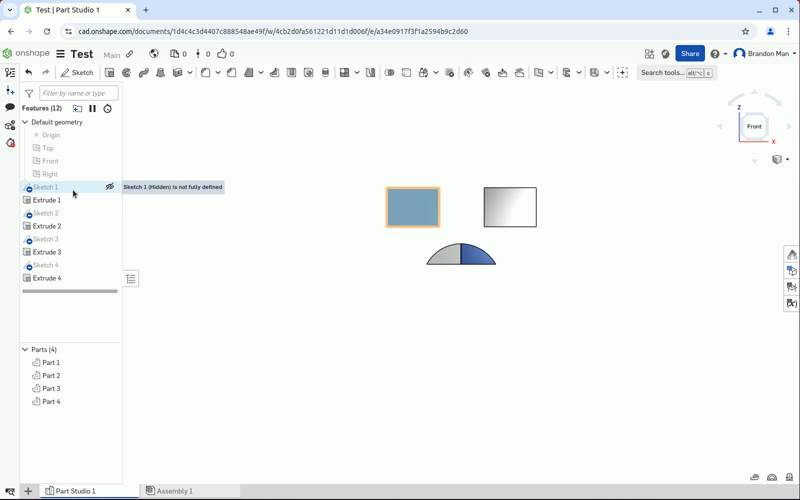
click(73, 189)
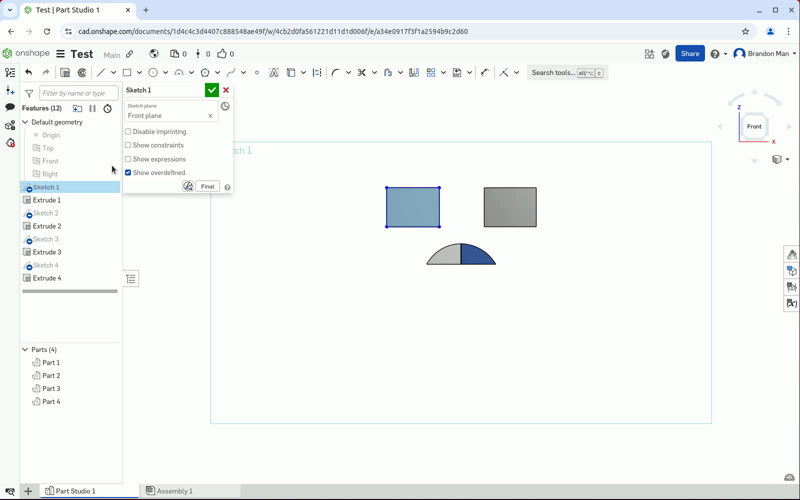
mouse_move(229, 92)
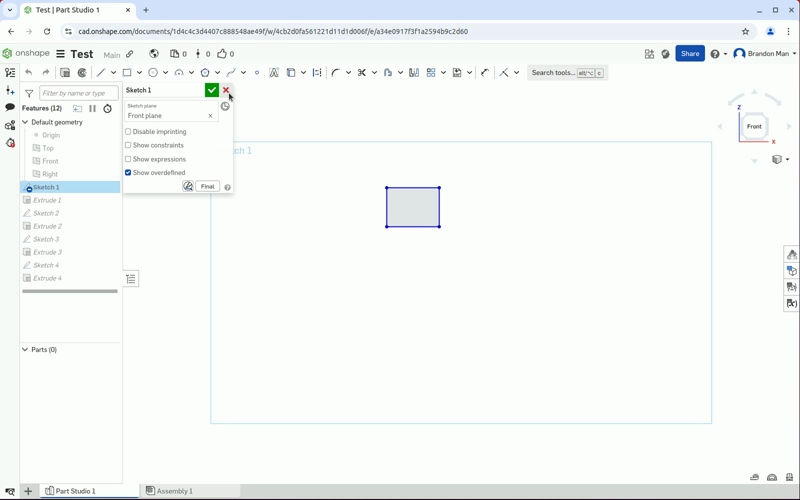
click(229, 92)
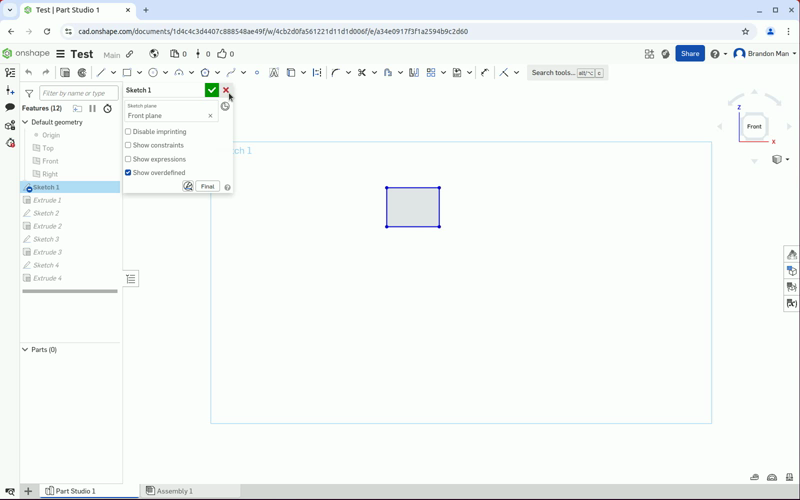
key(shift+s)
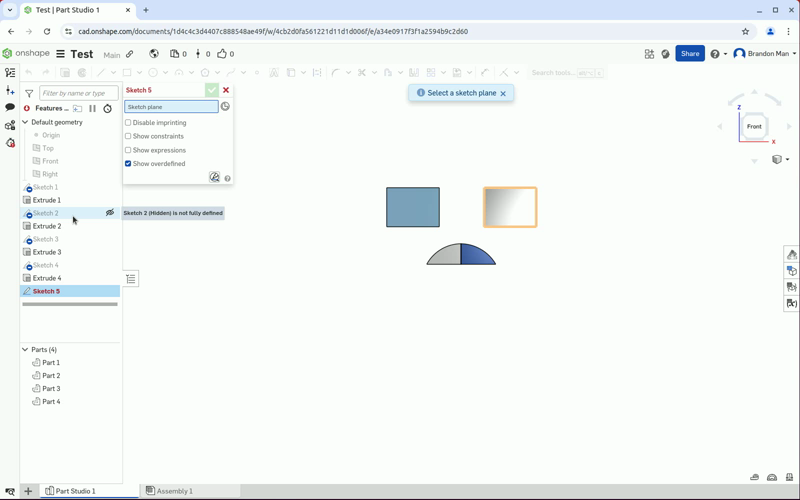
scroll(3)
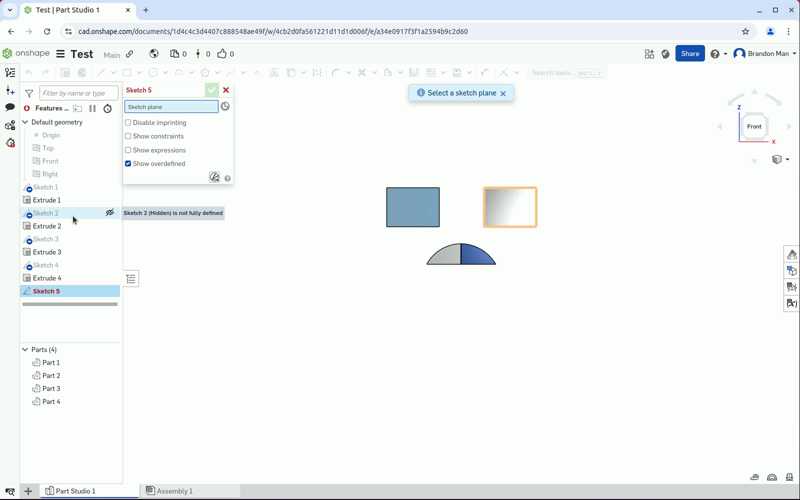
mouse_move(73, 163)
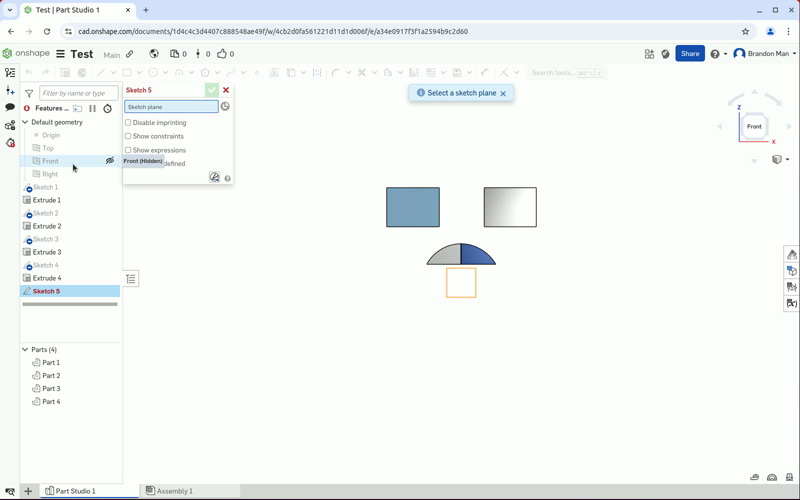
click(73, 163)
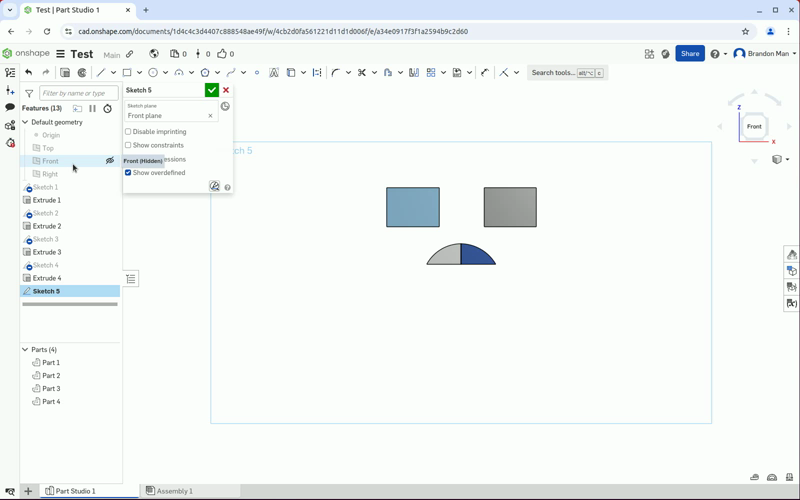
mouse_move(73, 352)
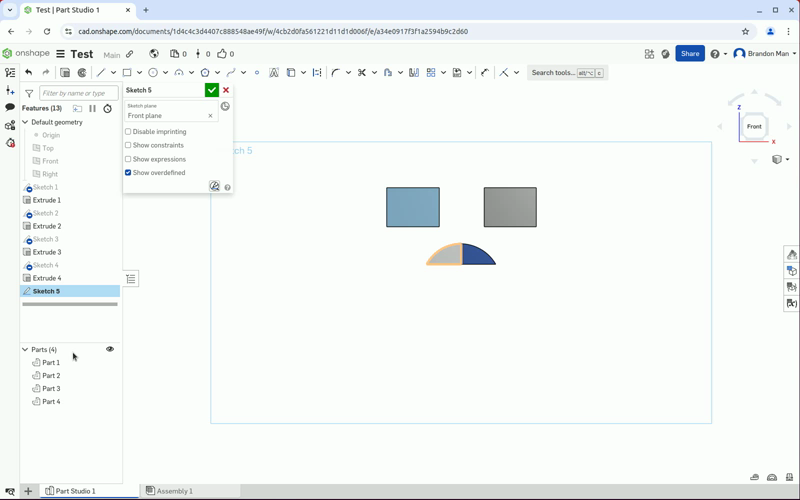
key(y)
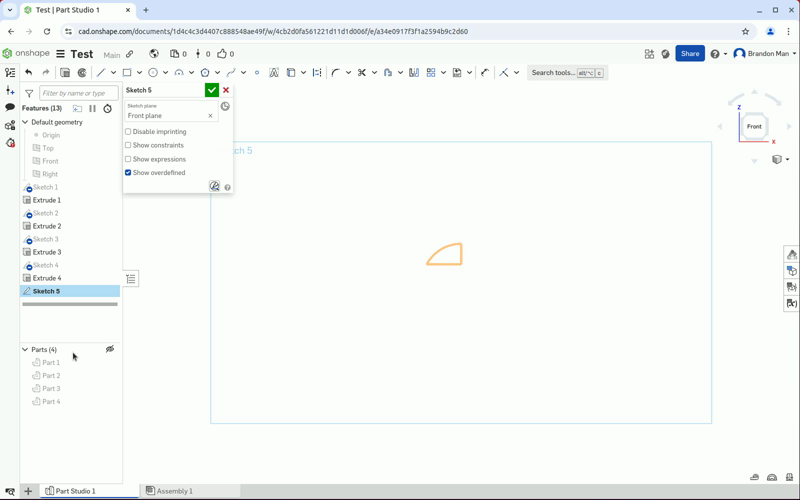
key(a)
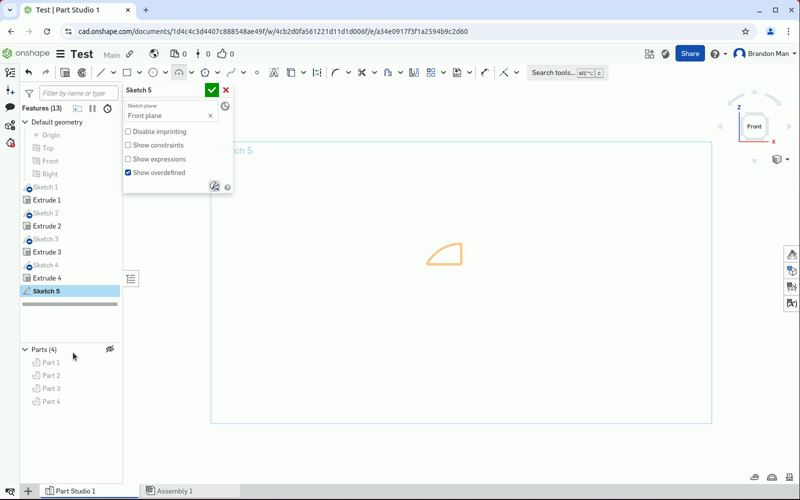
key_down(shift)
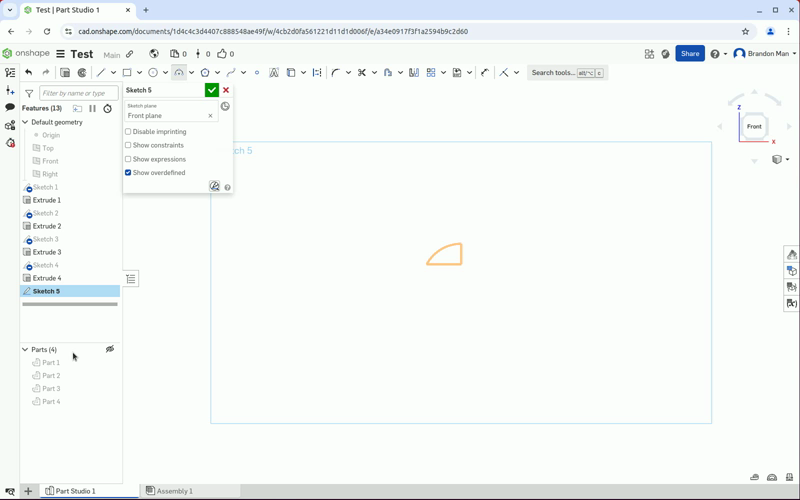
mouse_move(426, 264)
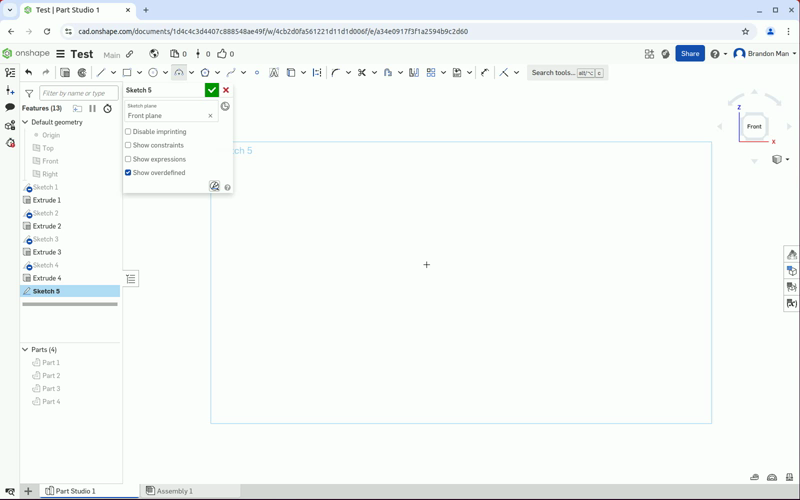
click(426, 264)
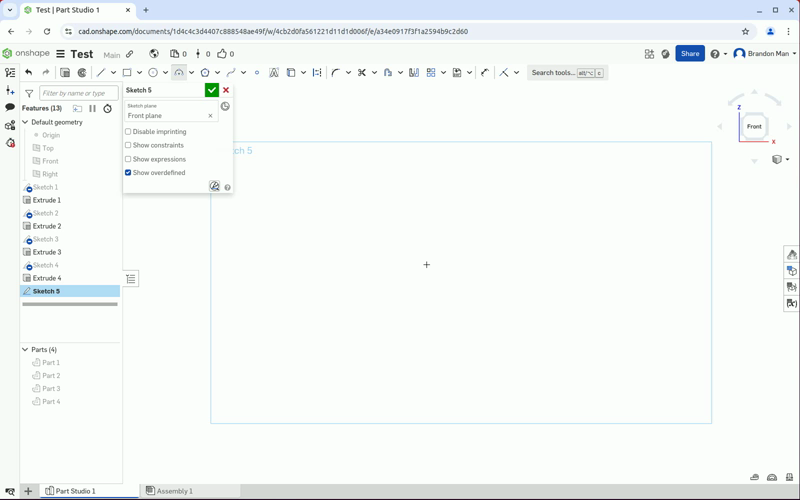
key_up(shift)
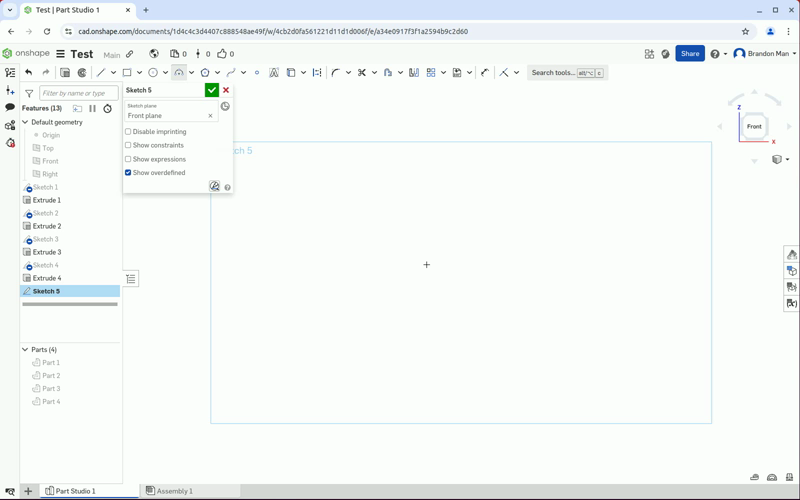
key_down(shift)
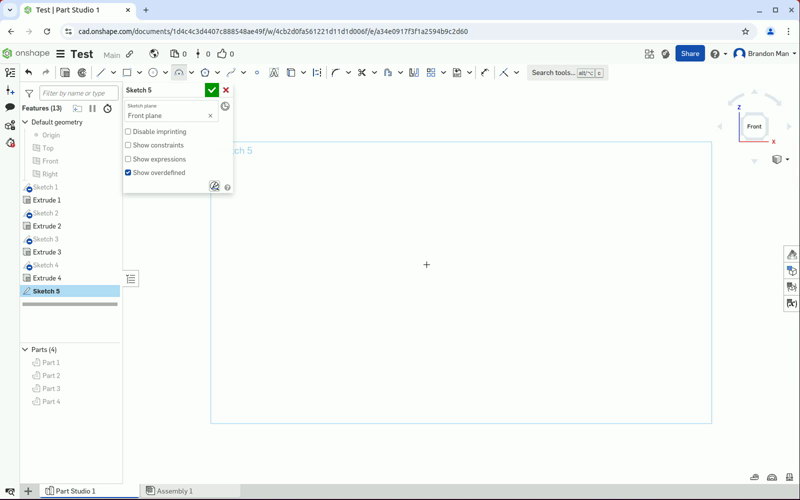
mouse_move(494, 264)
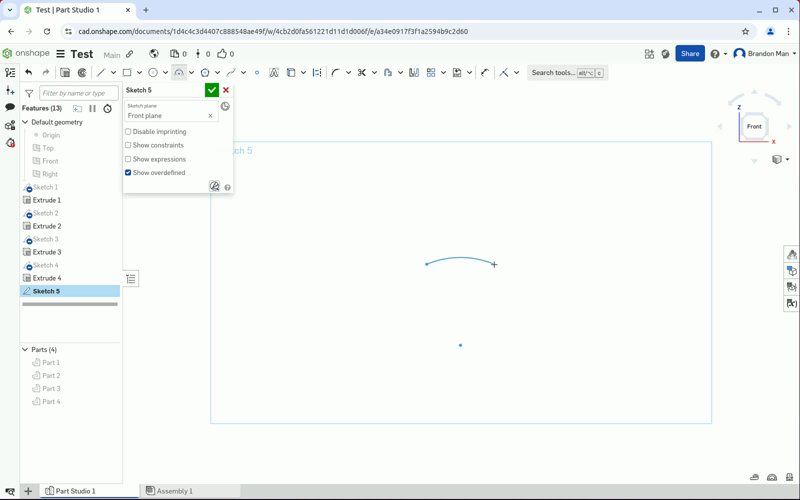
click(494, 264)
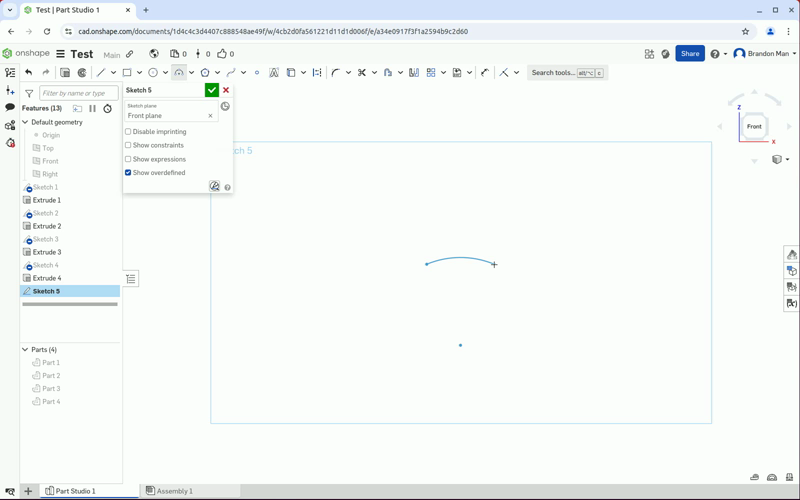
mouse_move(460, 321)
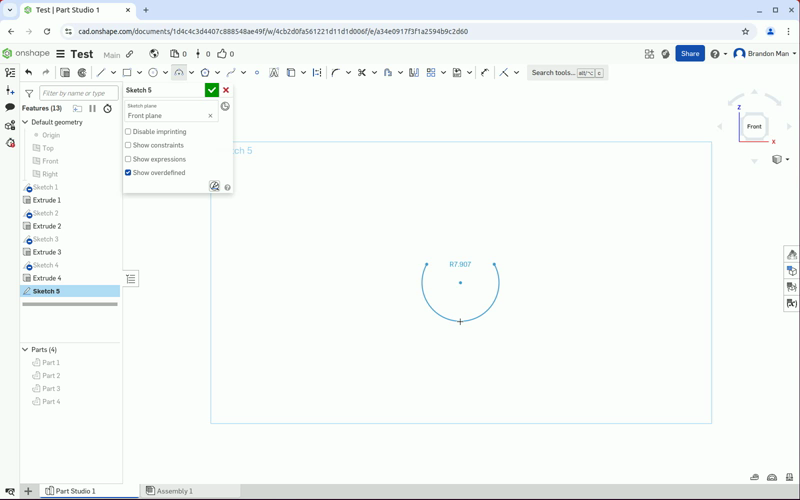
click(460, 321)
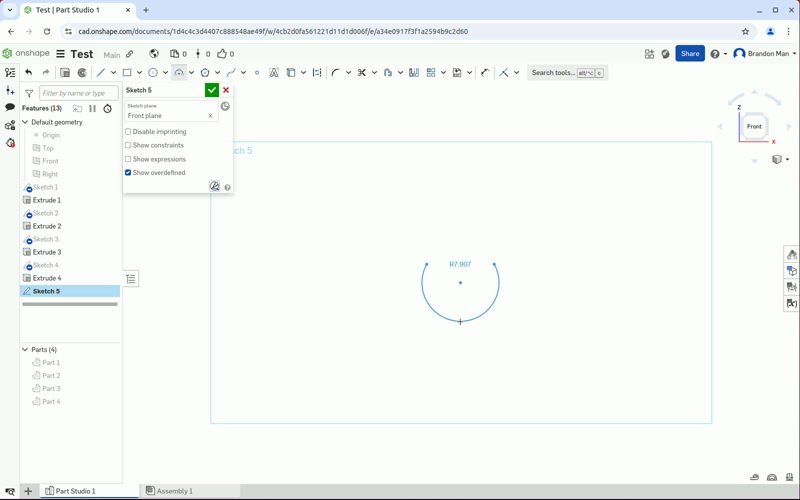
key_up(shift)
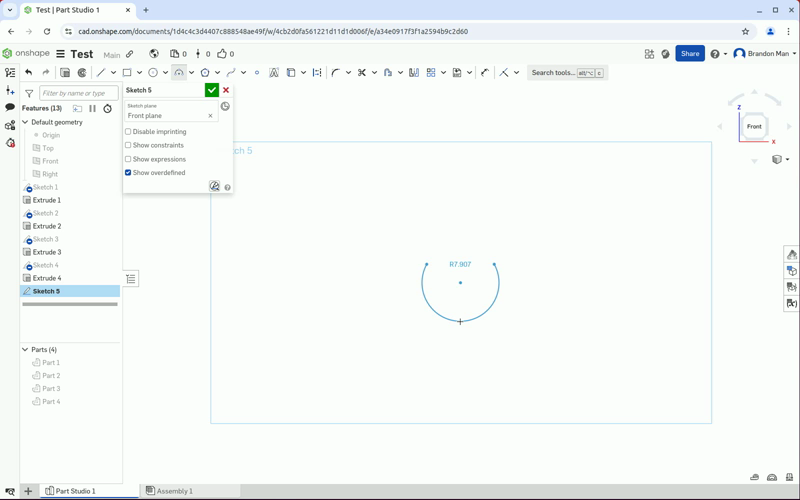
key(esc)
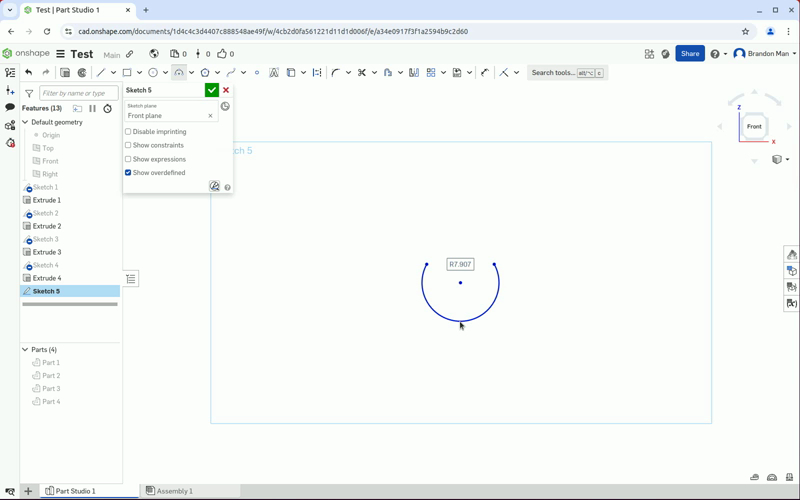
key(l)
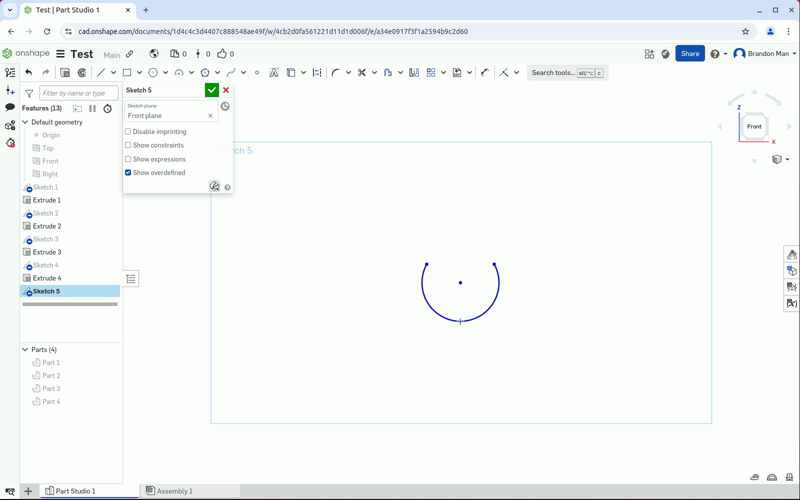
mouse_move(494, 264)
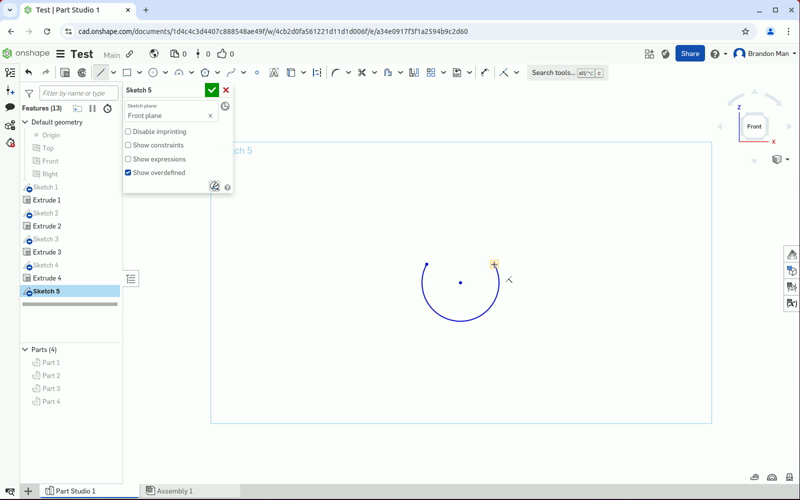
click(494, 264)
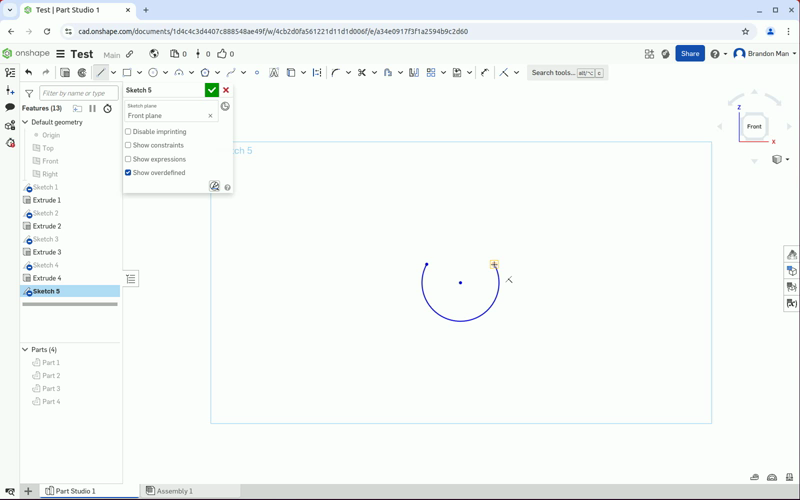
key_down(shift)
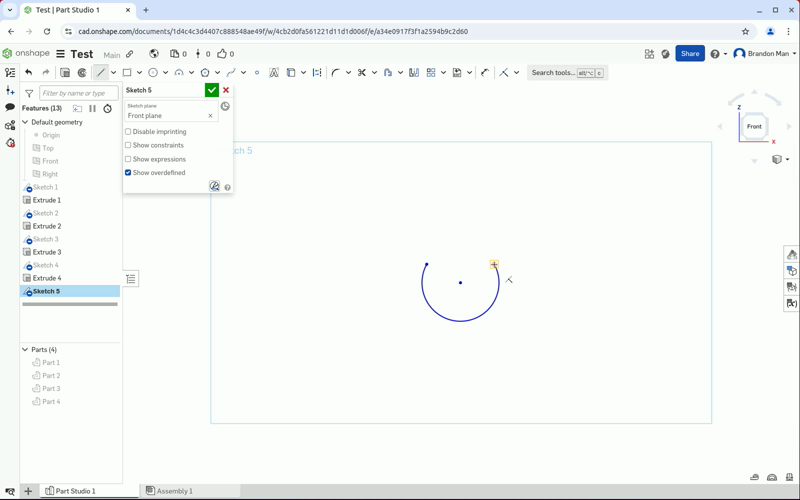
mouse_move(524, 264)
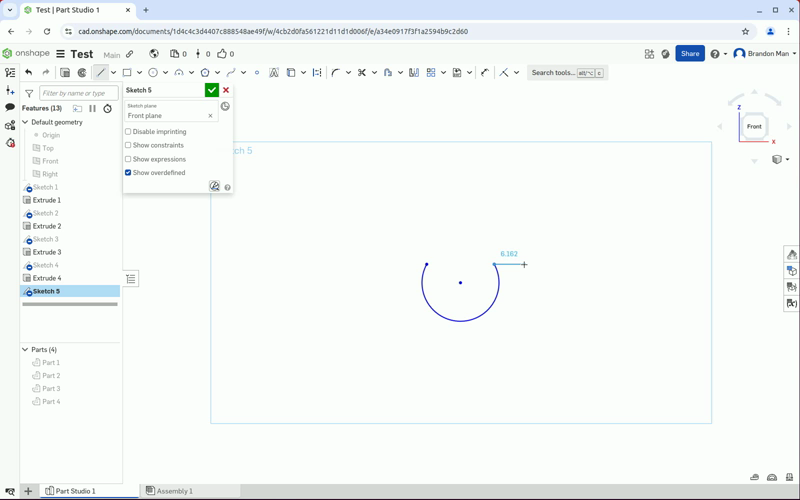
mouse_move(460, 264)
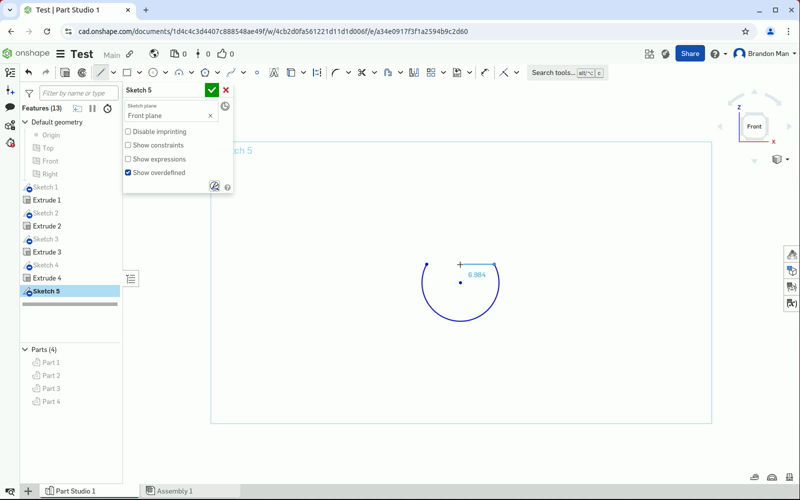
click(460, 264)
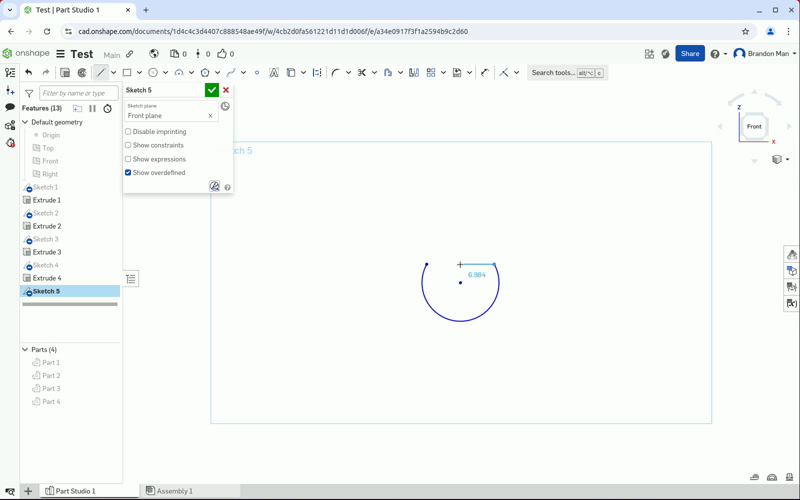
key_up(shift)
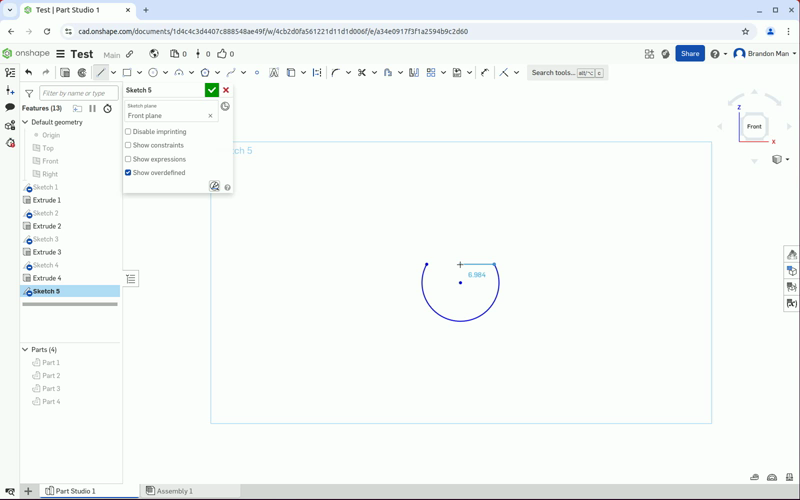
mouse_move(490, 264)
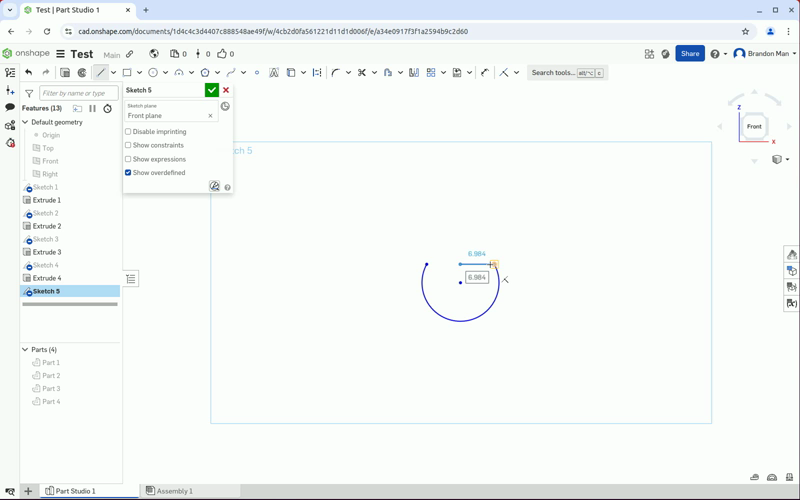
key_down(shift)
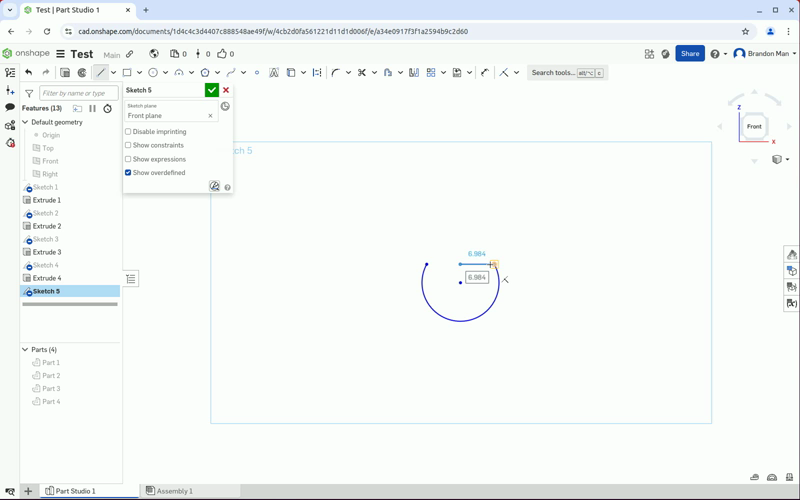
mouse_move(426, 264)
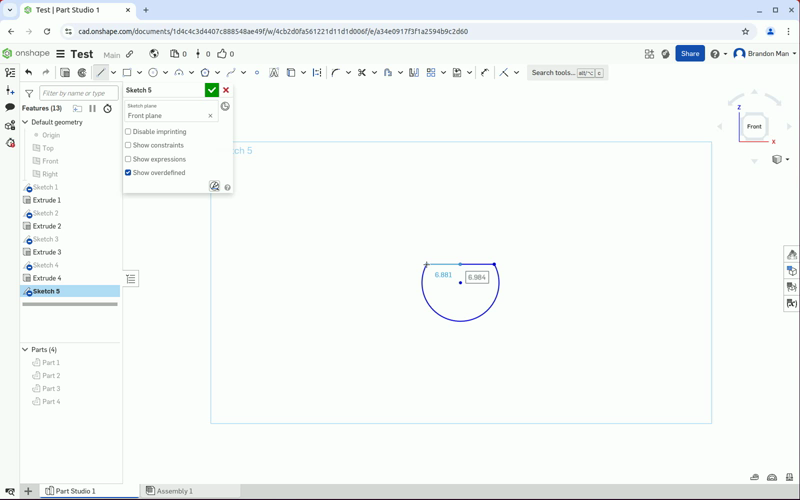
key_up(shift)
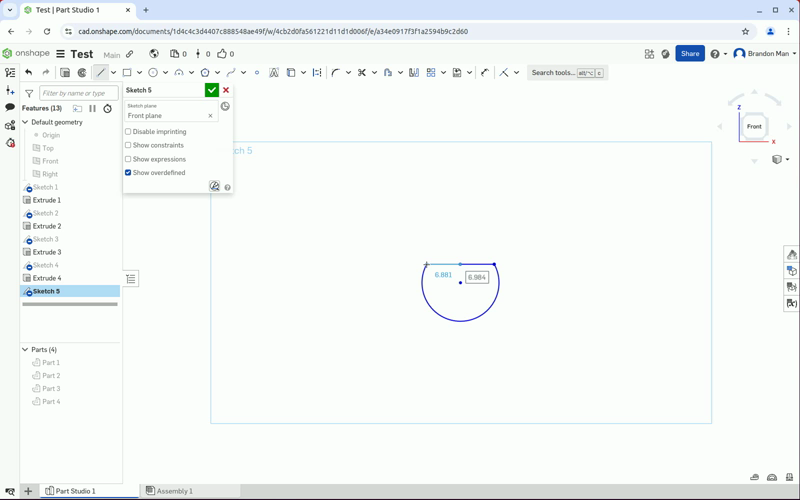
click(426, 264)
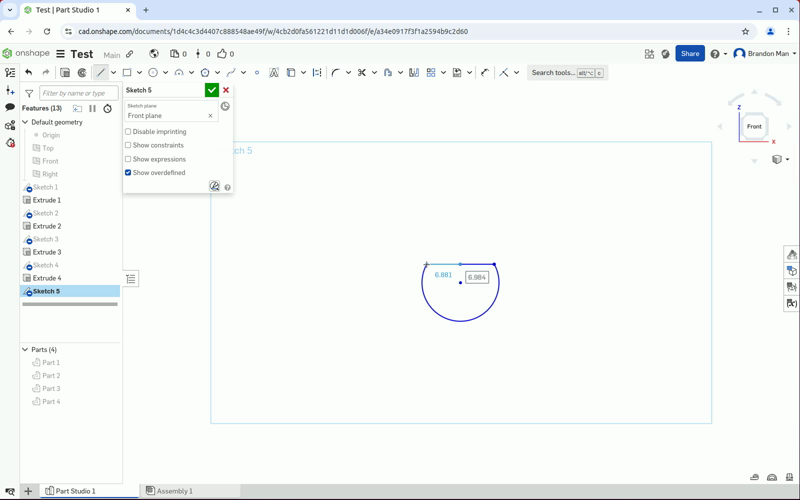
key(esc)
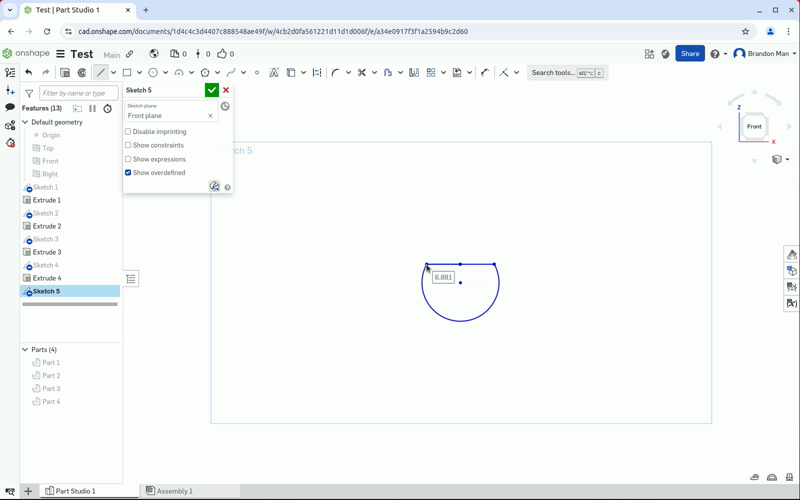
key(c)
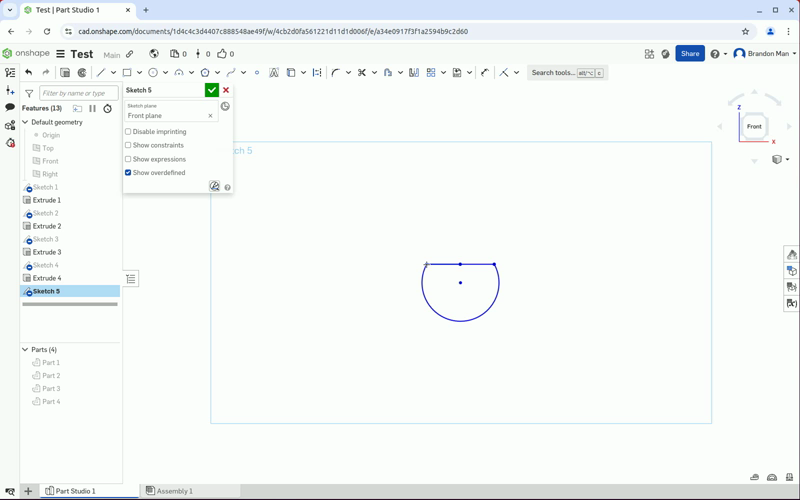
key_down(shift)
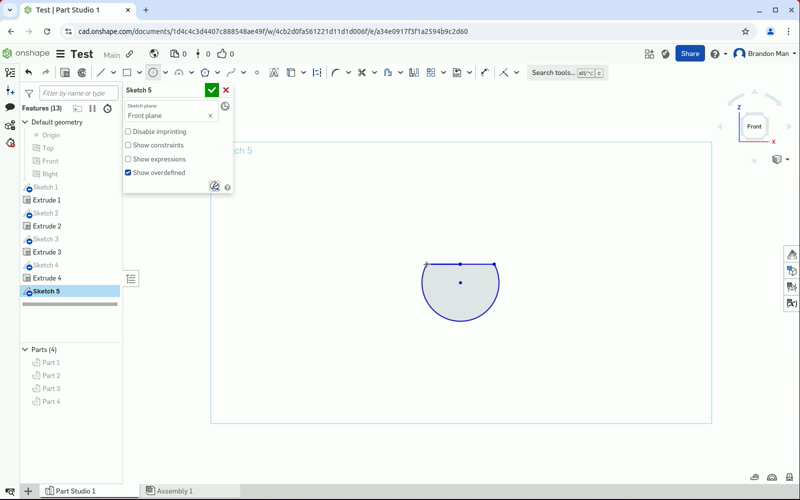
mouse_move(460, 282)
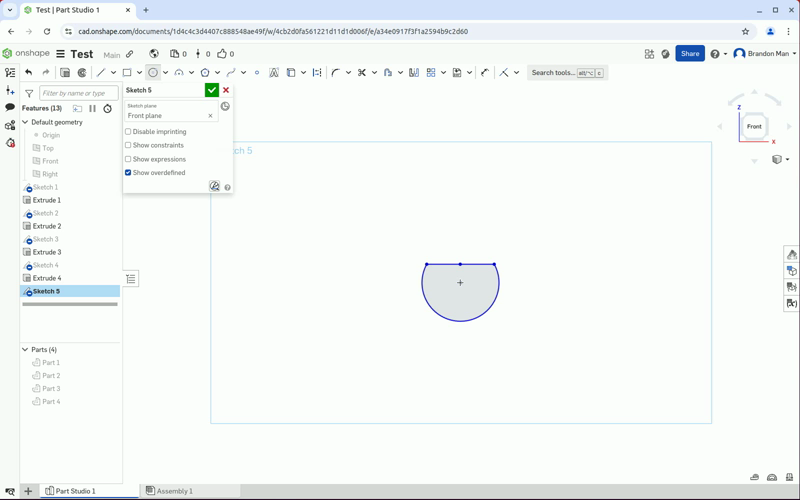
click(460, 282)
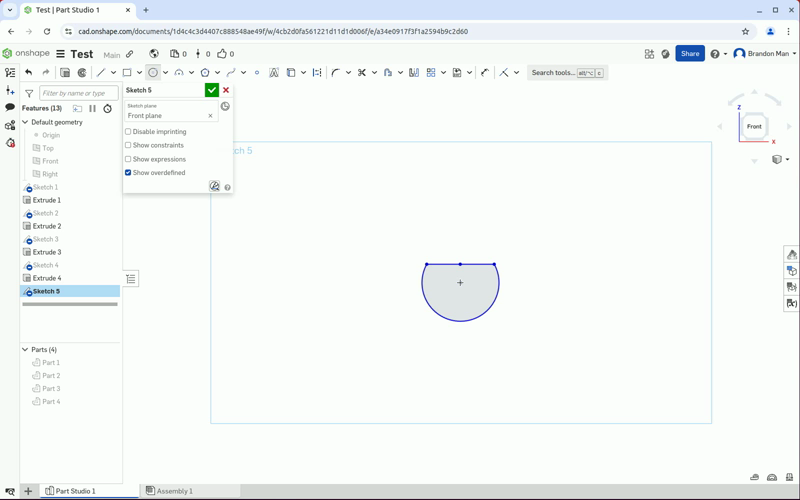
key_up(shift)
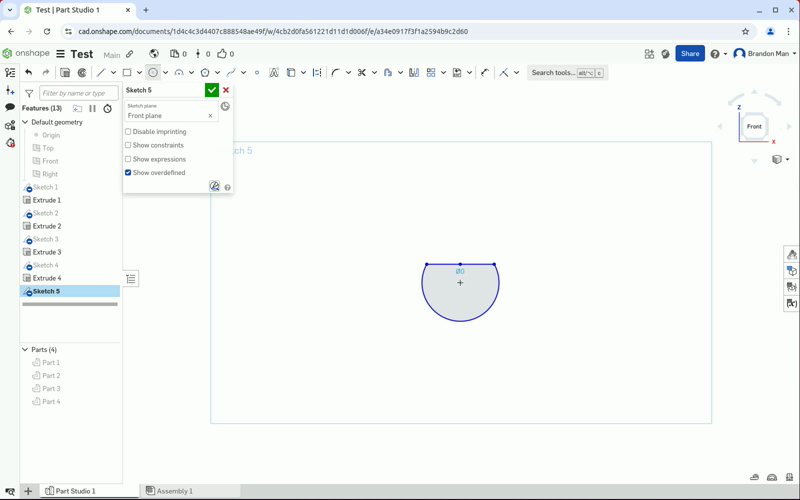
mouse_move(470, 282)
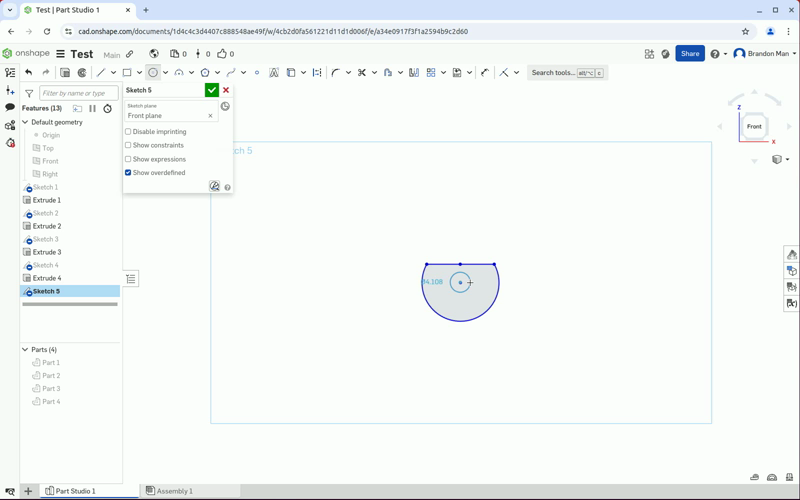
click(470, 282)
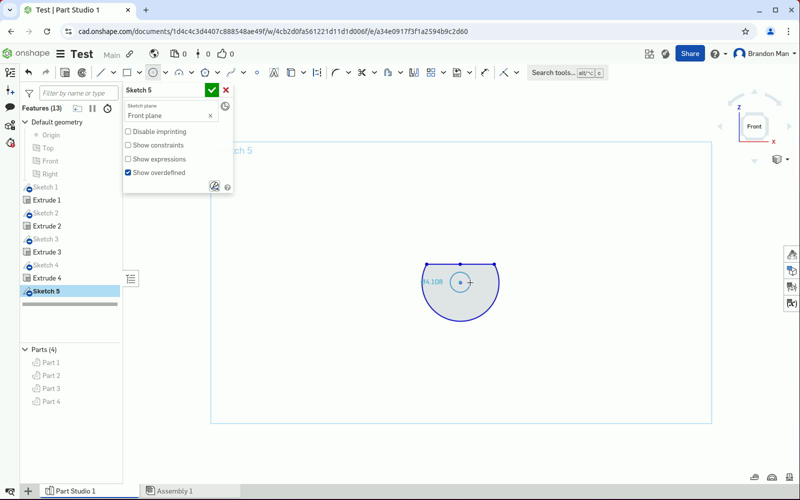
key(esc)
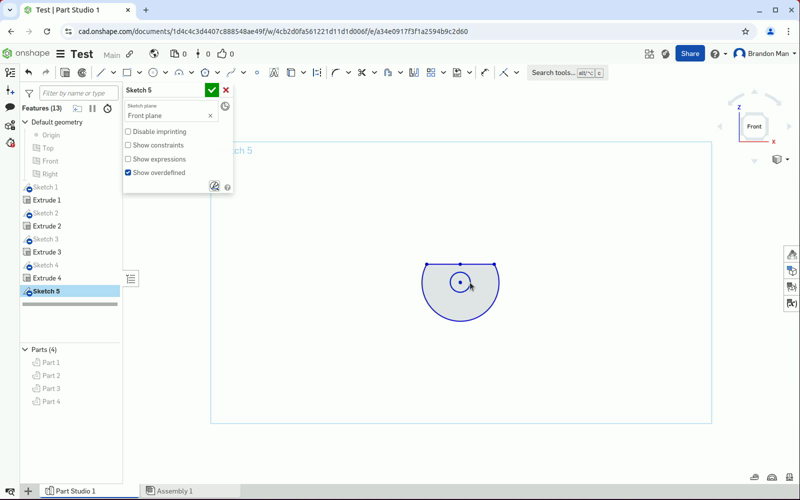
mouse_move(441, 300)
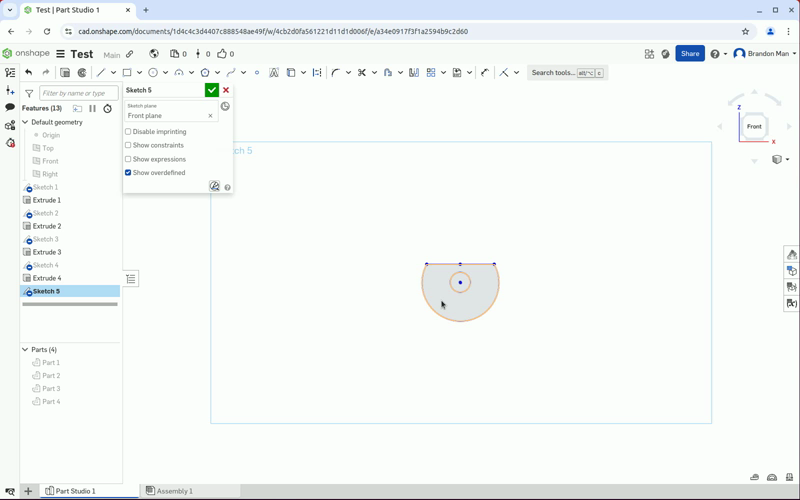
click(441, 300)
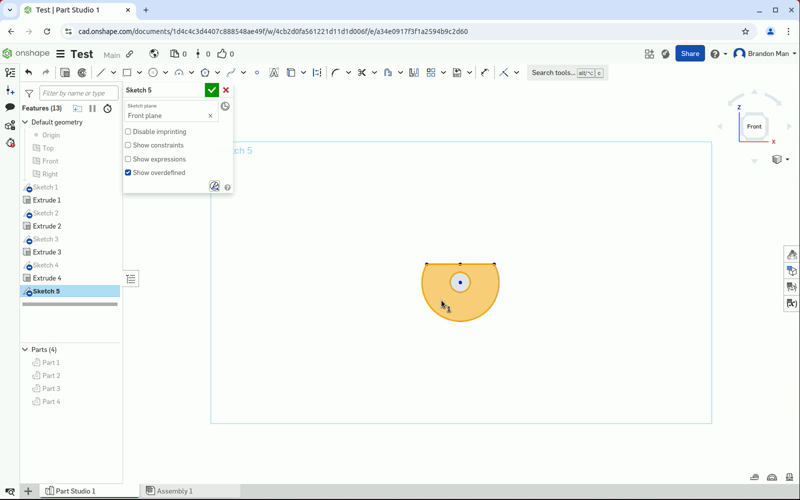
mouse_move(73, 352)
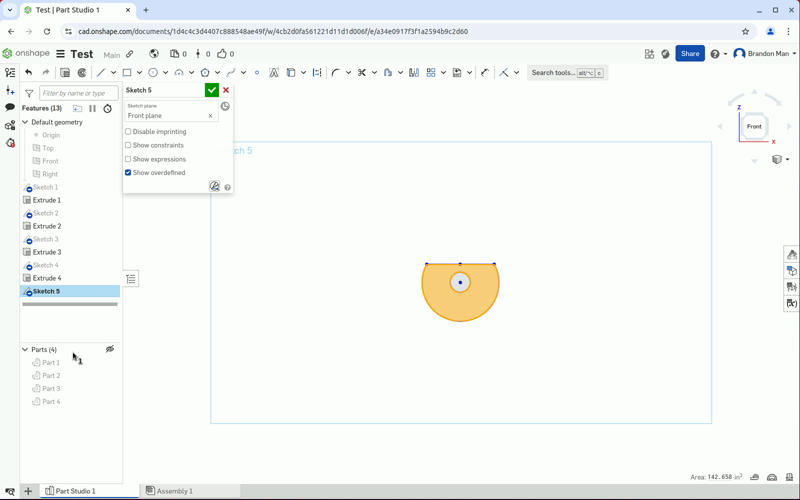
key(shift+y)
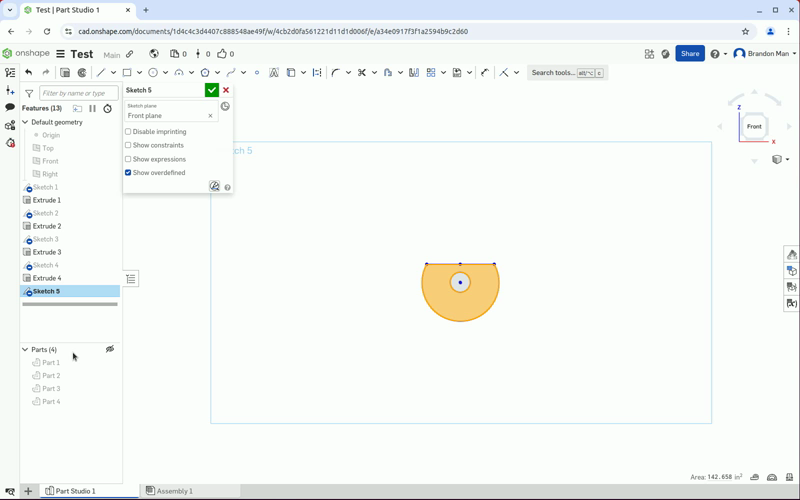
key(shift+e)
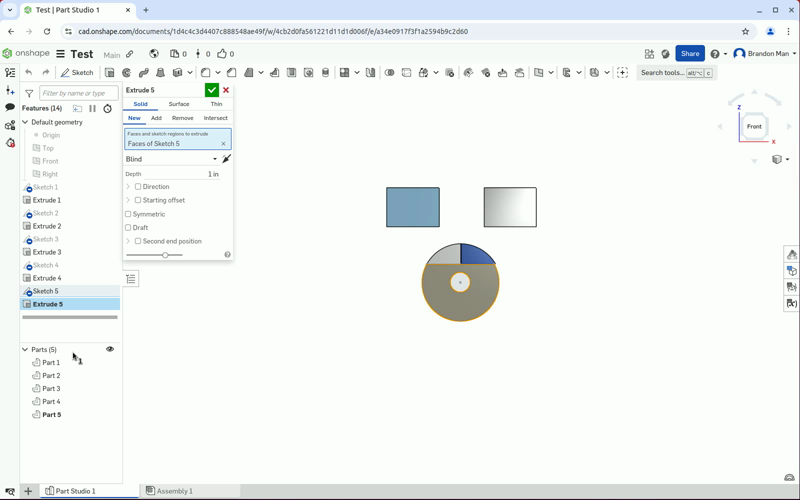
mouse_move(143, 106)
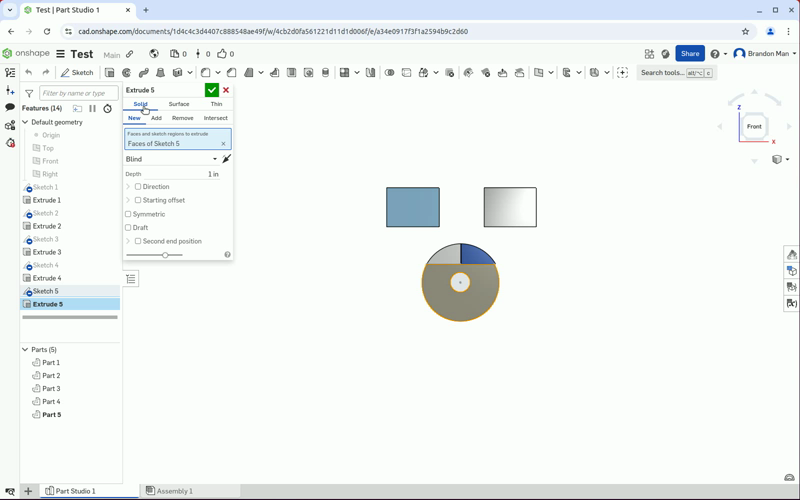
click(143, 106)
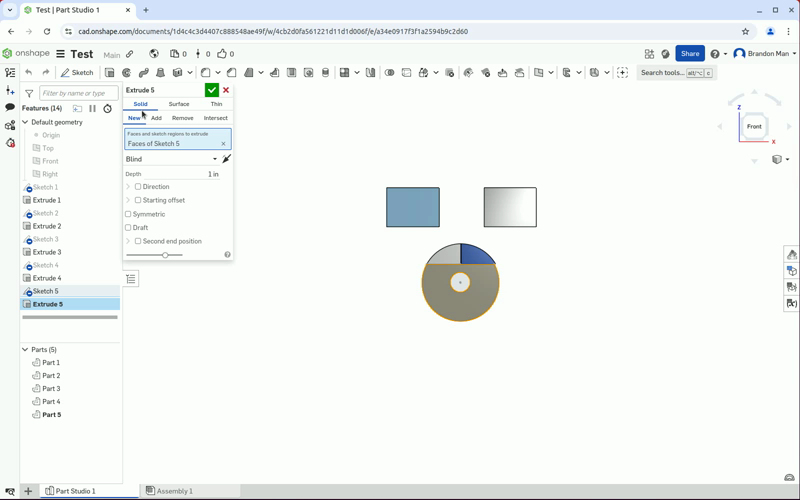
mouse_move(137, 120)
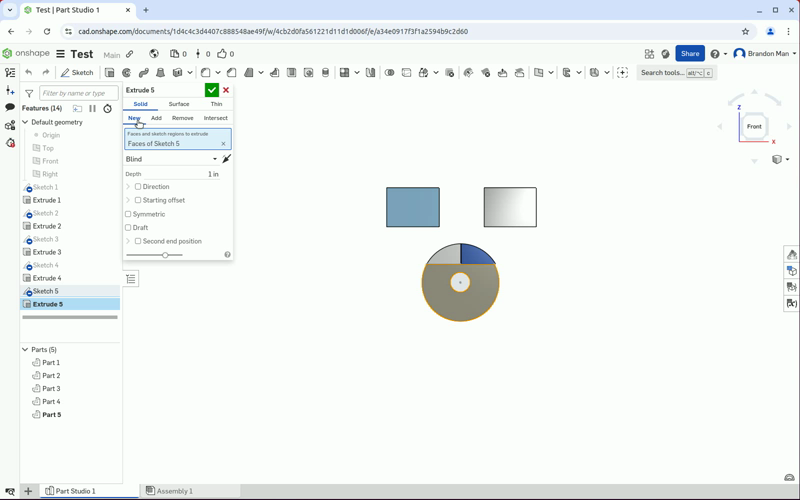
click(137, 120)
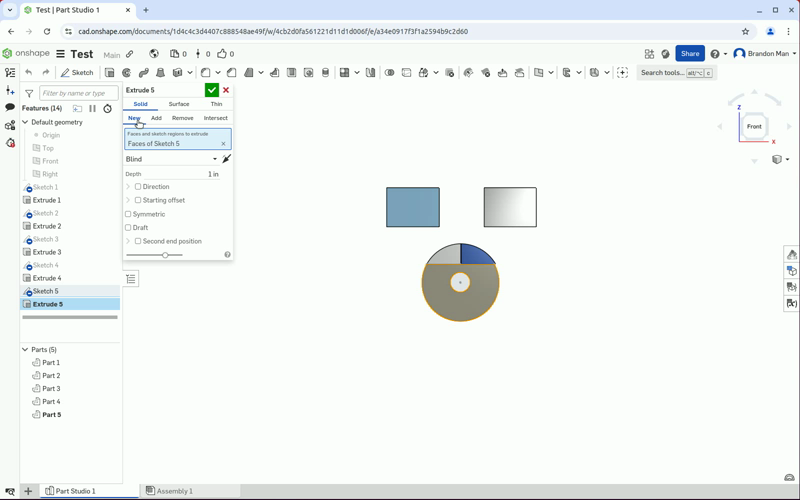
key(tab, 4)
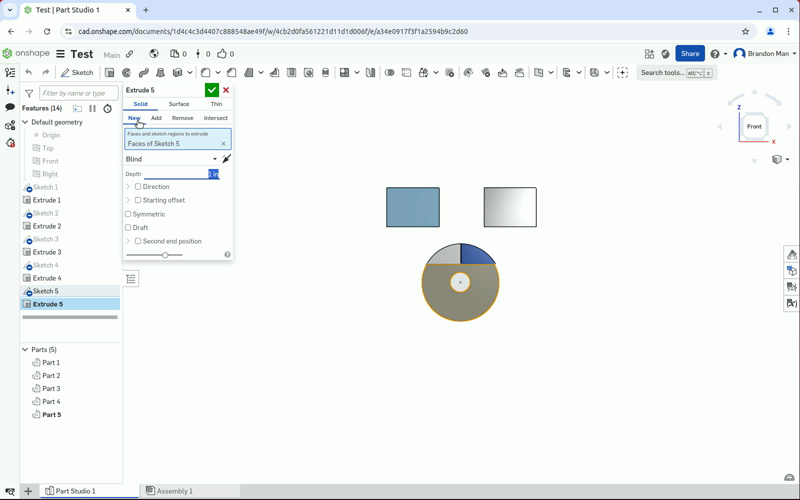
text(7.943)
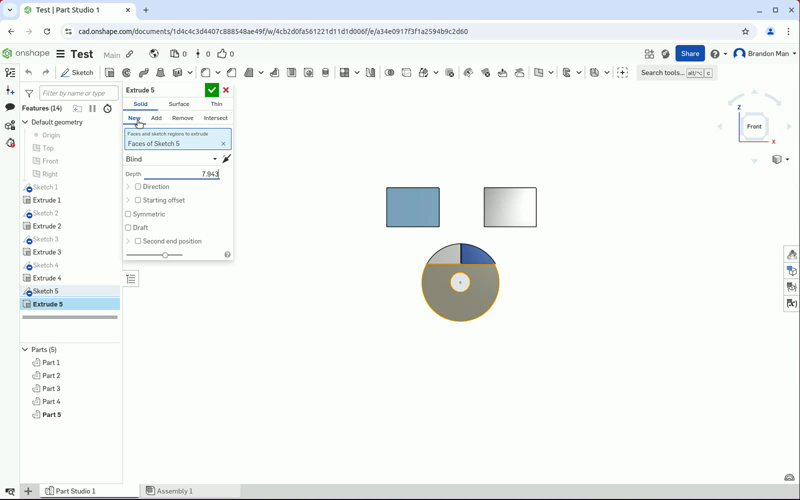
key(enter)
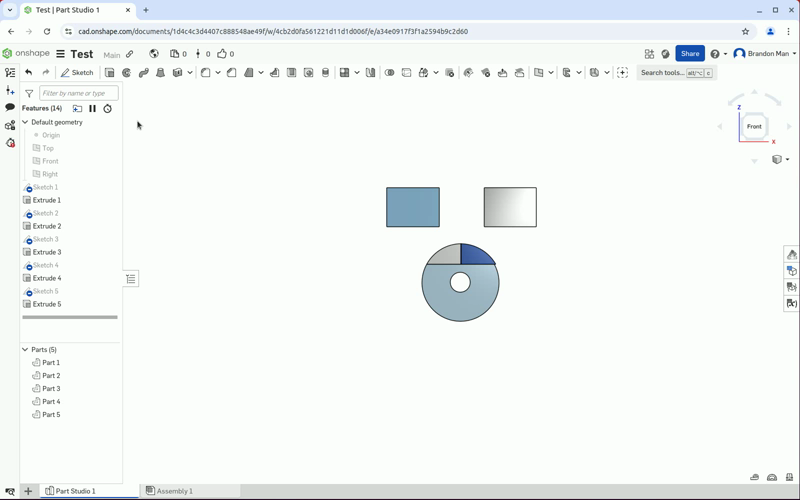
key(shift+h)
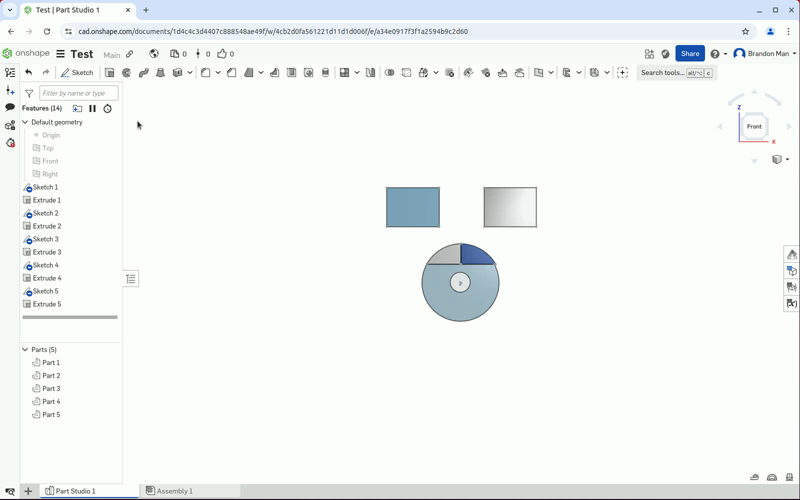
key(shift+h)
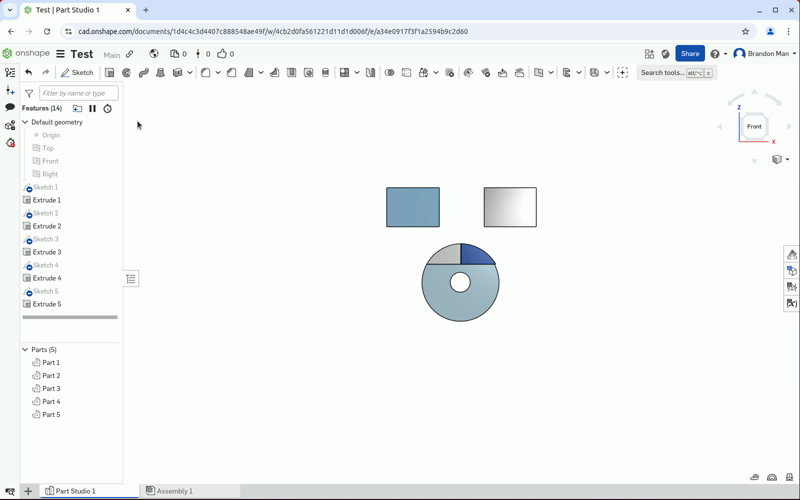
mouse_move(73, 189)
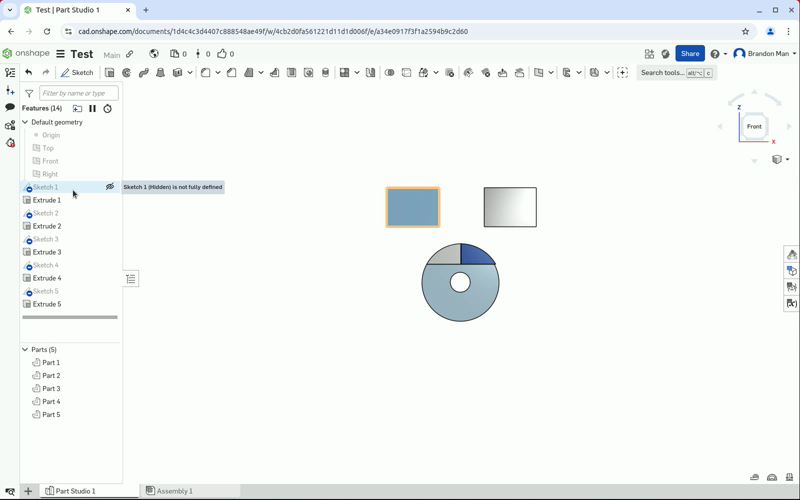
click(73, 189)
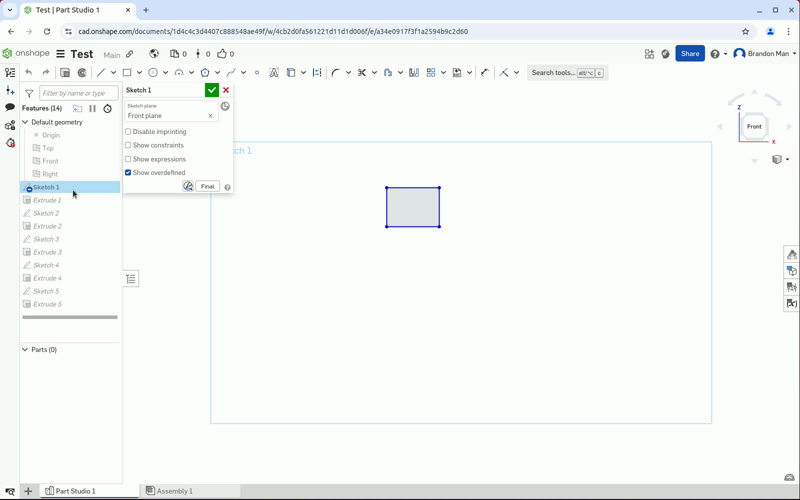
mouse_move(229, 92)
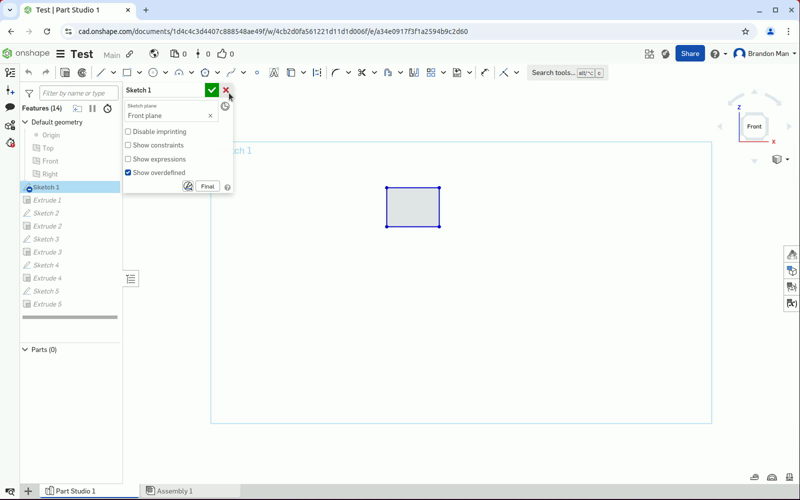
click(229, 92)
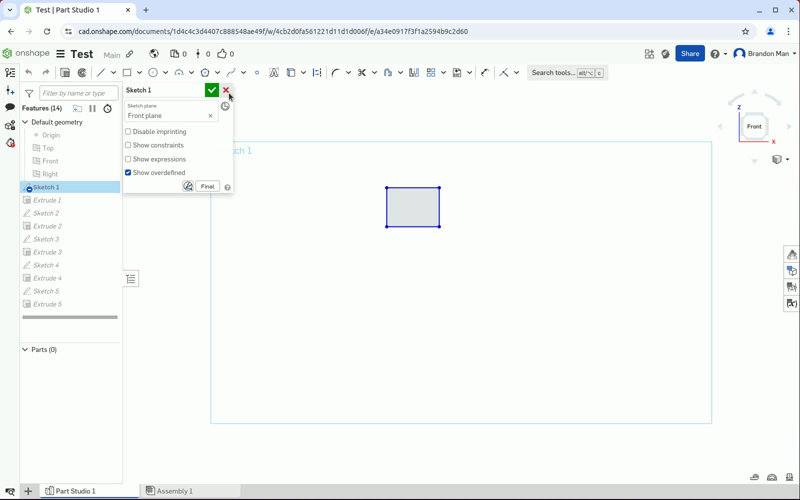
key(shift+s)
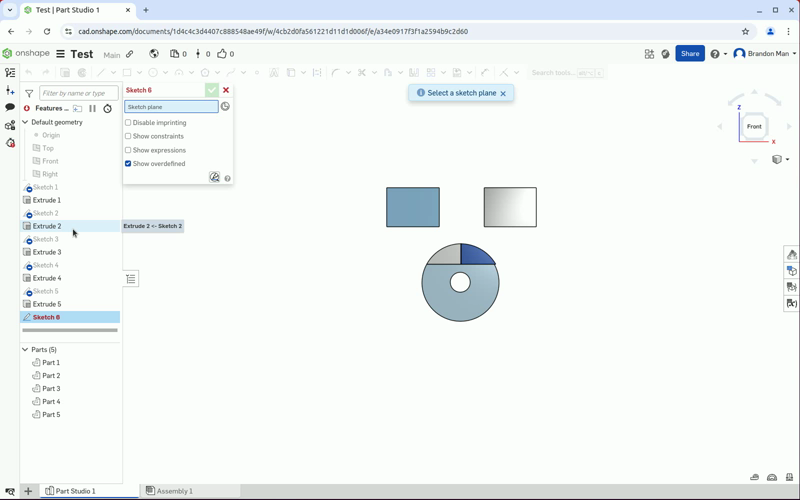
scroll(3)
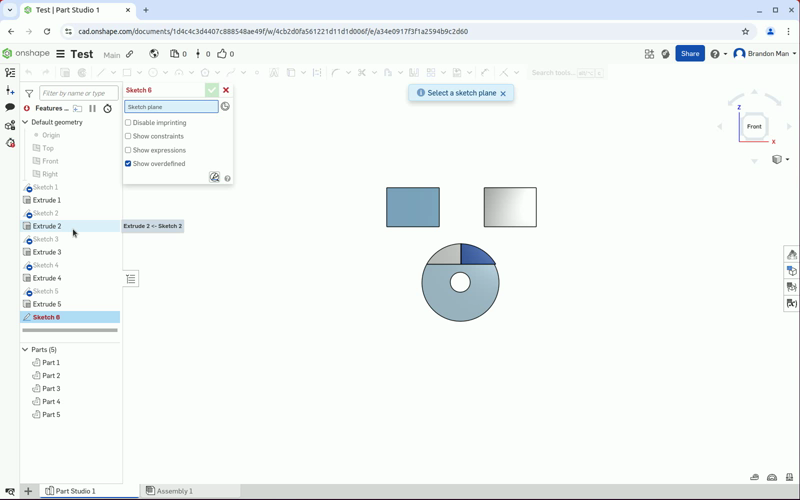
mouse_move(73, 163)
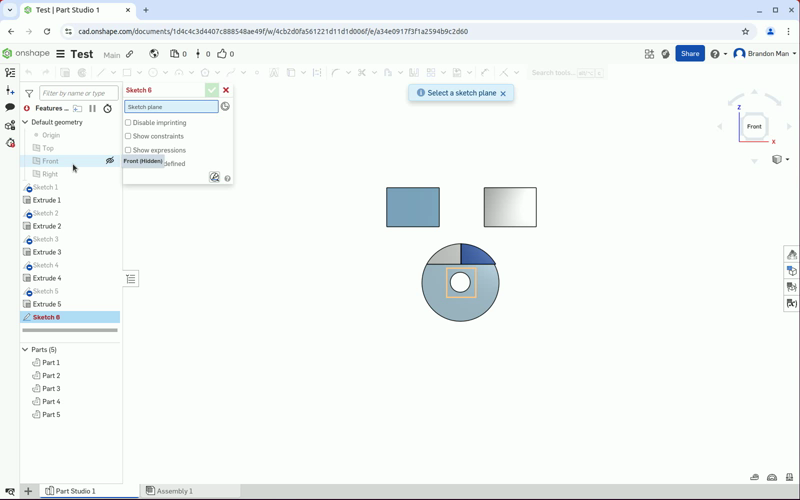
click(73, 163)
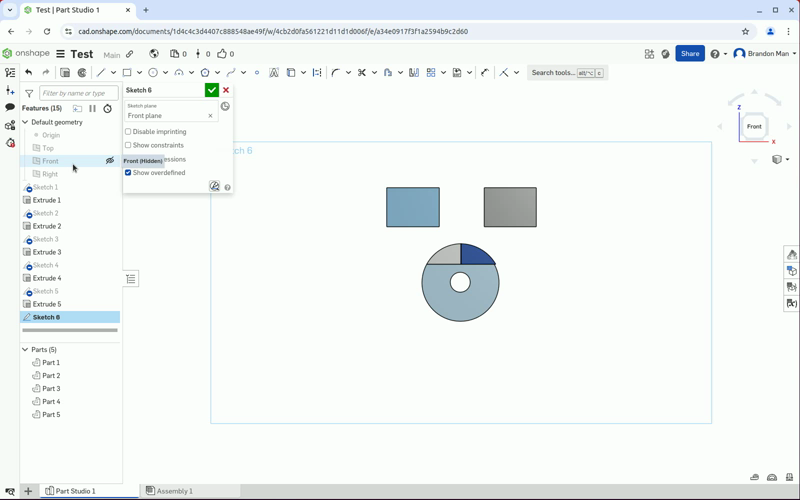
mouse_move(73, 352)
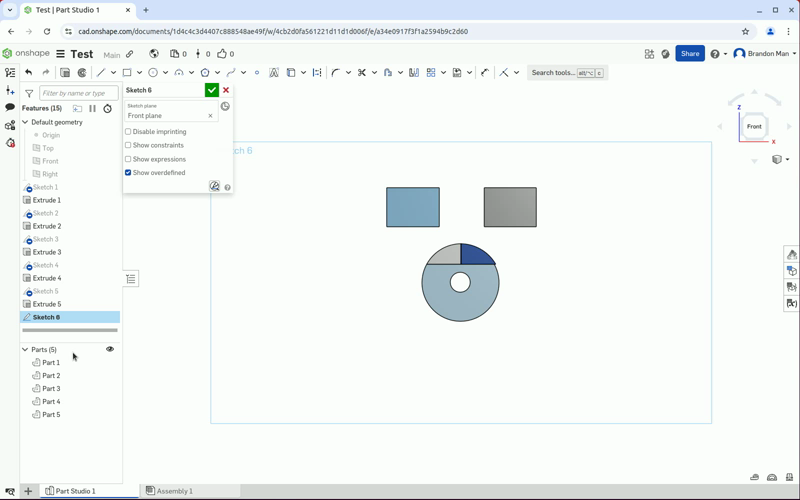
key(y)
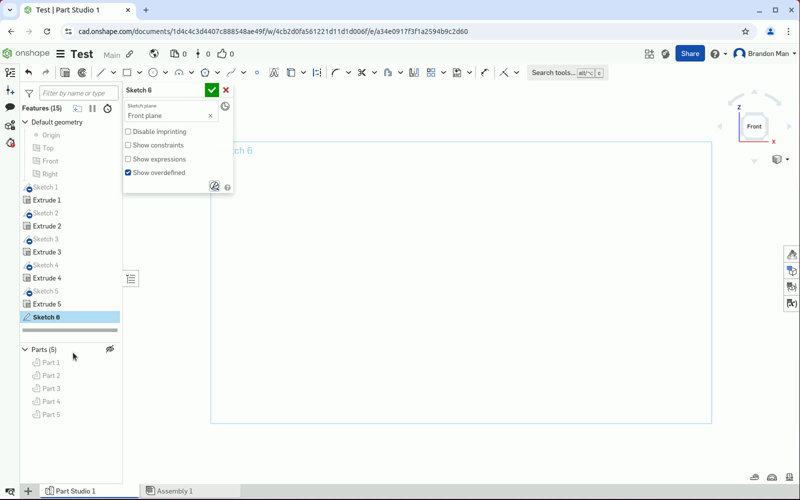
key(l)
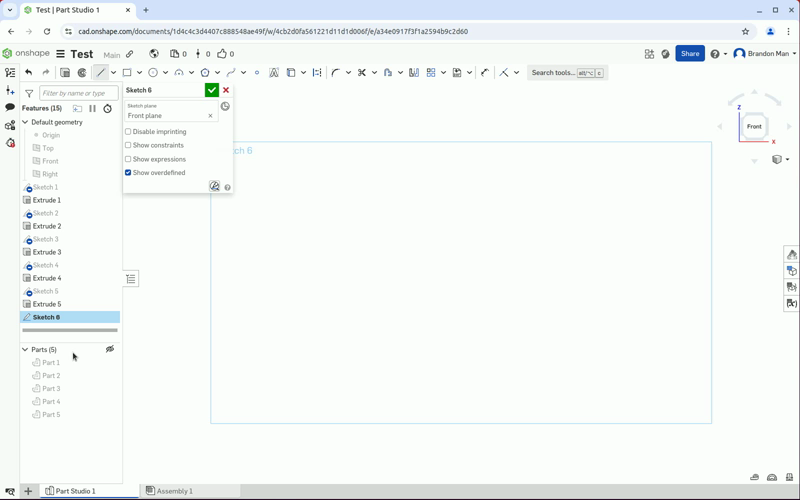
key_down(shift)
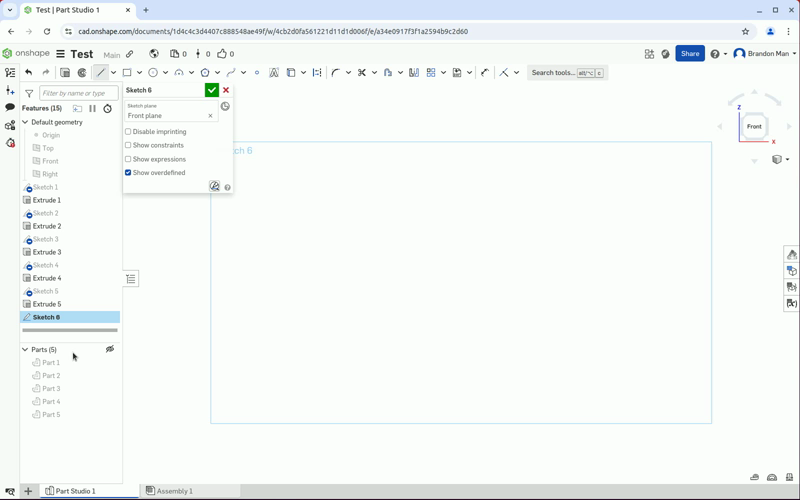
mouse_move(348, 264)
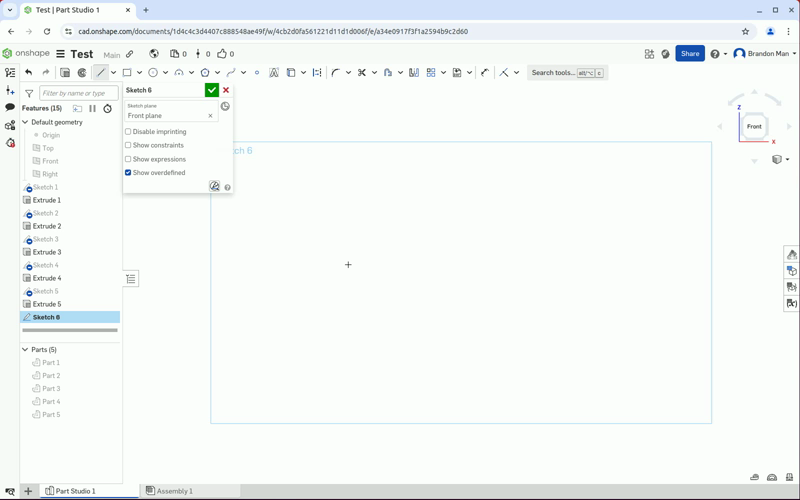
click(348, 264)
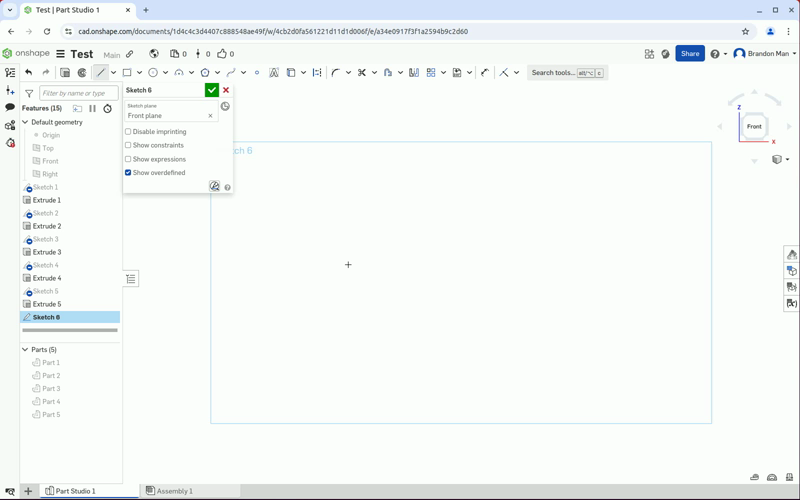
key_up(shift)
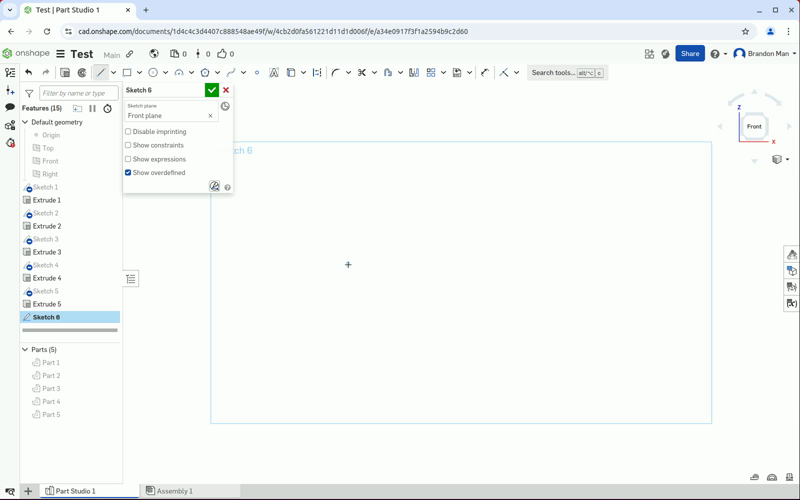
key_down(shift)
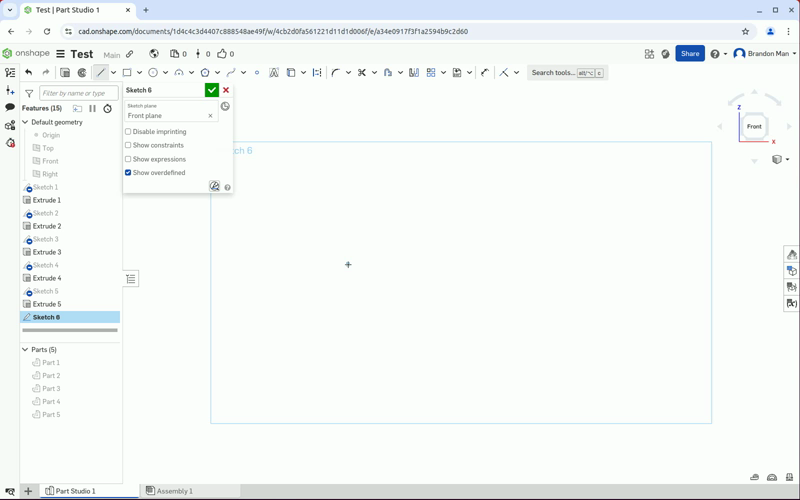
mouse_move(426, 264)
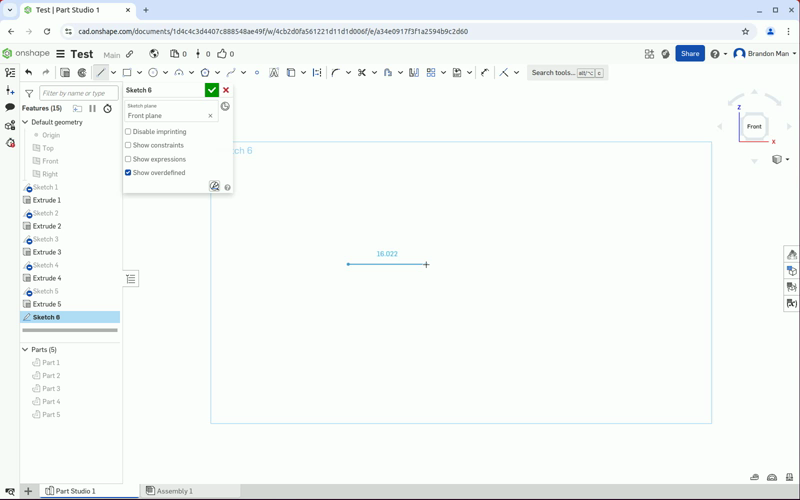
click(426, 264)
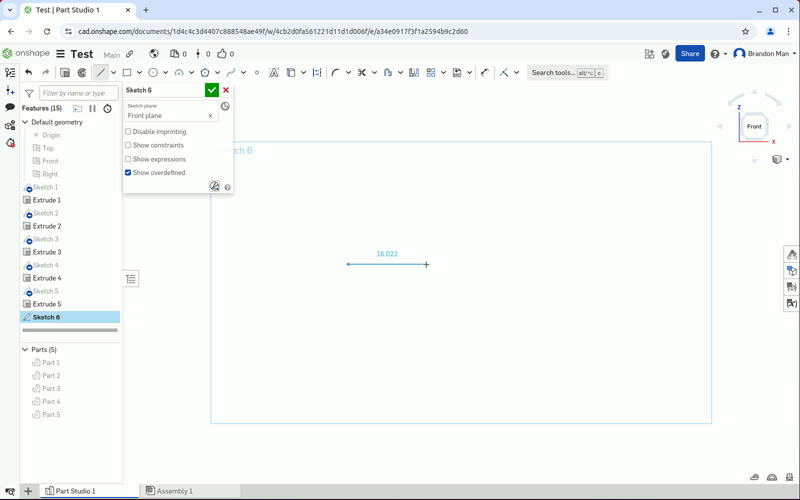
key_up(shift)
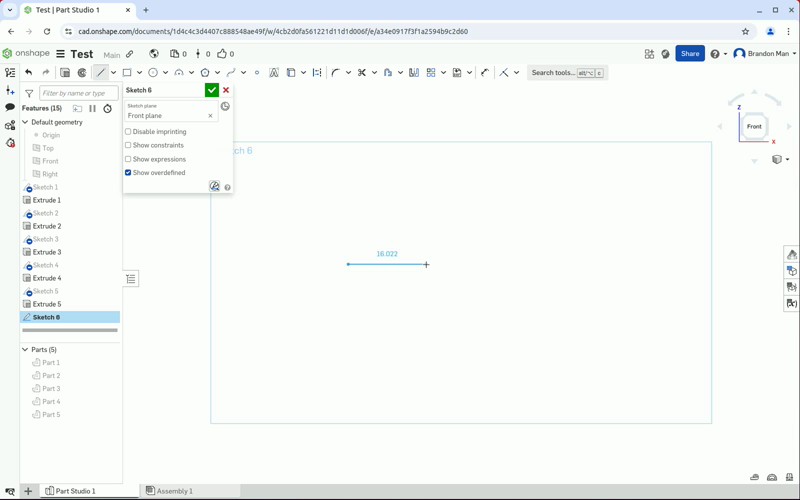
key(esc)
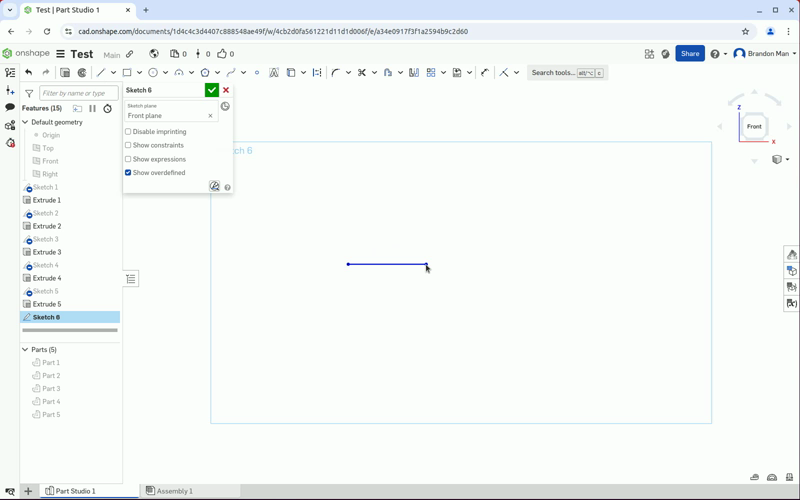
key(a)
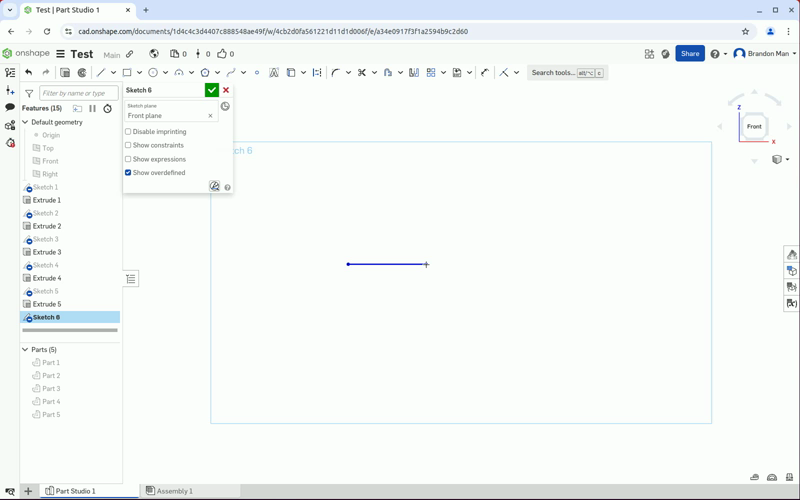
mouse_move(426, 264)
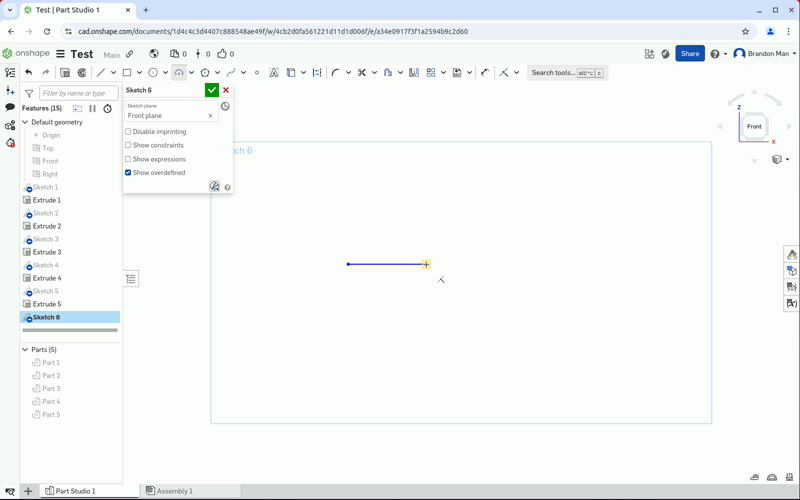
click(426, 264)
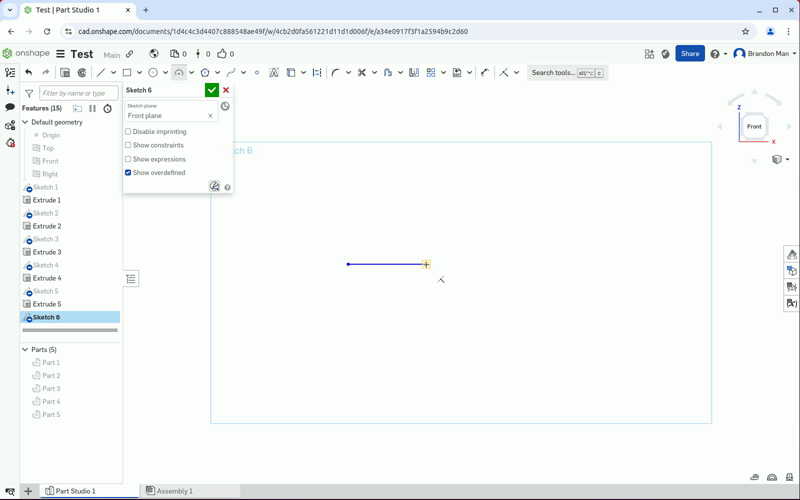
key_down(shift)
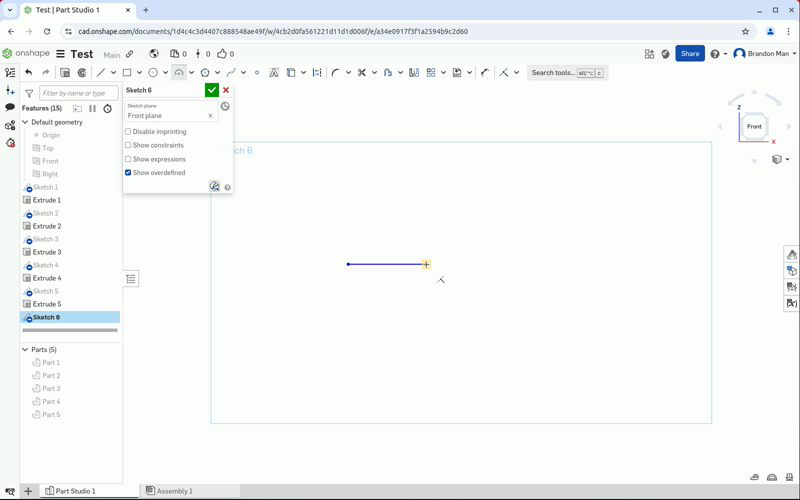
mouse_move(494, 264)
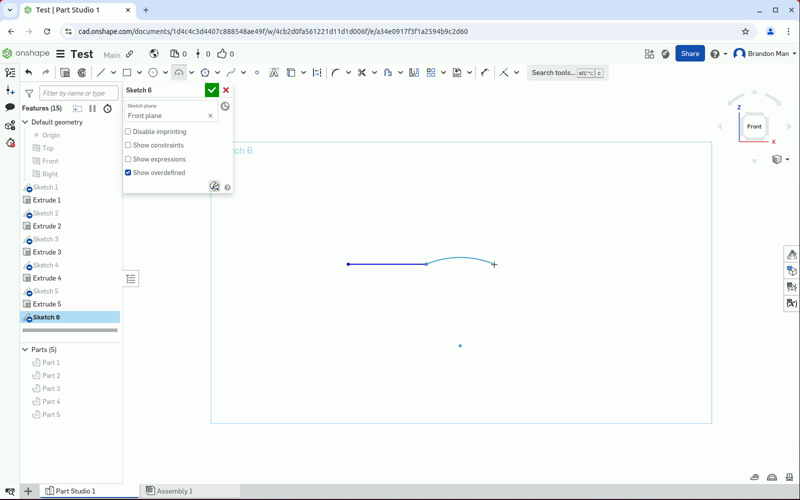
click(494, 264)
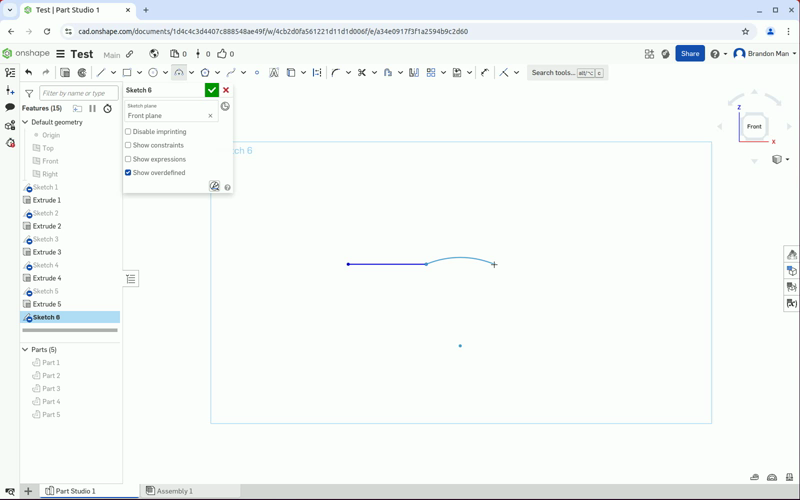
mouse_move(460, 243)
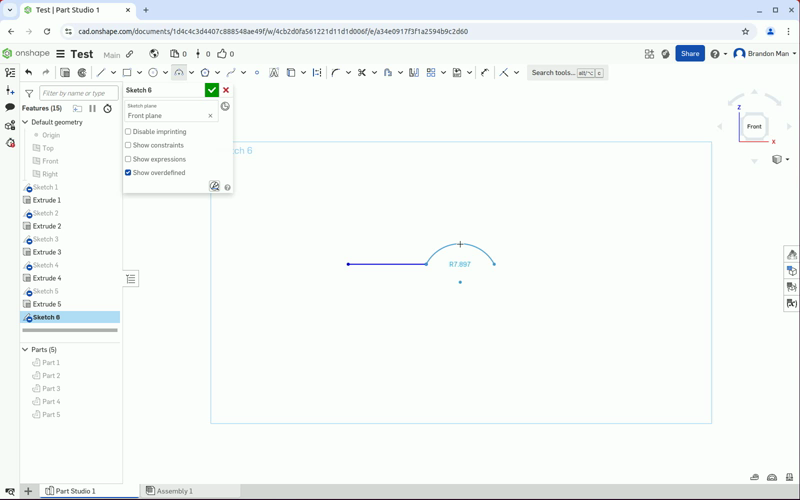
click(460, 243)
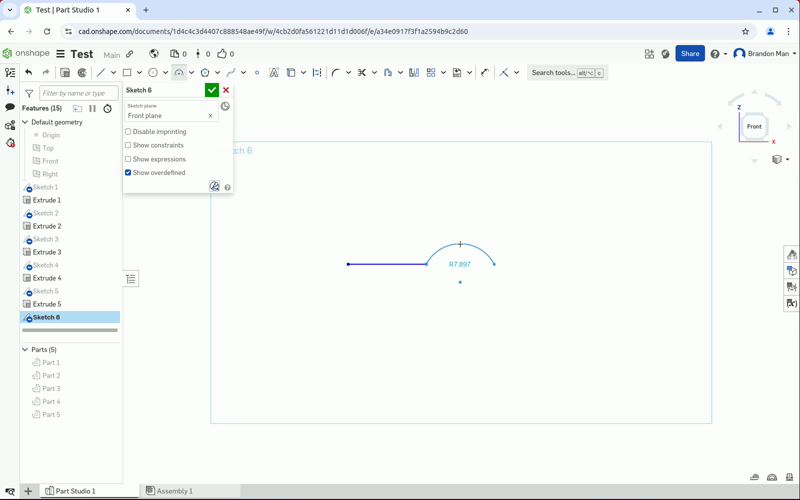
key_up(shift)
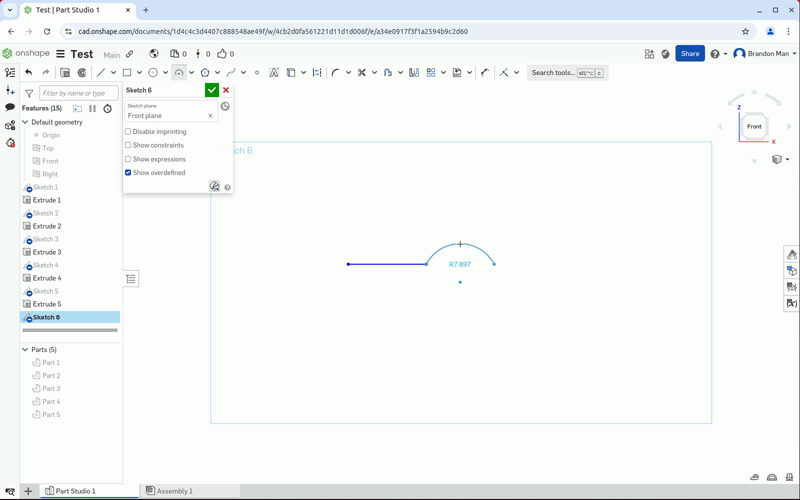
key(esc)
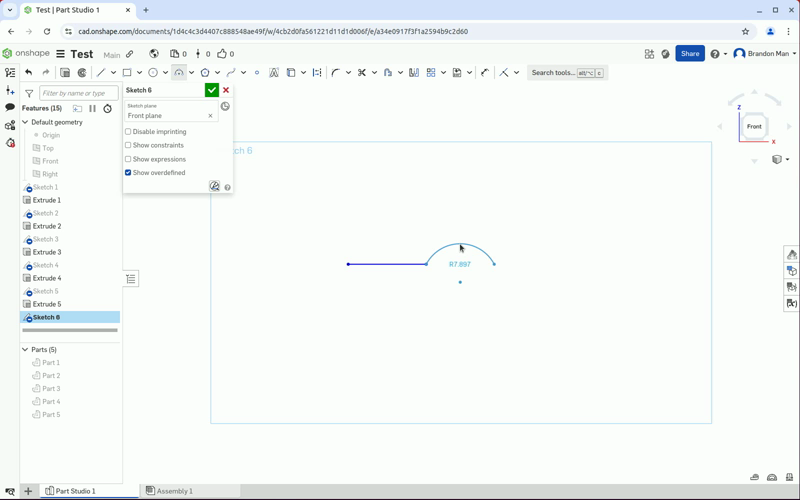
key(l)
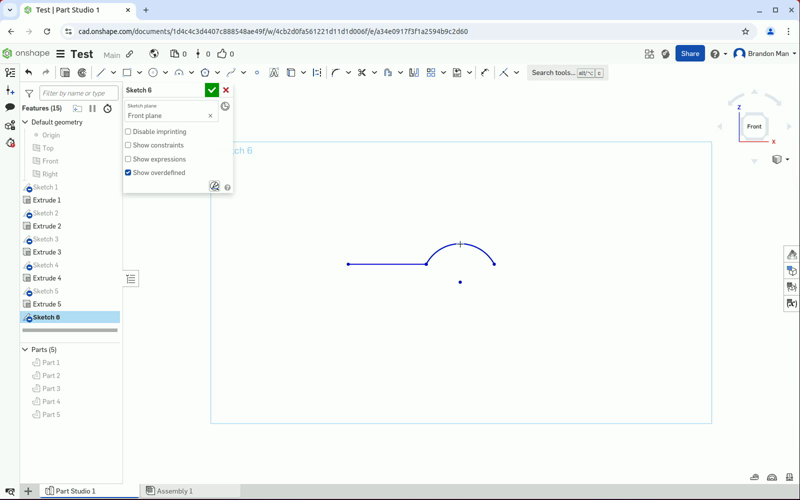
mouse_move(494, 264)
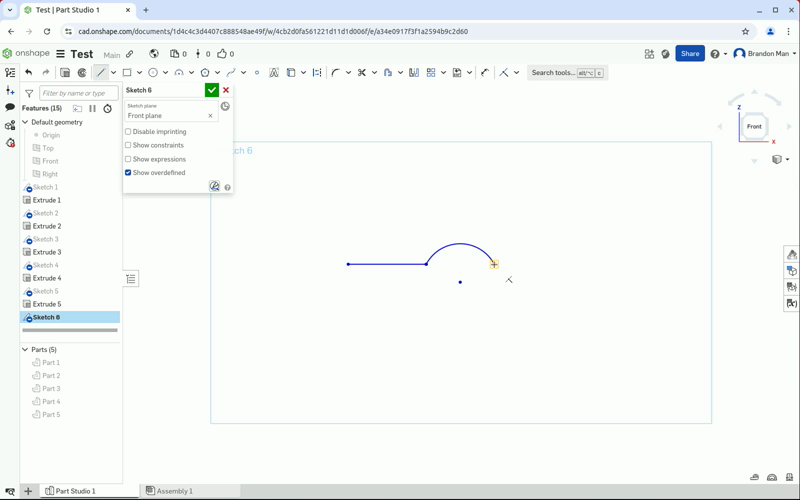
click(494, 264)
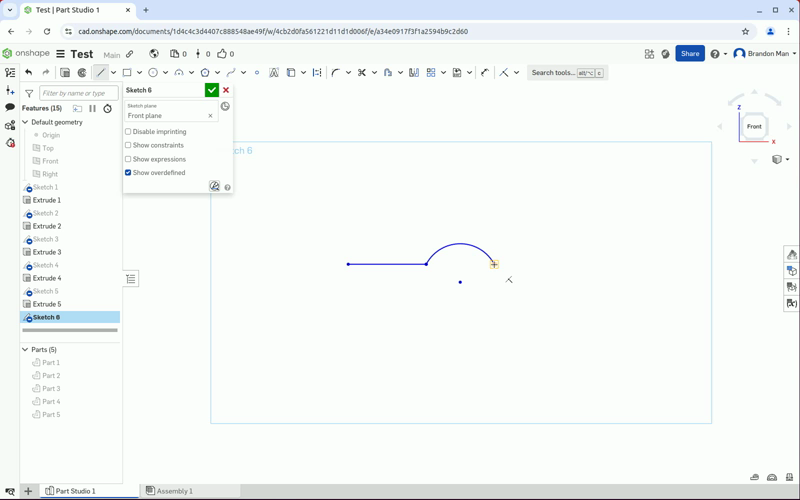
key_down(shift)
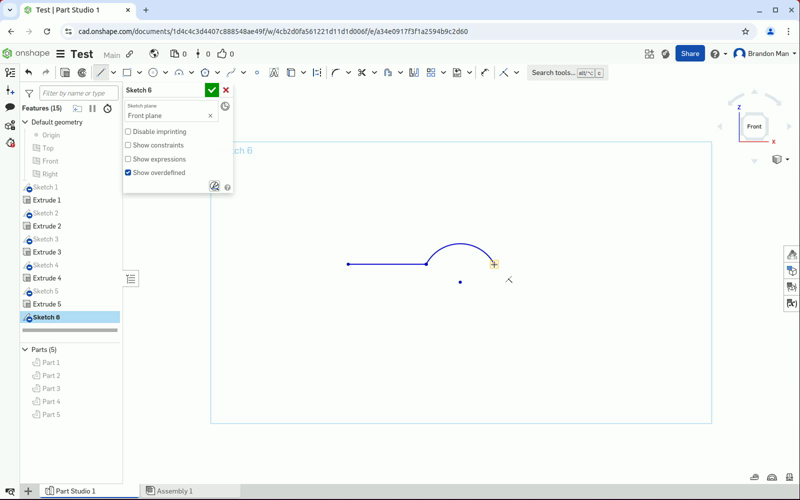
mouse_move(572, 264)
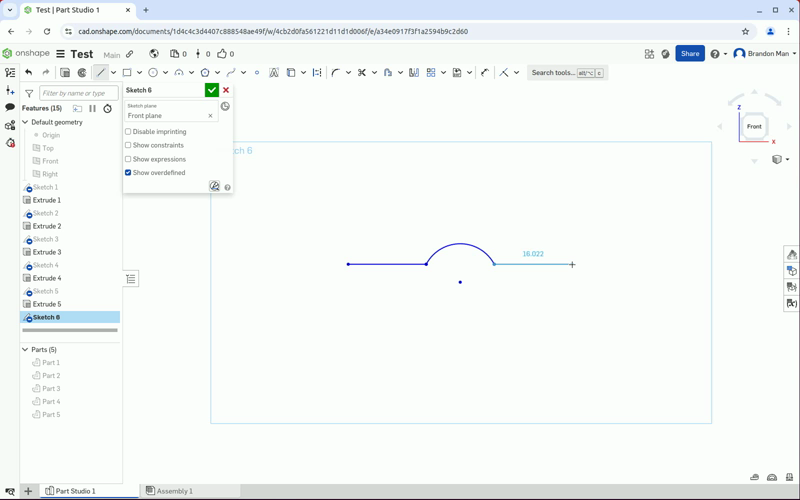
click(572, 264)
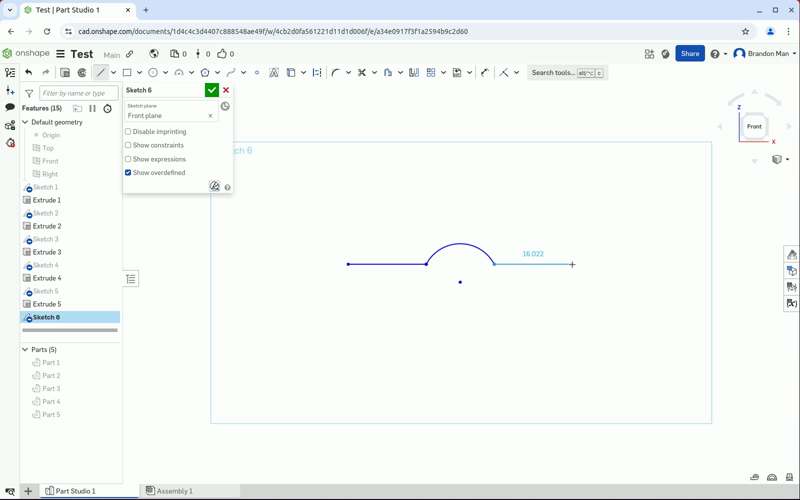
key_up(shift)
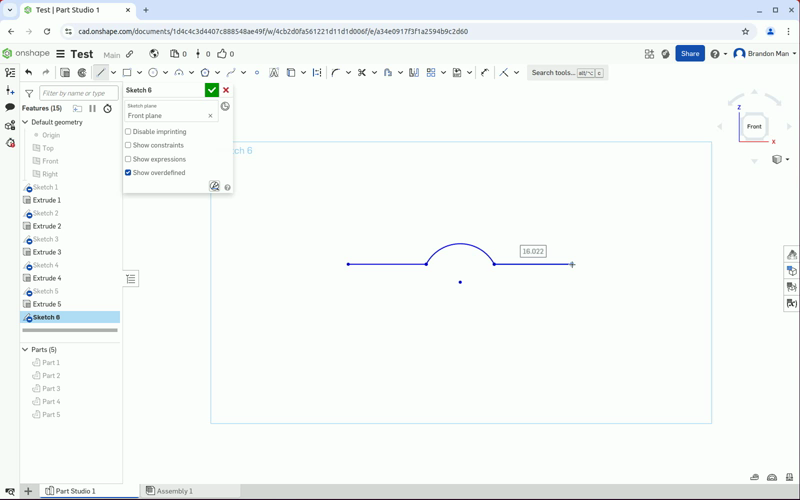
key_down(shift)
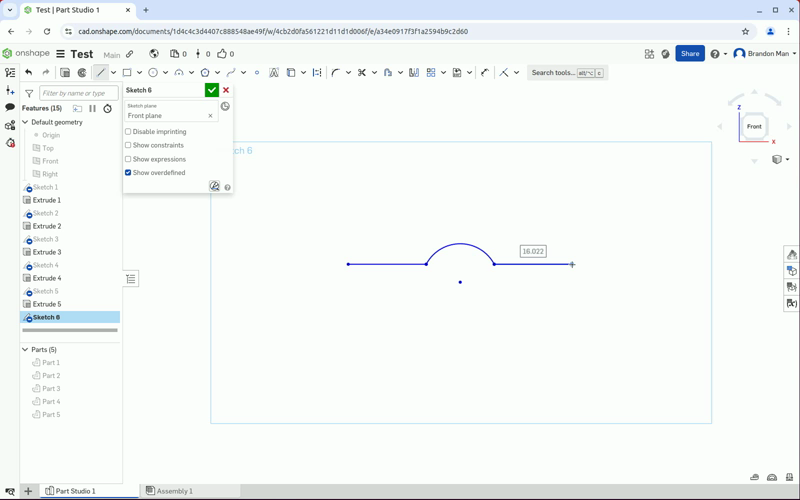
mouse_move(589, 264)
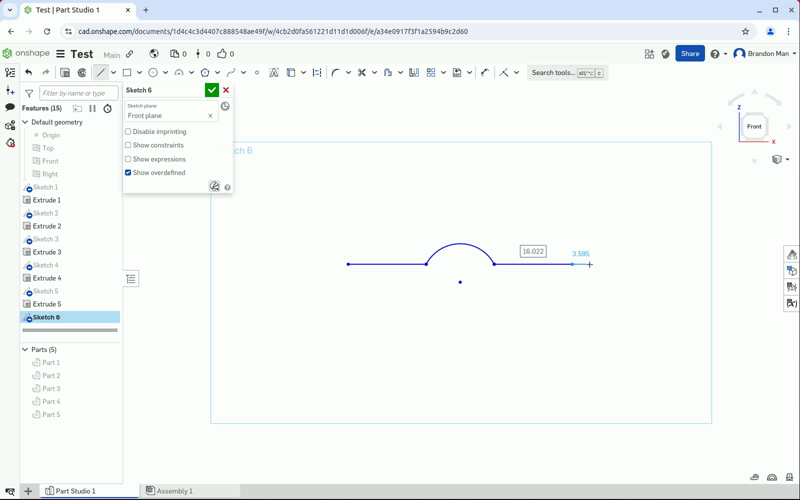
mouse_move(572, 226)
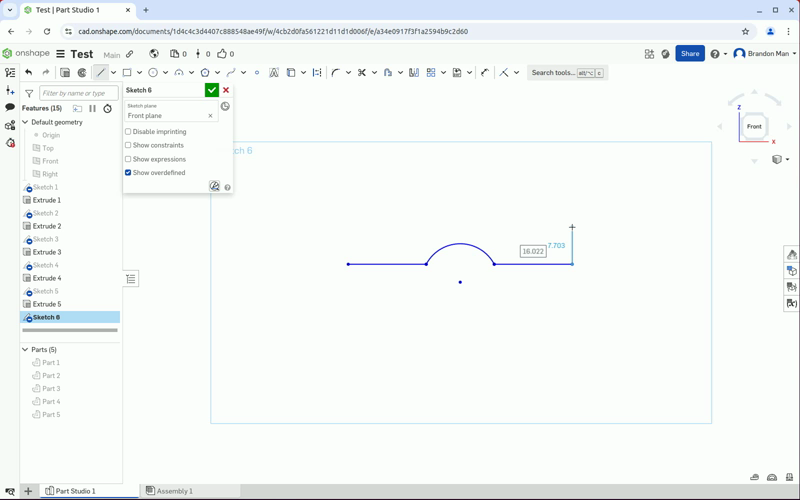
click(572, 226)
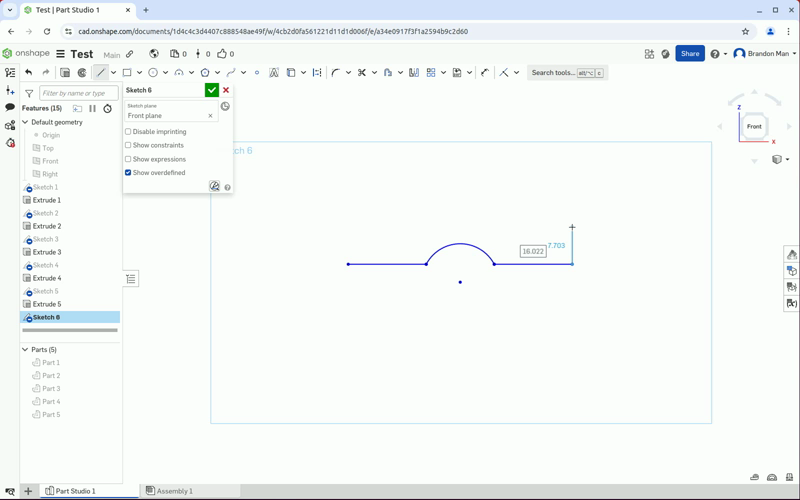
key_up(shift)
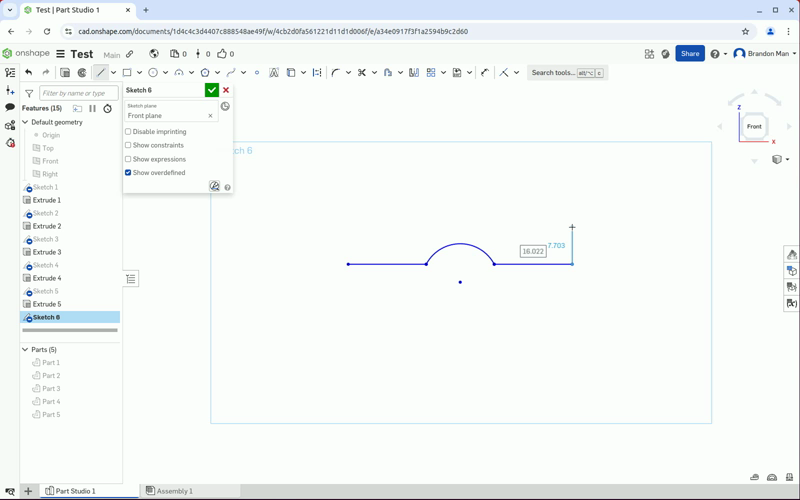
key_down(shift)
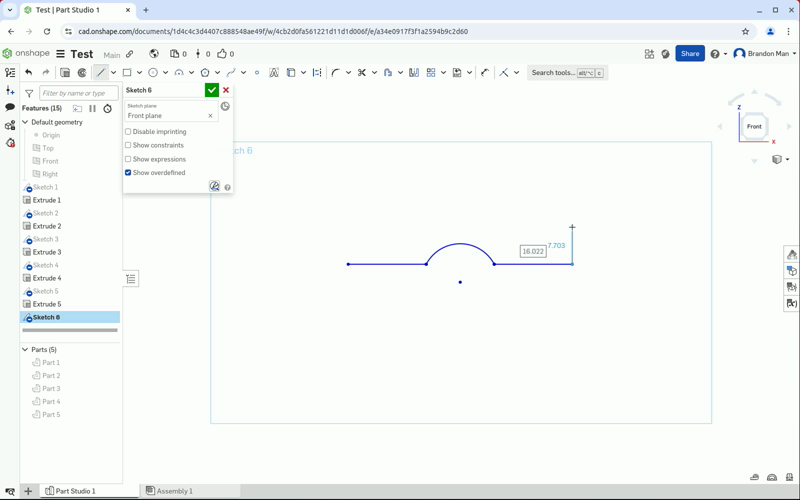
mouse_move(589, 226)
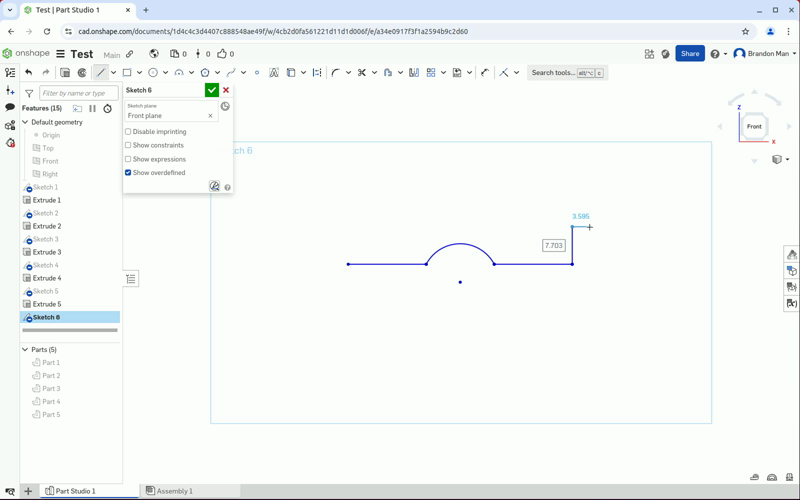
mouse_move(534, 226)
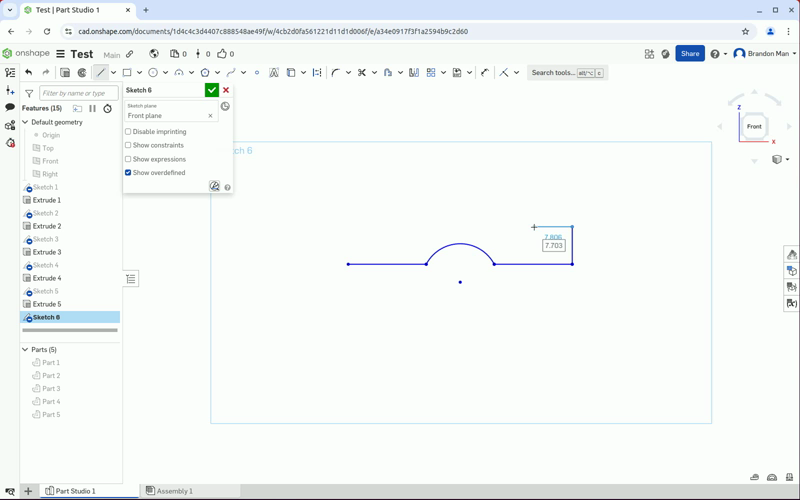
click(534, 226)
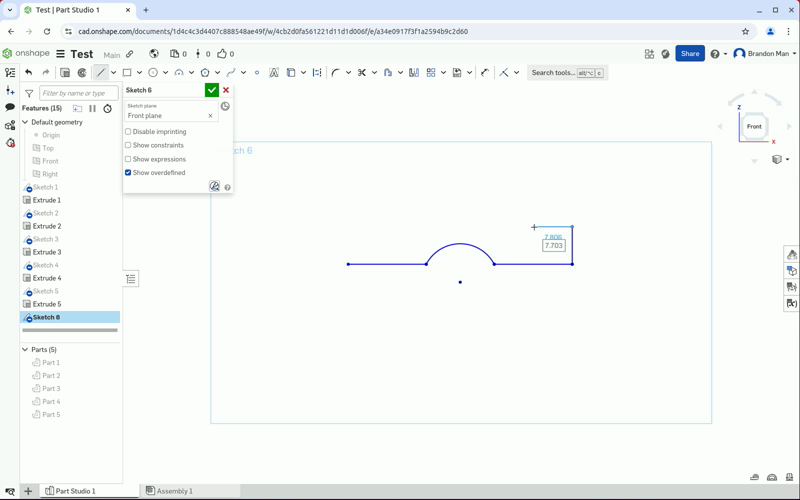
key_up(shift)
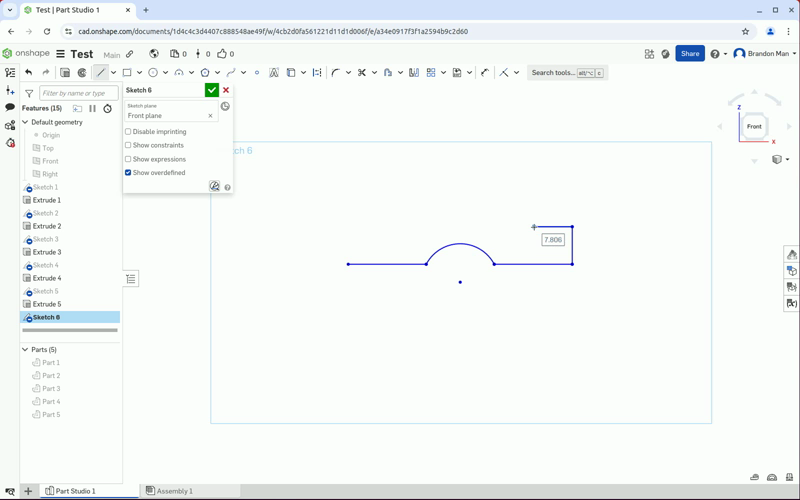
key_down(shift)
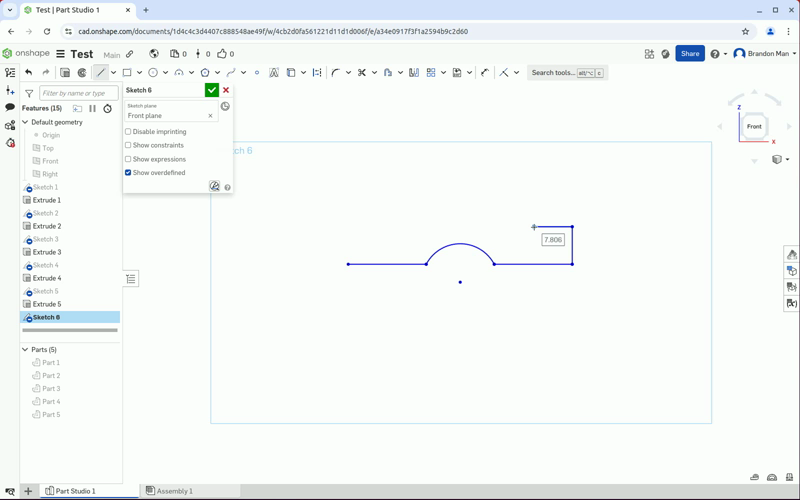
mouse_move(564, 226)
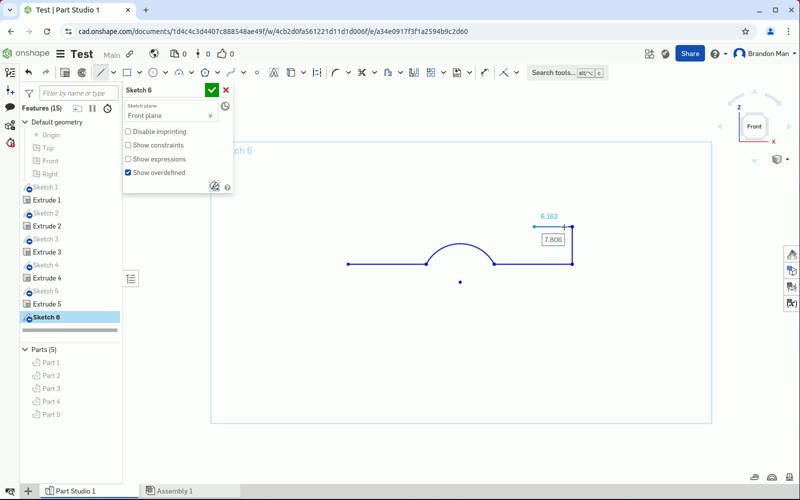
mouse_move(482, 226)
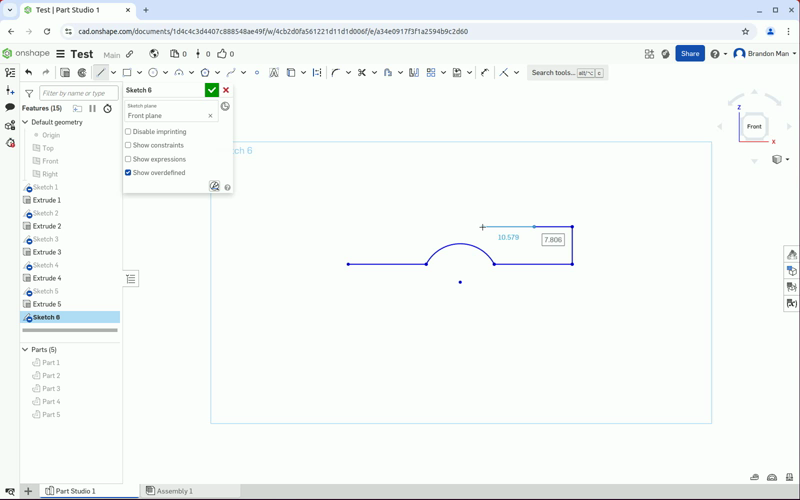
click(482, 226)
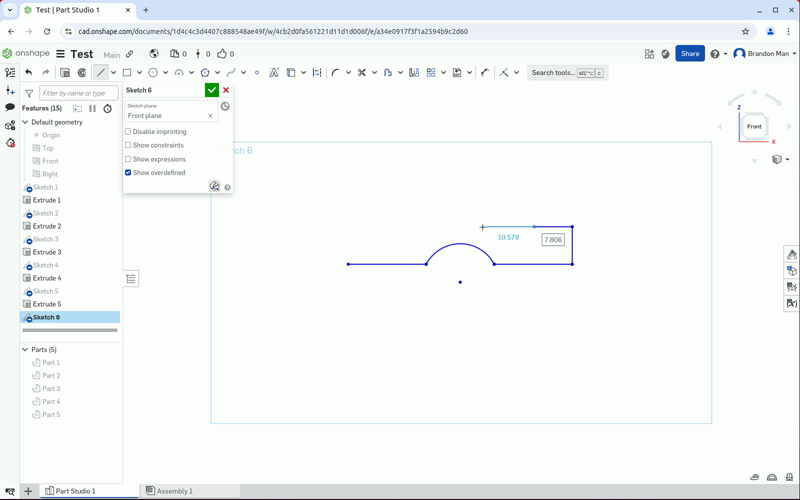
key_up(shift)
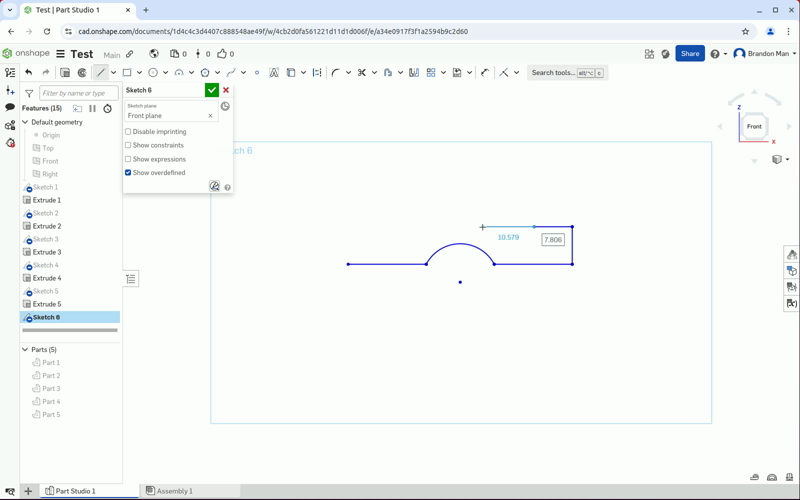
key_down(shift)
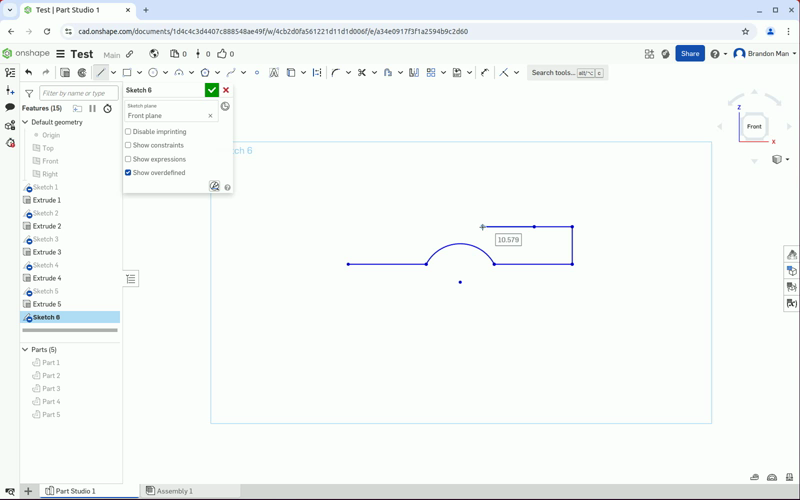
mouse_move(512, 226)
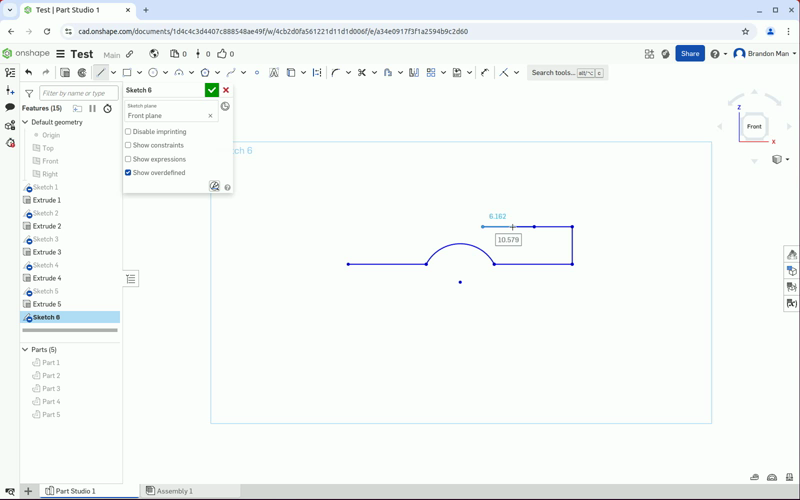
mouse_move(437, 226)
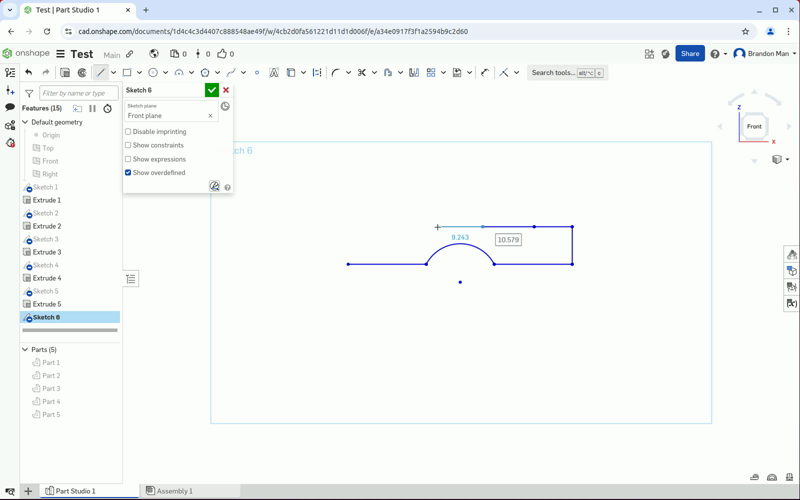
click(437, 226)
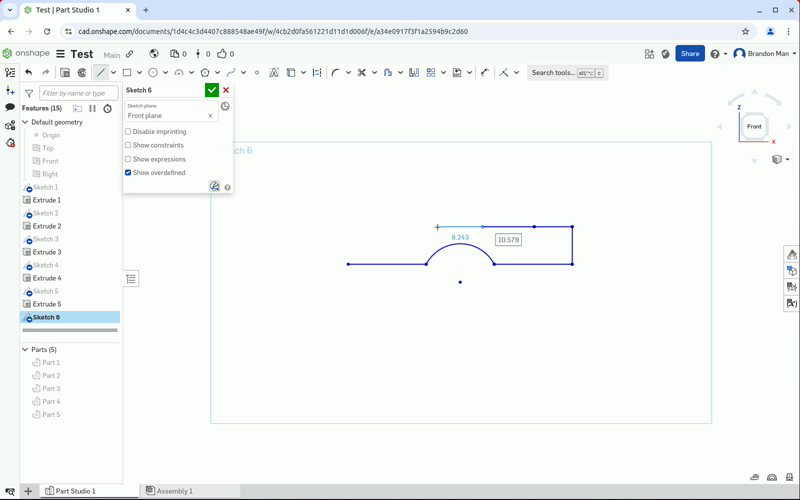
key_up(shift)
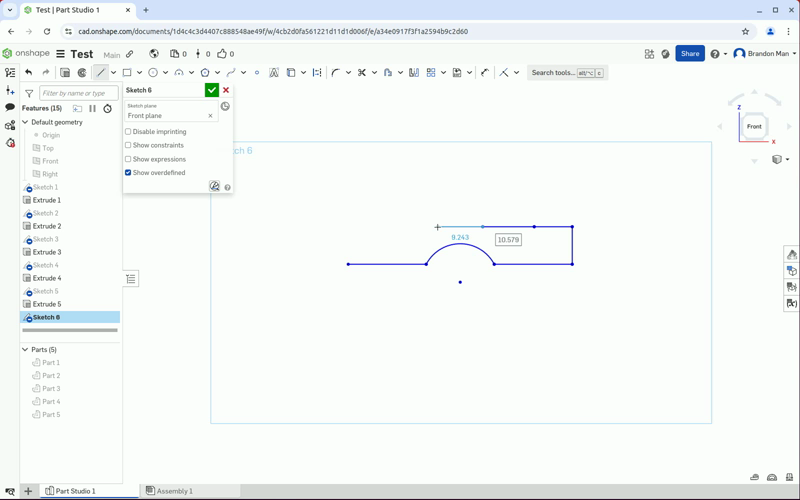
key_down(shift)
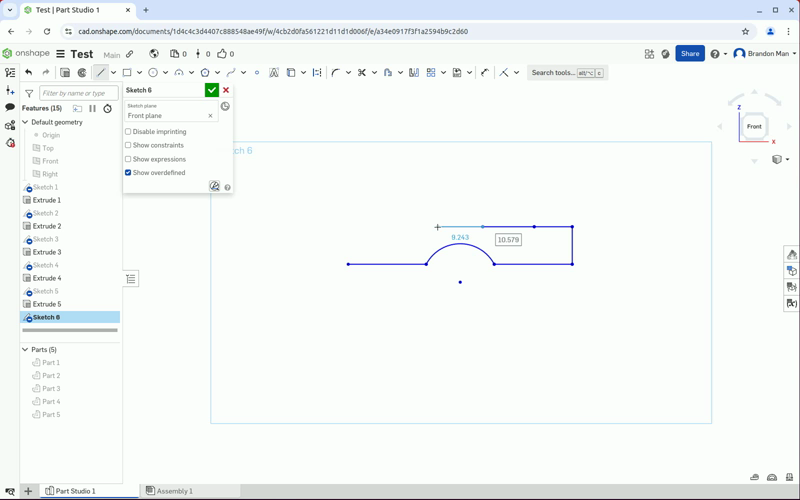
mouse_move(467, 226)
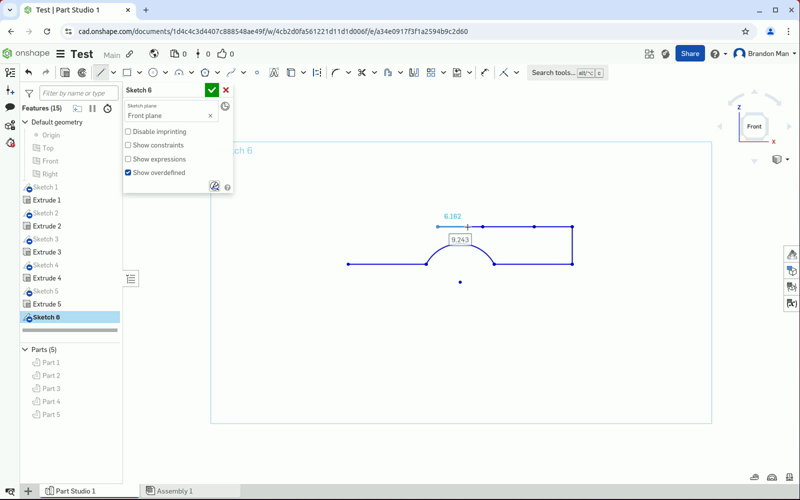
mouse_move(386, 226)
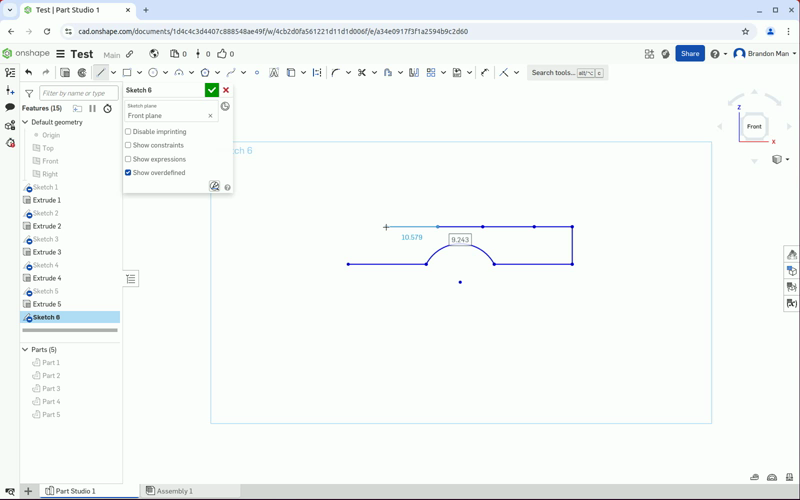
click(386, 226)
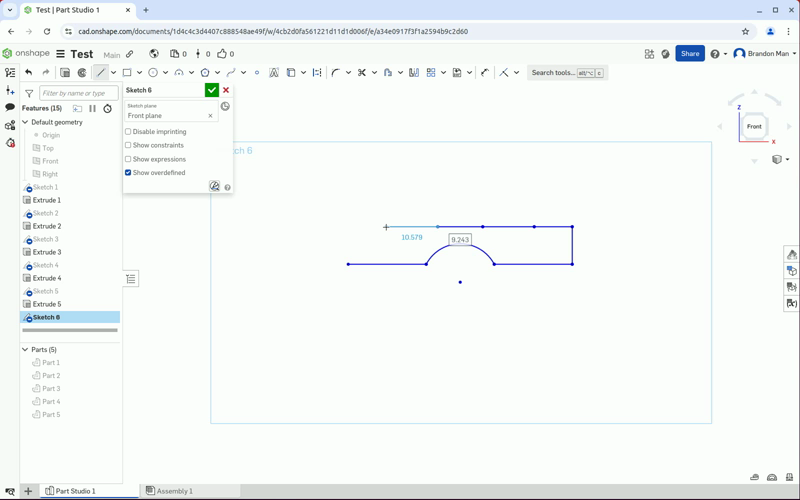
key_up(shift)
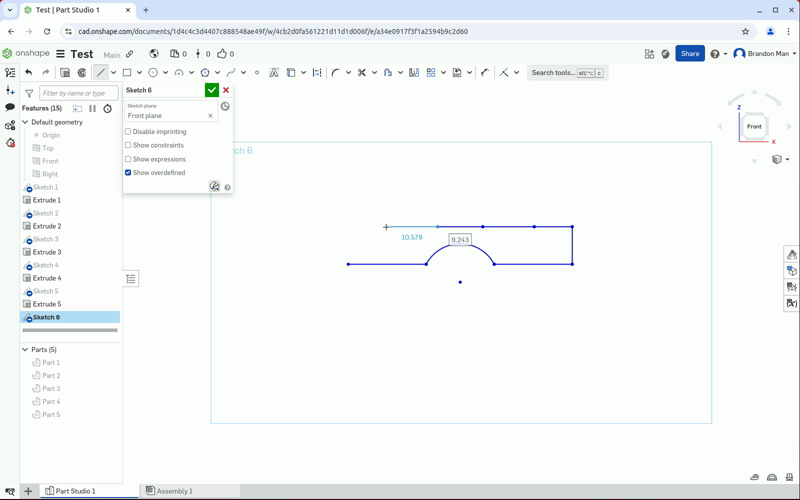
key_down(shift)
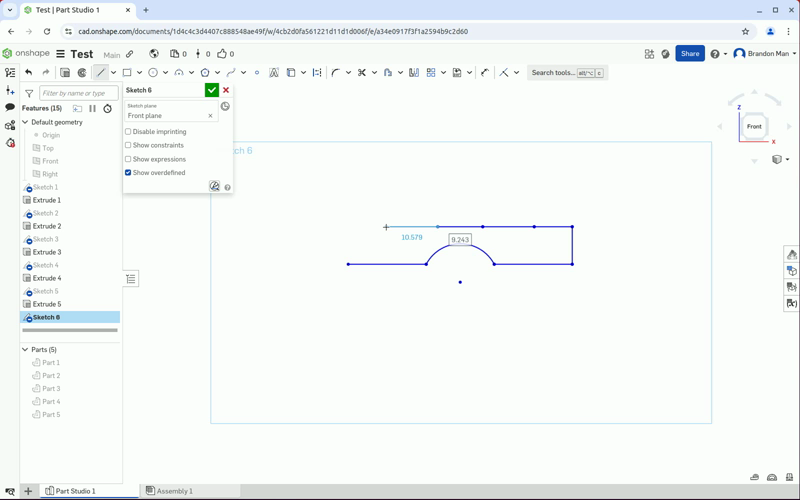
mouse_move(416, 226)
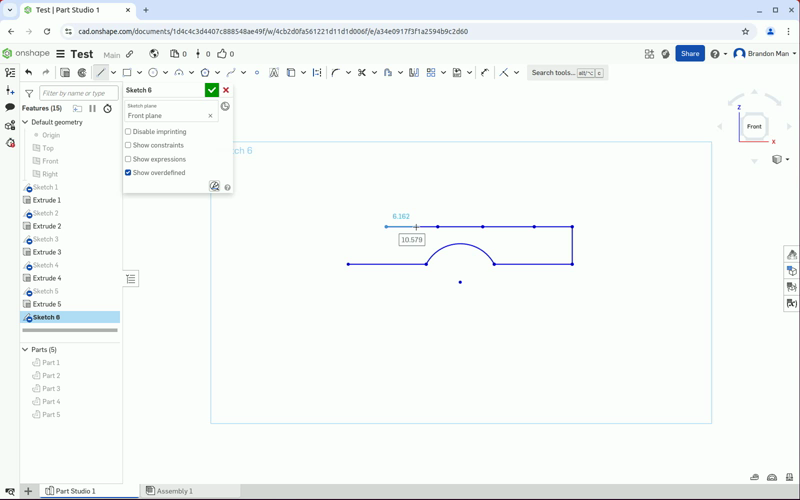
mouse_move(348, 226)
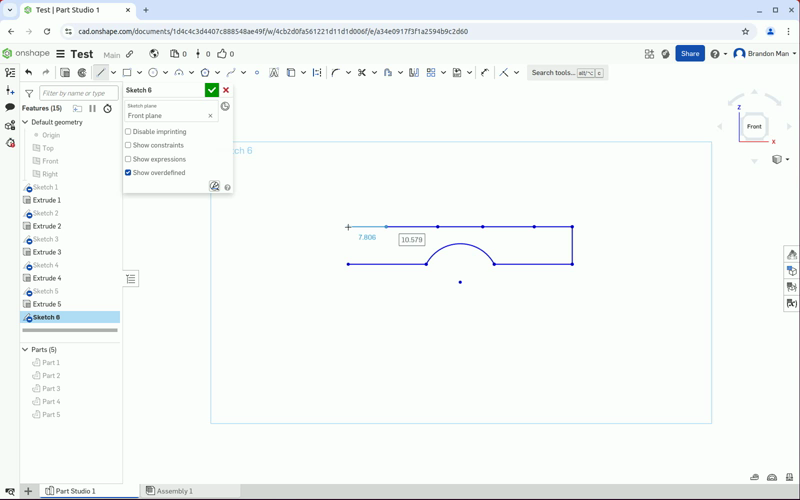
click(348, 226)
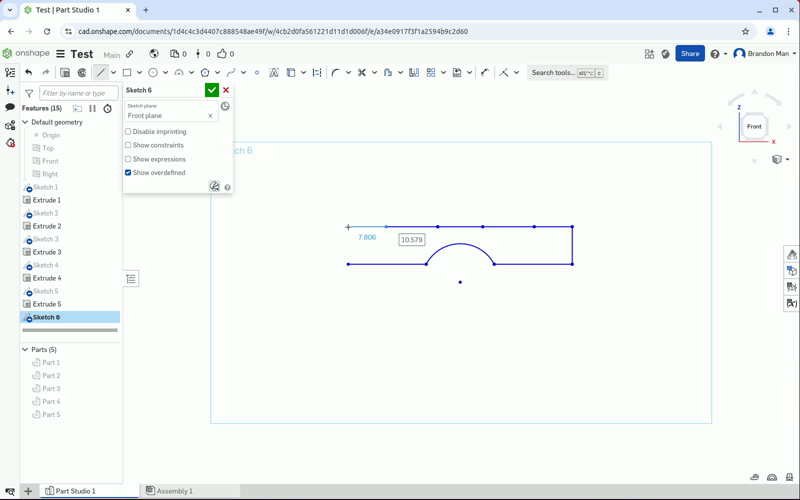
key_up(shift)
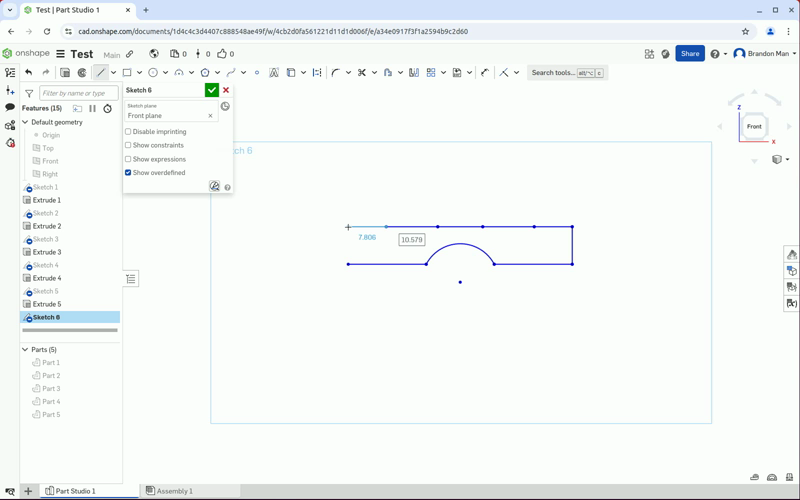
mouse_move(378, 226)
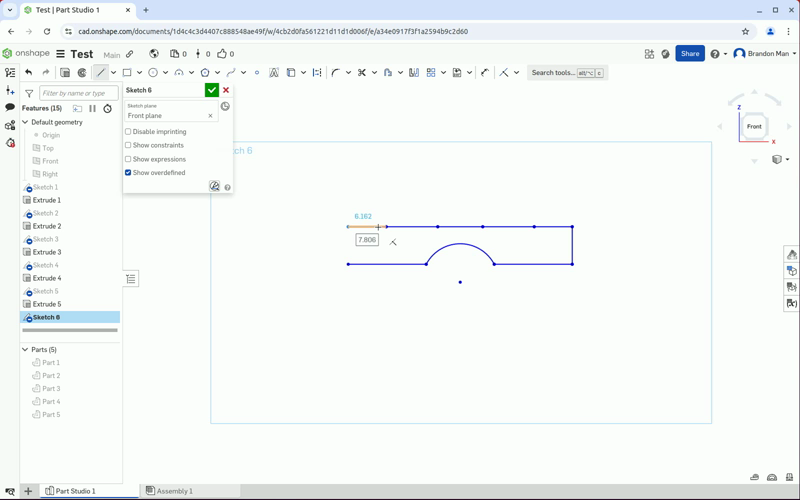
key_down(shift)
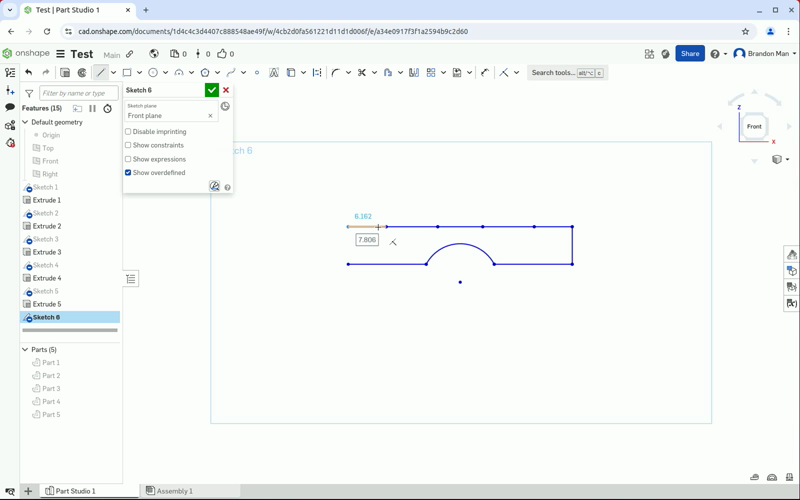
mouse_move(348, 264)
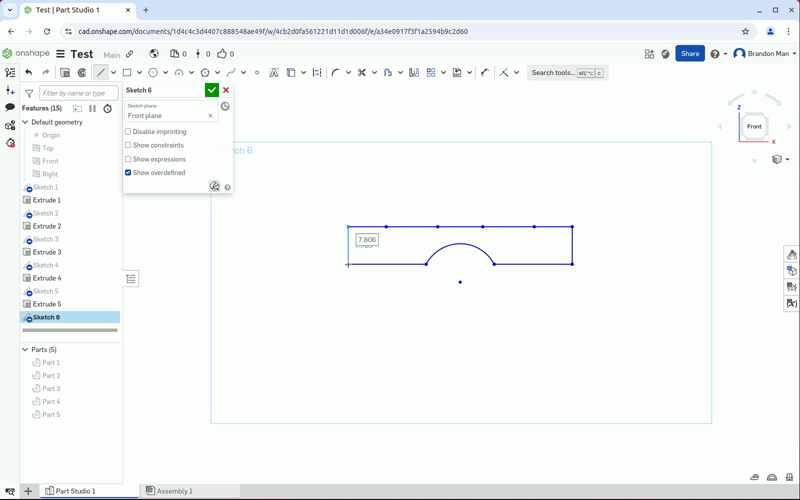
key_up(shift)
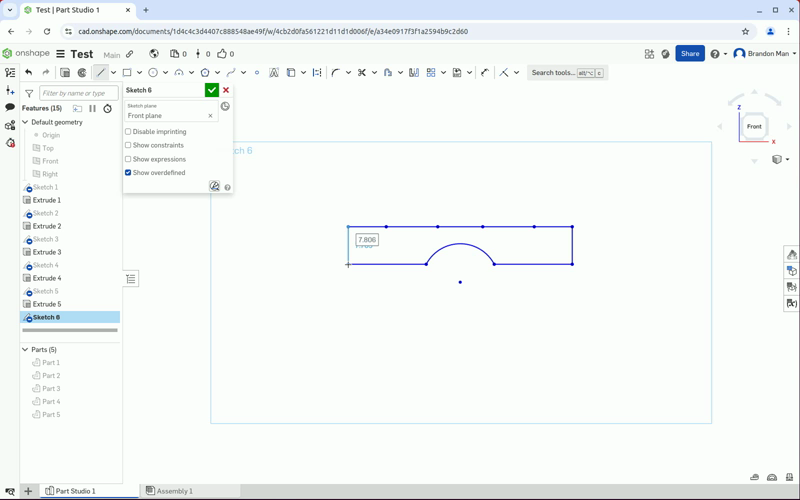
click(348, 264)
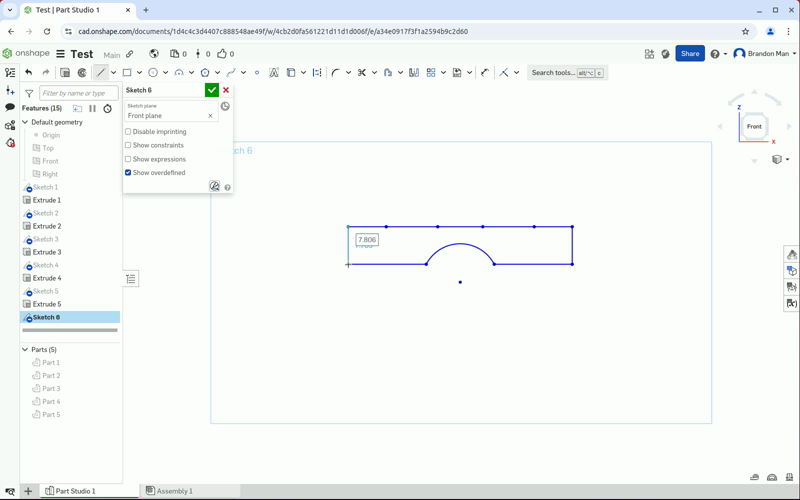
key(esc)
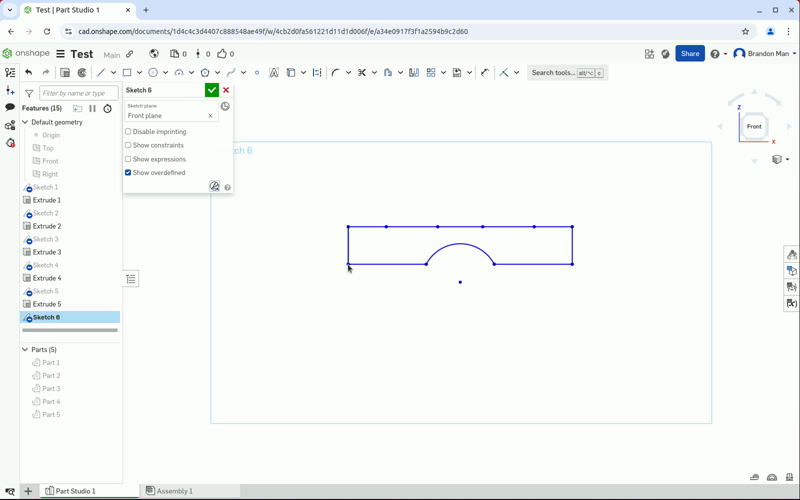
mouse_move(406, 238)
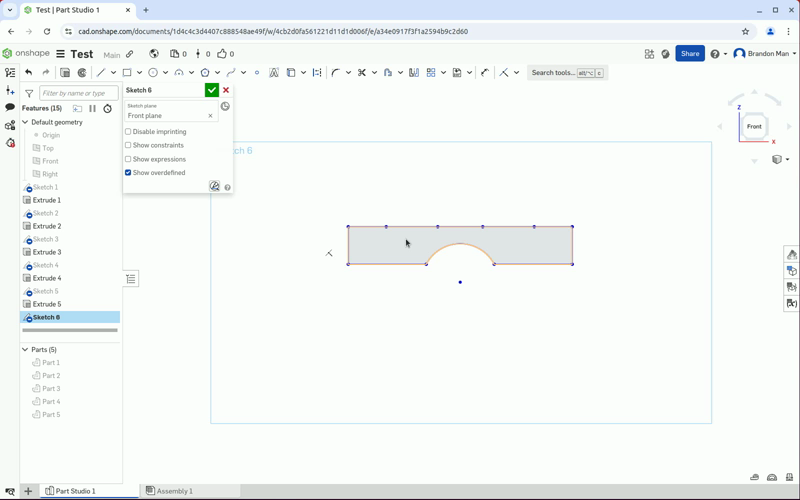
click(406, 238)
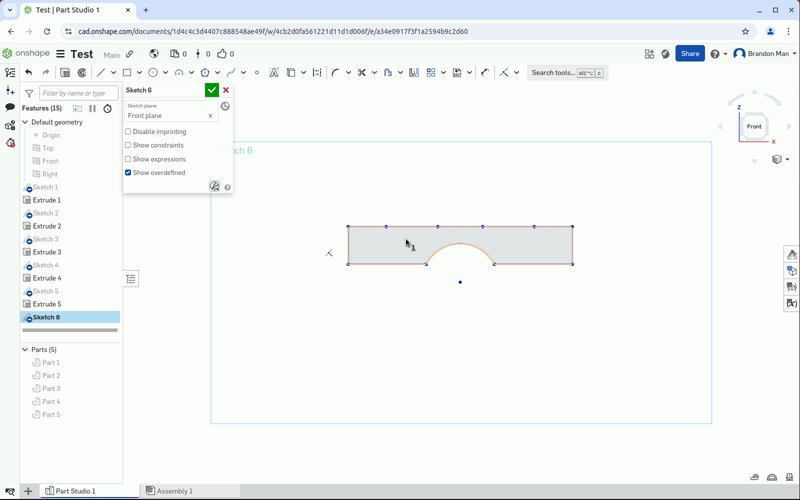
mouse_move(73, 352)
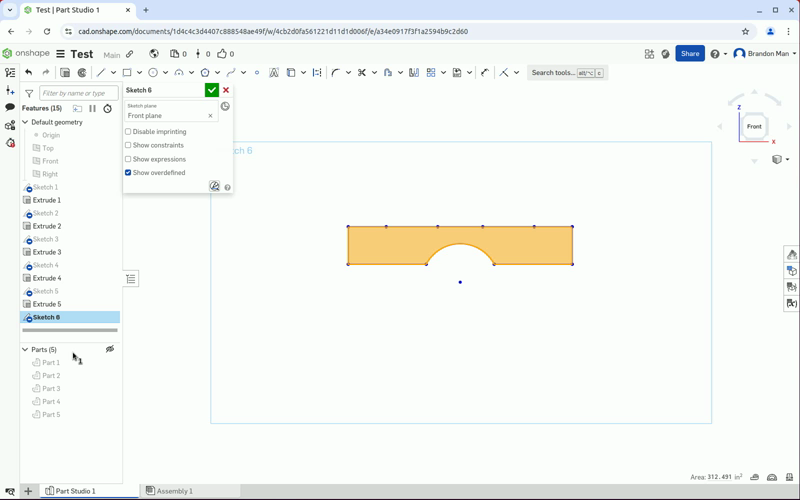
key(shift+y)
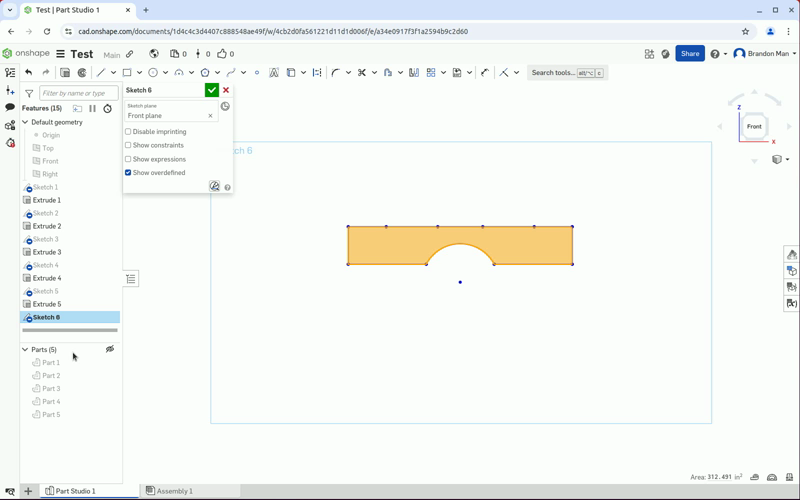
key(shift+e)
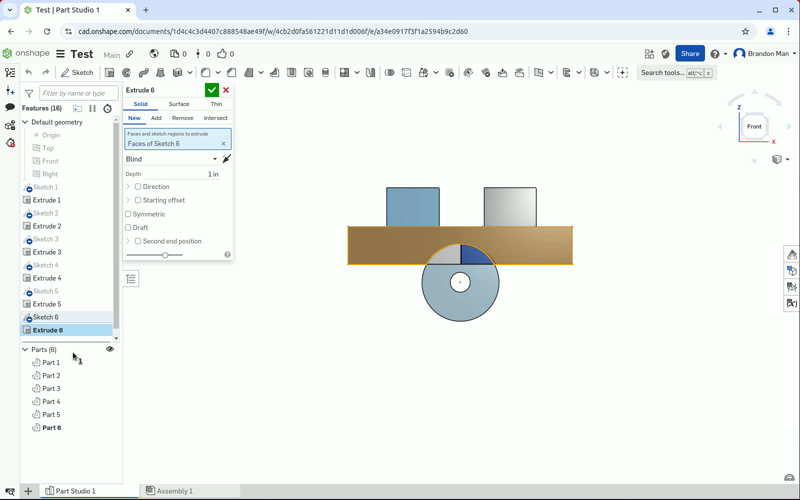
mouse_move(143, 106)
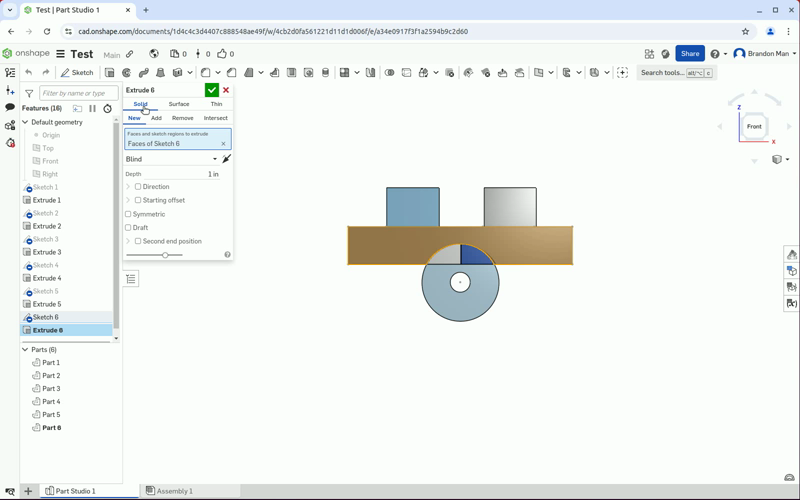
click(143, 106)
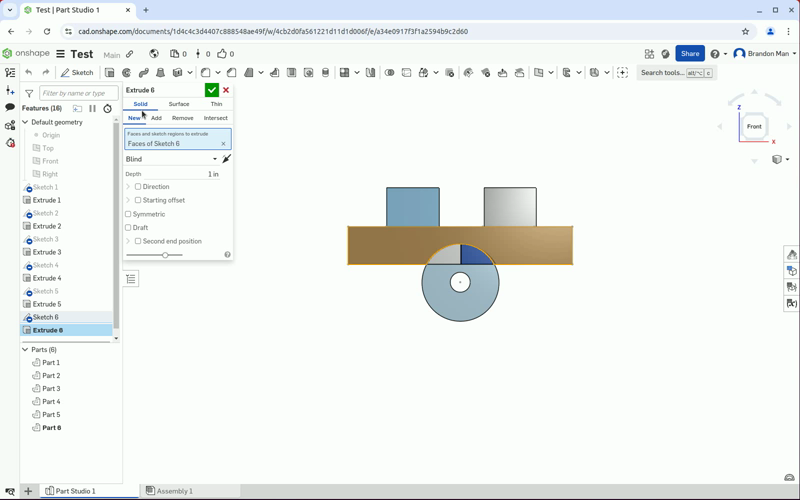
mouse_move(137, 120)
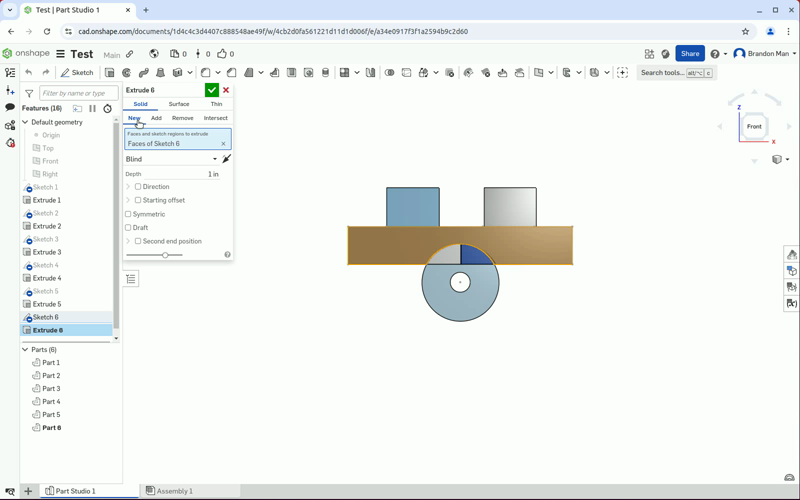
click(137, 120)
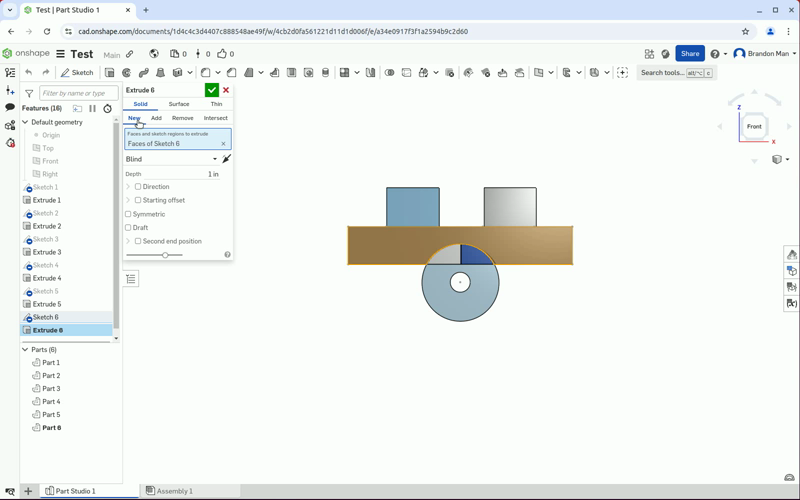
key(tab, 4)
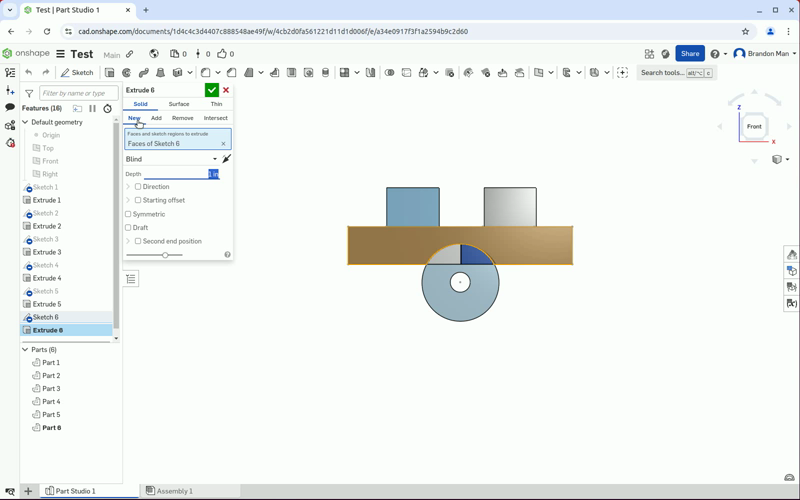
text(7.943)
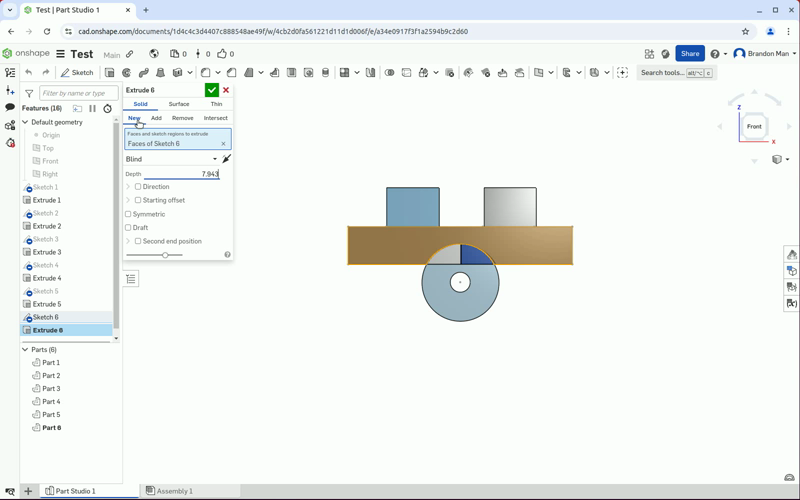
key(enter)
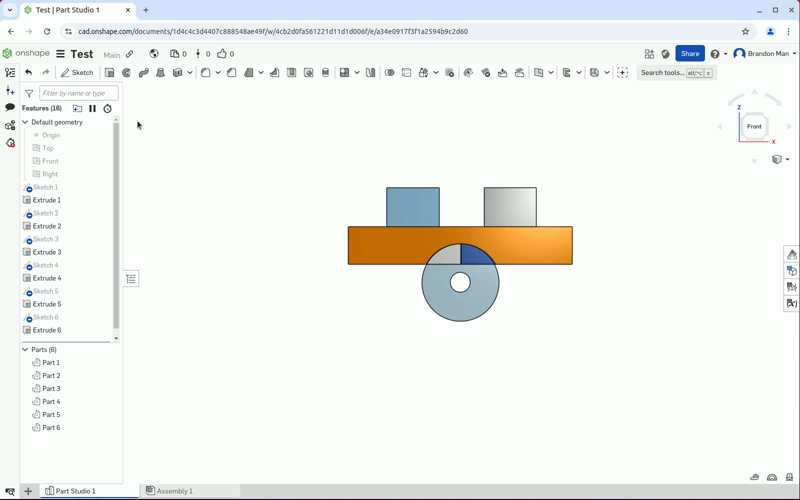
key(shift+h)
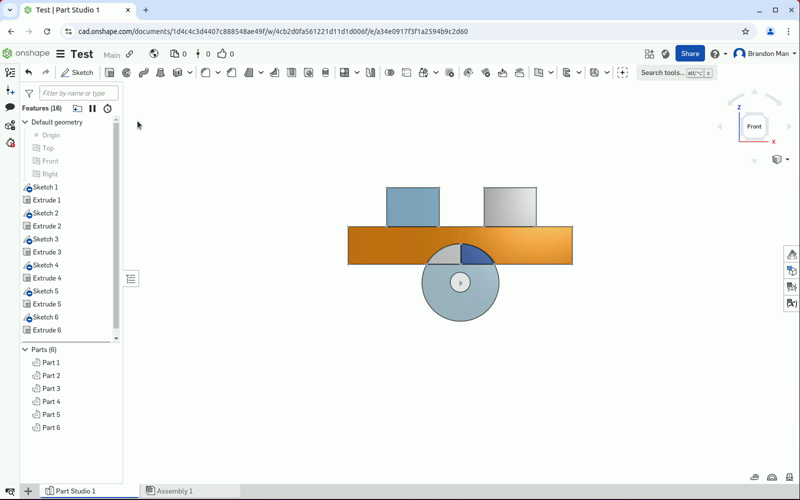
key(shift+h)
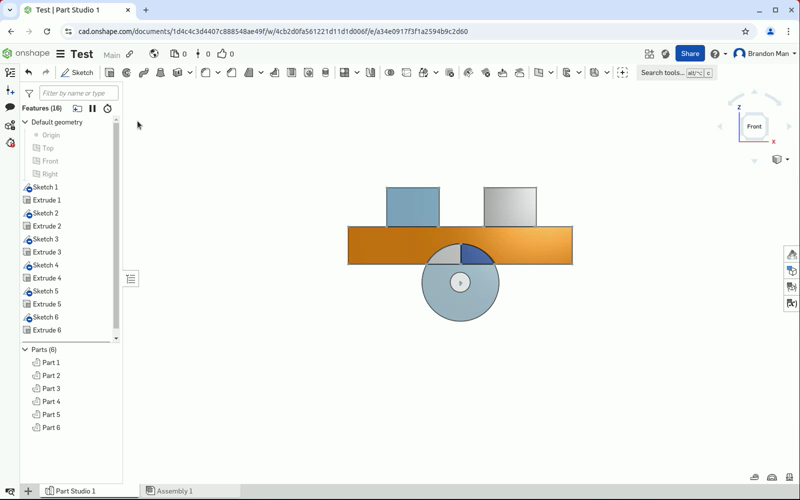
key(shift+7)
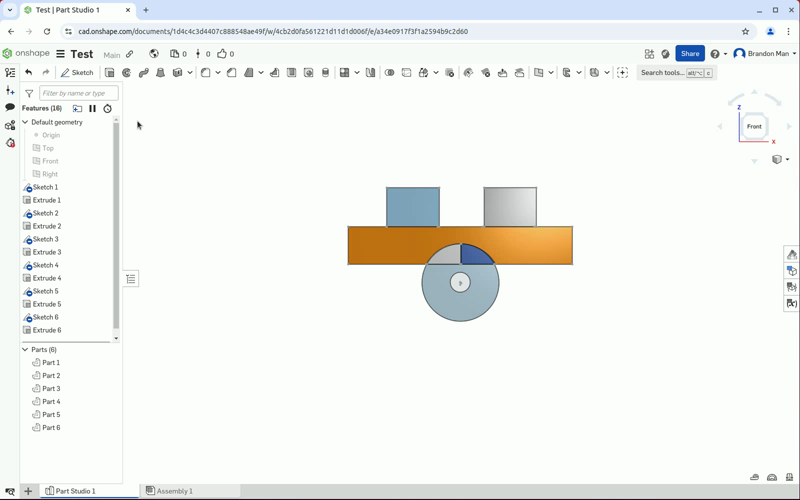
key(left, 2)
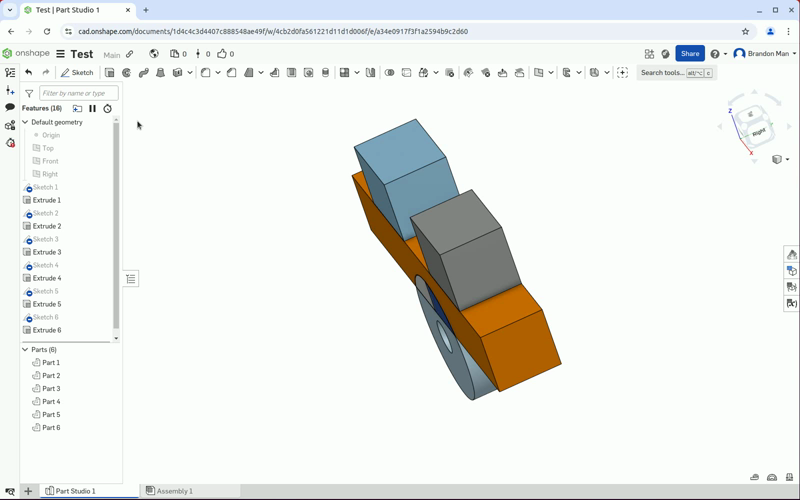
key(down, 2)
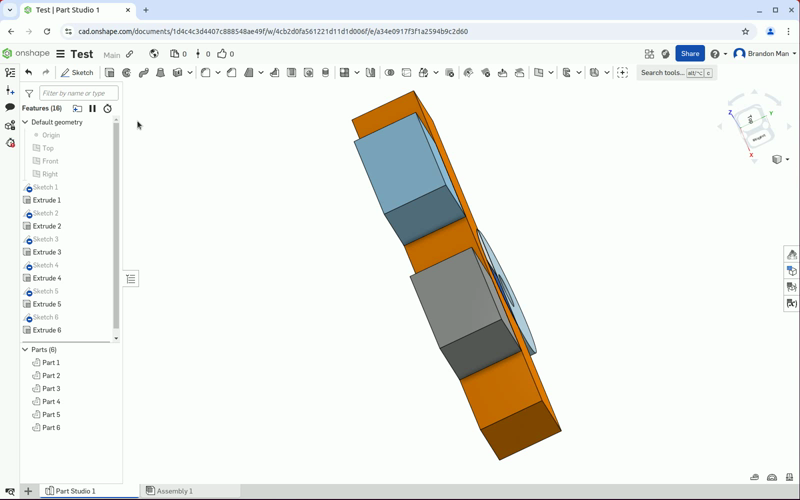
key(up, 2)
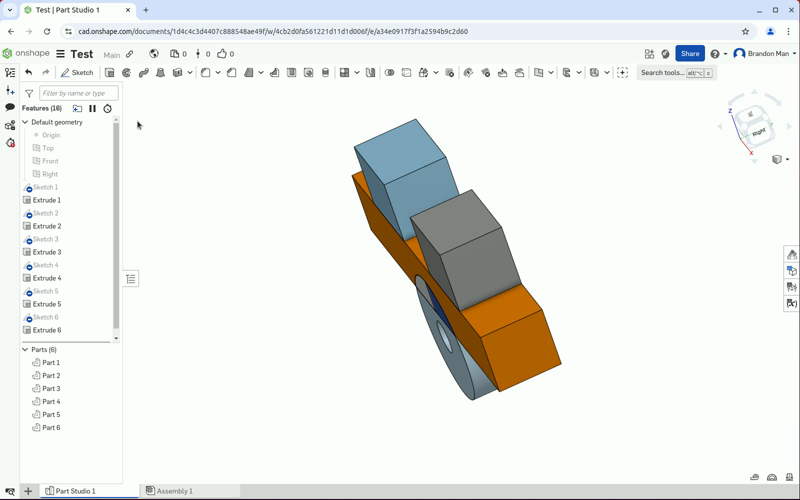
key(right, 2)
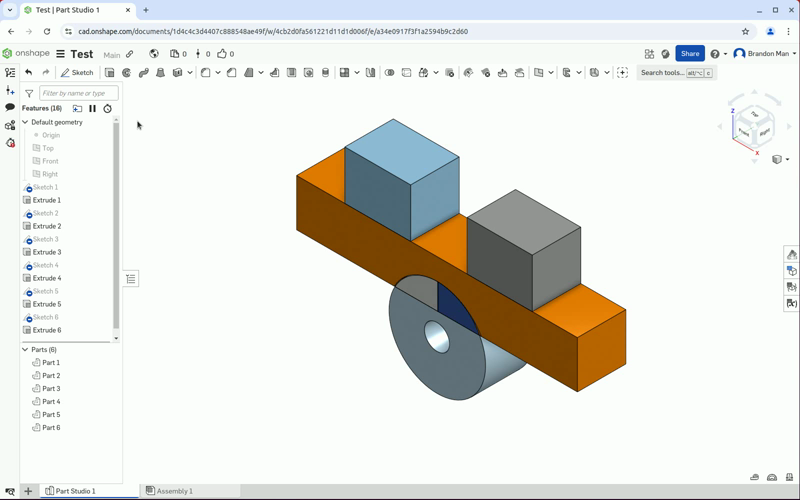
mouse_move(69, 189)
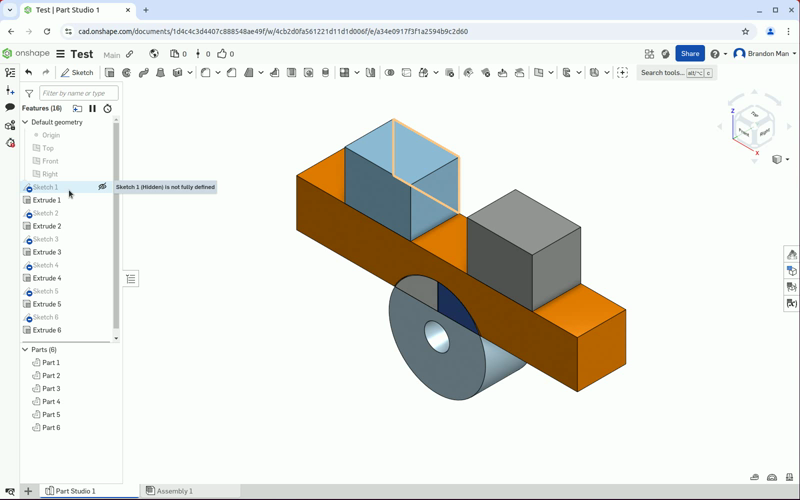
click(69, 189)